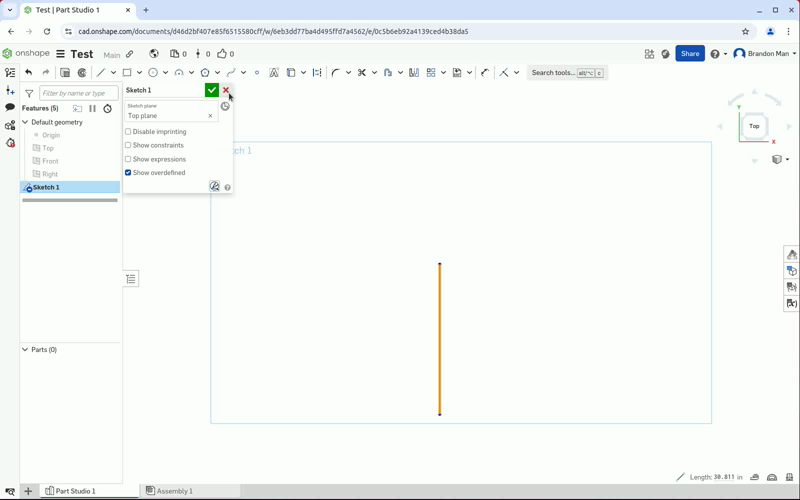
key(shift+h)
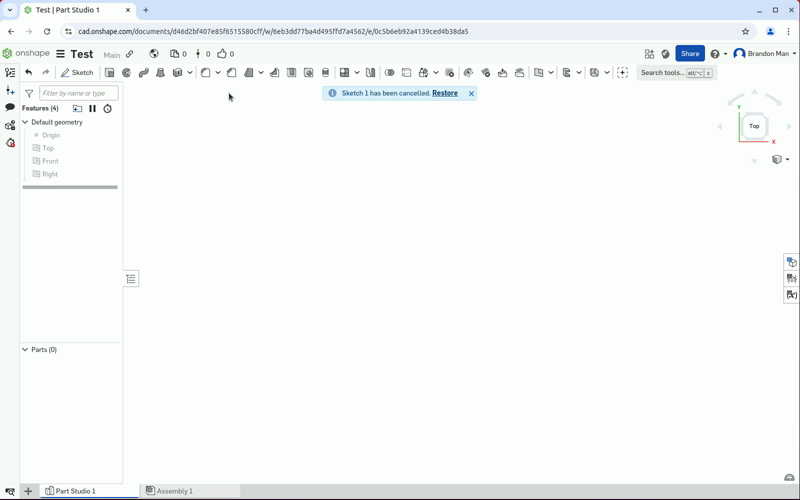
mouse_move(73, 352)
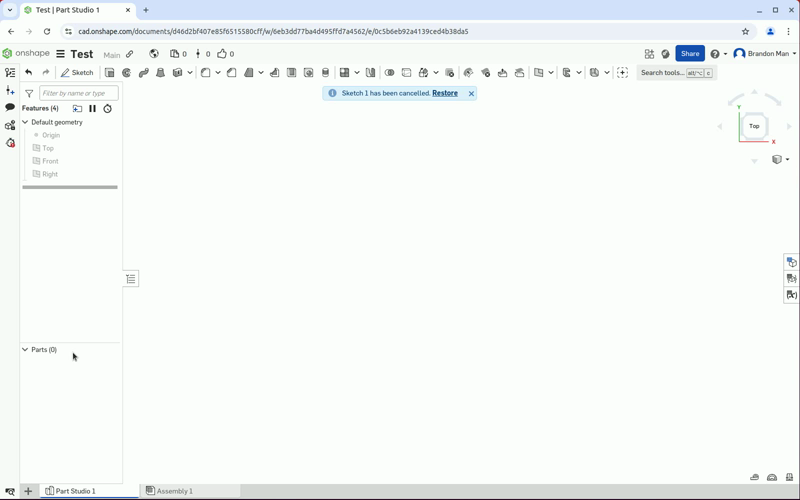
key(y)
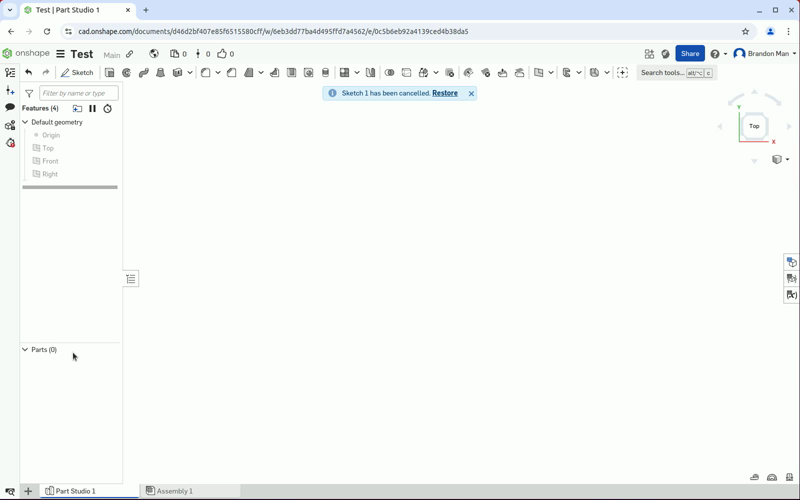
key(shift+p)
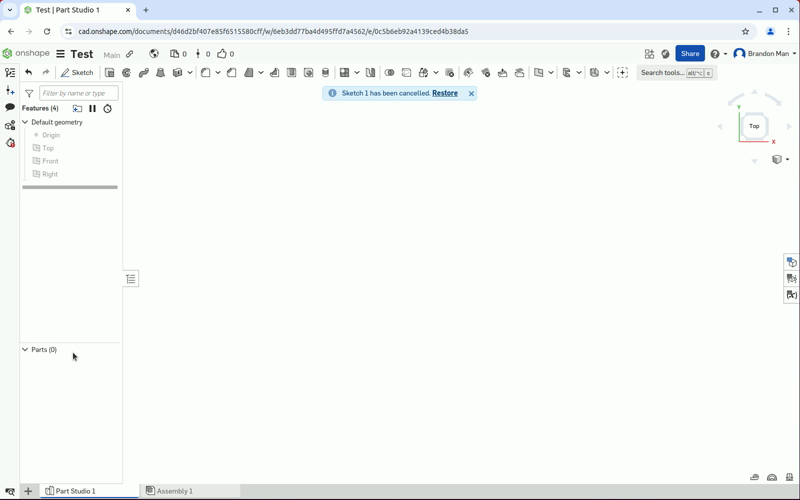
key(space)
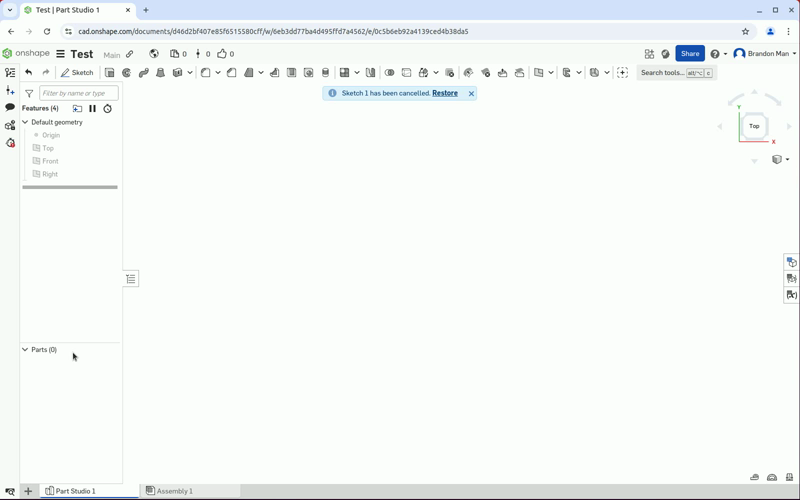
key_down(shift)
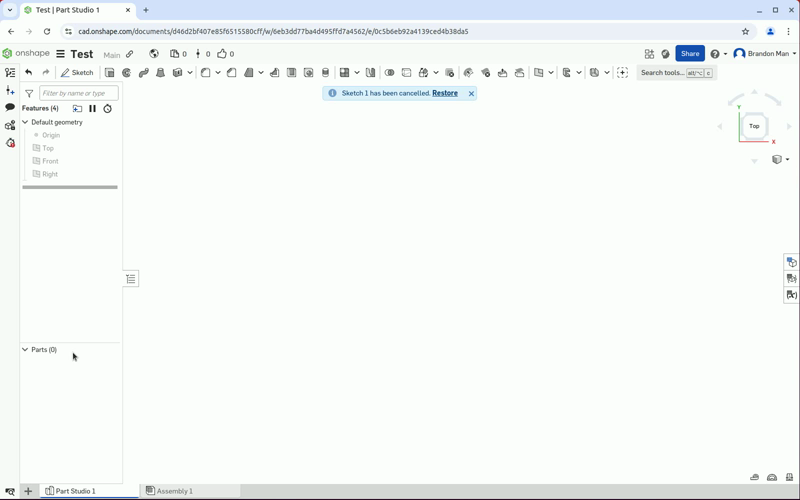
key(up)
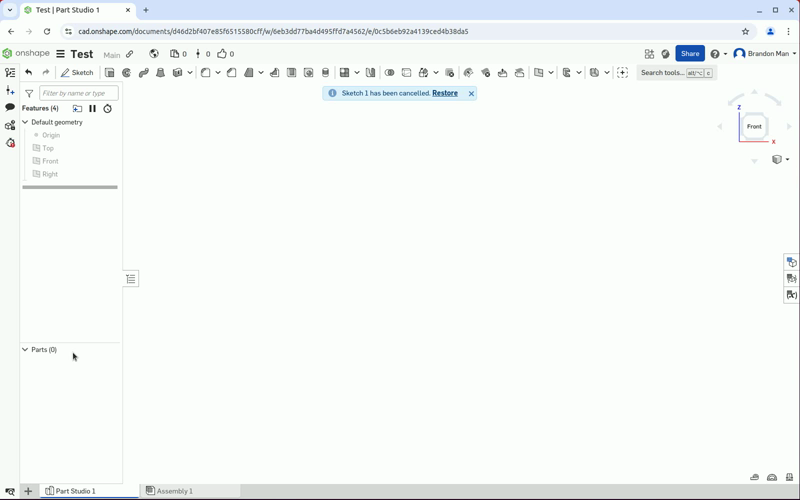
key_up(shift)
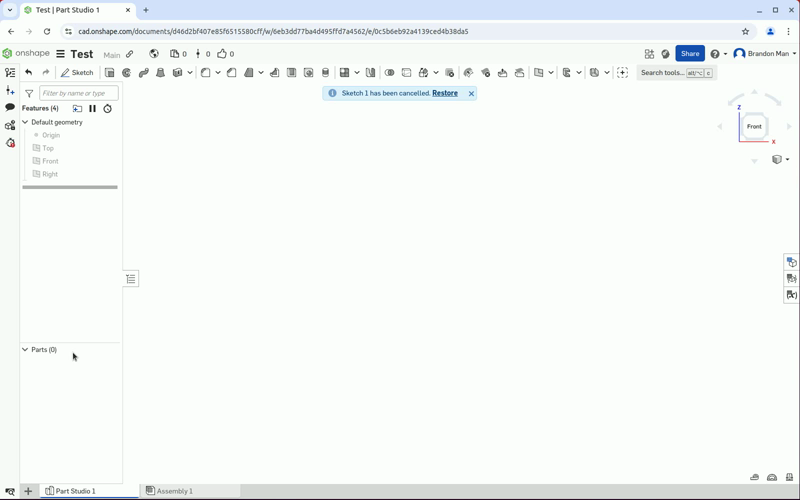
mouse_move(73, 352)
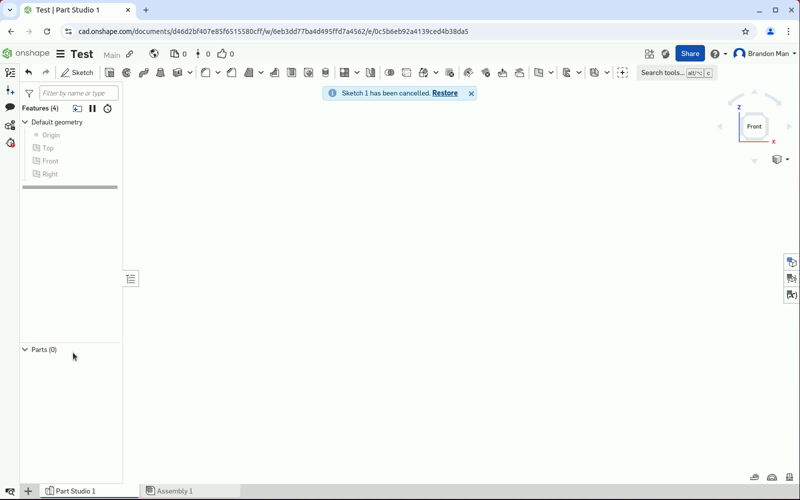
key(shift+y)
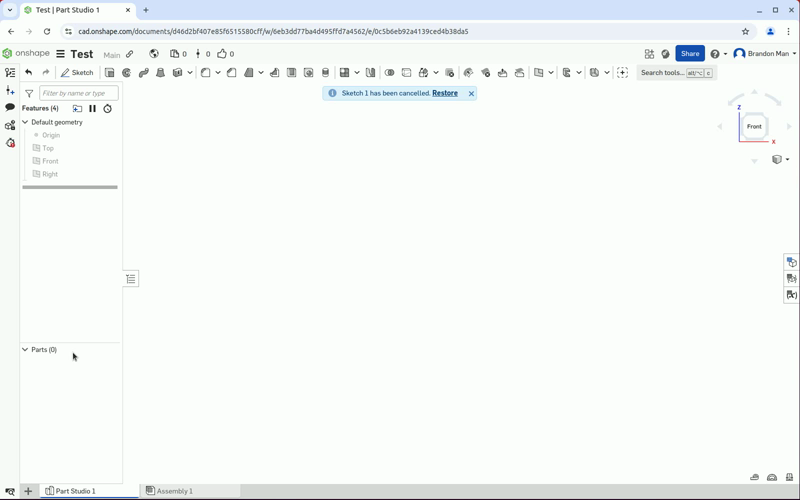
key(shift+s)
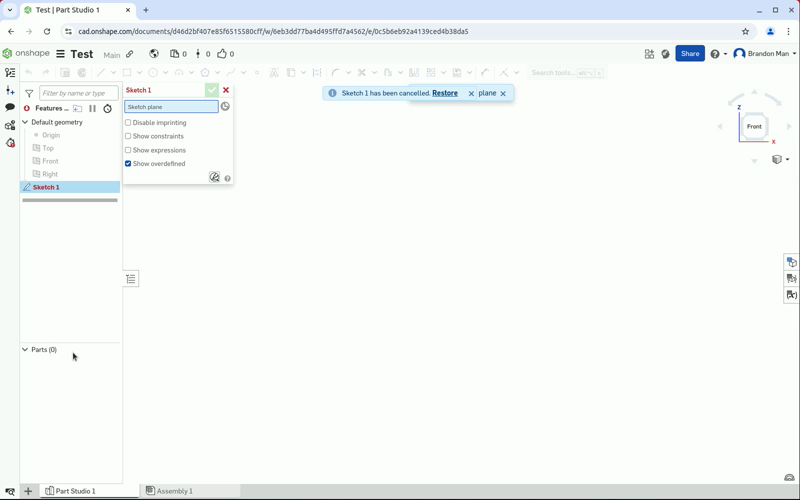
mouse_move(73, 163)
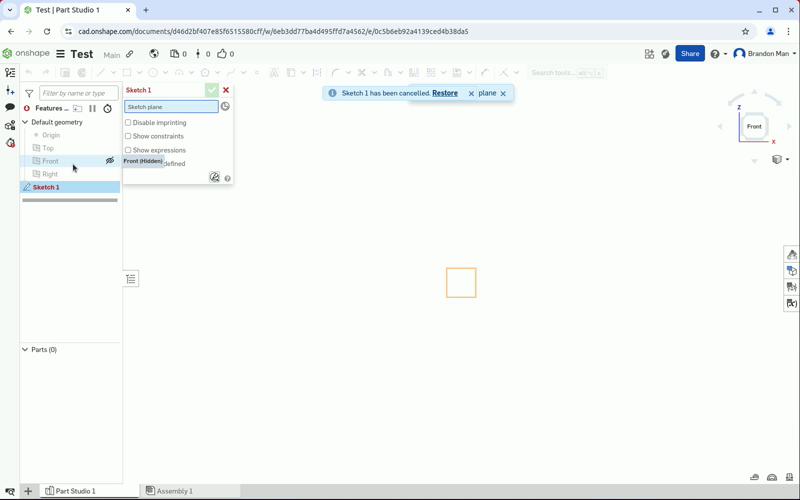
click(73, 163)
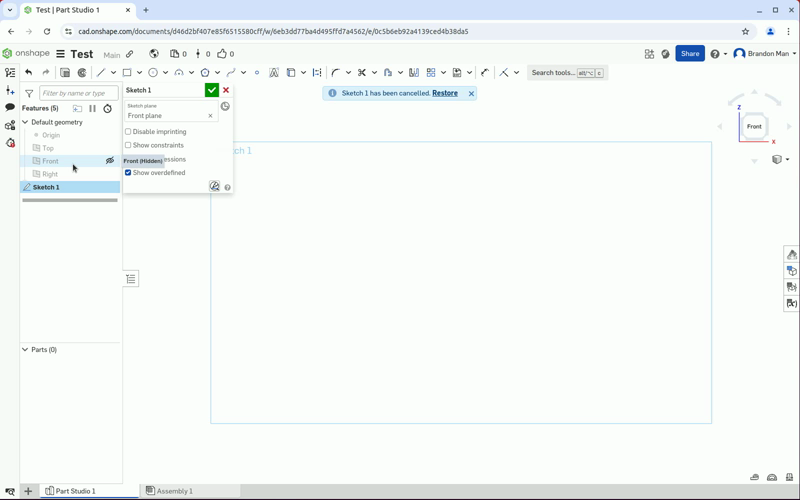
mouse_move(73, 352)
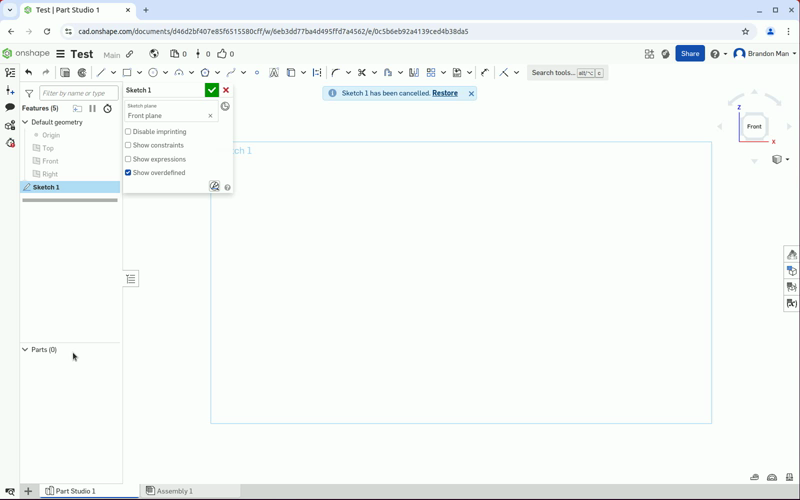
key(y)
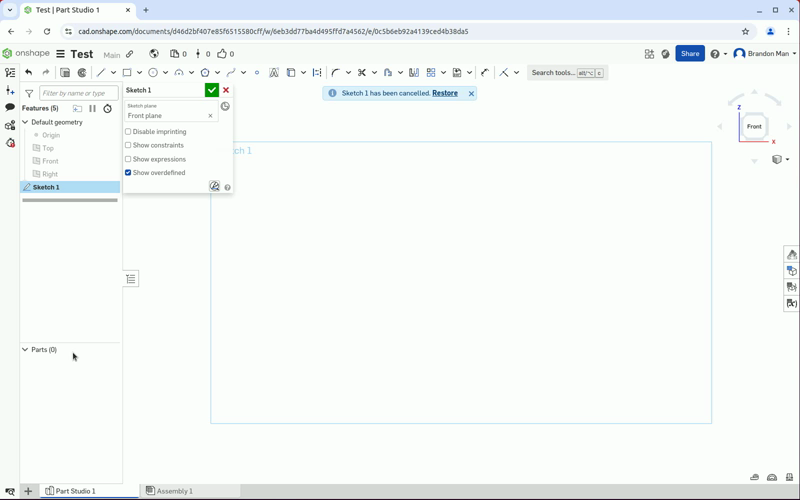
key(c)
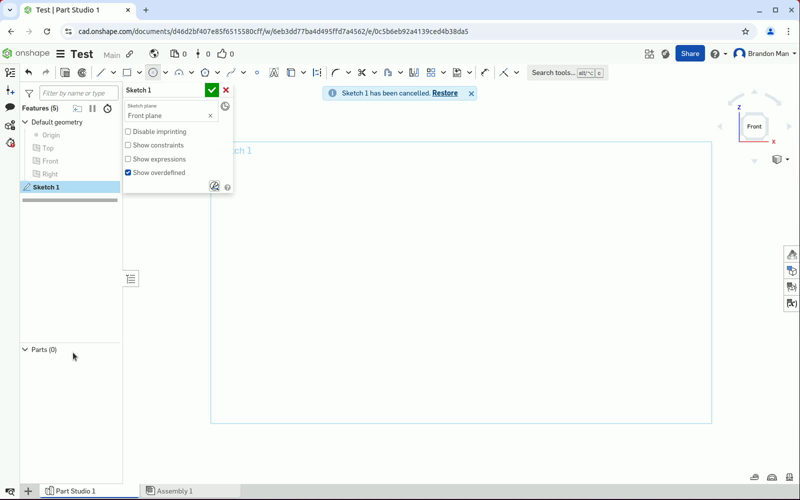
key_down(shift)
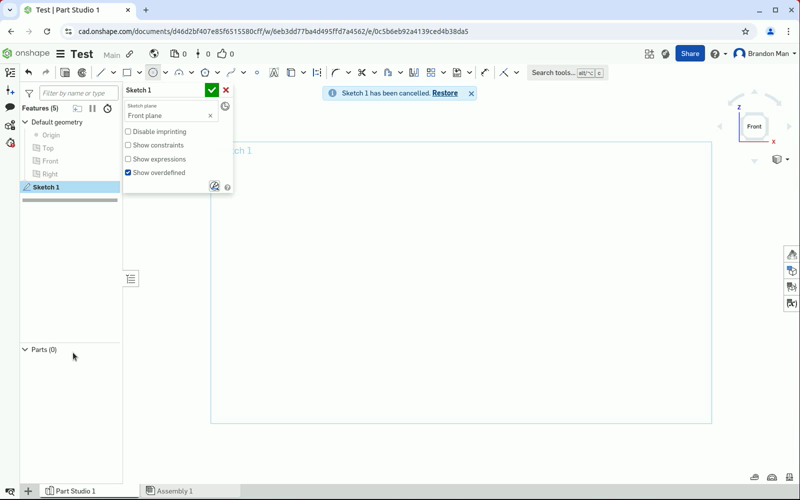
mouse_move(460, 180)
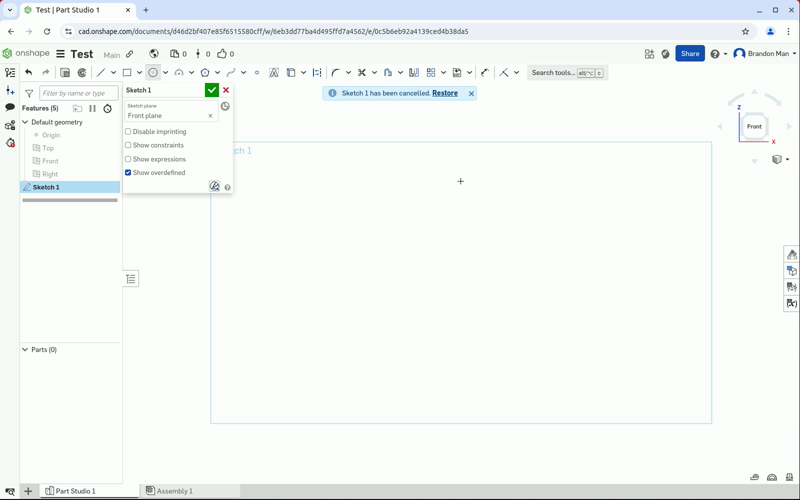
click(460, 180)
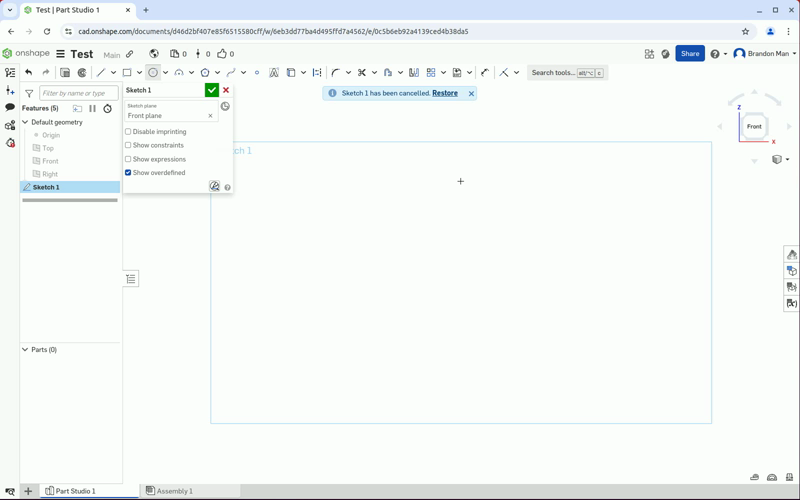
key_up(shift)
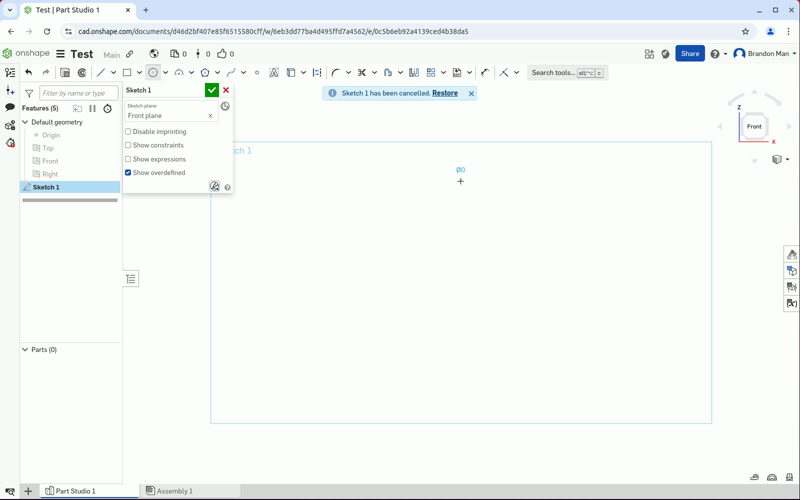
mouse_move(472, 180)
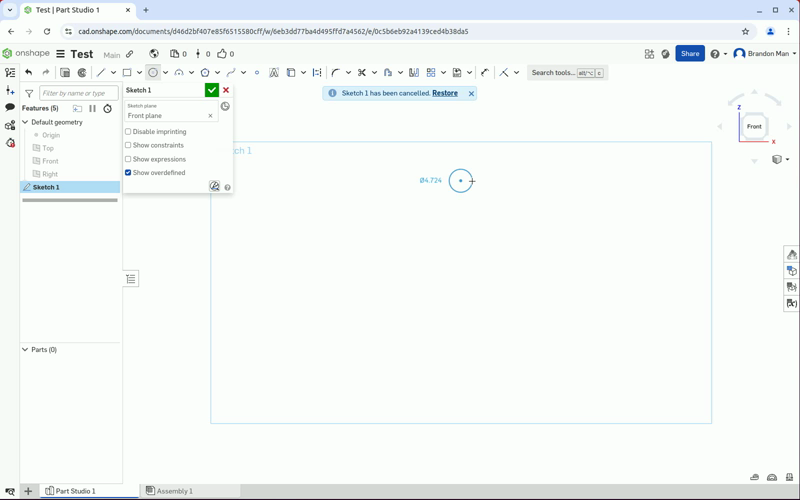
click(472, 180)
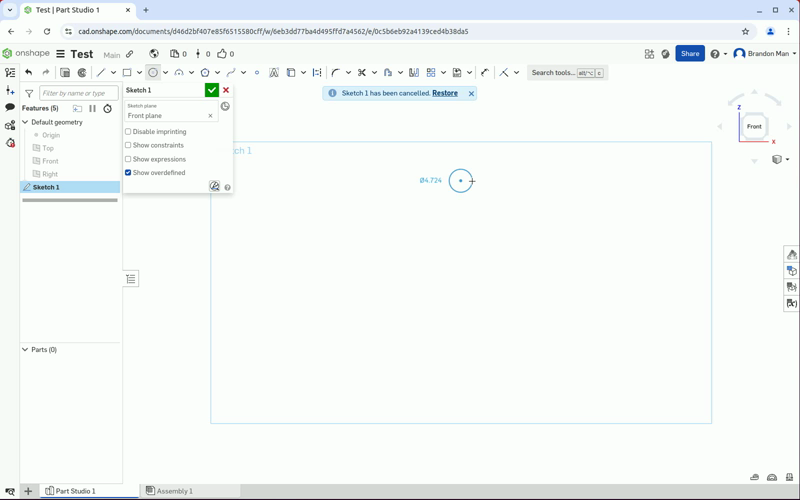
key(esc)
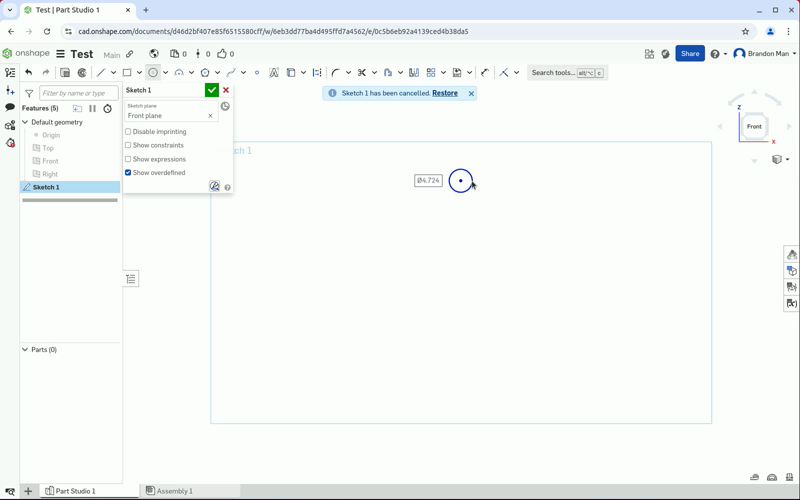
key(c)
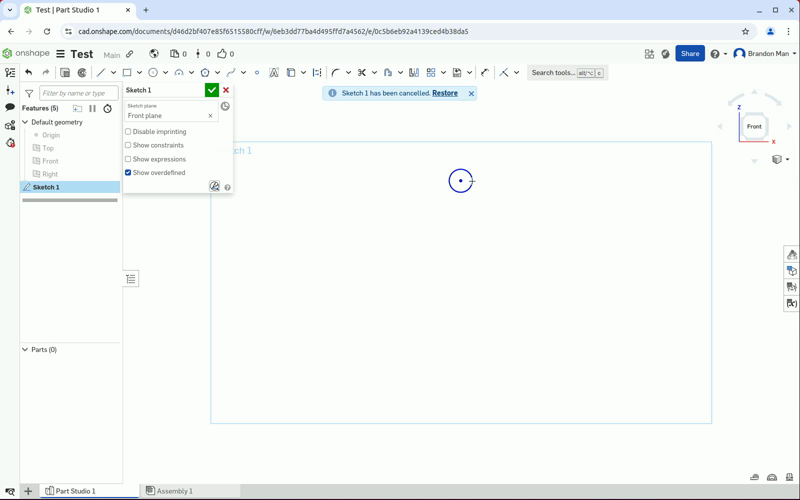
key_down(shift)
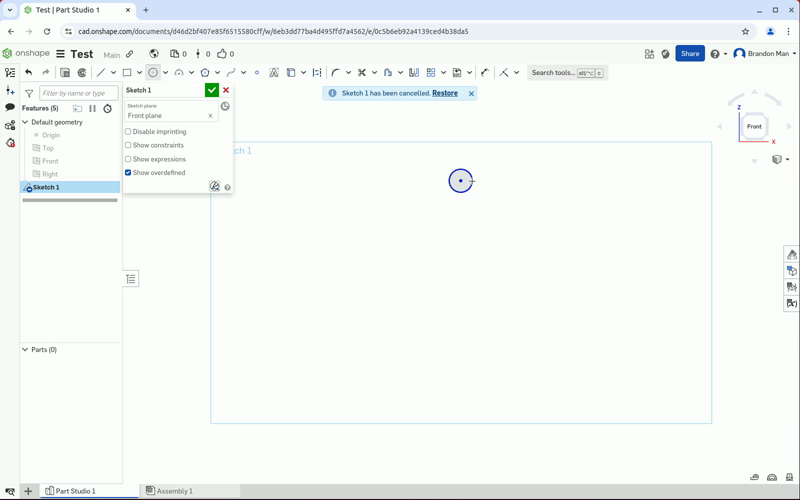
mouse_move(460, 180)
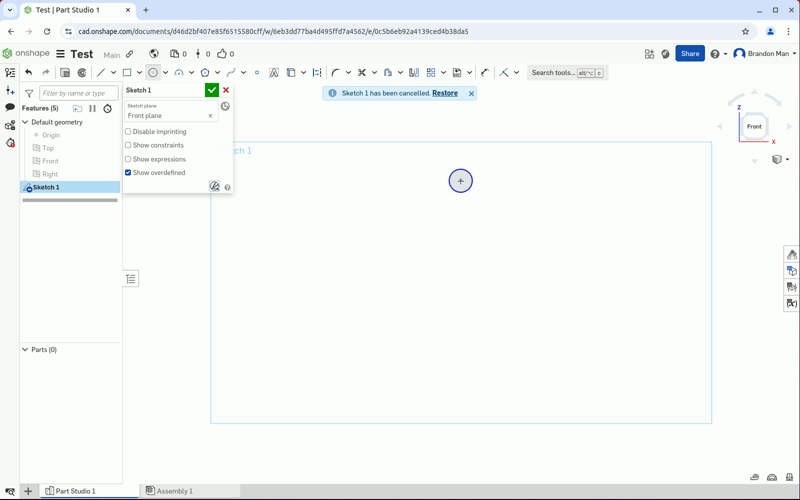
click(460, 180)
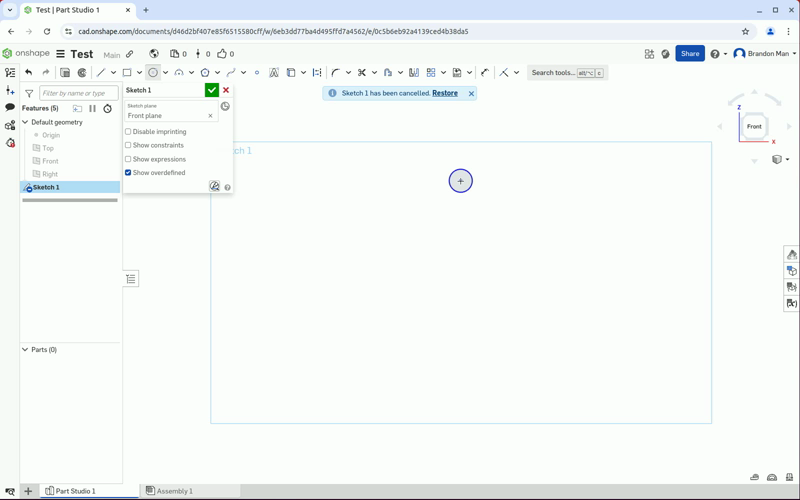
key_up(shift)
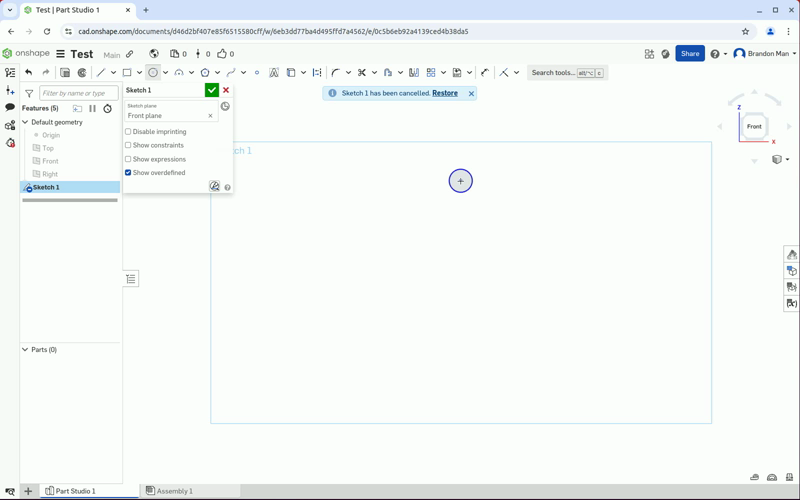
mouse_move(464, 180)
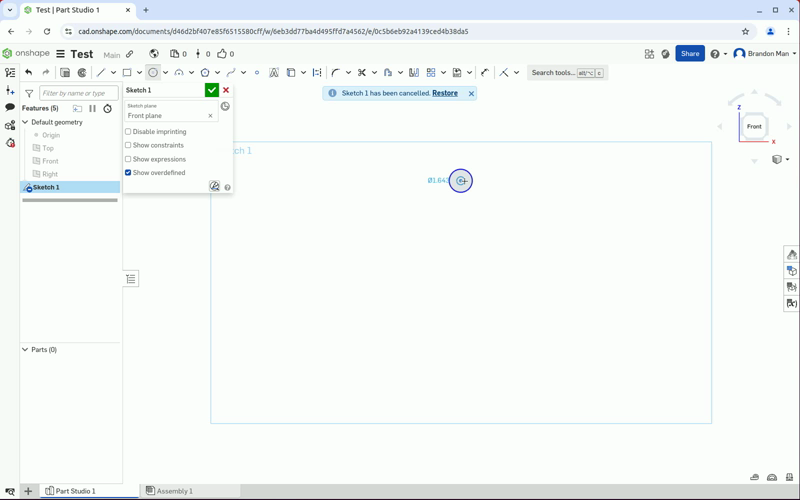
scroll(6)
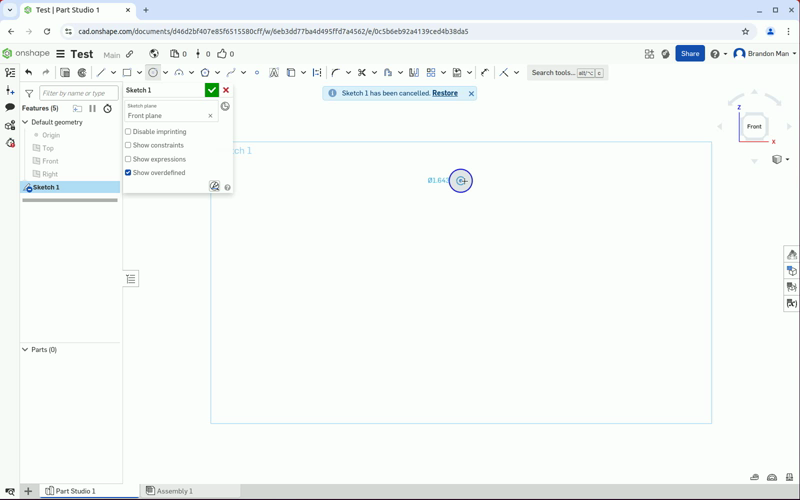
scroll(6)
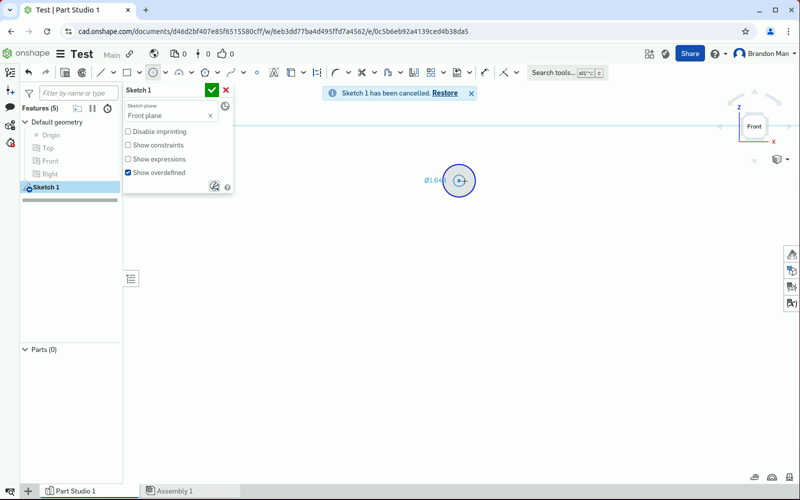
scroll(6)
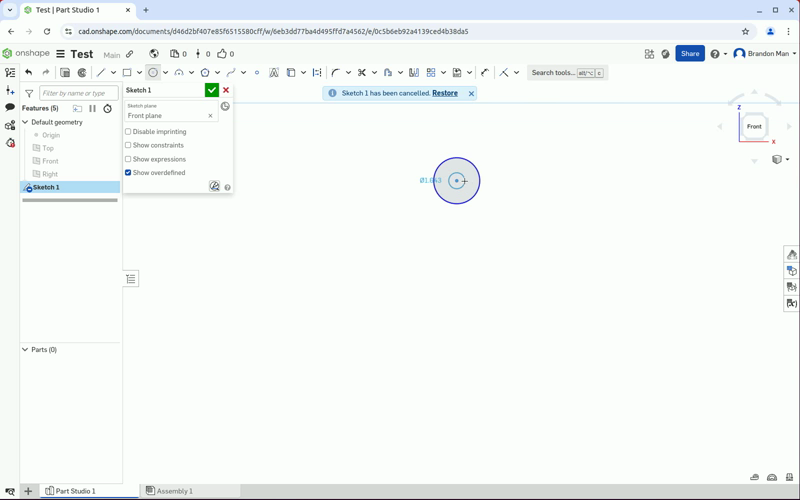
scroll(6)
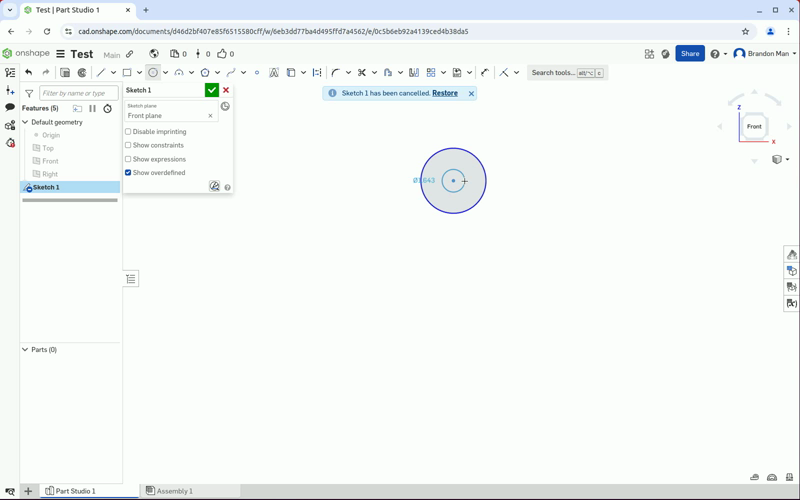
scroll(6)
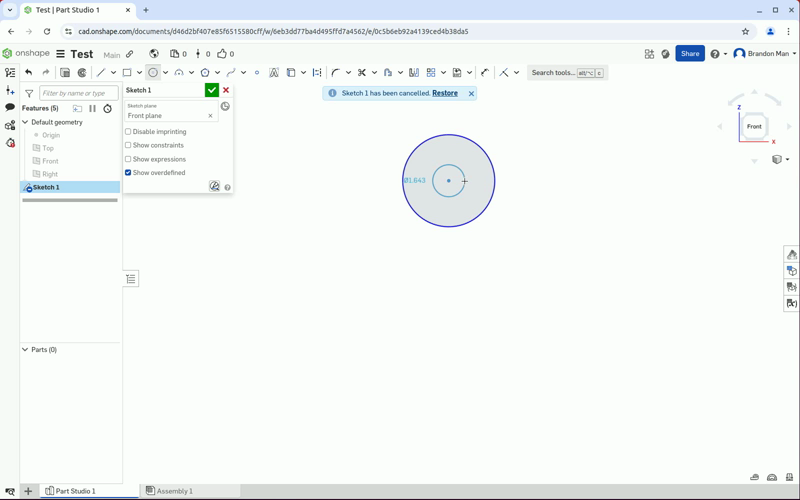
scroll(6)
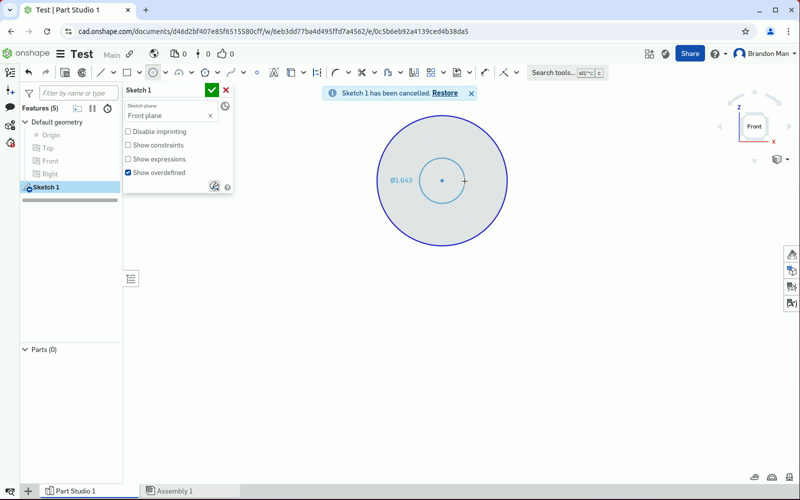
scroll(6)
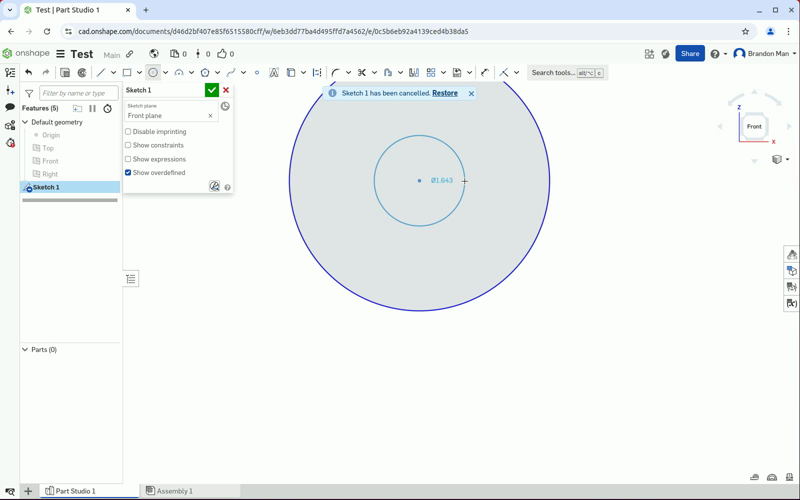
click(464, 180)
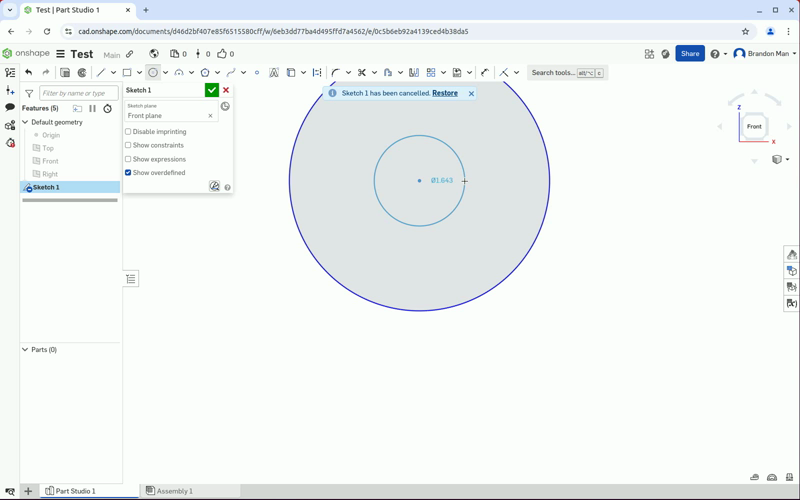
scroll(-6)
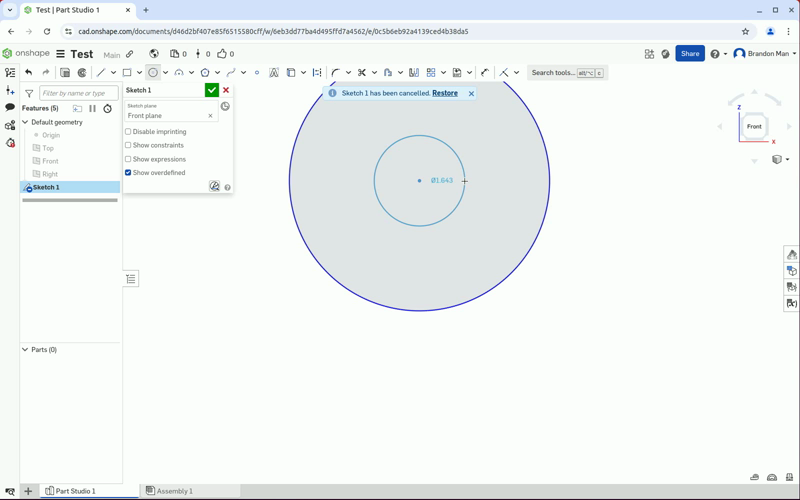
scroll(-6)
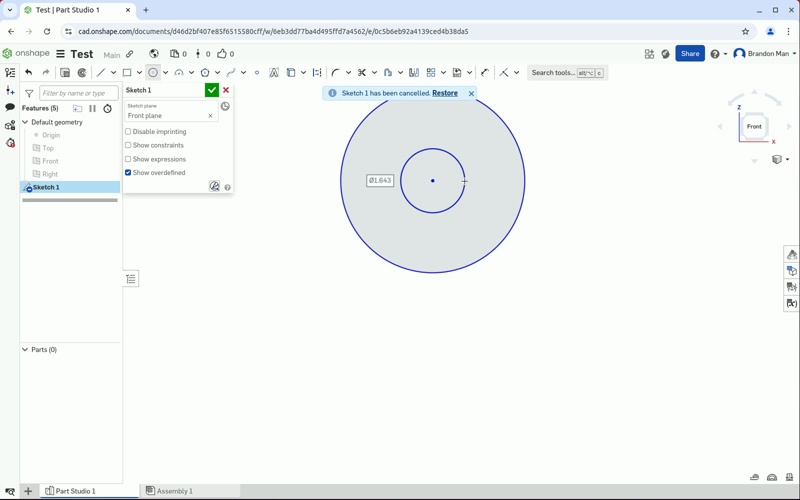
scroll(-6)
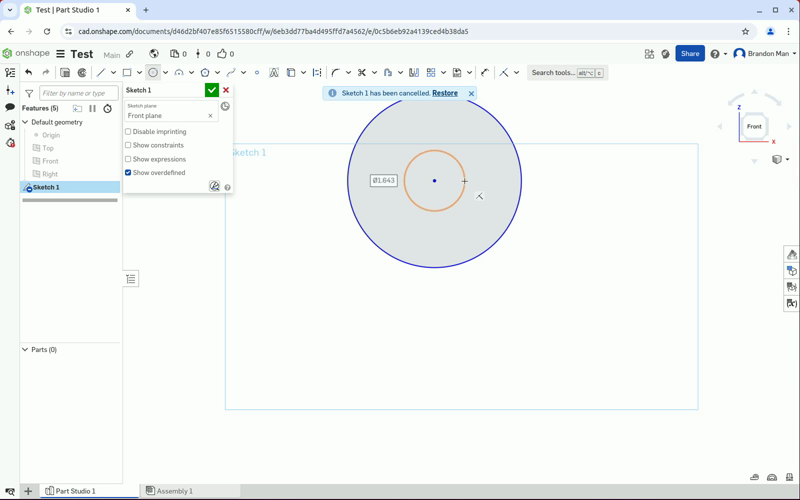
scroll(-6)
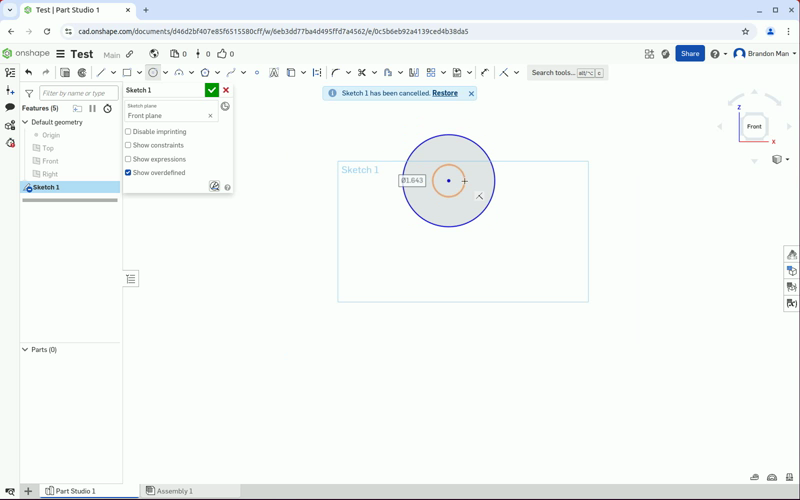
scroll(-6)
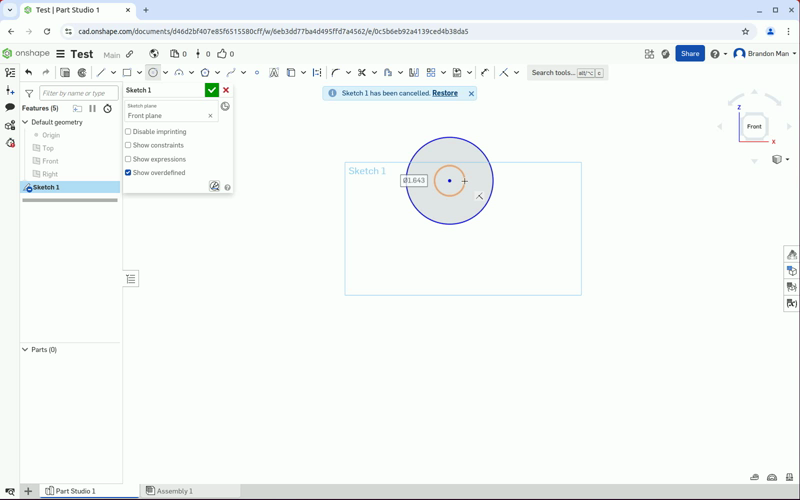
scroll(-6)
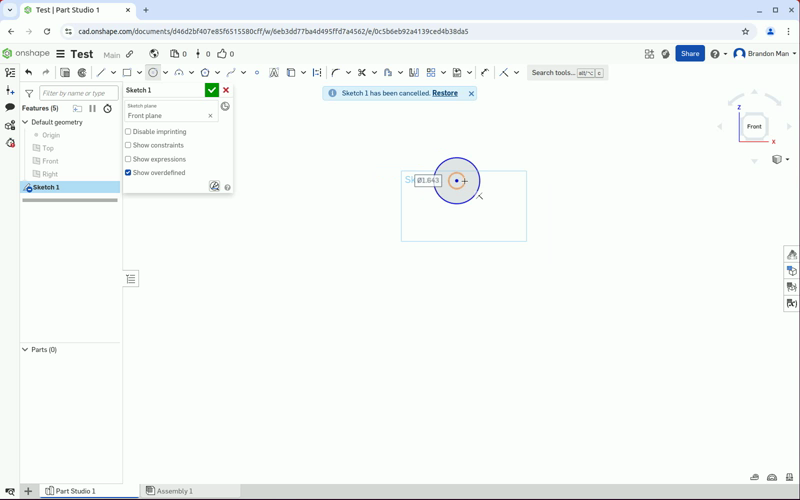
scroll(-6)
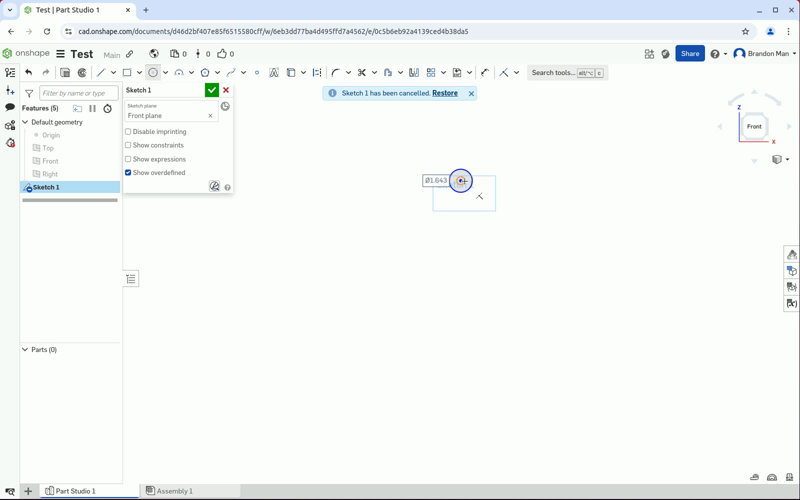
key(esc)
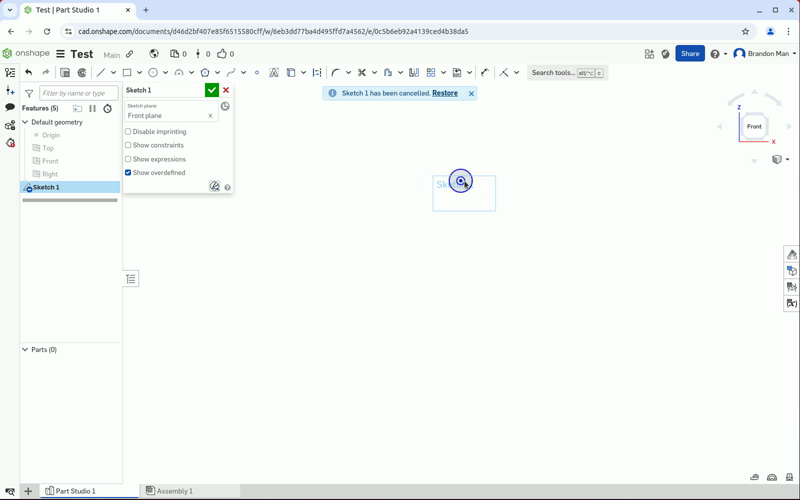
mouse_move(463, 186)
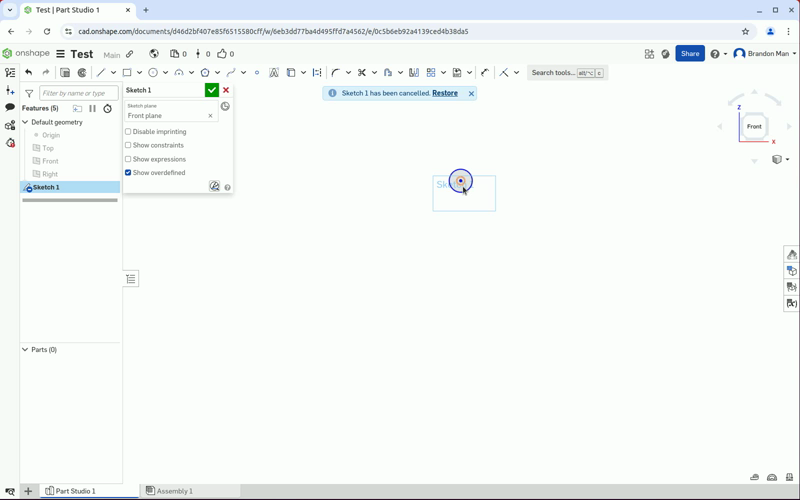
scroll(6)
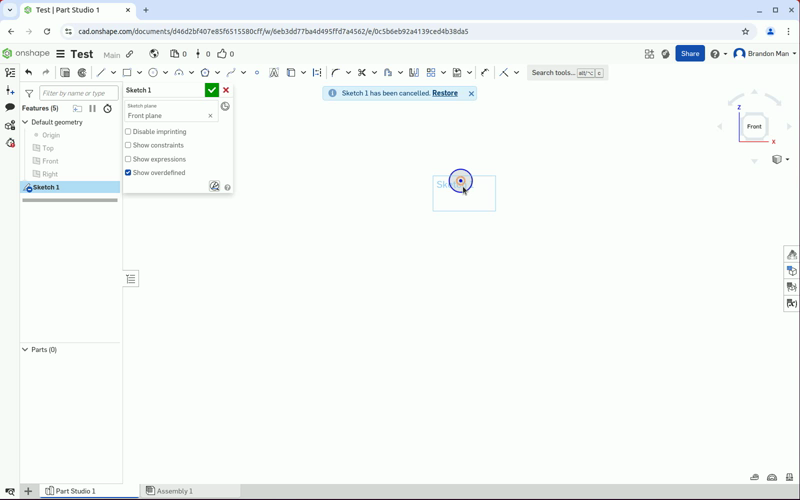
scroll(6)
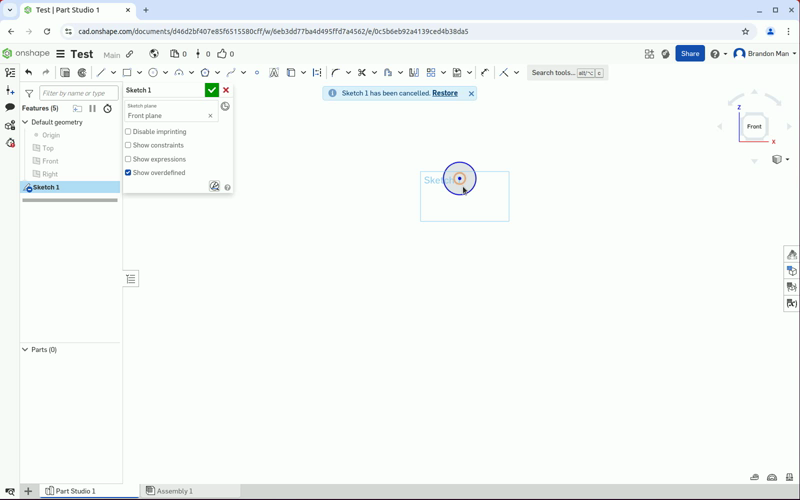
scroll(6)
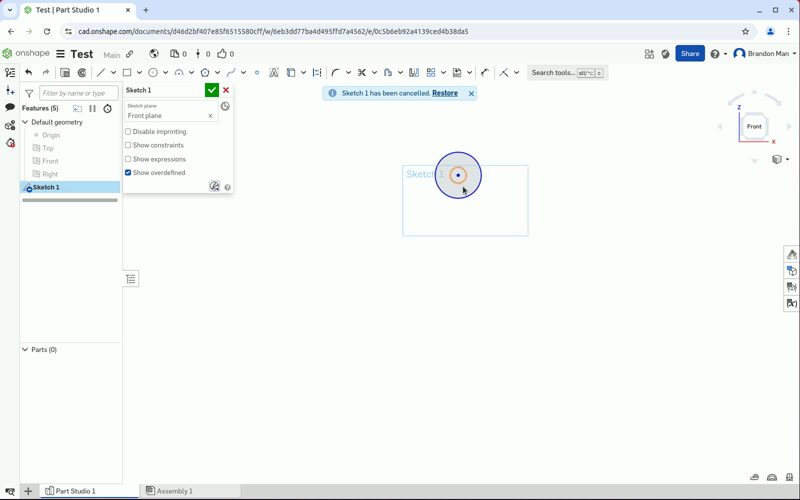
scroll(6)
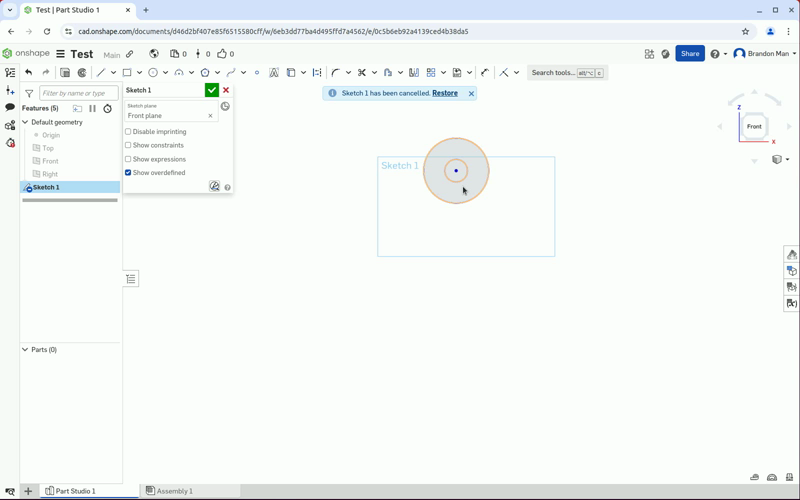
scroll(6)
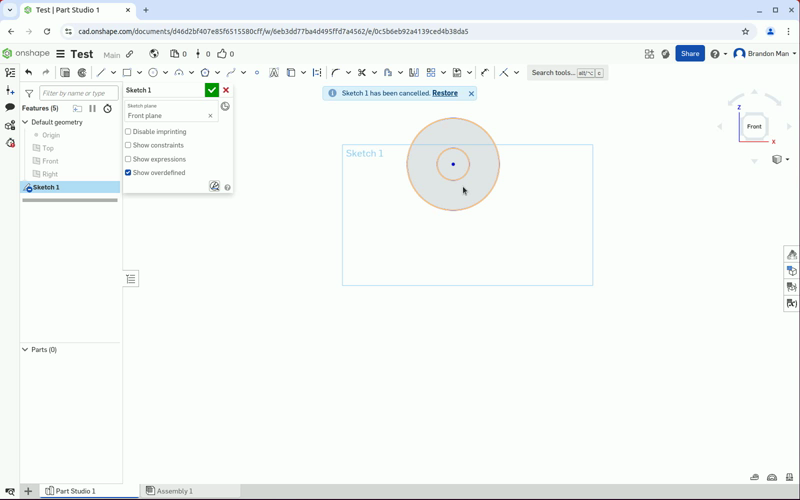
scroll(6)
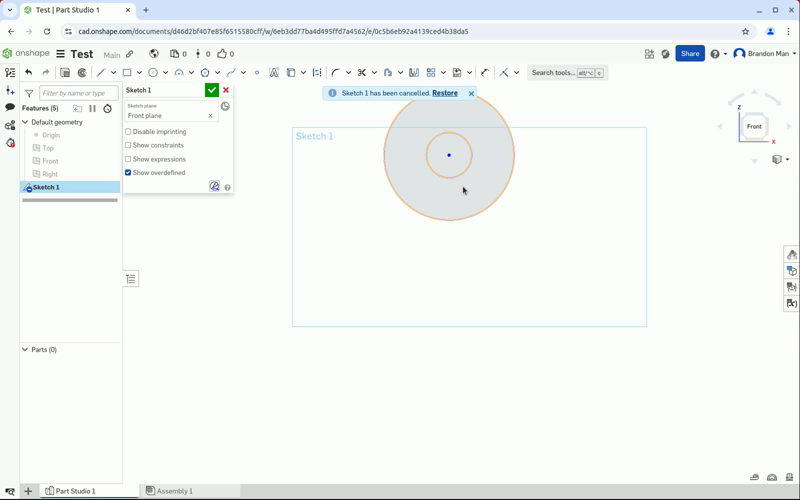
scroll(6)
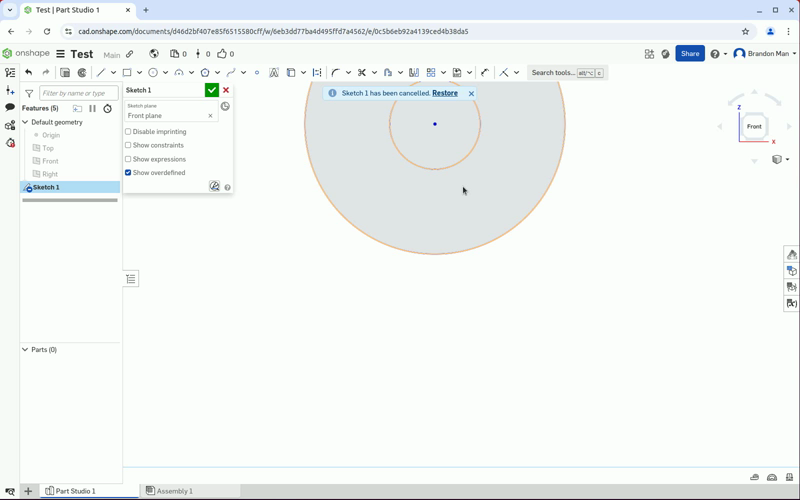
click(463, 186)
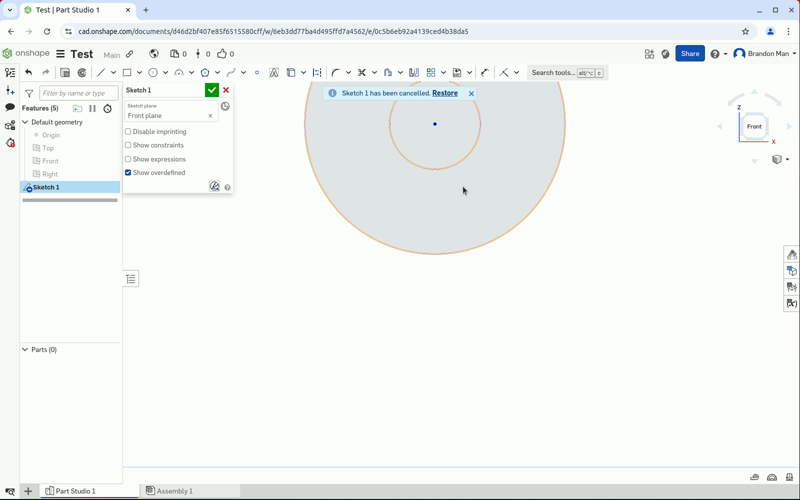
scroll(-6)
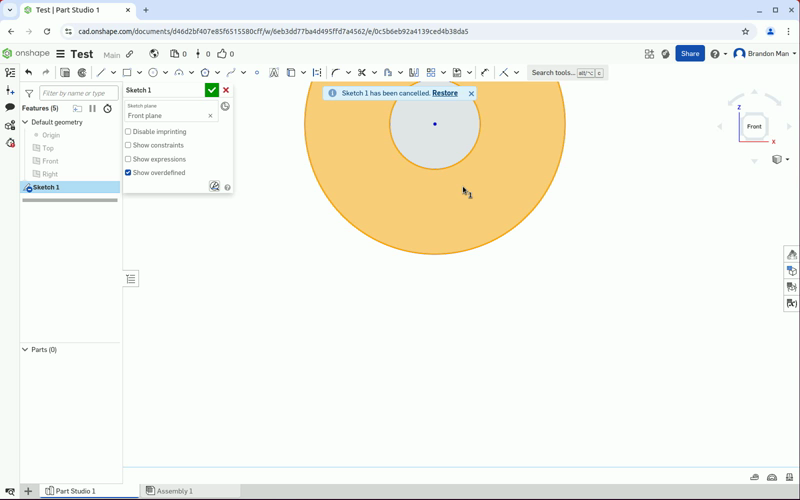
scroll(-6)
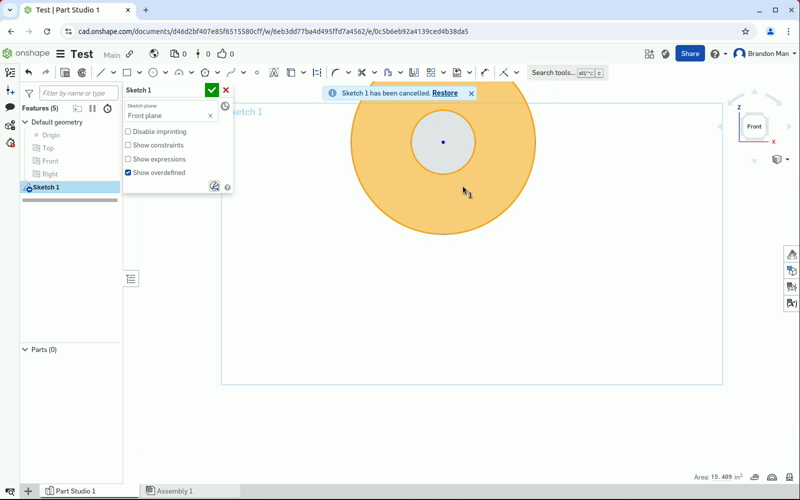
scroll(-6)
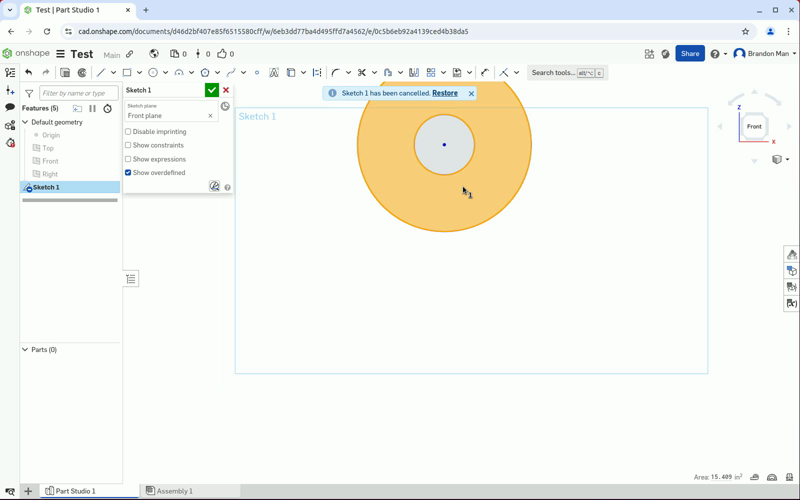
scroll(-6)
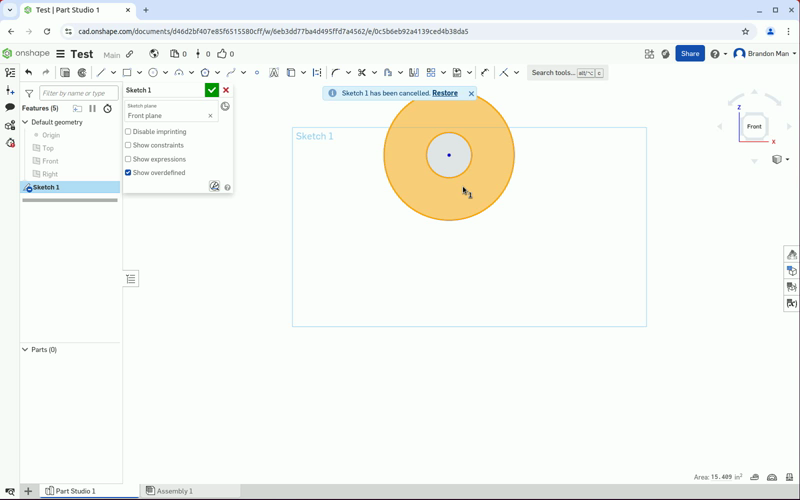
scroll(-6)
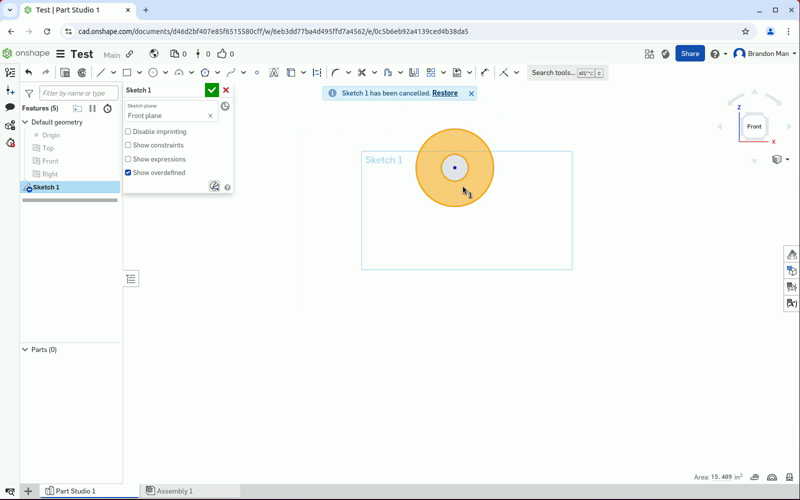
scroll(-6)
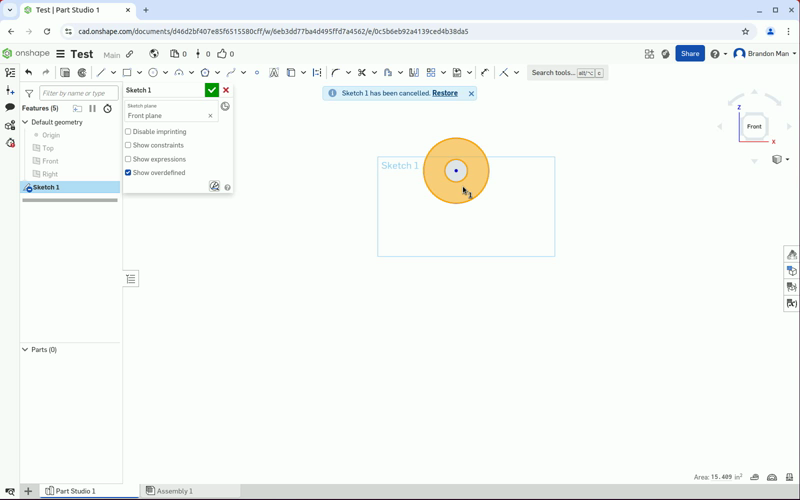
scroll(-6)
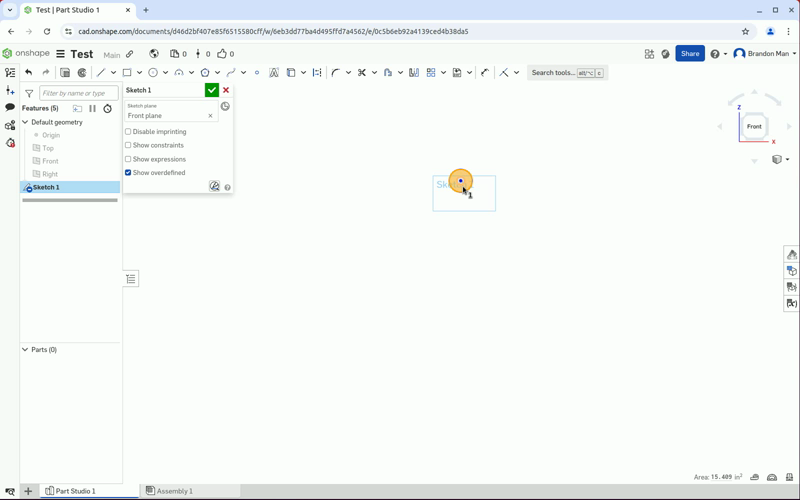
mouse_move(73, 352)
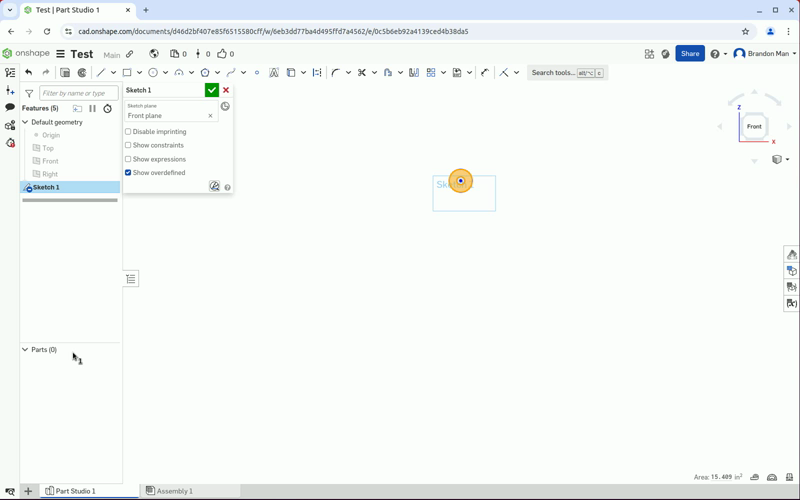
key(shift+y)
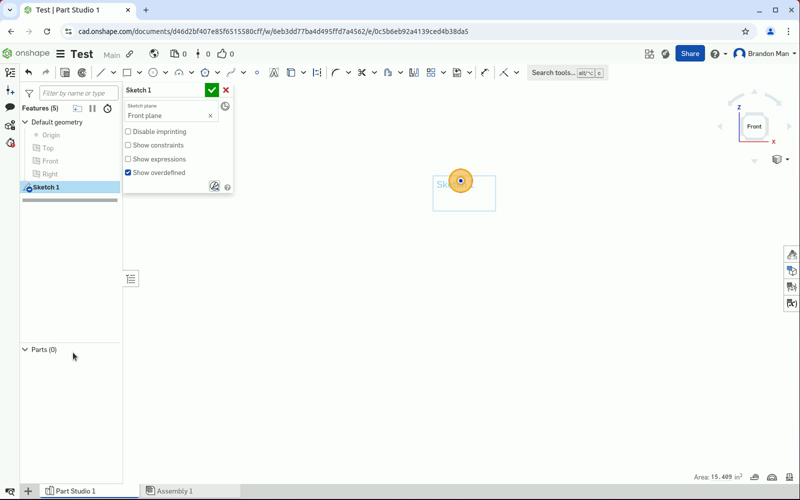
key(shift+e)
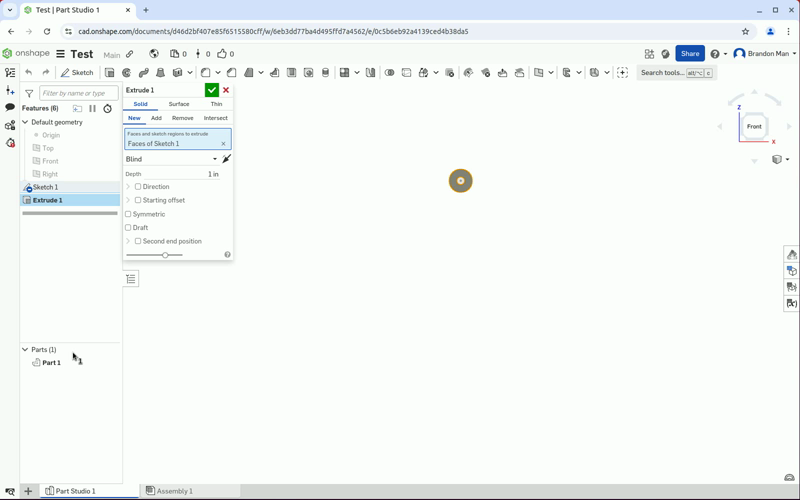
mouse_move(143, 106)
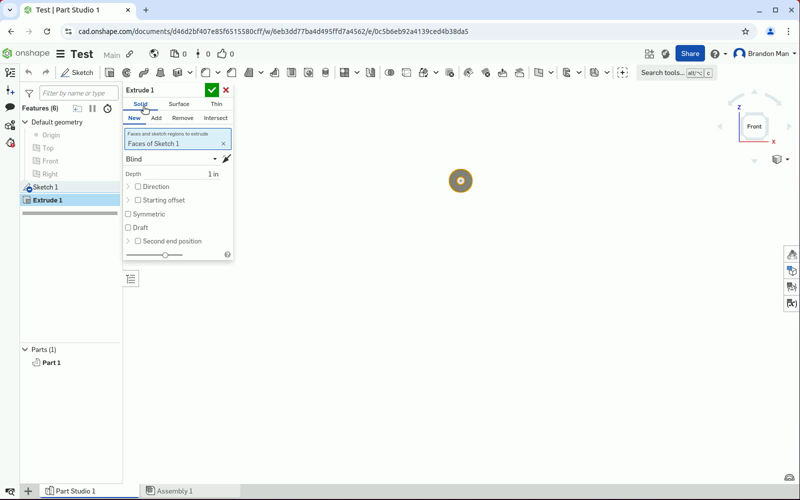
click(143, 106)
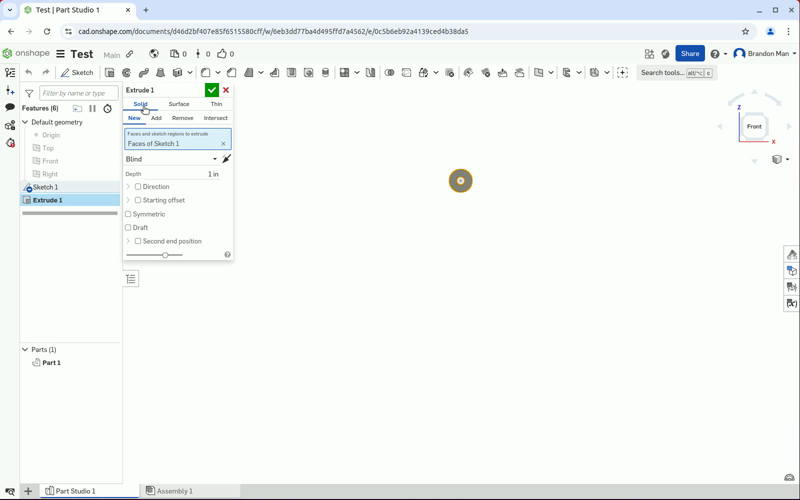
mouse_move(137, 120)
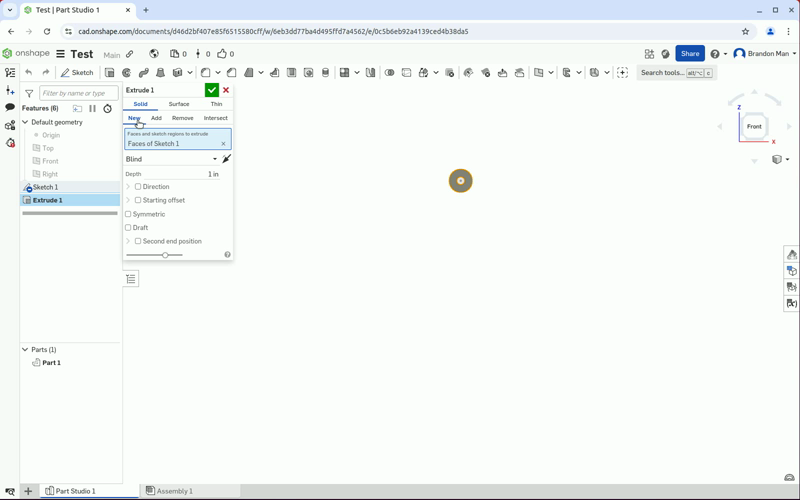
click(137, 120)
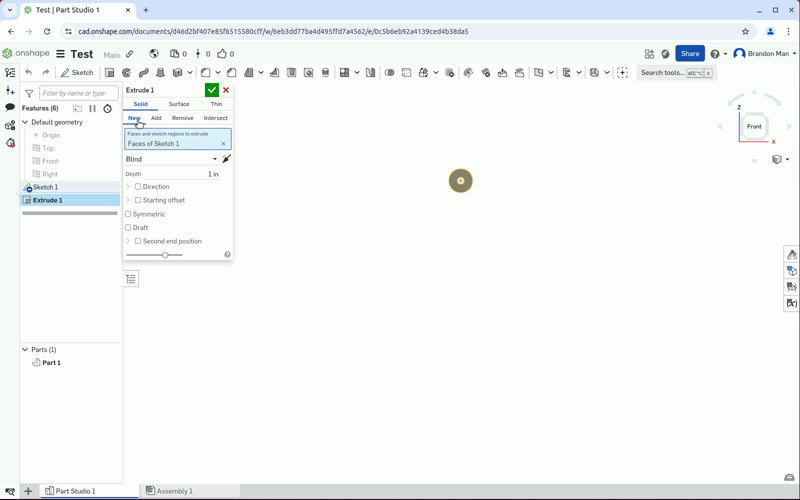
key(tab, 4)
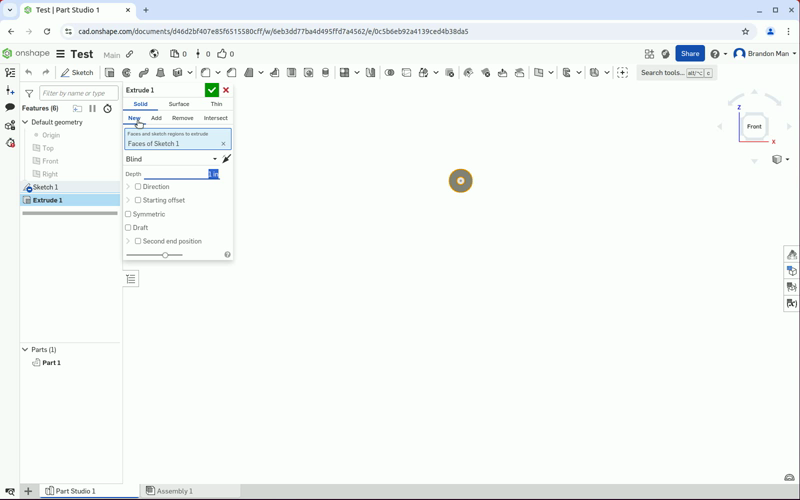
text(0.722)
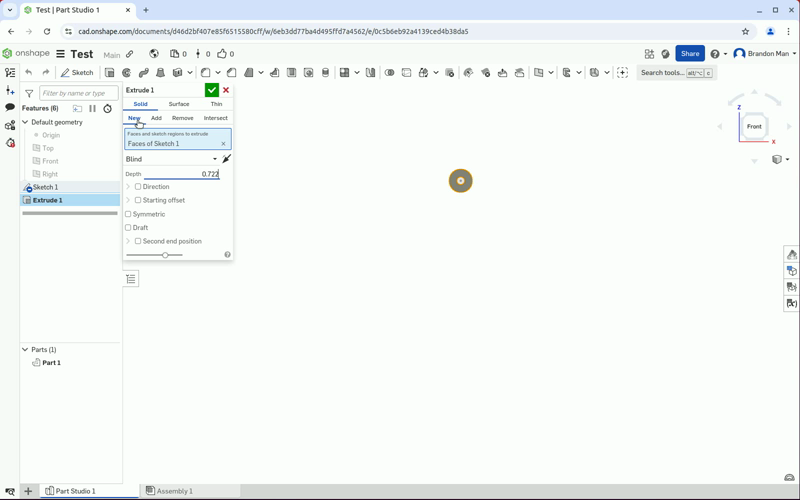
key(enter)
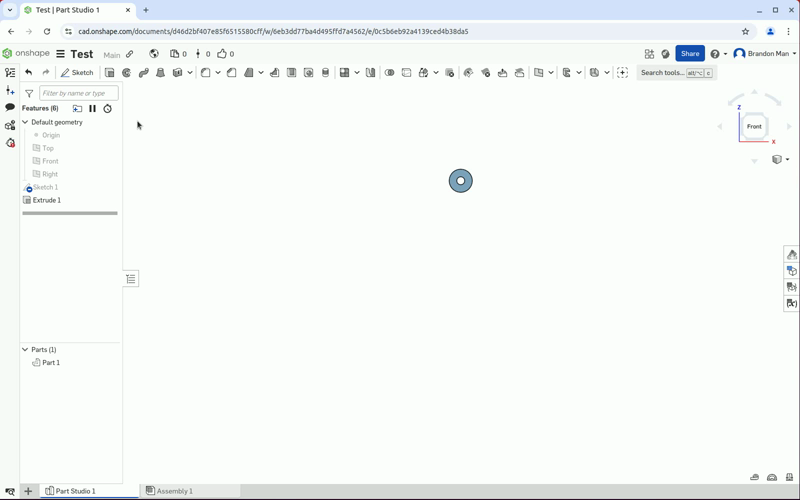
key(shift+h)
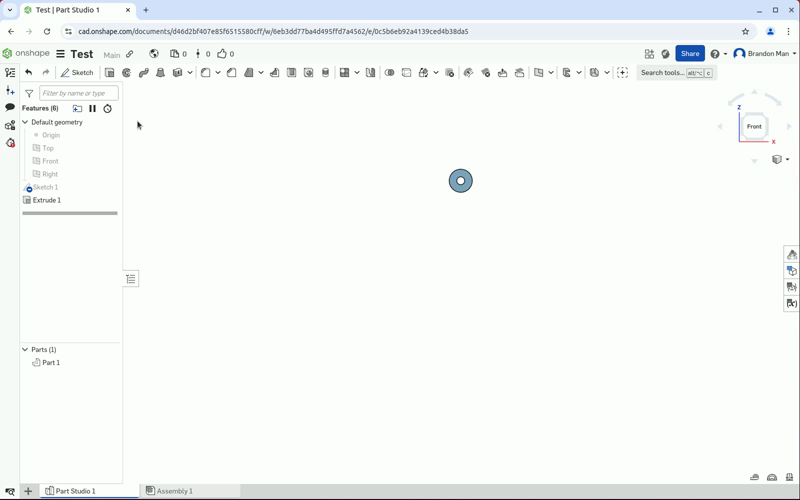
key(shift+h)
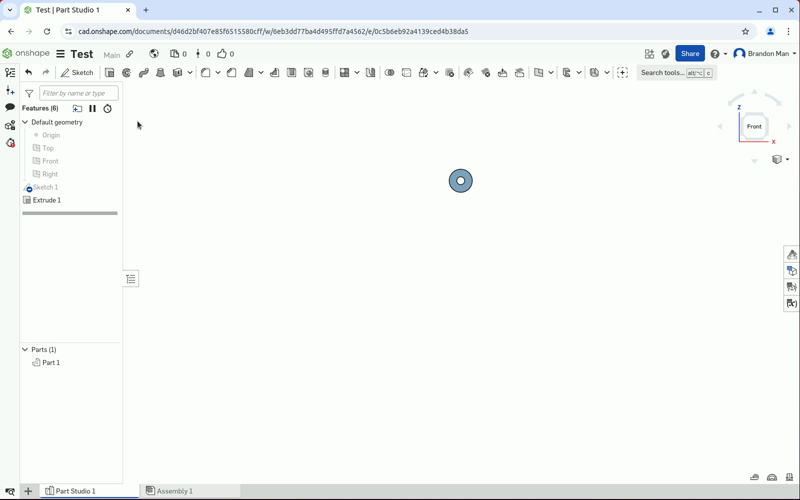
mouse_move(73, 189)
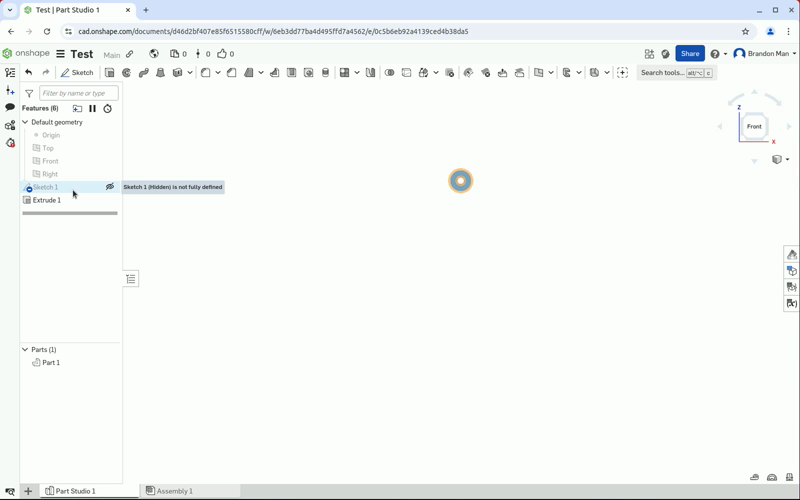
click(73, 189)
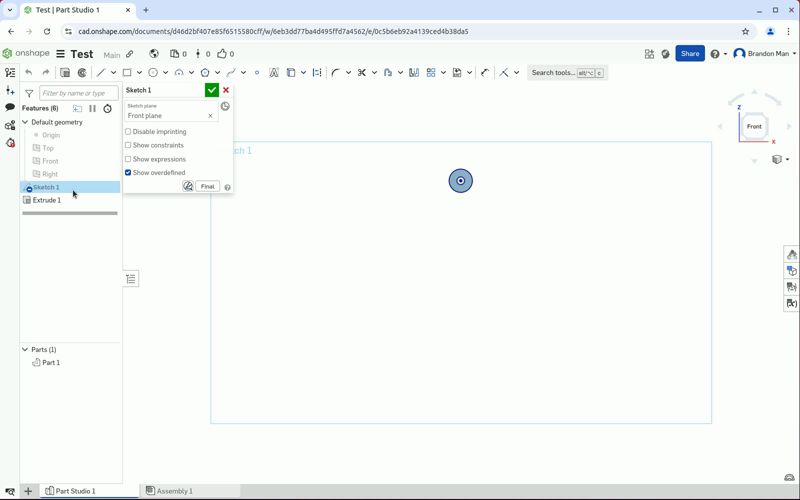
mouse_move(229, 92)
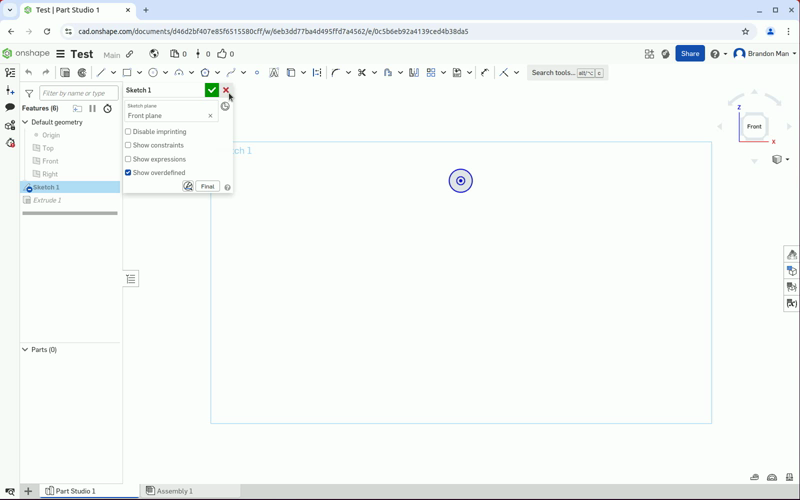
click(229, 92)
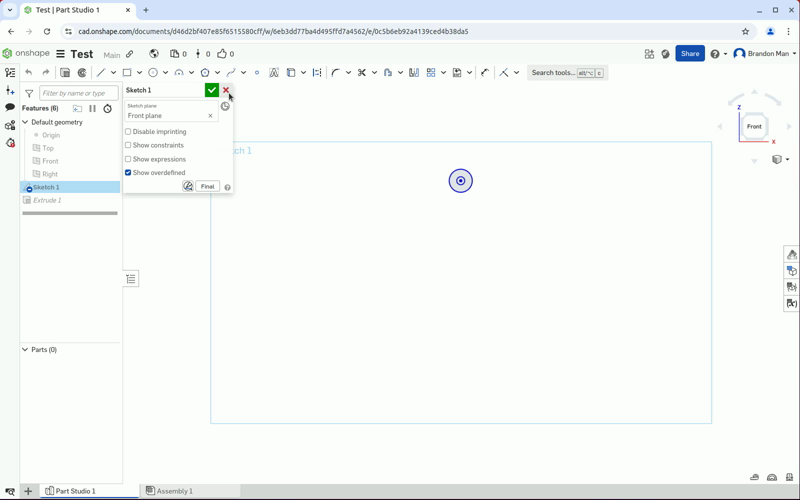
key(shift+s)
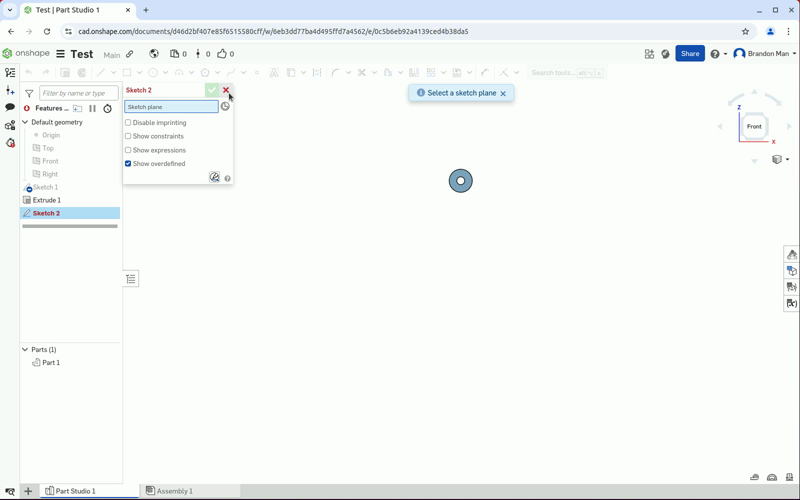
mouse_move(73, 163)
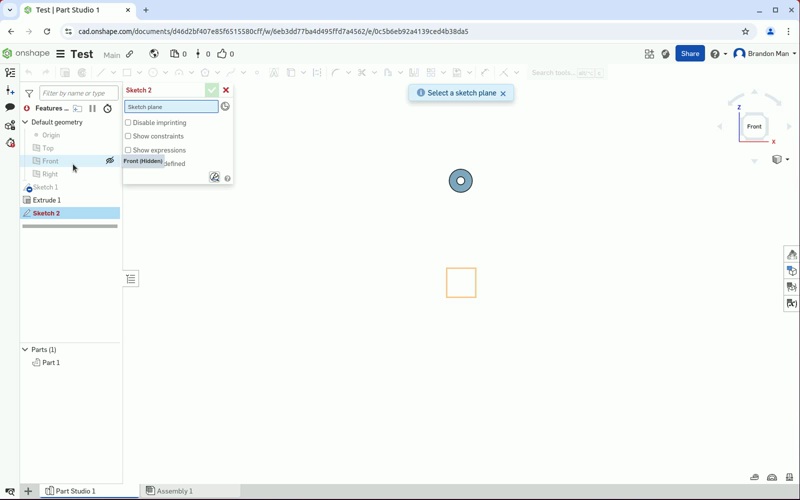
click(73, 163)
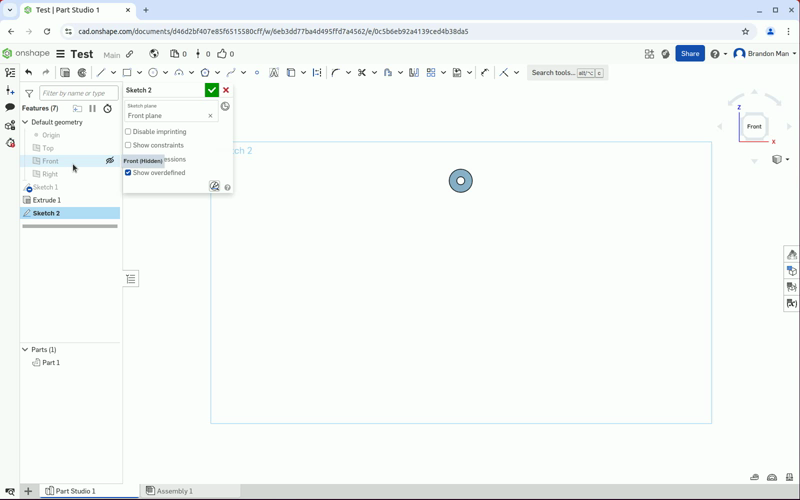
mouse_move(73, 352)
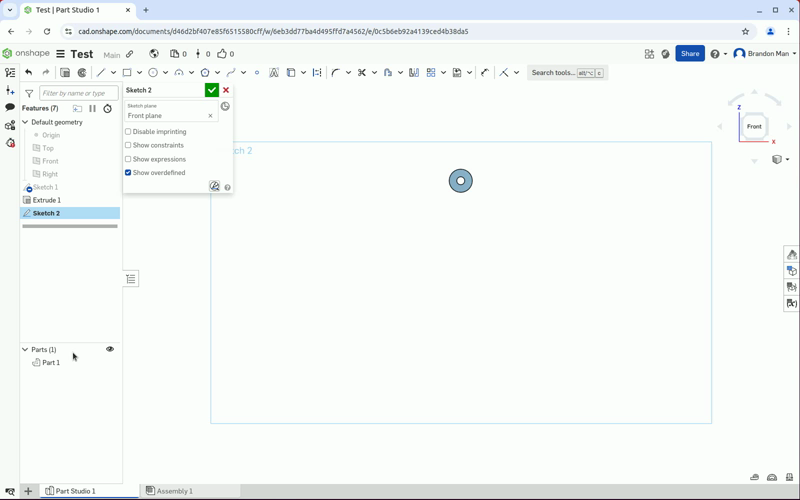
key(y)
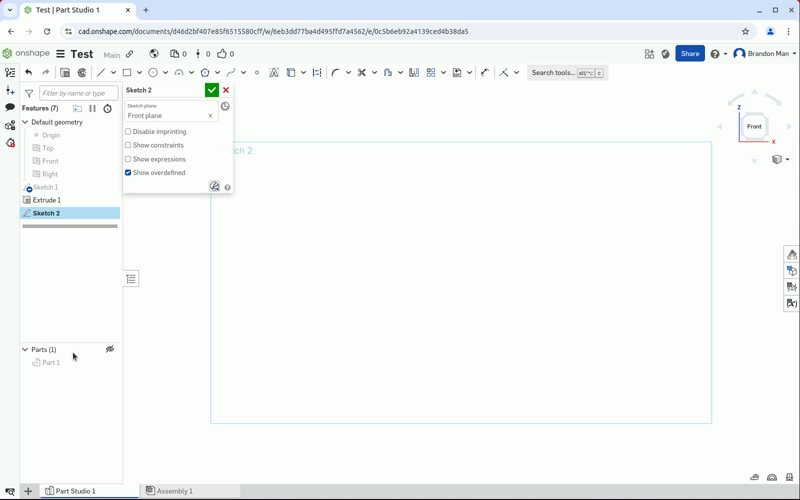
key(c)
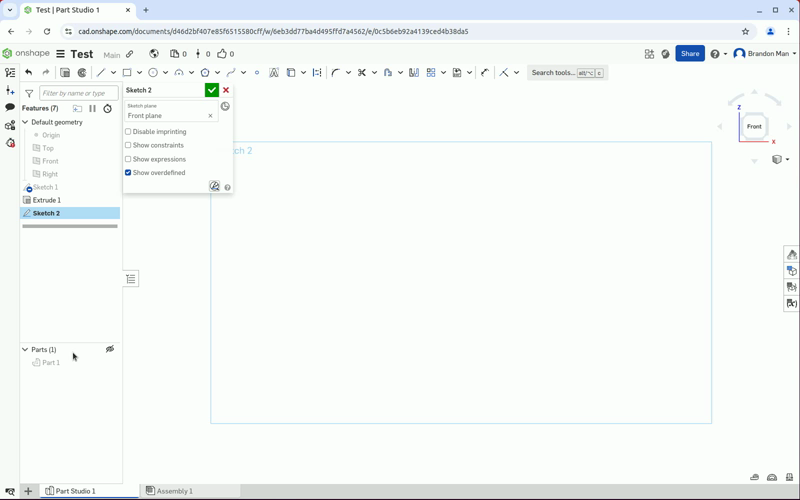
key_down(shift)
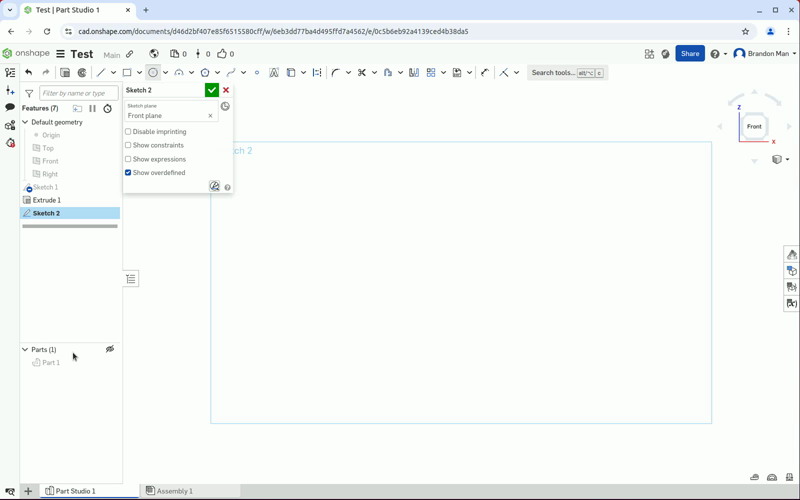
mouse_move(511, 312)
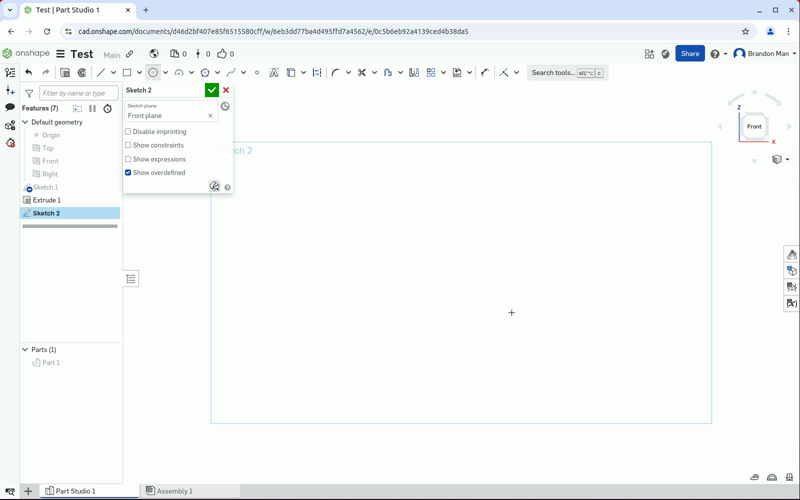
click(511, 312)
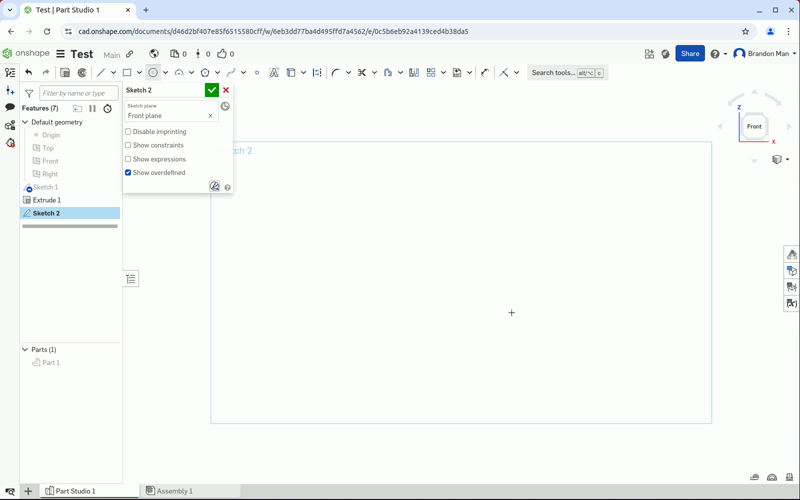
key_up(shift)
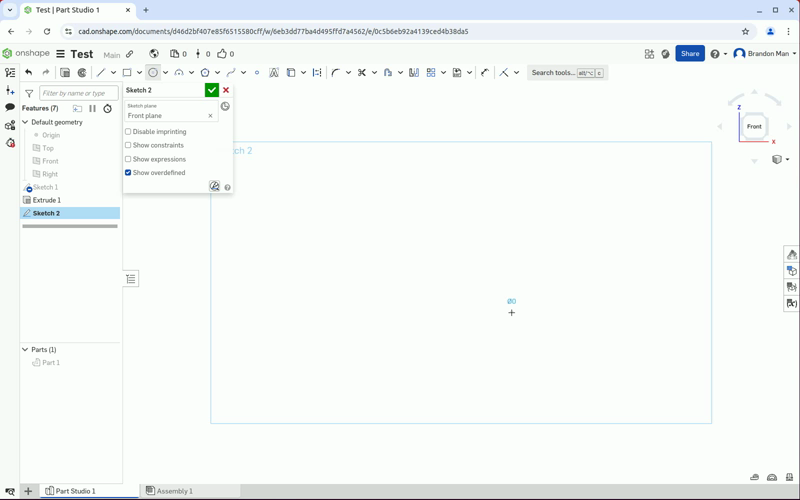
mouse_move(521, 312)
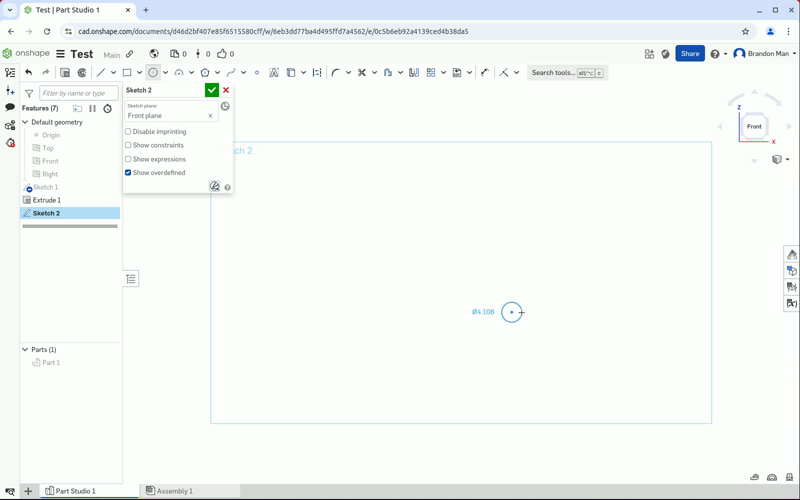
click(521, 312)
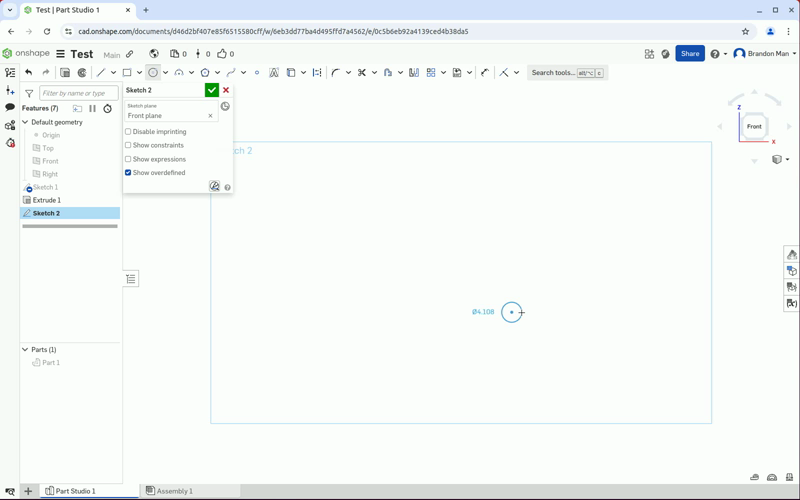
key(esc)
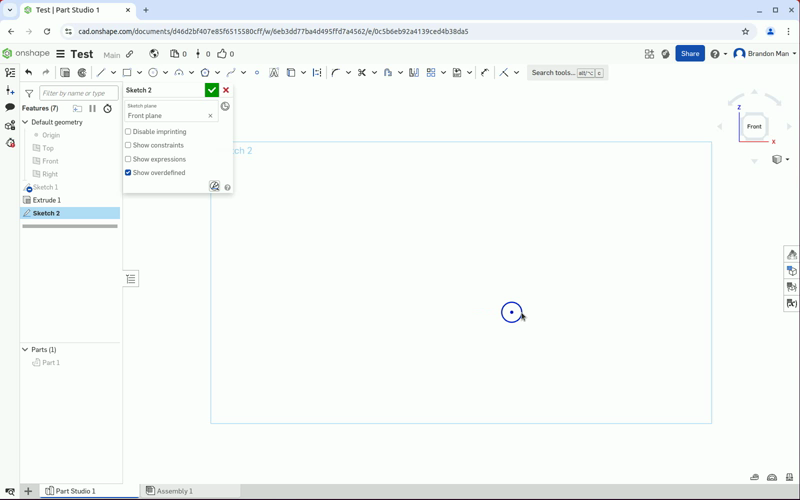
key(c)
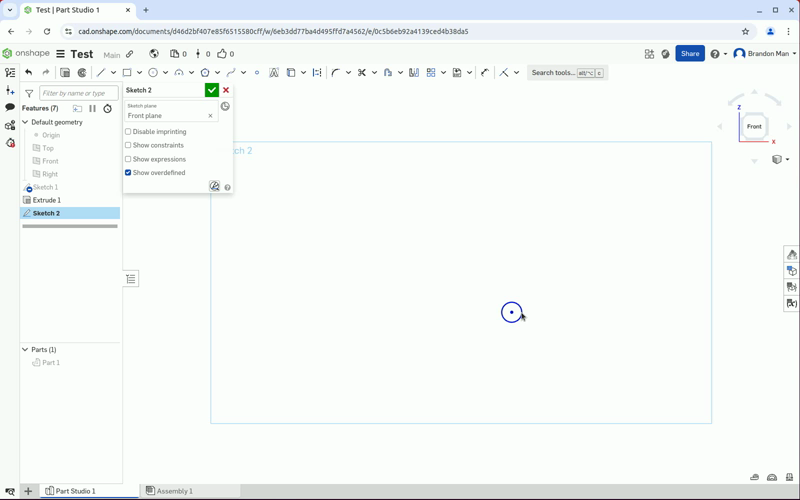
key_down(shift)
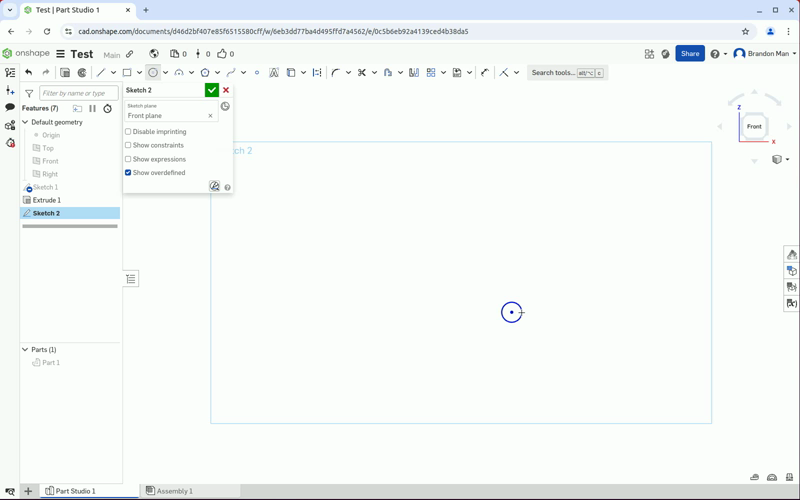
mouse_move(511, 312)
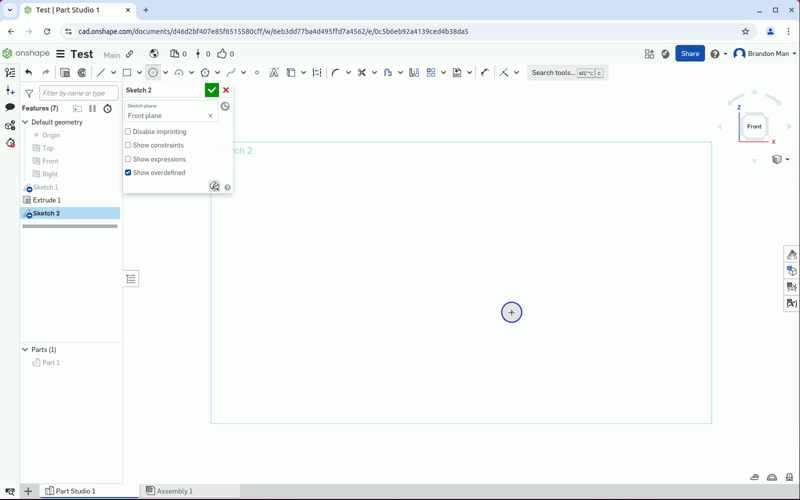
click(511, 312)
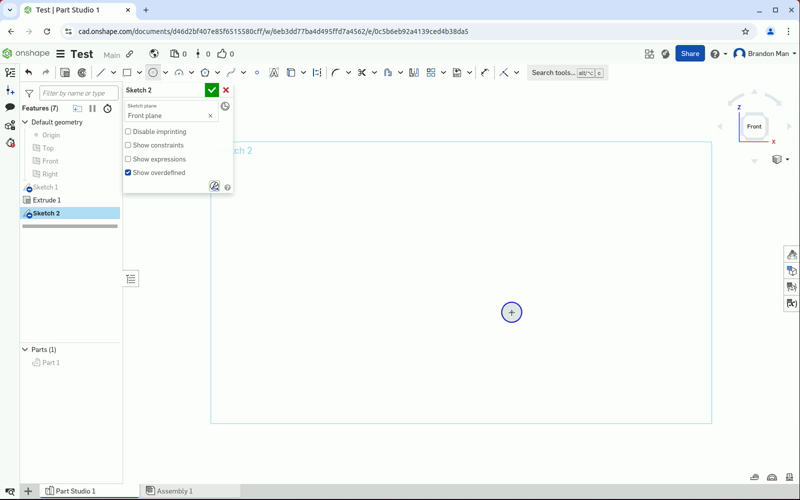
key_up(shift)
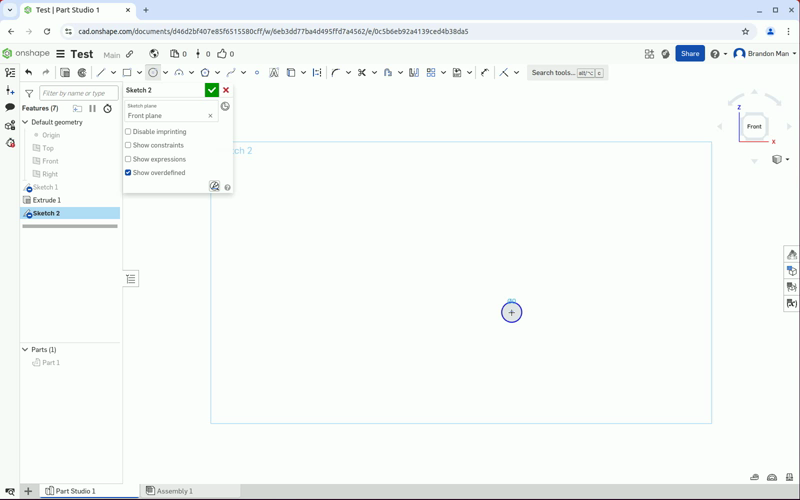
mouse_move(515, 312)
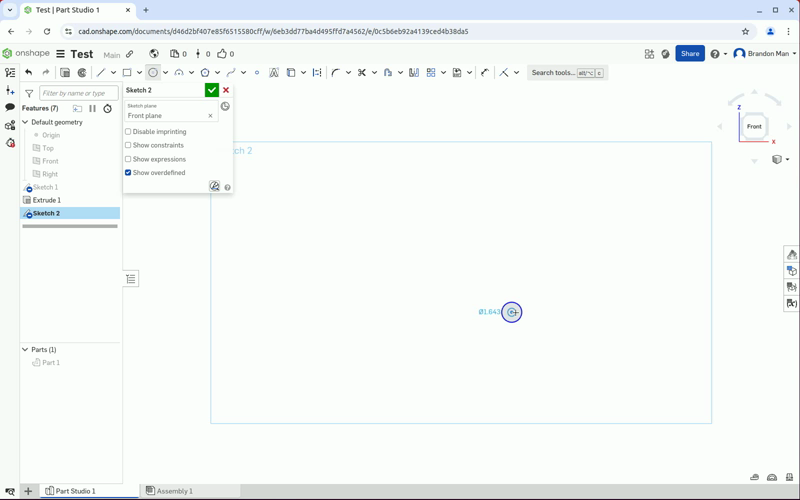
scroll(6)
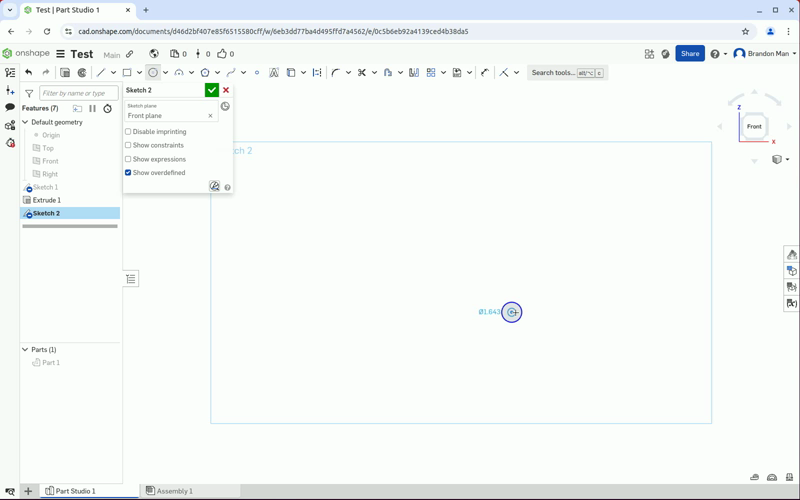
scroll(6)
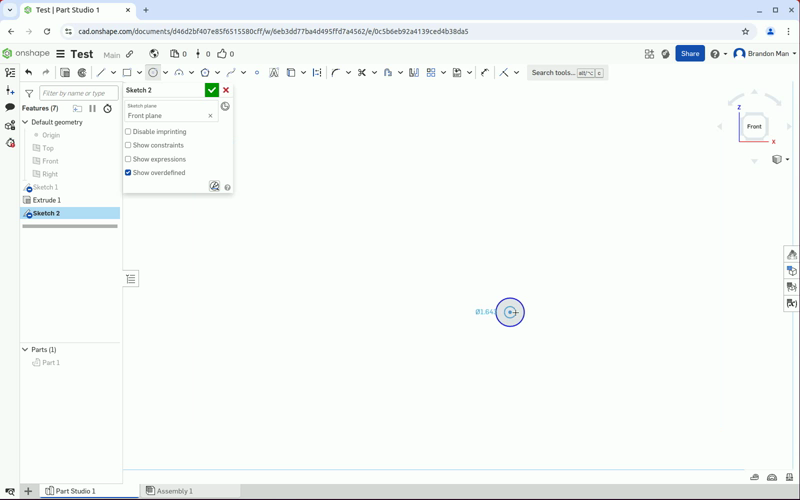
scroll(6)
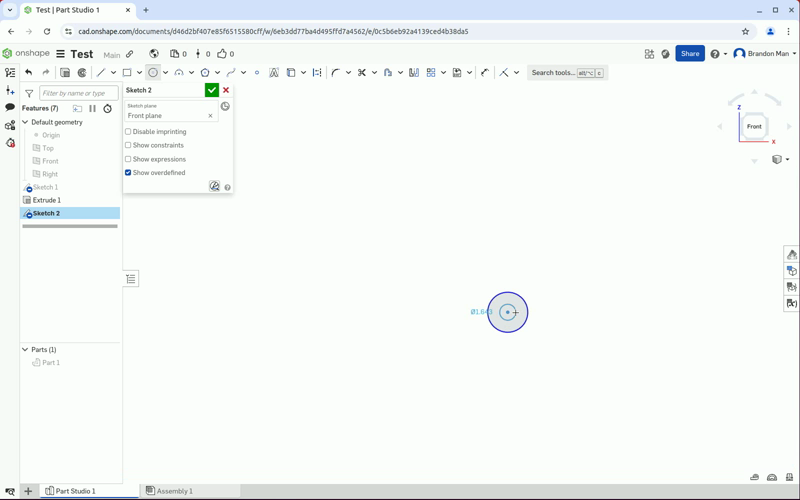
scroll(6)
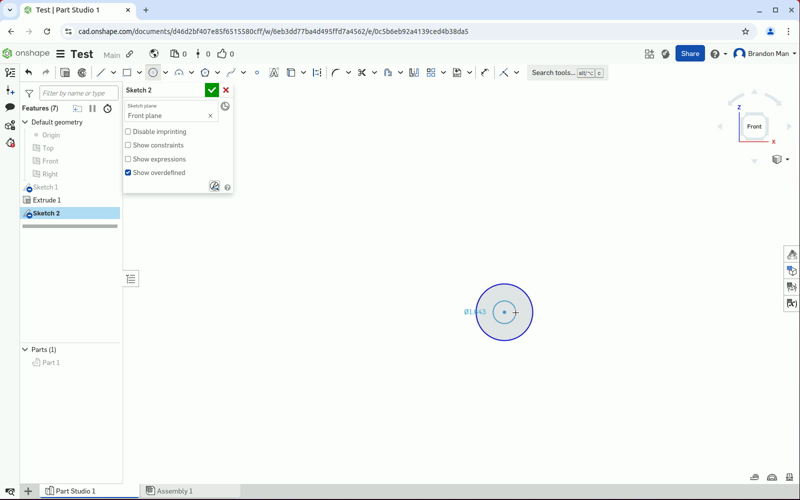
scroll(6)
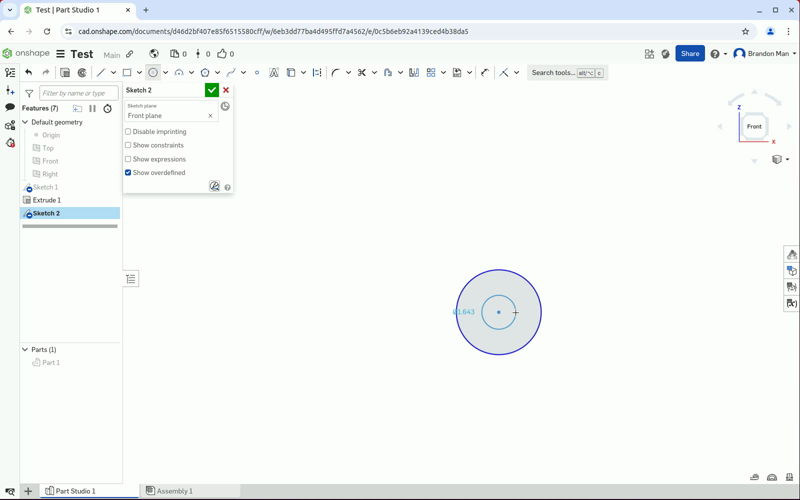
scroll(6)
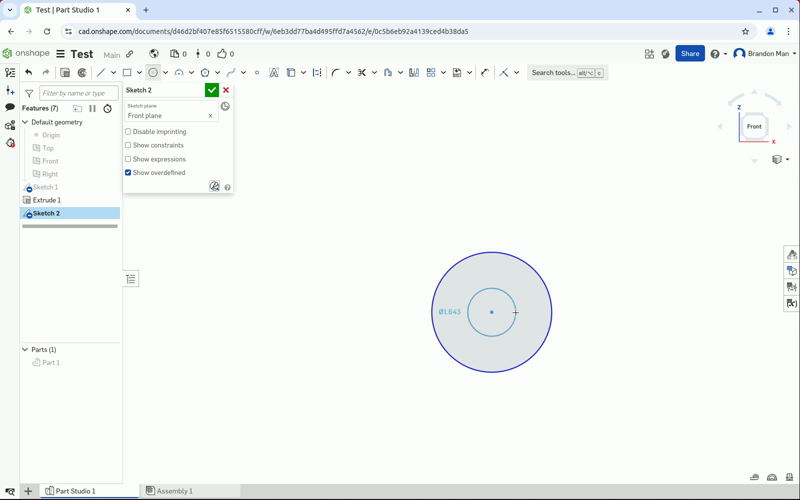
scroll(6)
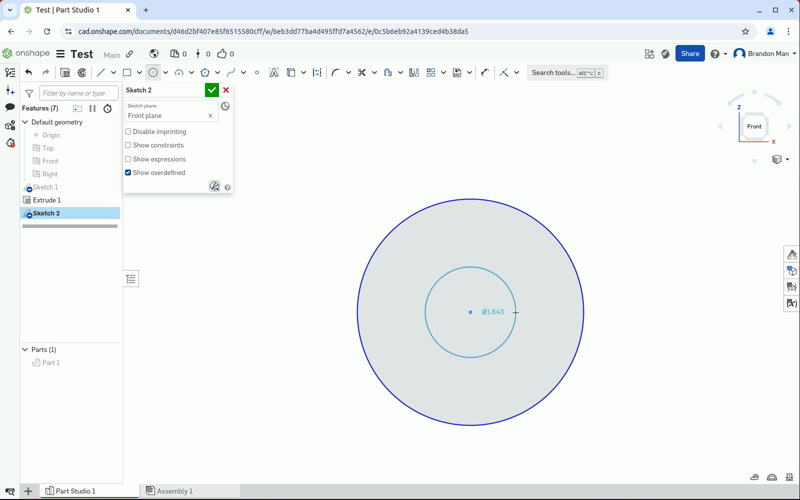
click(515, 312)
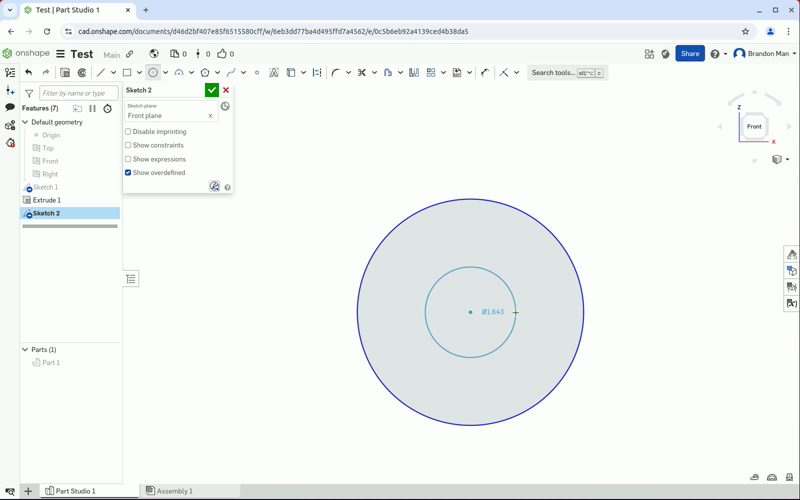
scroll(-6)
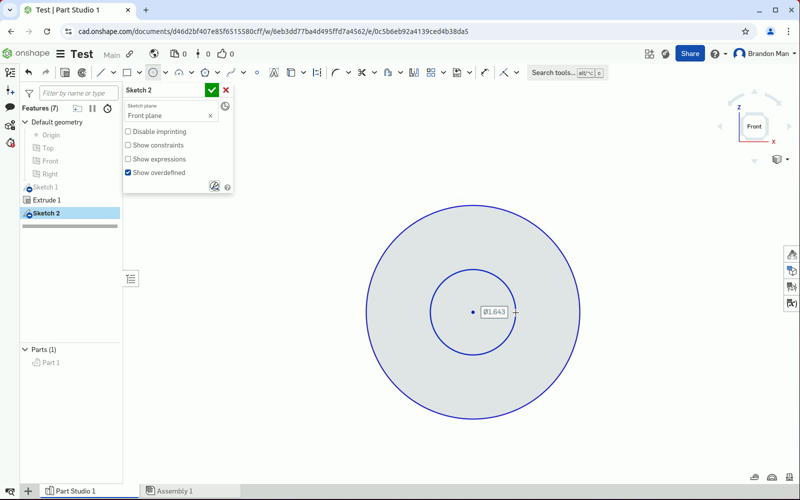
scroll(-6)
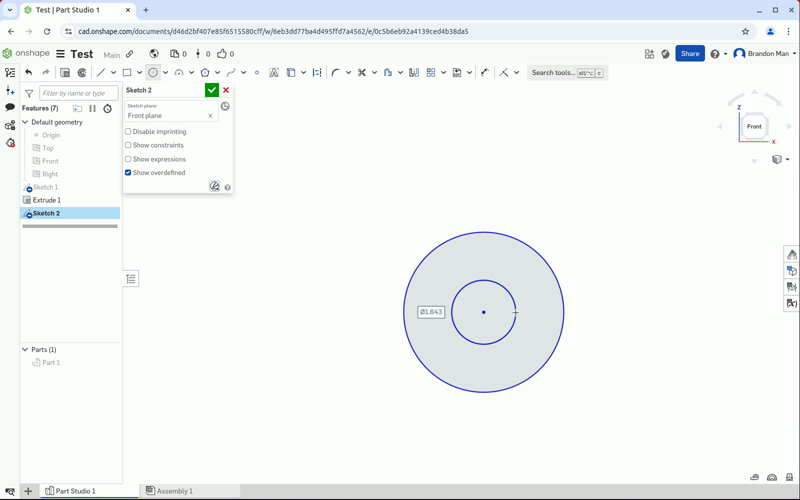
scroll(-6)
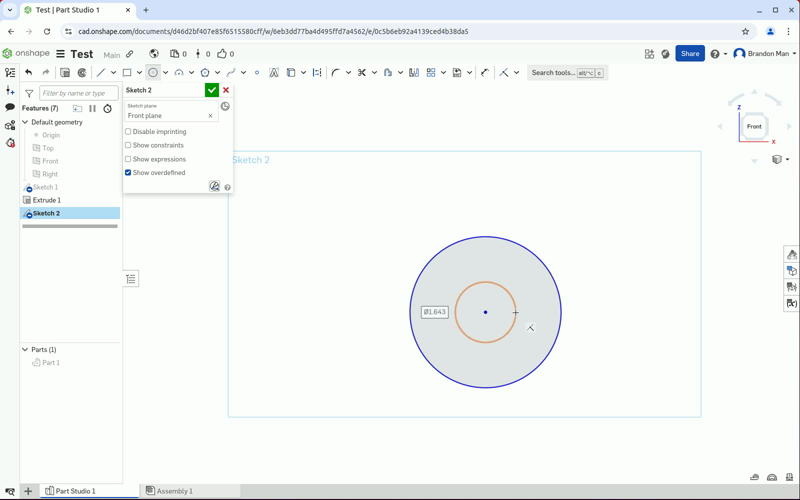
scroll(-6)
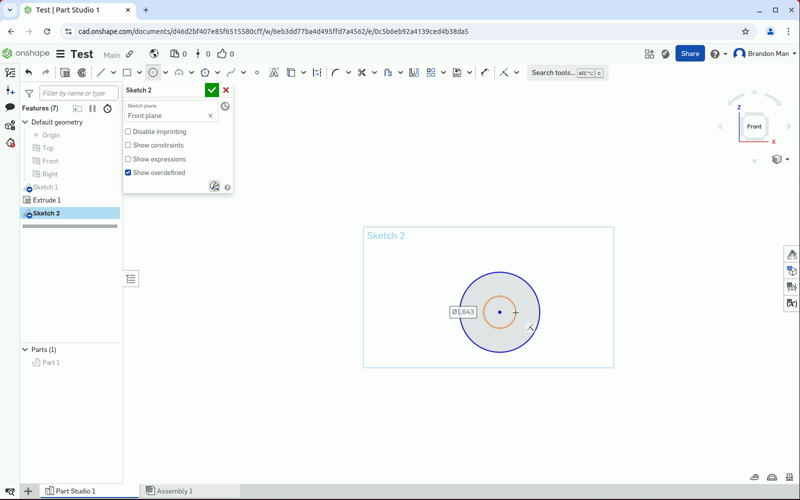
scroll(-6)
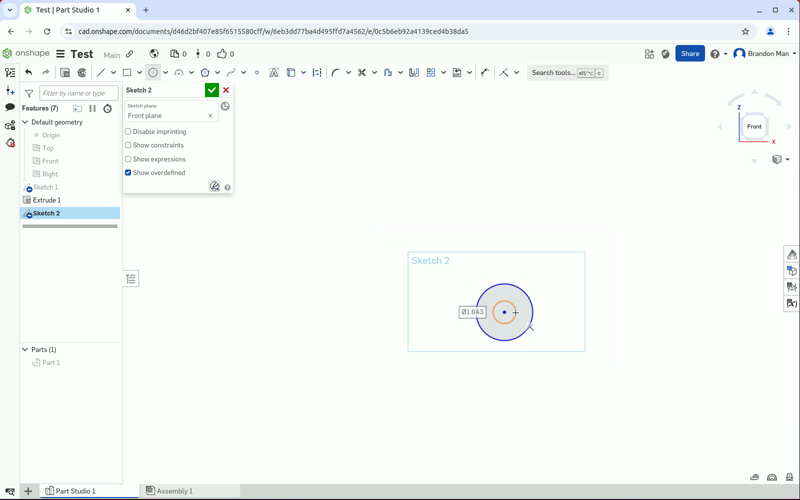
scroll(-6)
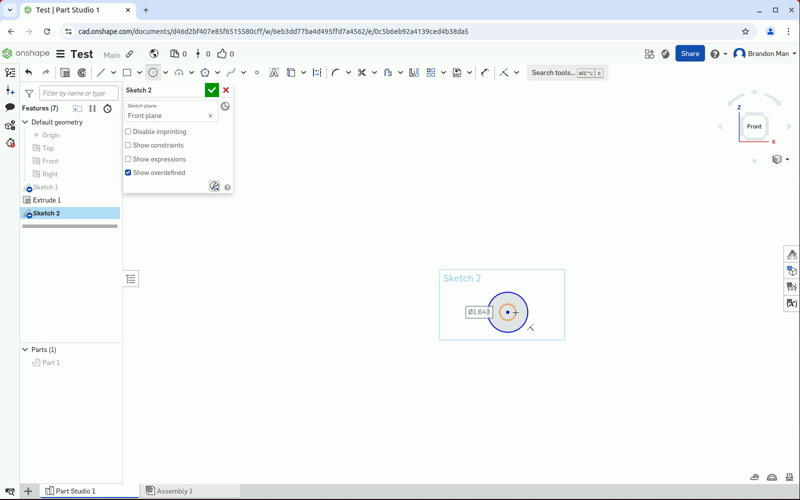
scroll(-6)
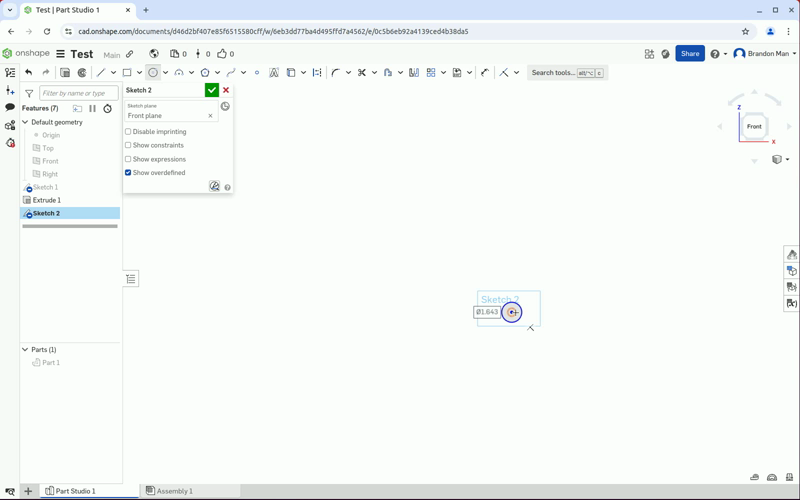
key(esc)
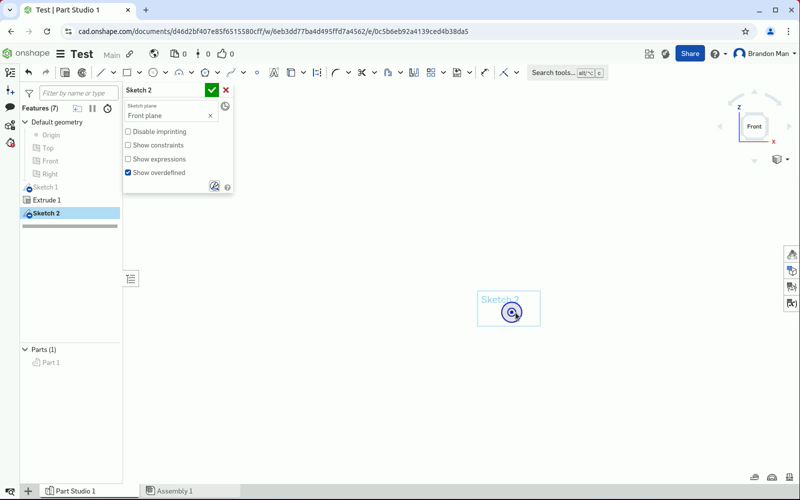
mouse_move(518, 307)
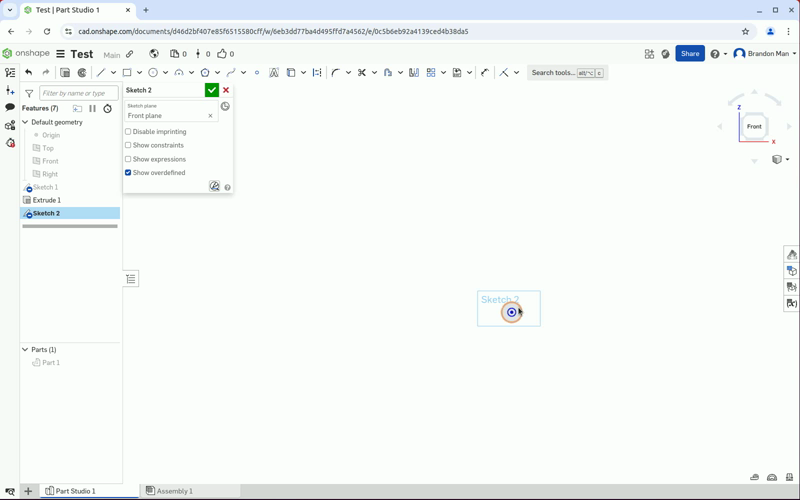
scroll(6)
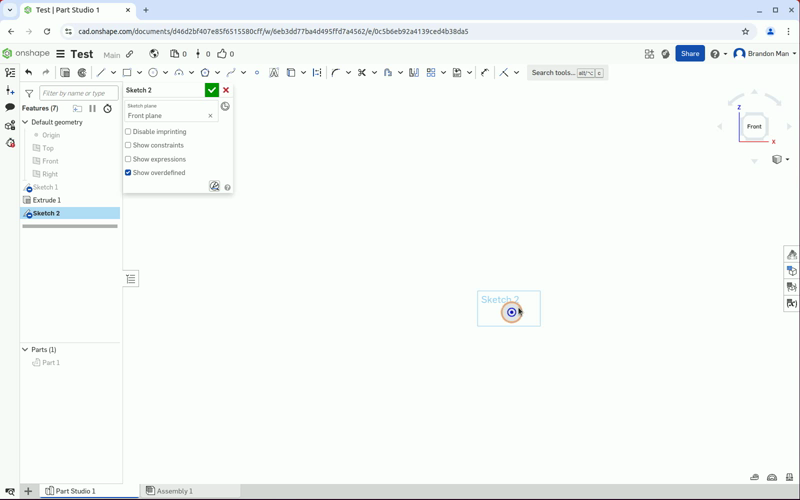
scroll(6)
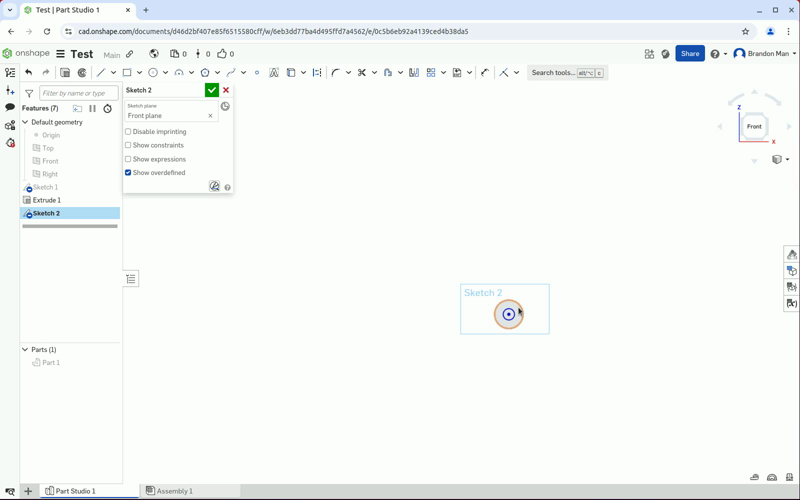
scroll(6)
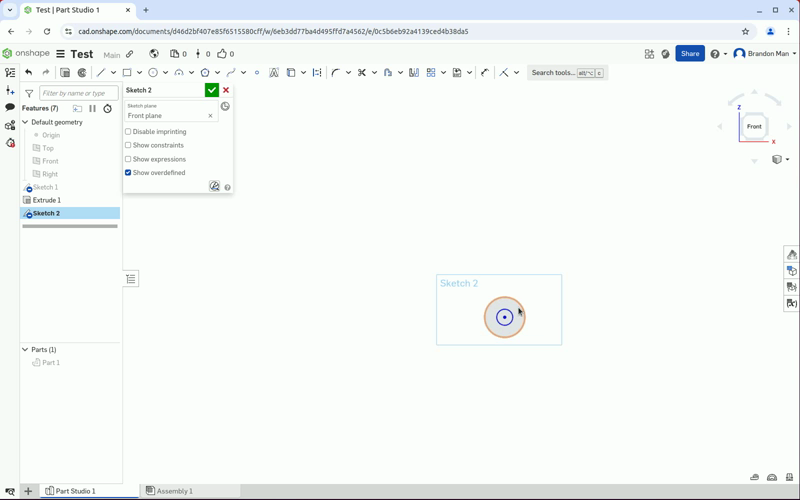
scroll(6)
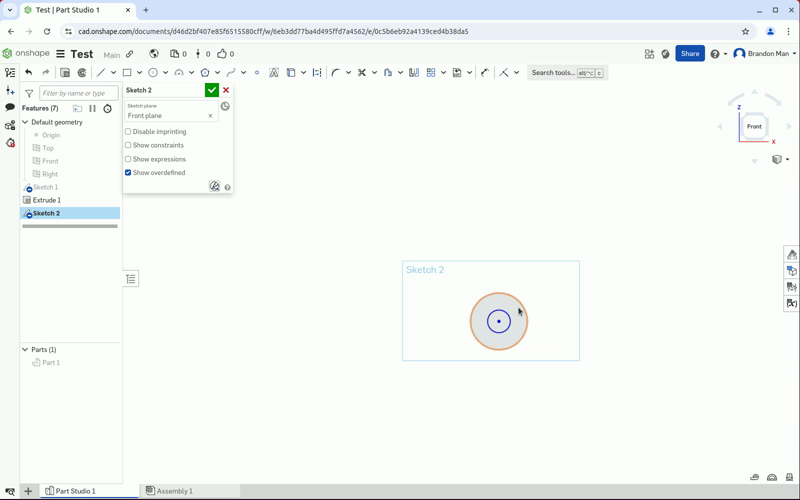
scroll(6)
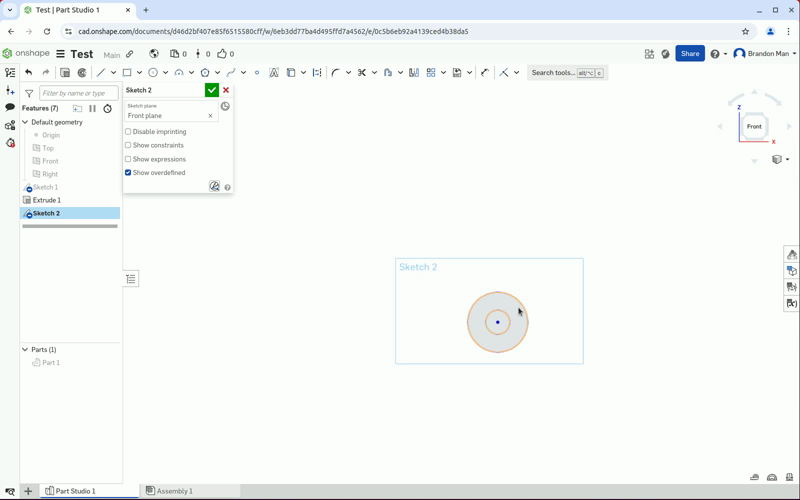
scroll(6)
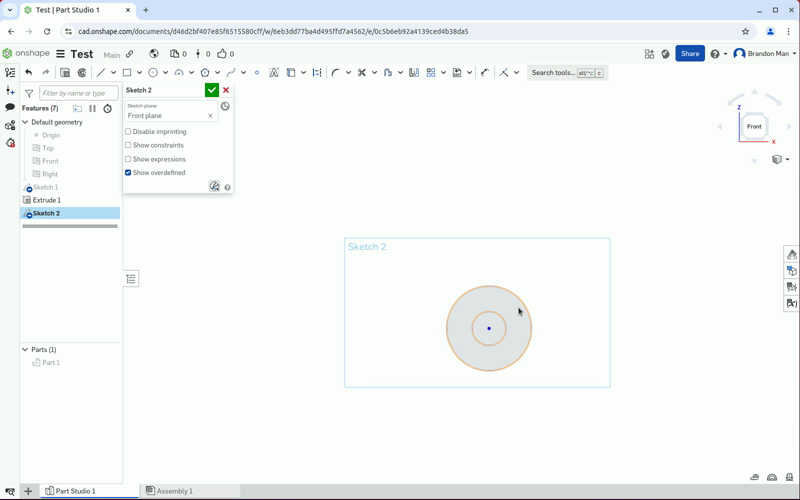
scroll(6)
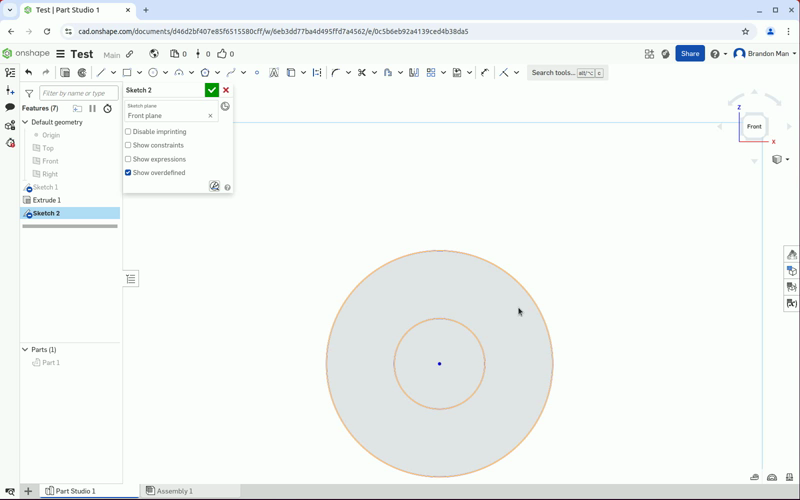
click(518, 307)
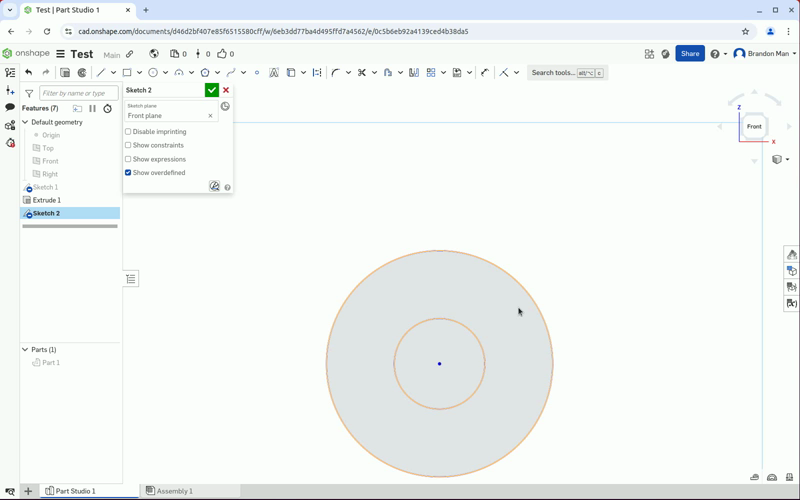
scroll(-6)
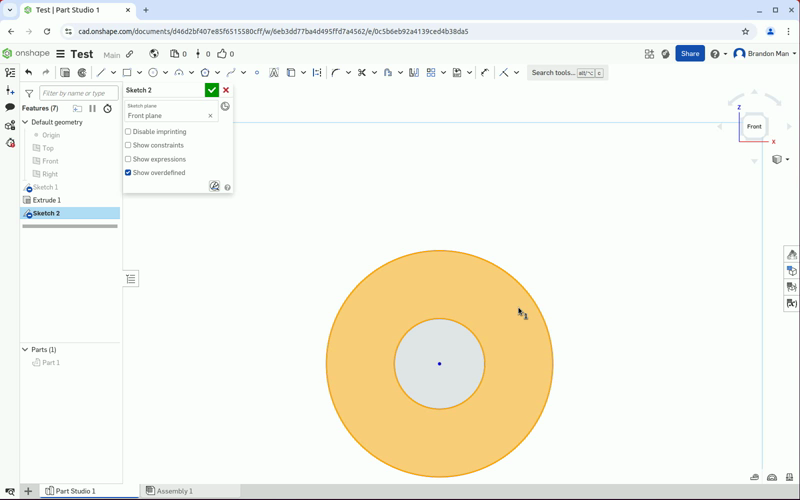
scroll(-6)
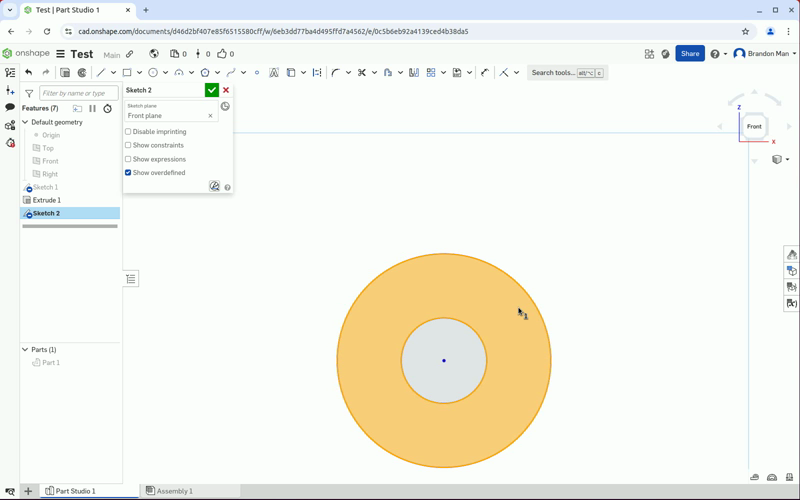
scroll(-6)
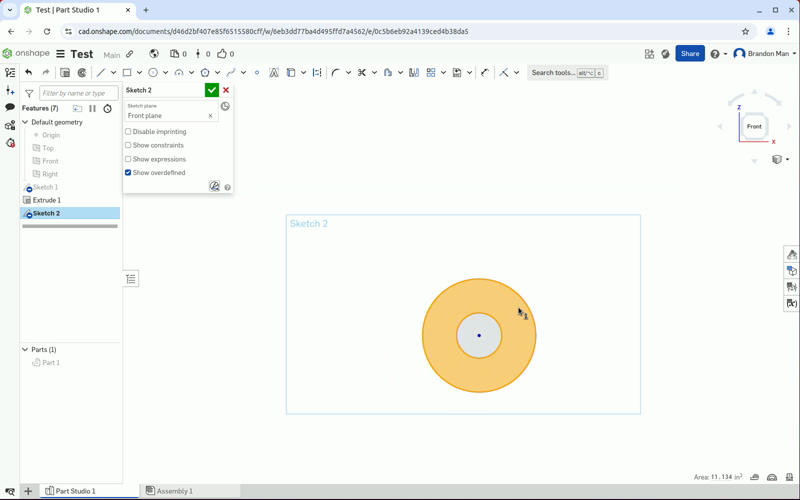
scroll(-6)
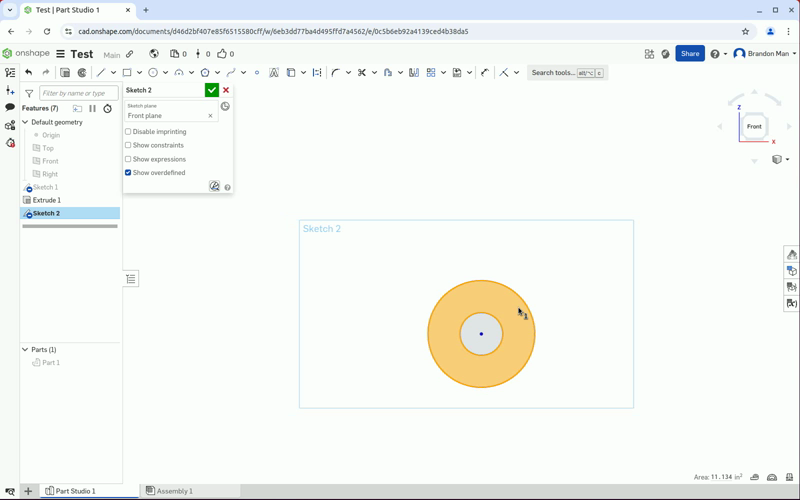
scroll(-6)
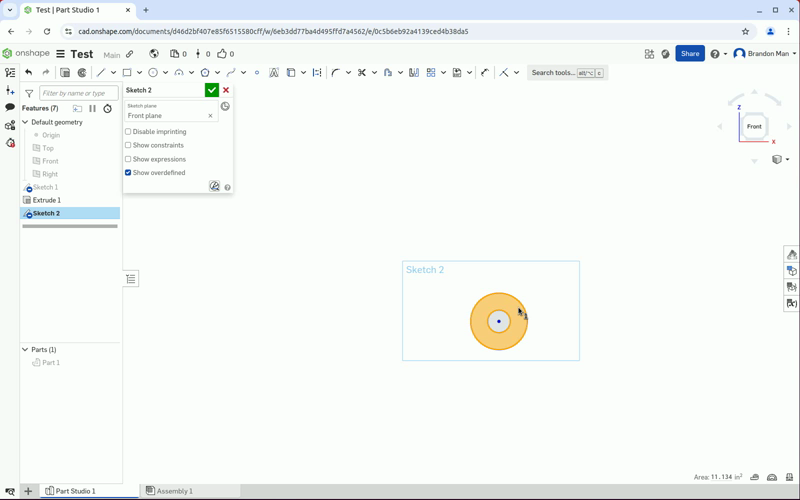
scroll(-6)
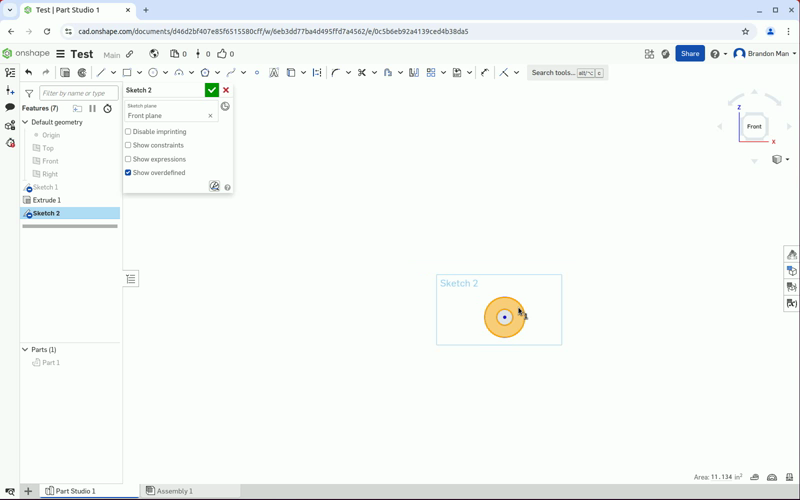
scroll(-6)
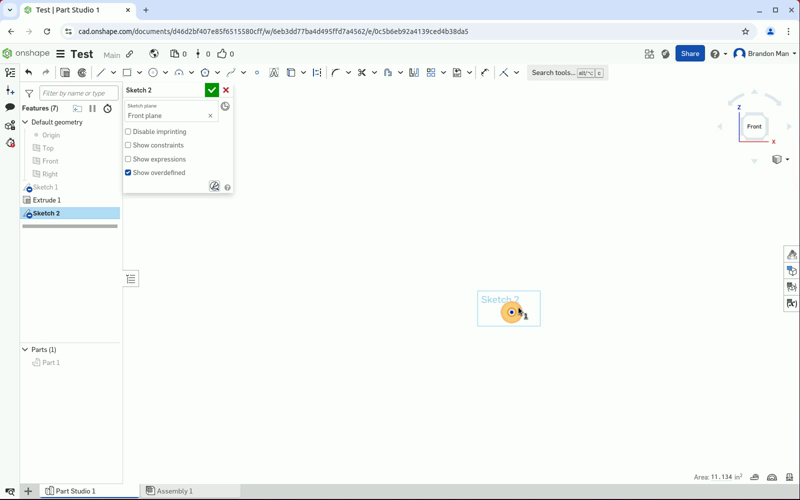
mouse_move(73, 352)
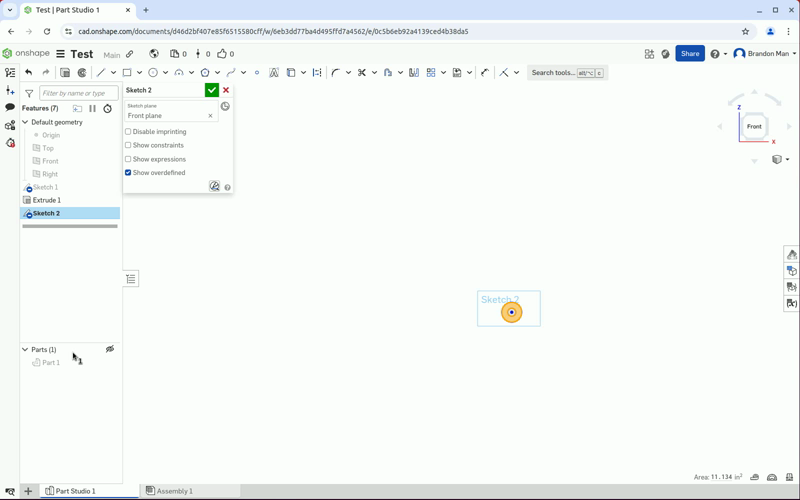
key(shift+y)
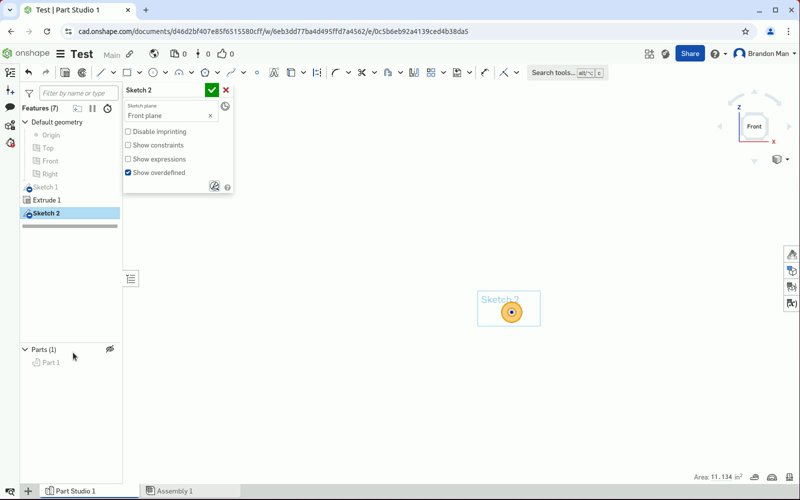
key(shift+e)
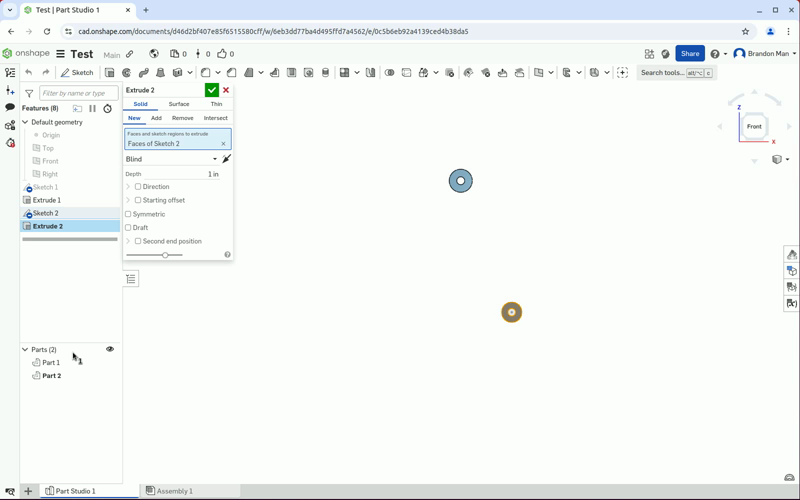
mouse_move(143, 106)
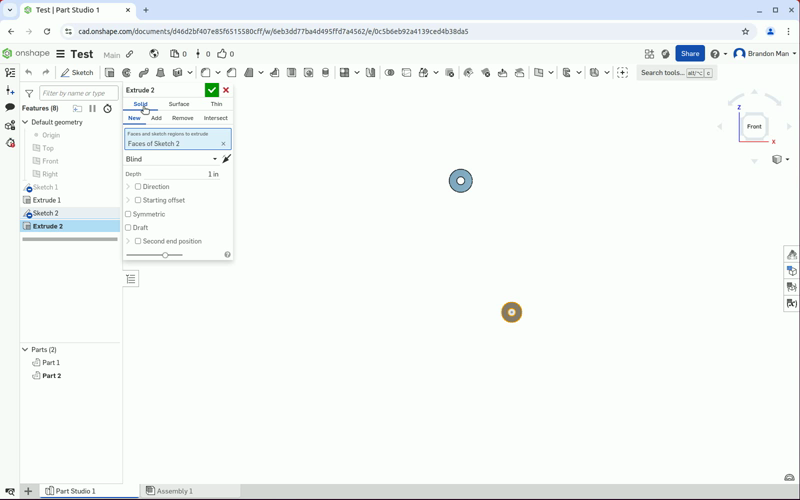
click(143, 106)
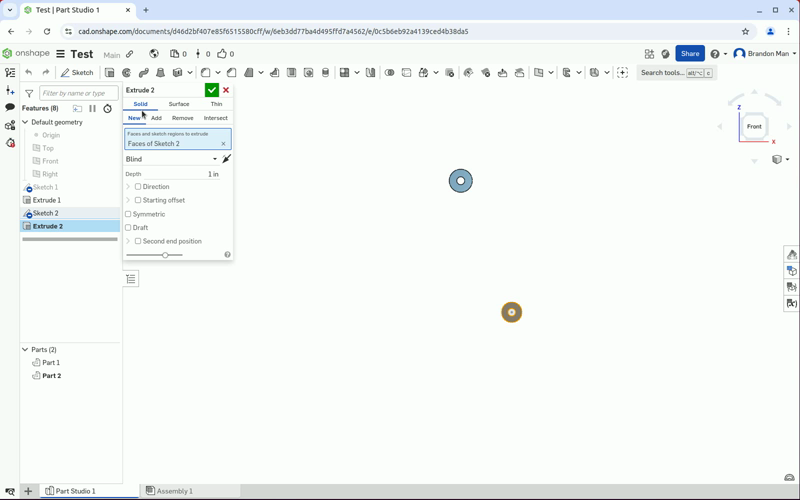
mouse_move(137, 120)
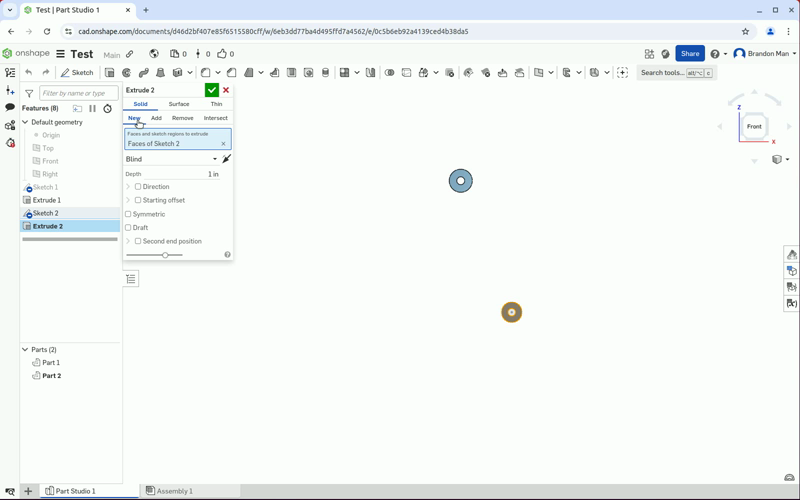
click(137, 120)
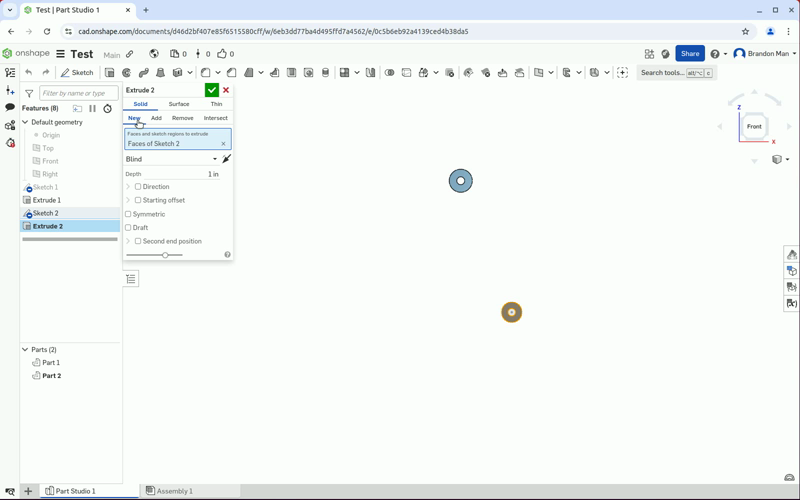
key(tab, 4)
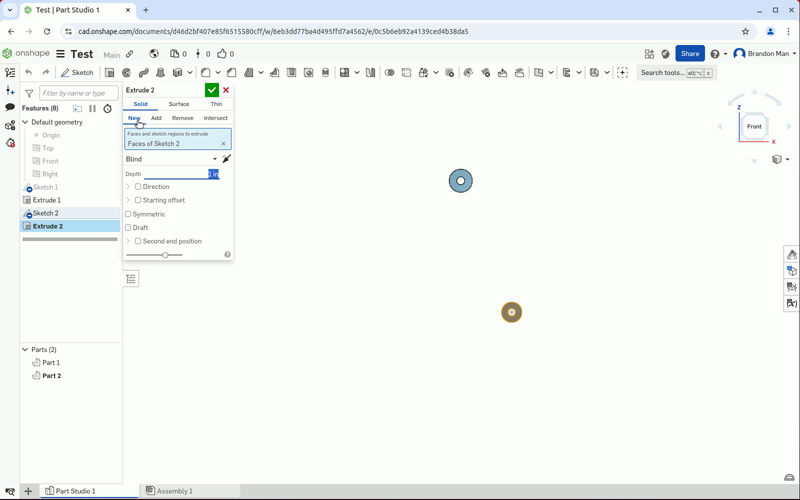
text(0.722)
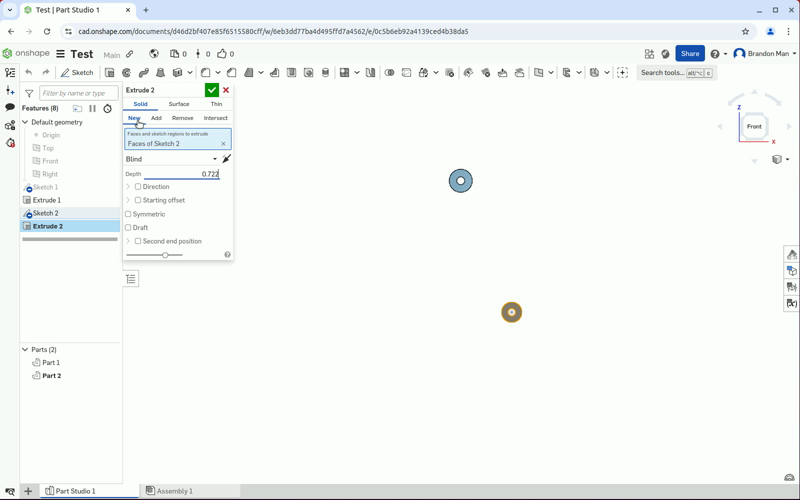
key(enter)
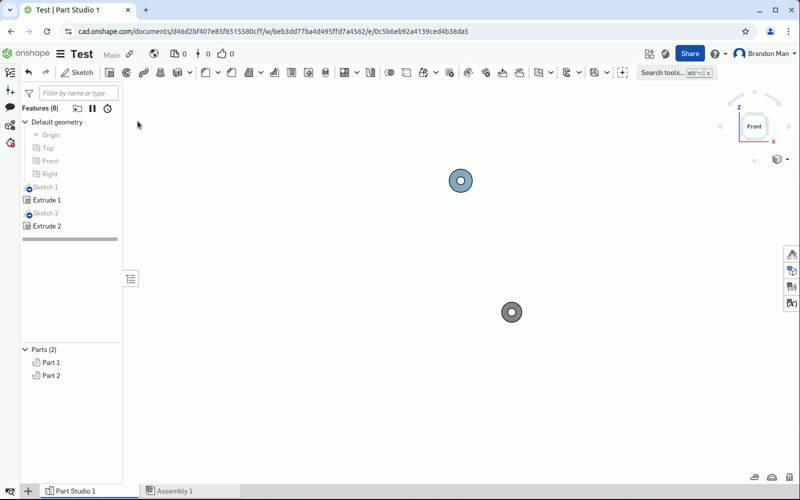
key(shift+h)
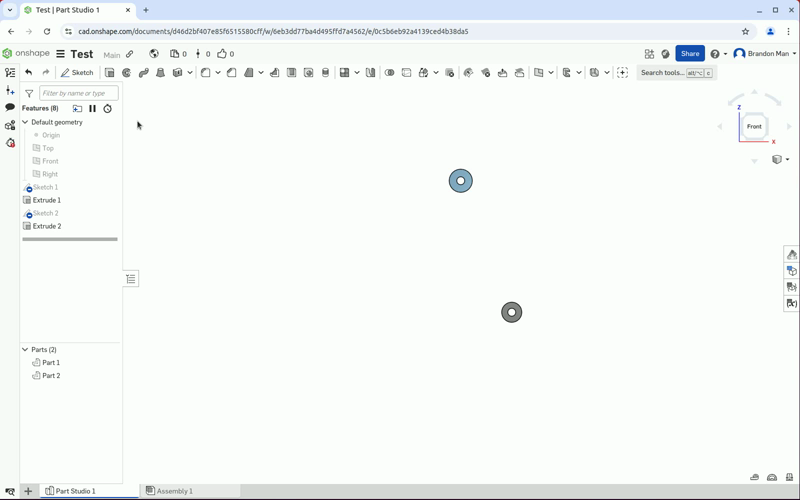
key(shift+h)
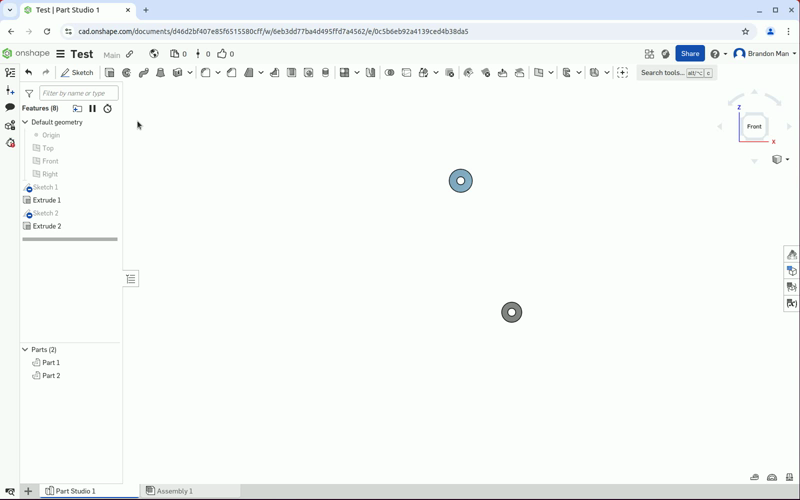
mouse_move(73, 189)
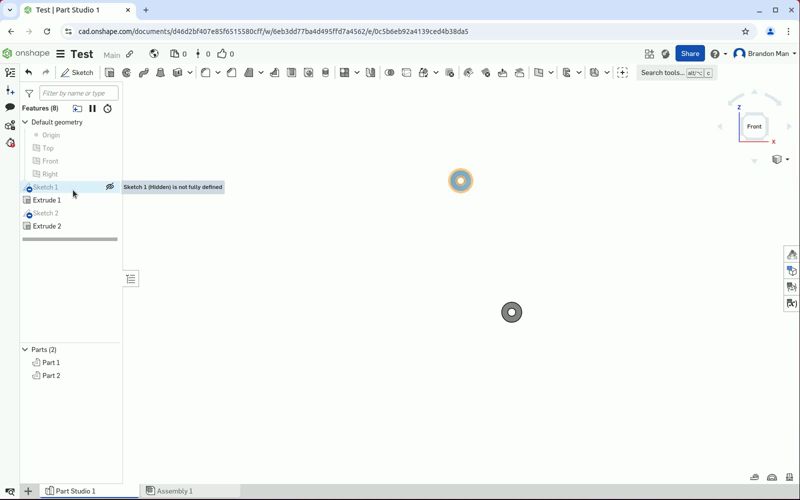
click(73, 189)
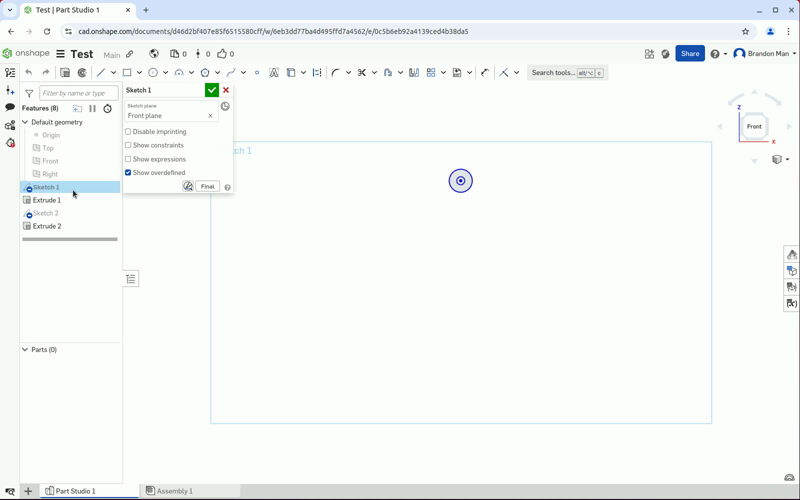
mouse_move(229, 92)
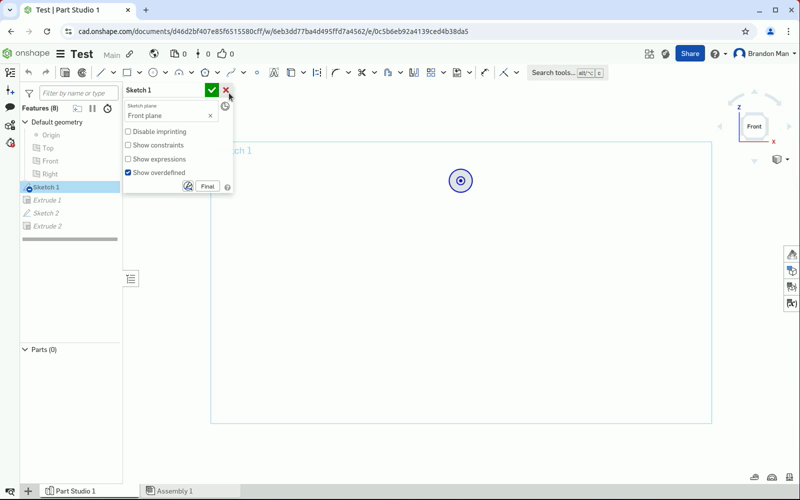
click(229, 92)
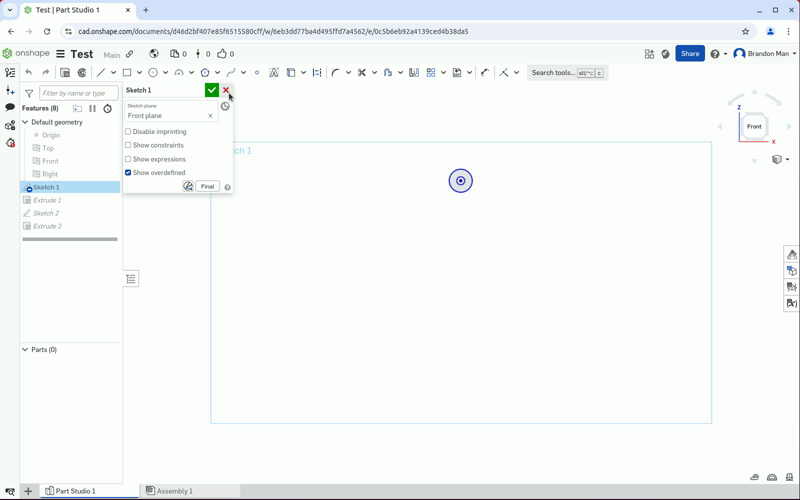
key(shift+s)
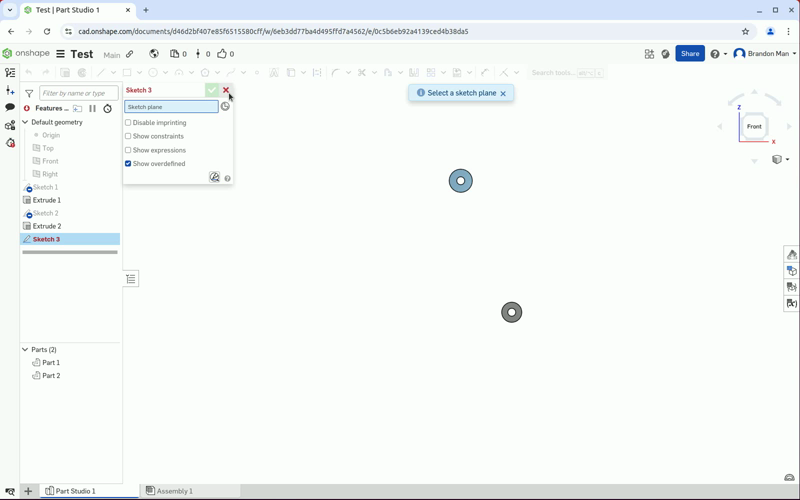
mouse_move(73, 163)
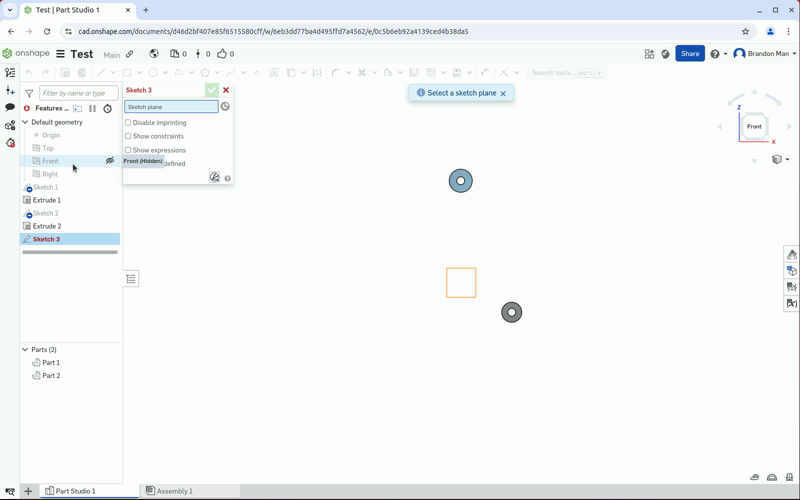
click(73, 163)
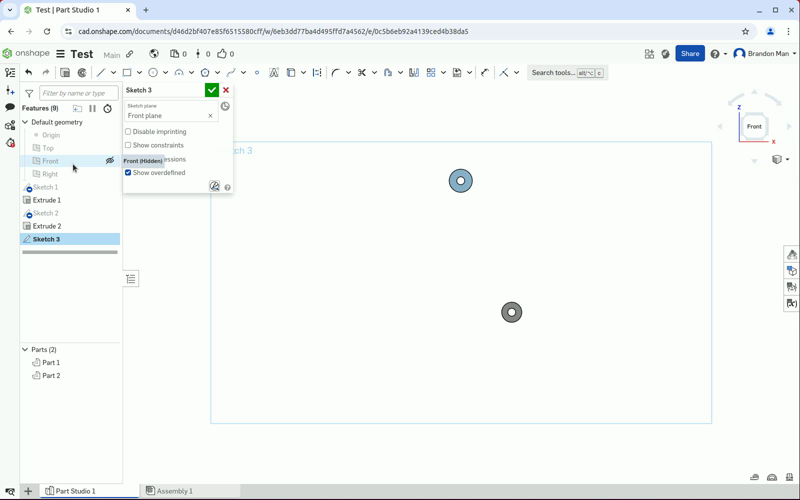
mouse_move(73, 352)
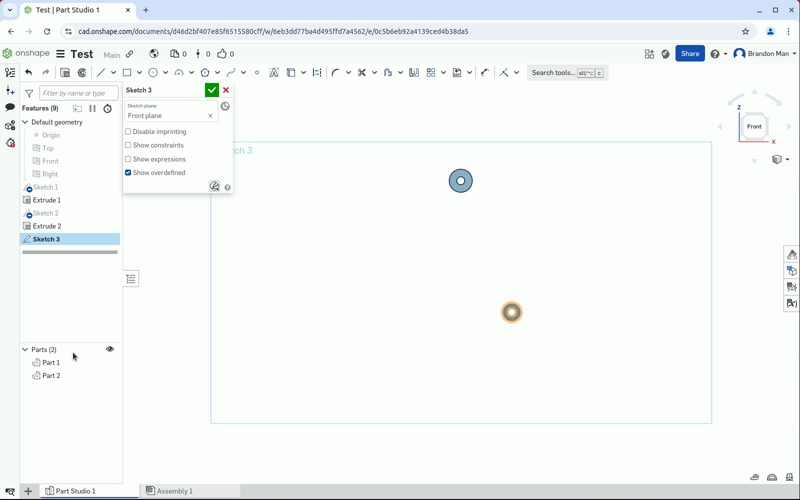
key(y)
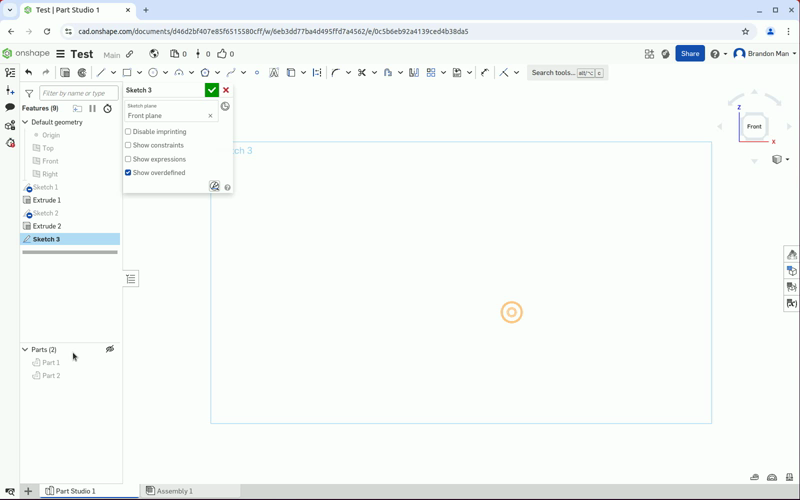
key(a)
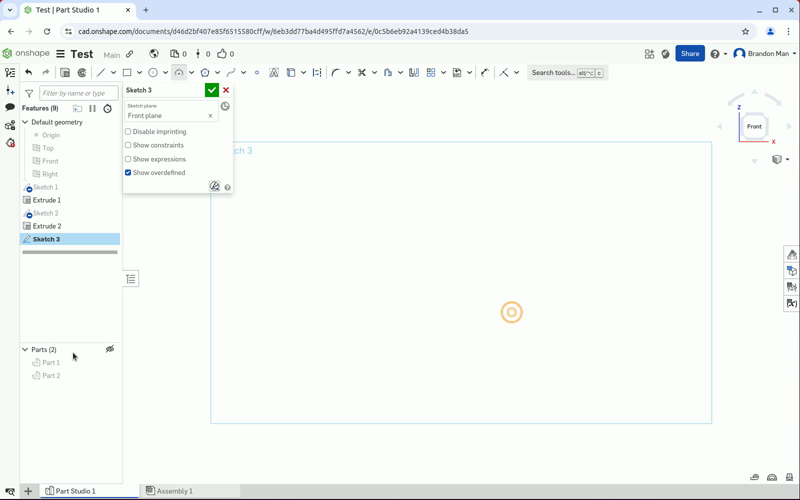
key_down(shift)
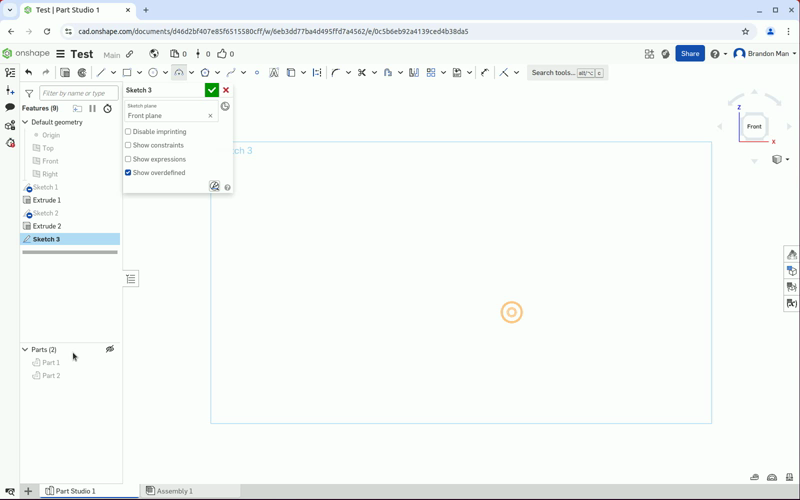
mouse_move(441, 237)
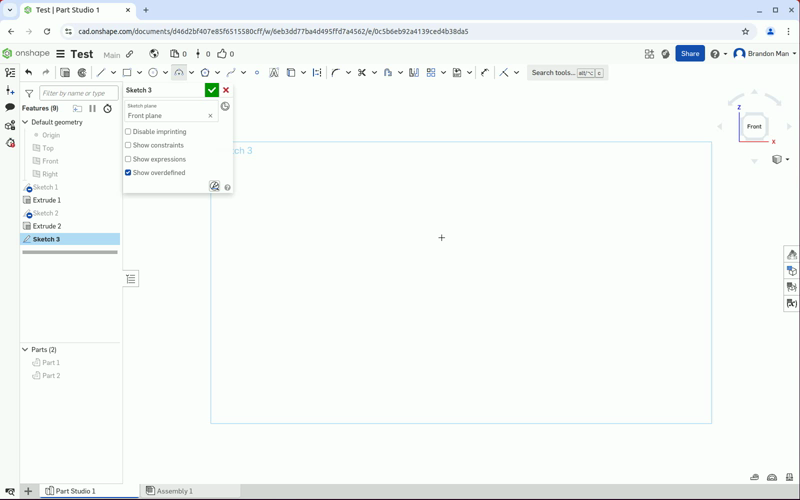
click(441, 237)
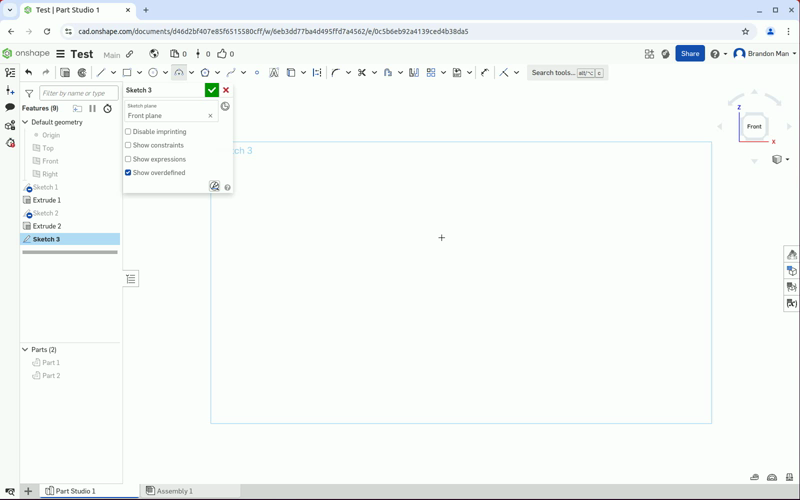
key_up(shift)
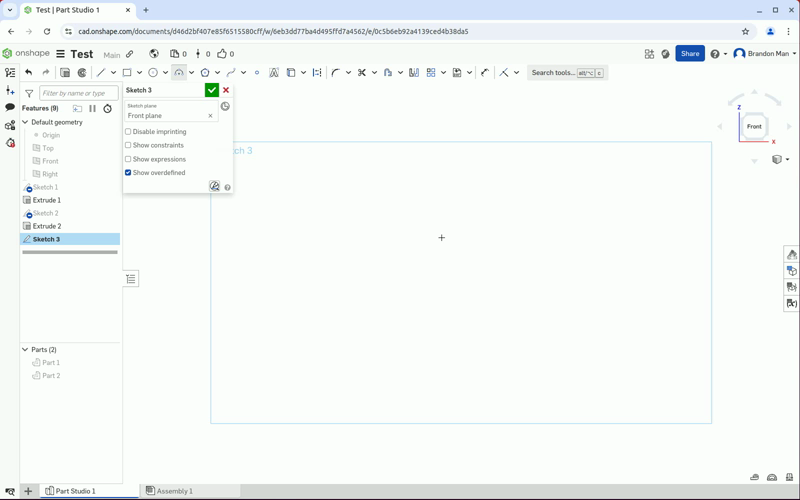
key_down(shift)
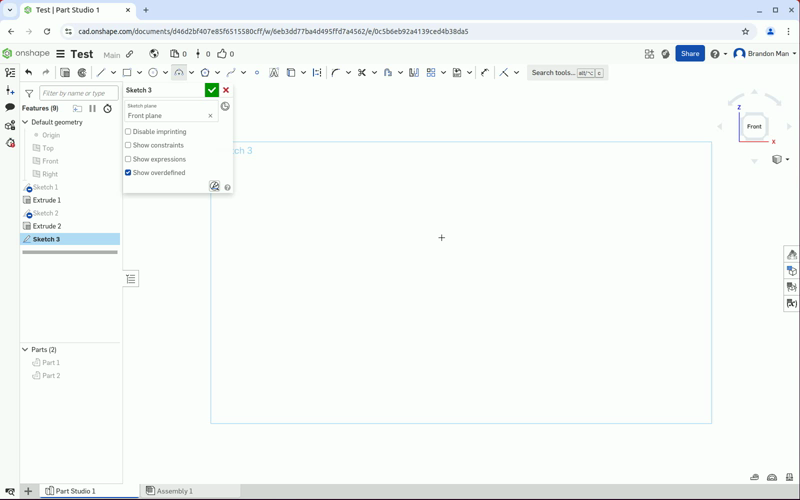
mouse_move(478, 237)
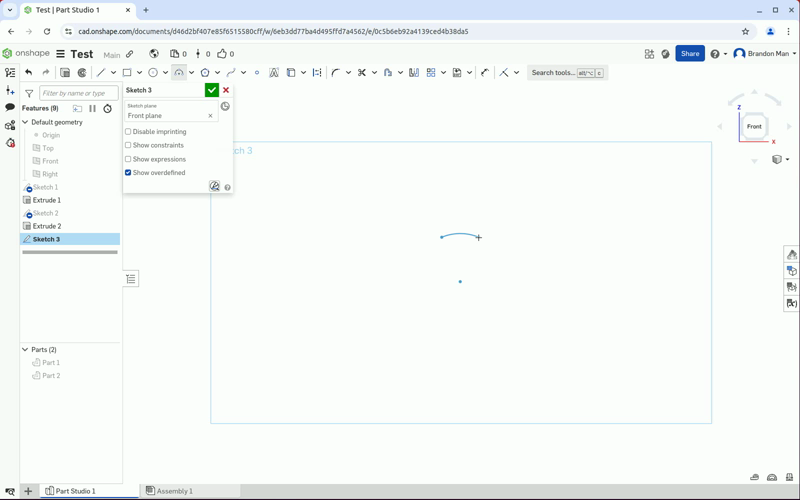
click(478, 237)
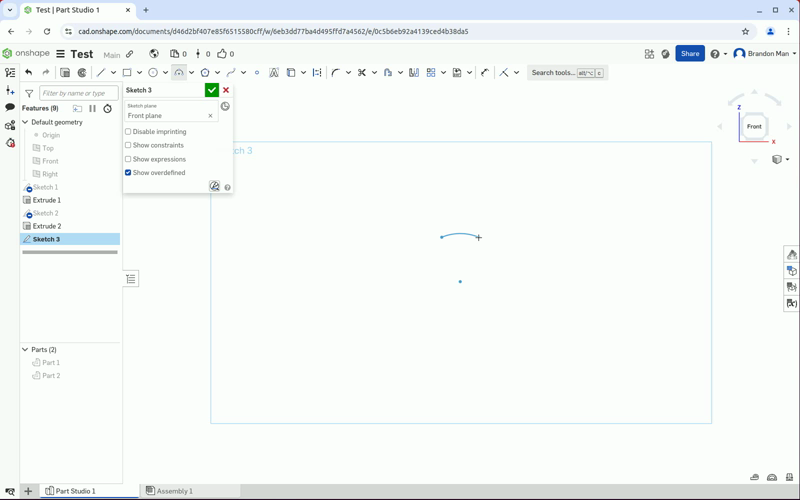
mouse_move(460, 221)
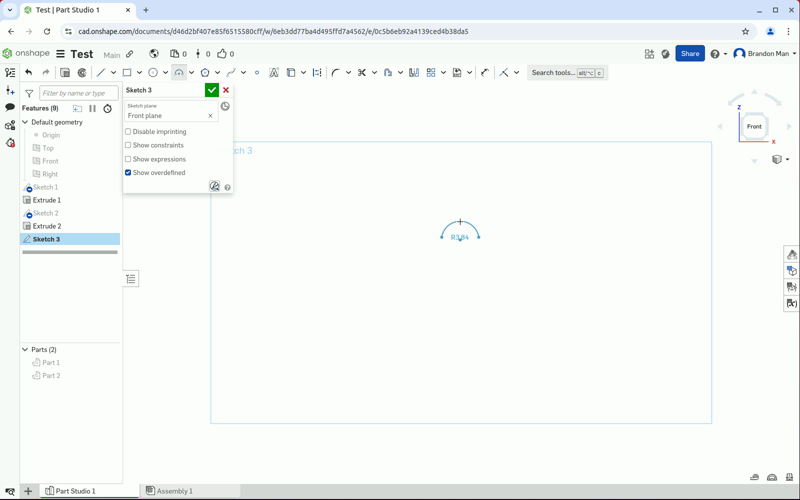
click(460, 221)
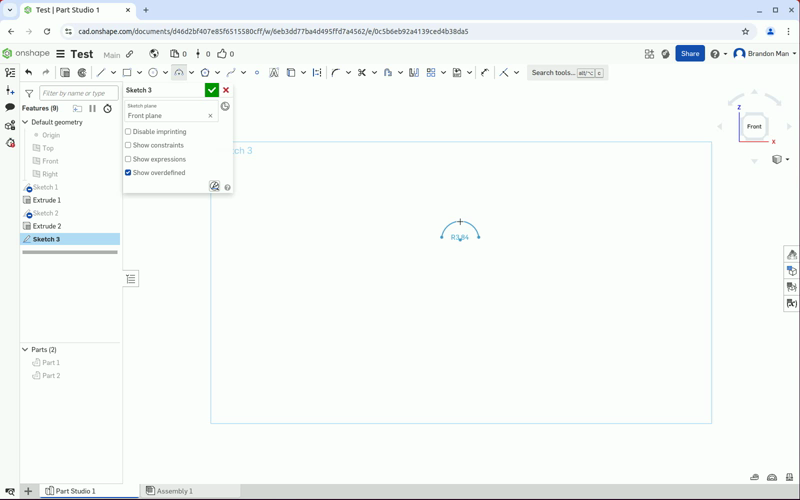
key_up(shift)
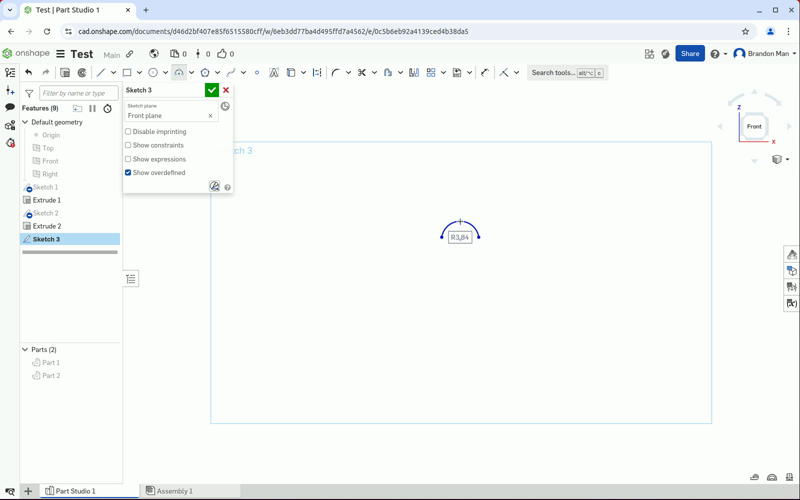
key(esc)
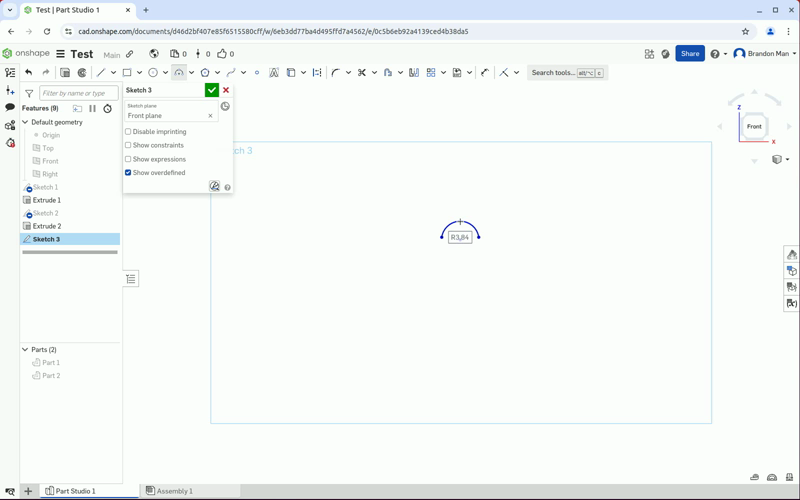
key(l)
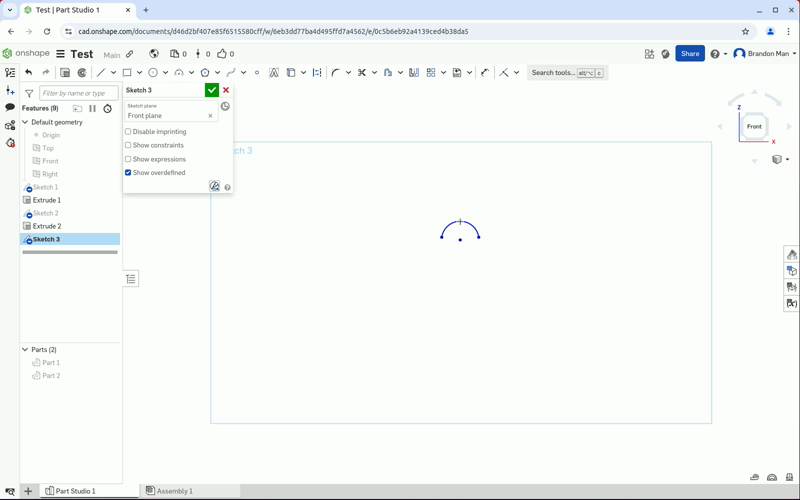
mouse_move(478, 237)
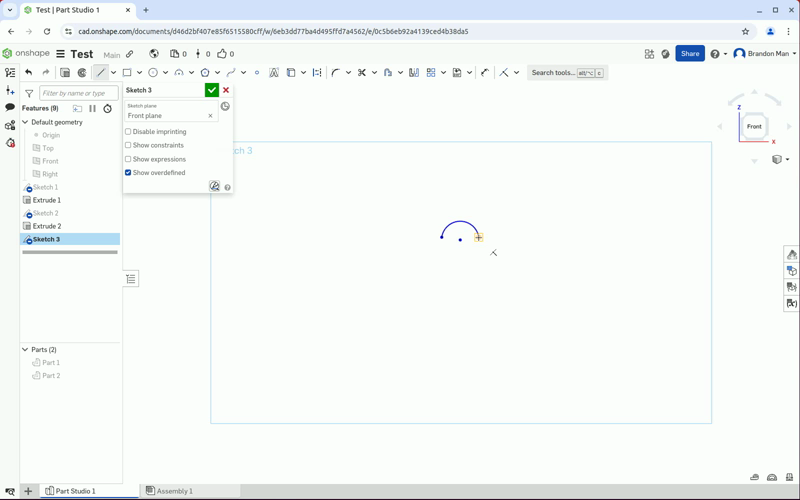
click(478, 237)
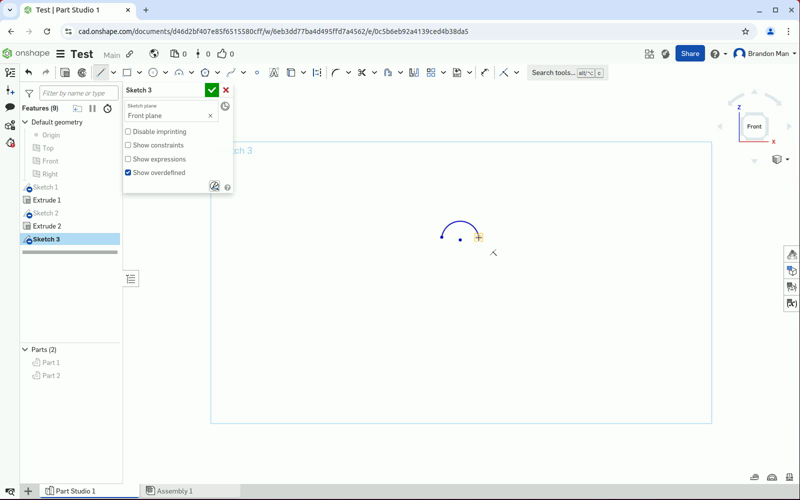
key_down(shift)
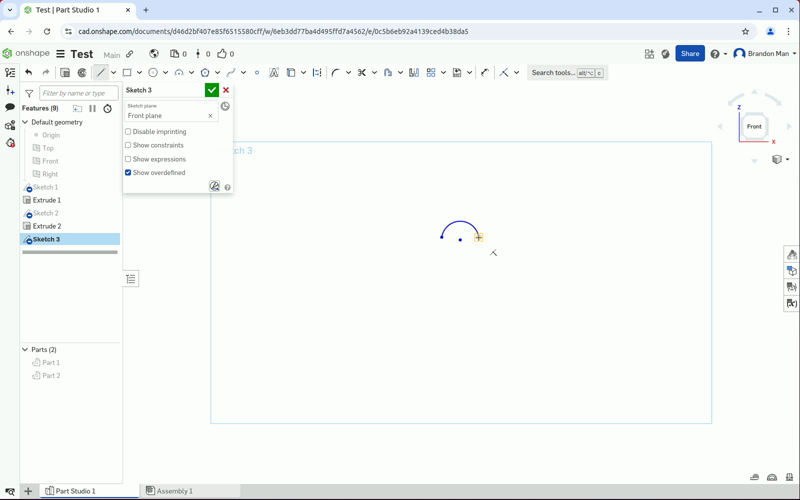
mouse_move(508, 237)
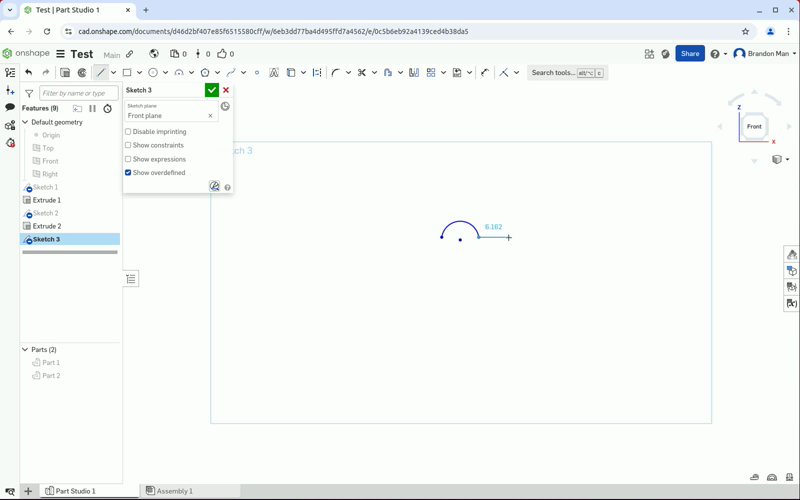
mouse_move(471, 180)
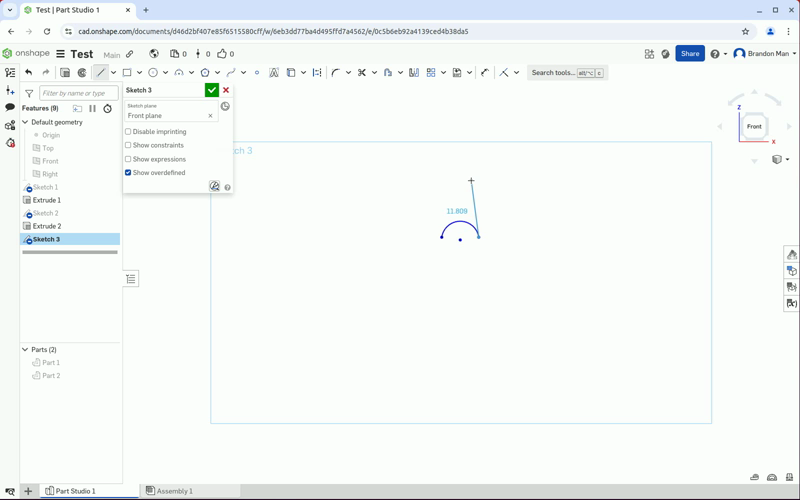
click(471, 180)
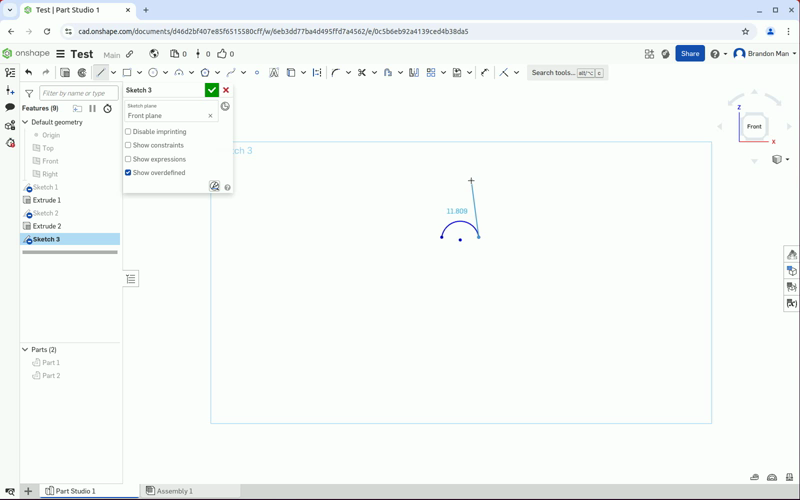
key_up(shift)
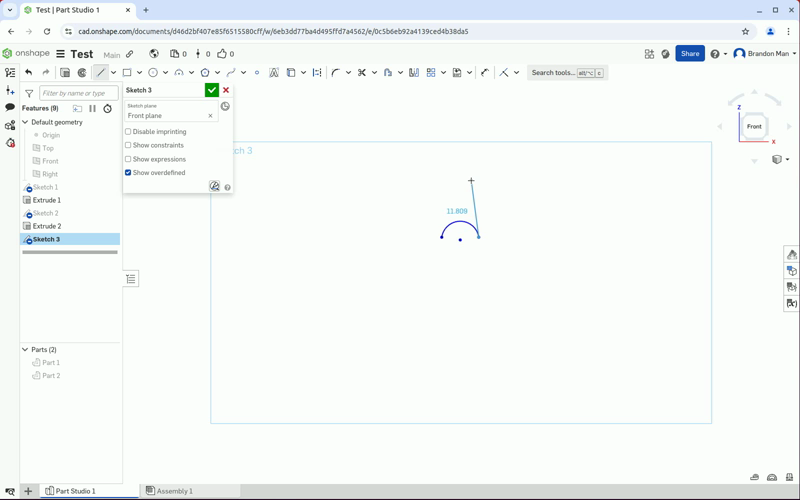
key(esc)
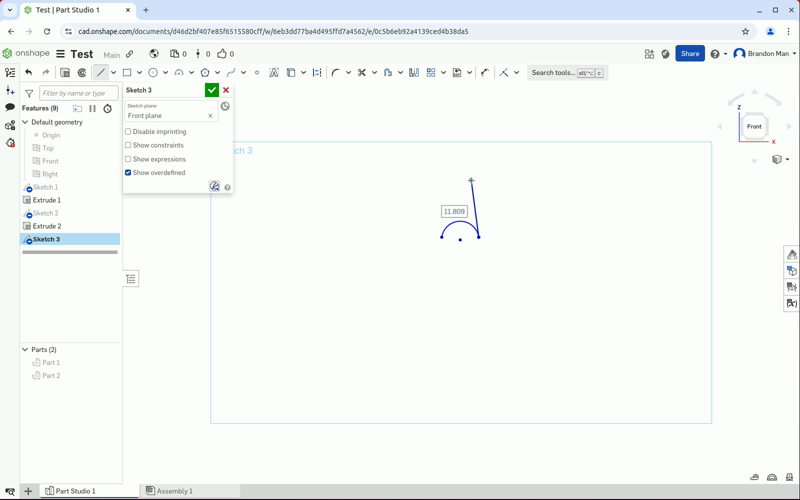
key(a)
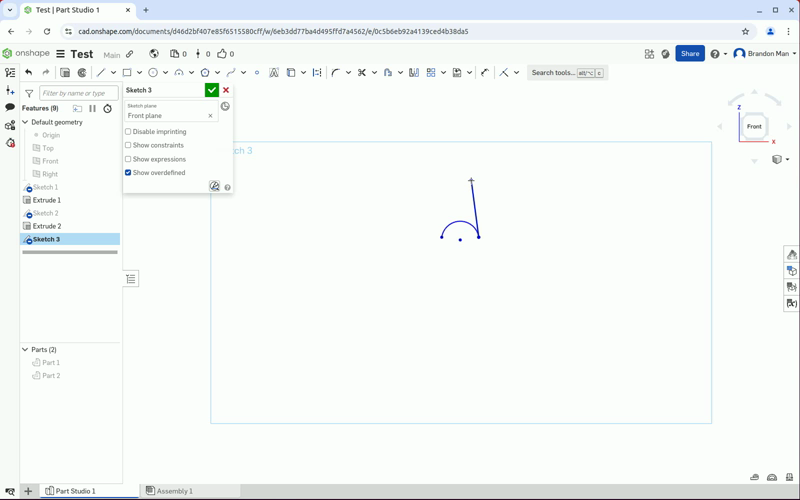
mouse_move(471, 180)
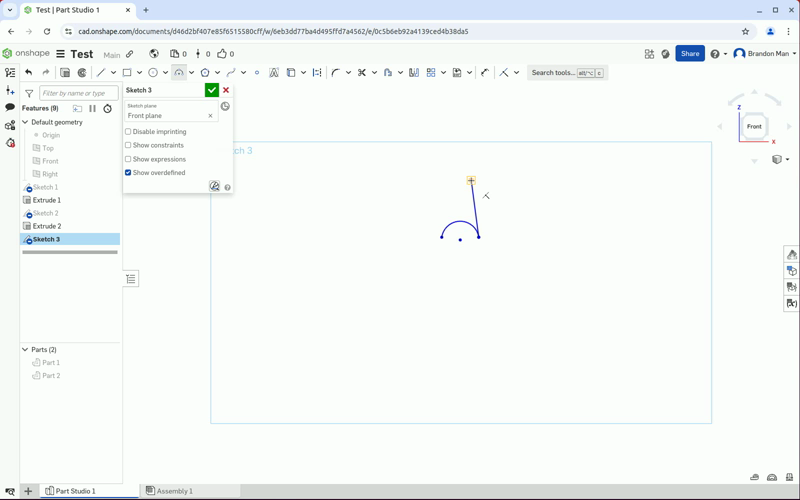
click(471, 180)
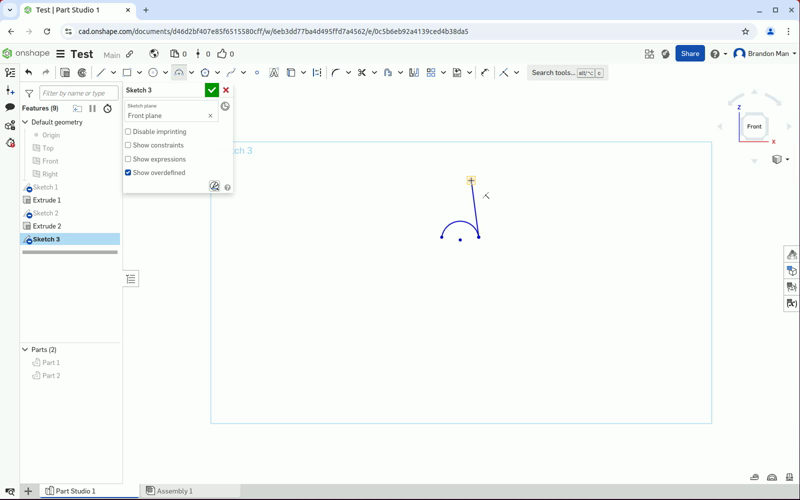
key_down(shift)
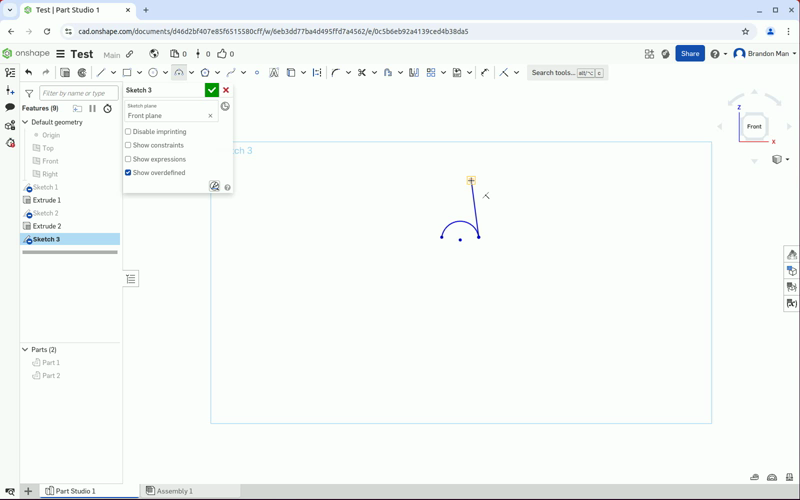
mouse_move(449, 179)
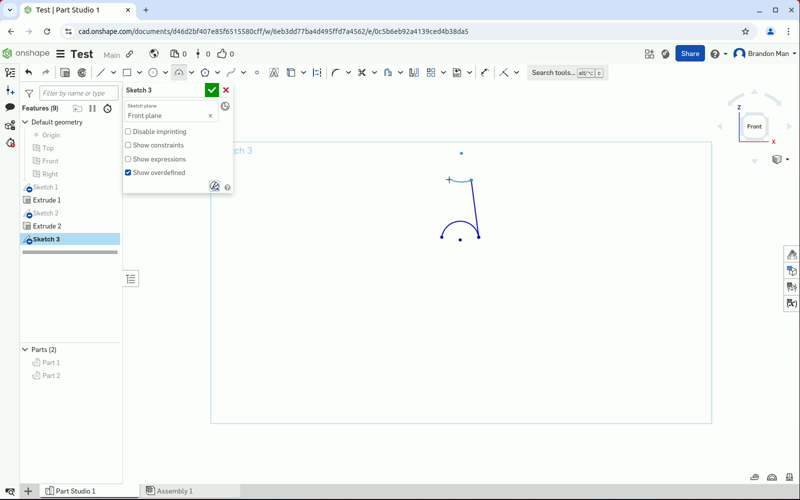
click(449, 179)
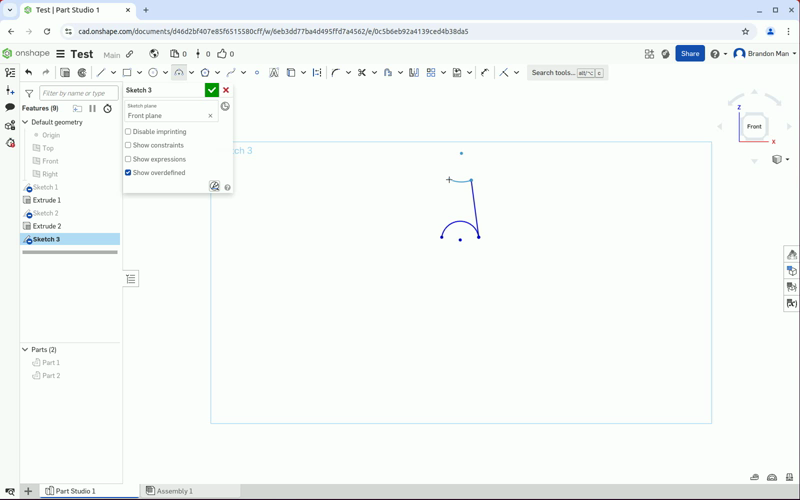
mouse_move(459, 191)
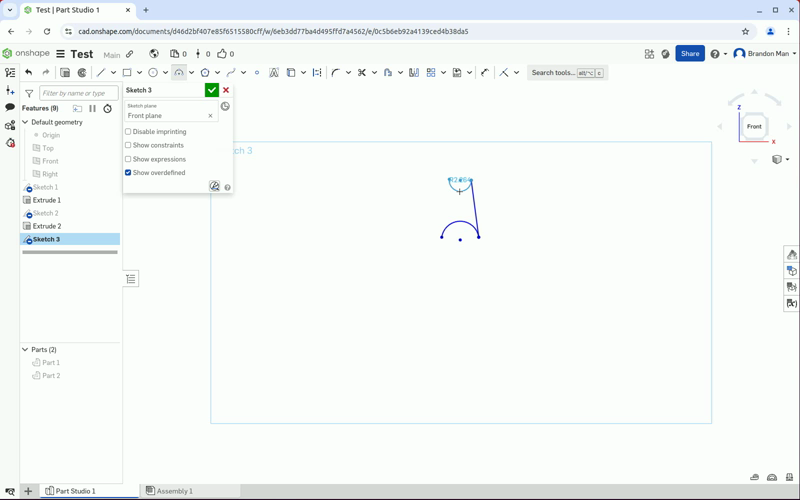
click(459, 191)
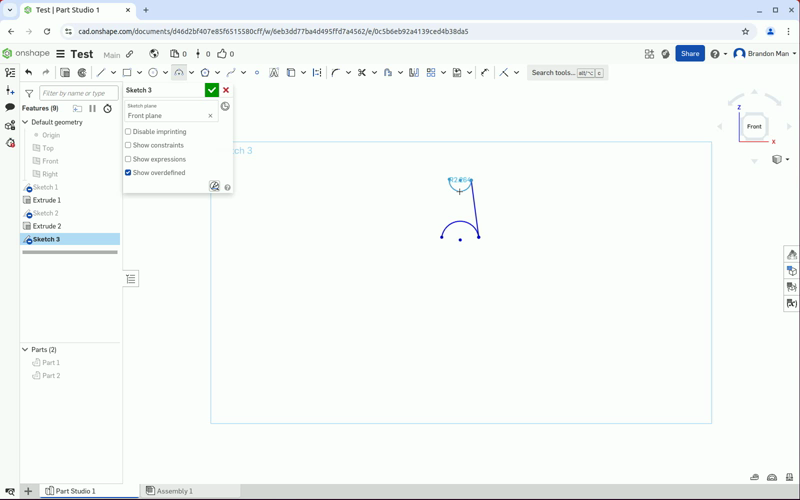
key_up(shift)
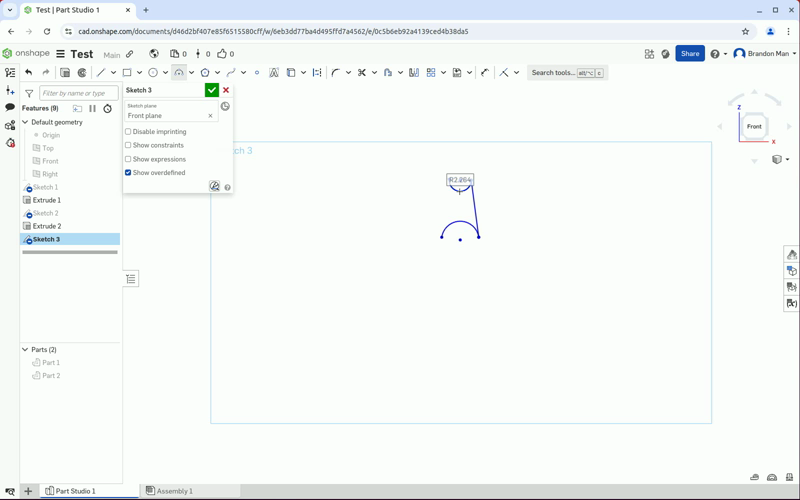
key(esc)
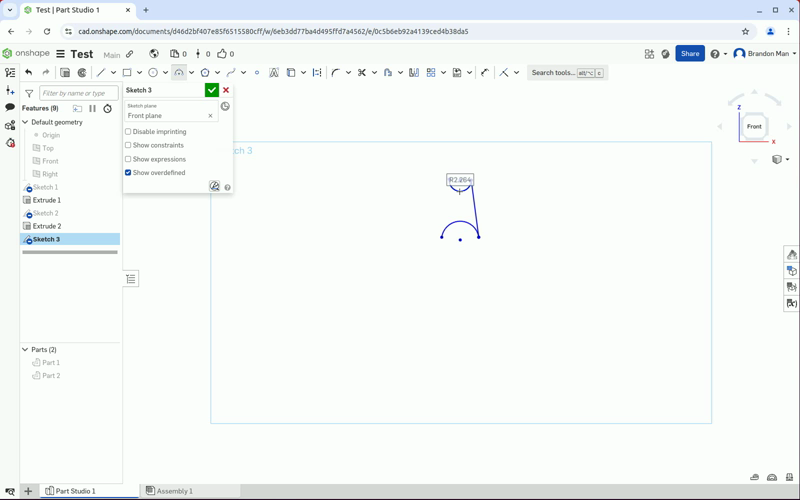
key(l)
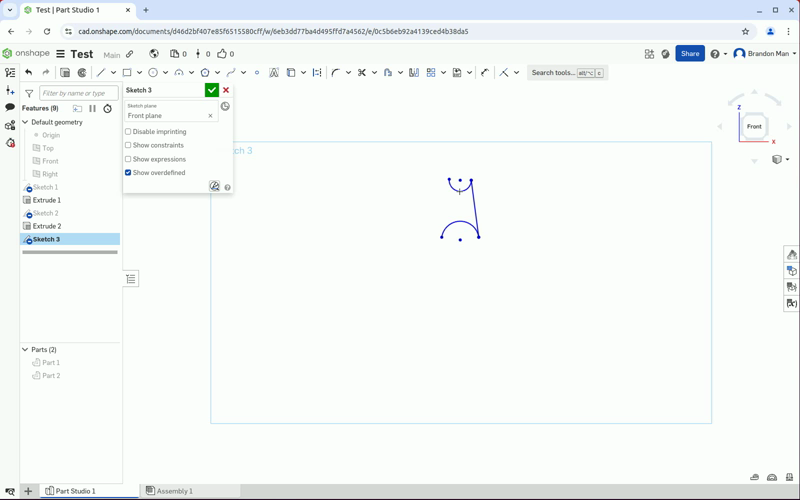
mouse_move(449, 179)
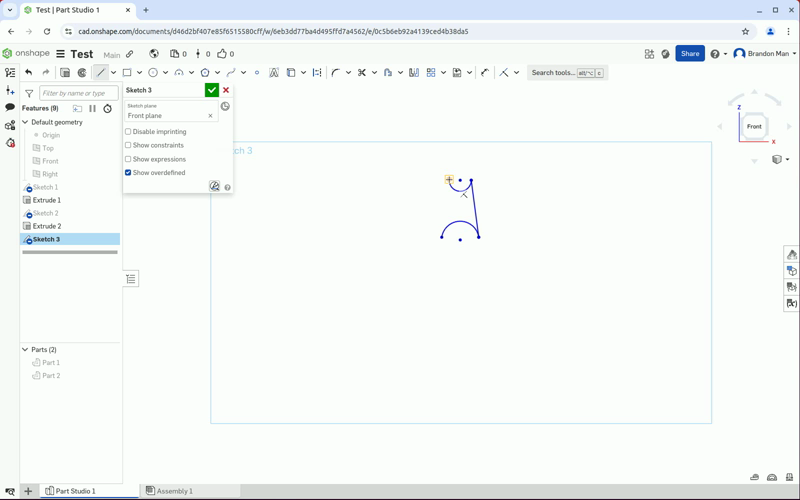
click(449, 179)
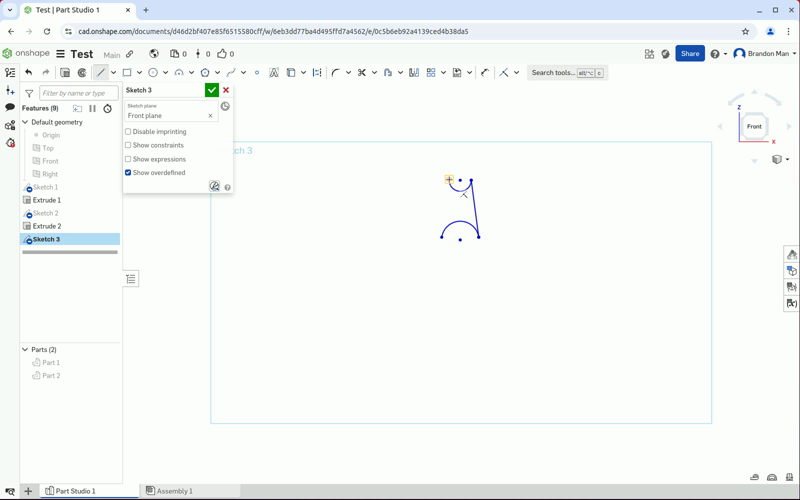
mouse_move(479, 179)
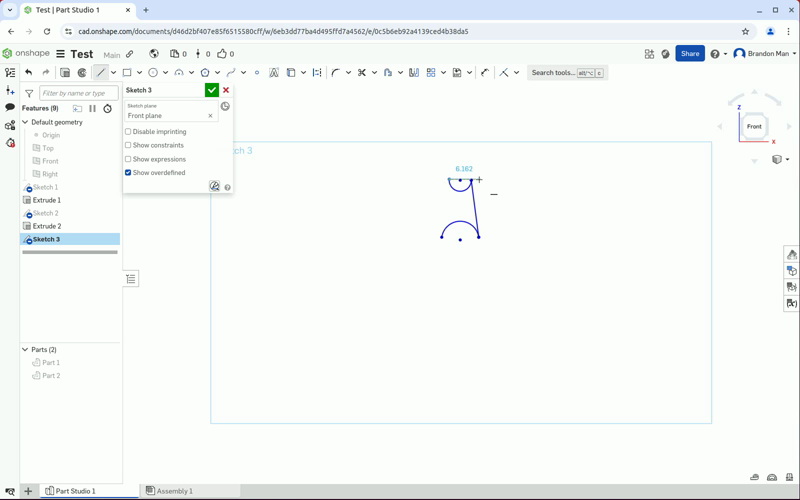
key_down(shift)
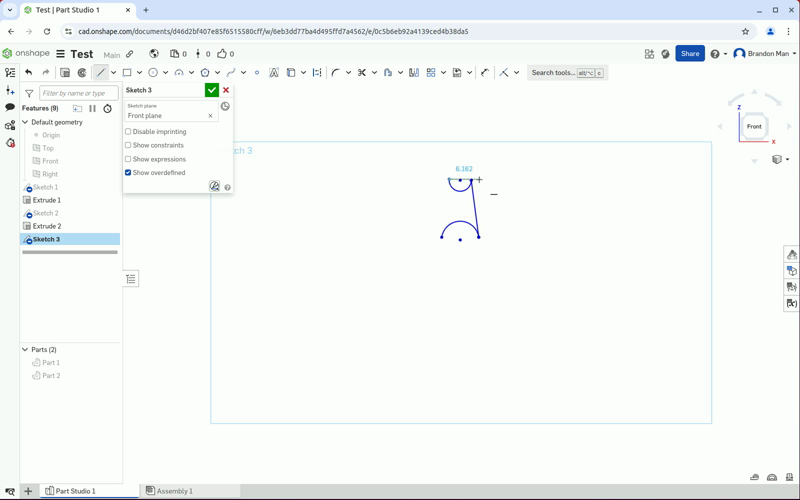
mouse_move(441, 237)
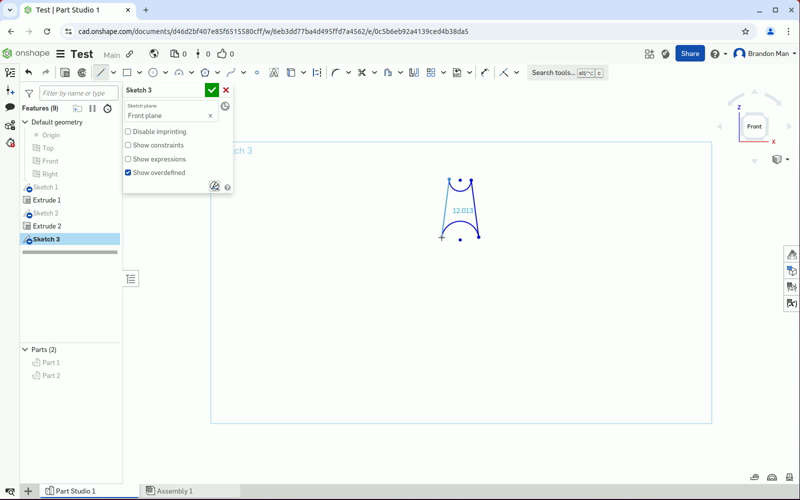
key_up(shift)
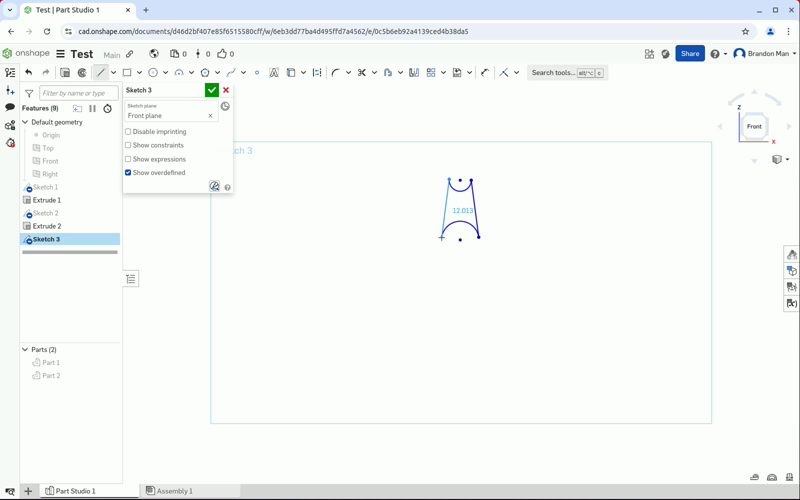
click(441, 237)
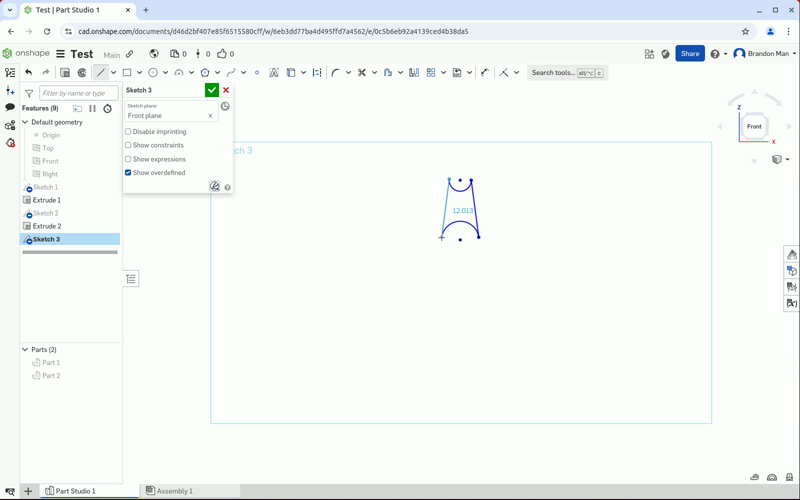
key(esc)
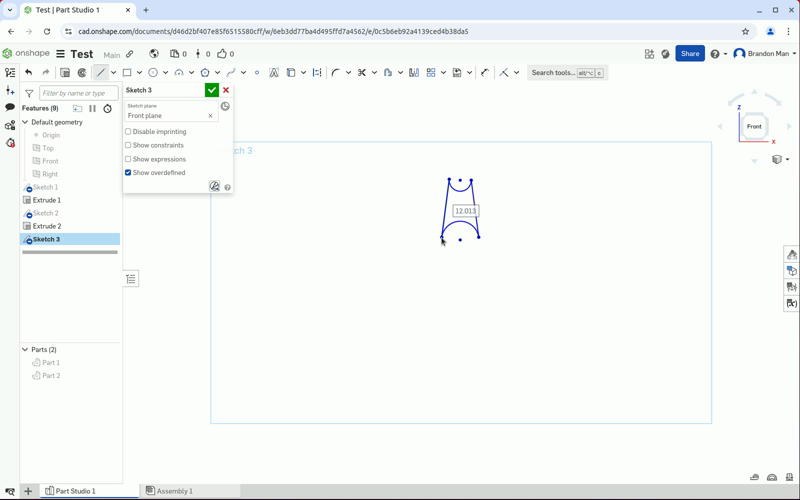
key(c)
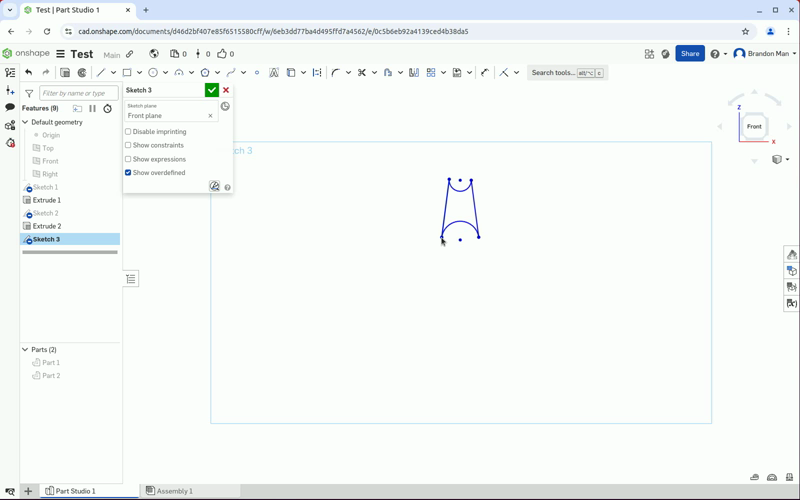
key_down(shift)
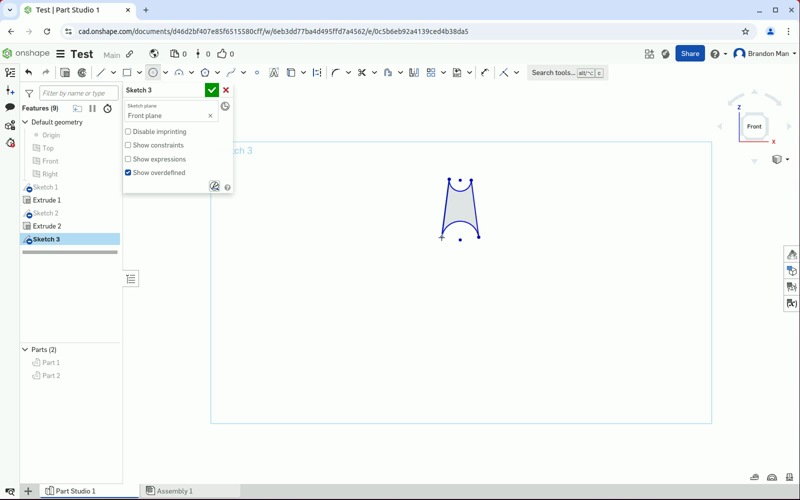
mouse_move(458, 196)
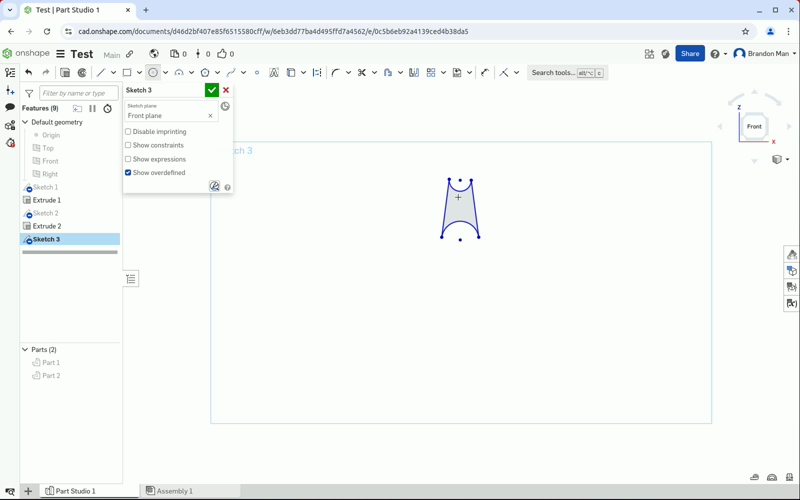
click(458, 196)
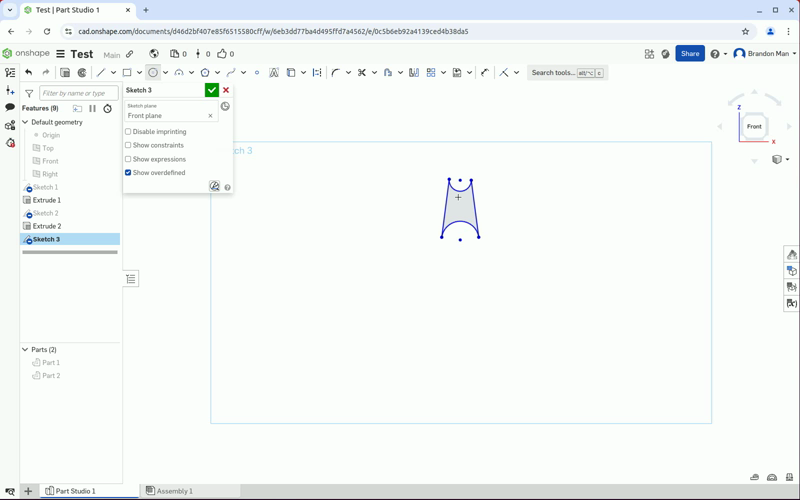
key_up(shift)
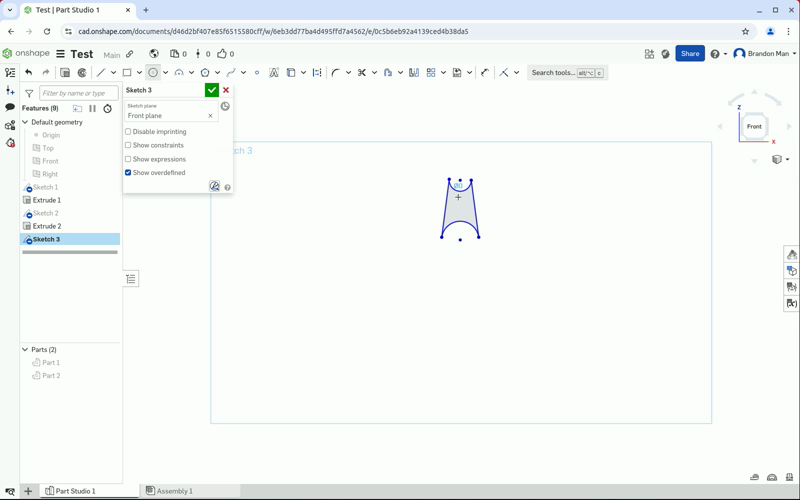
mouse_move(460, 196)
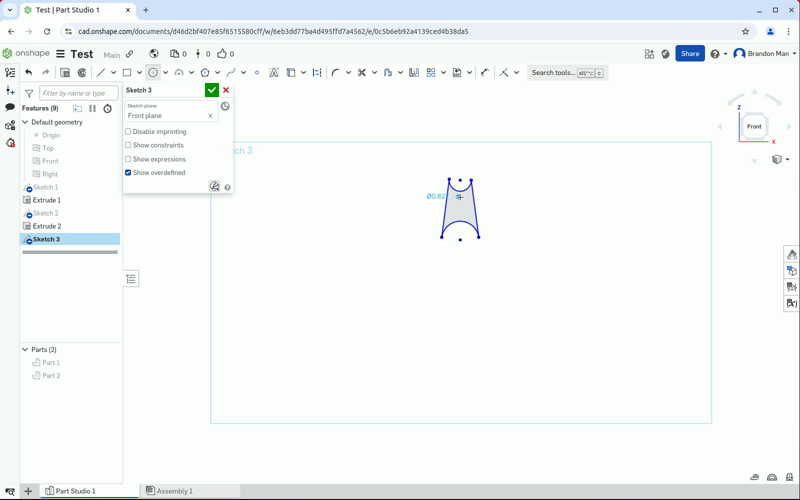
scroll(6)
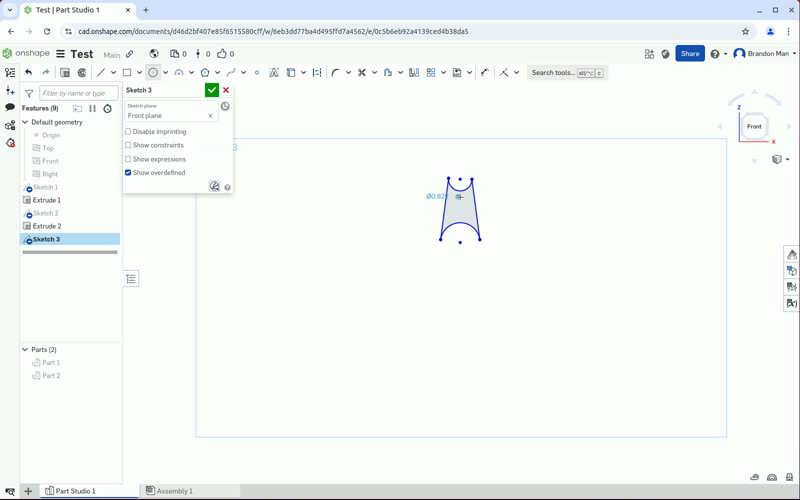
scroll(6)
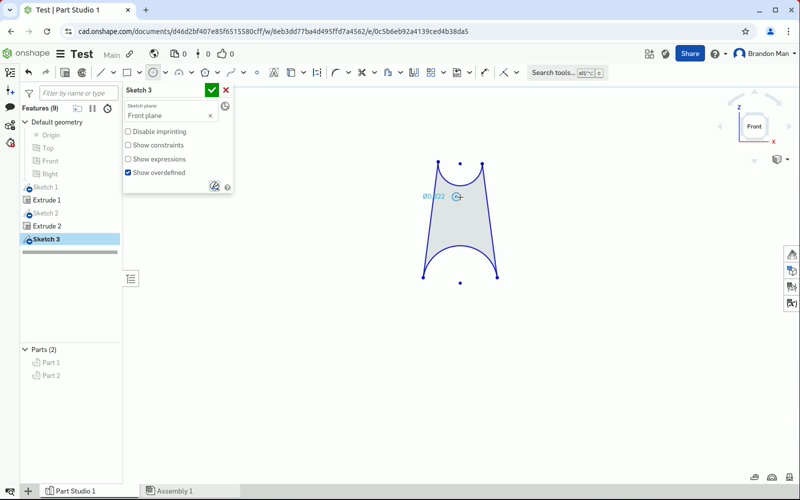
scroll(6)
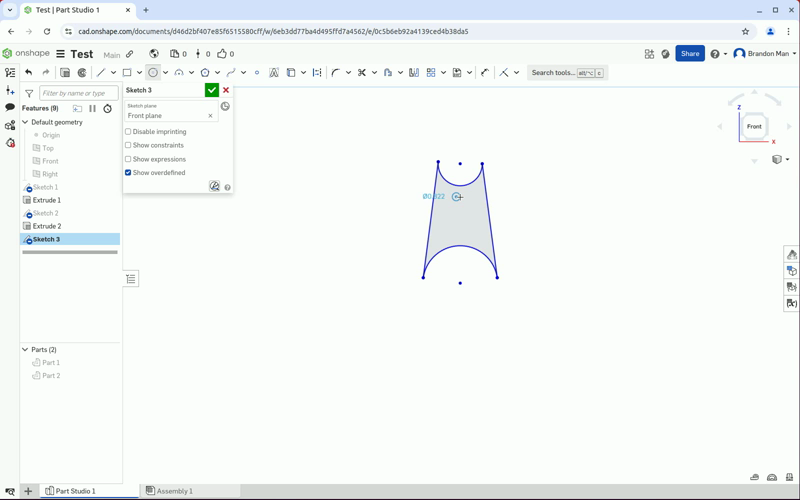
scroll(6)
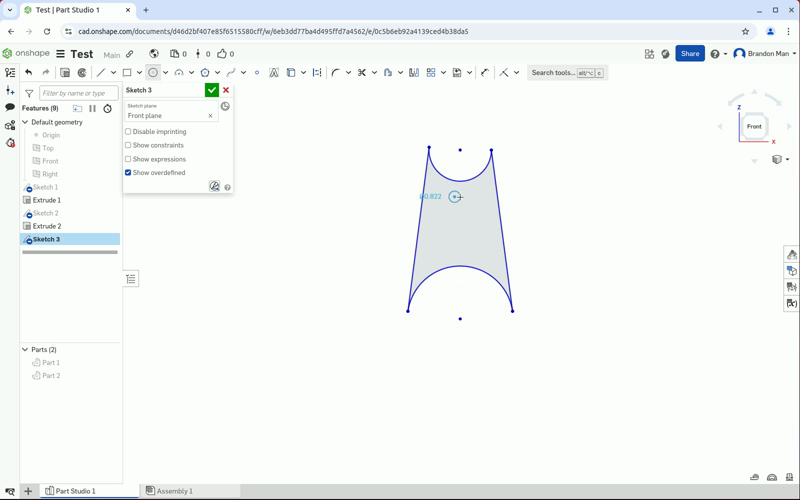
scroll(6)
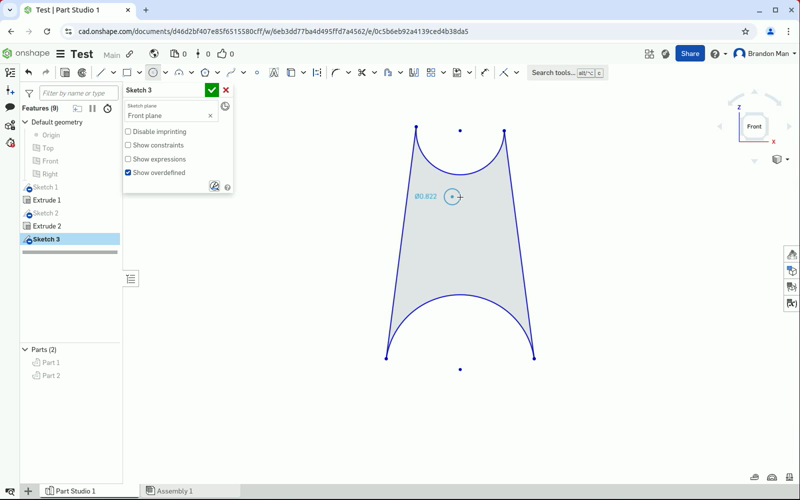
scroll(6)
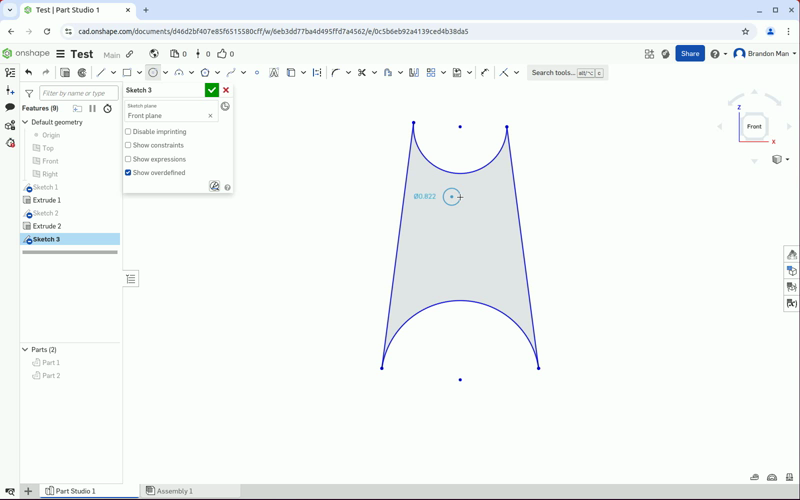
scroll(6)
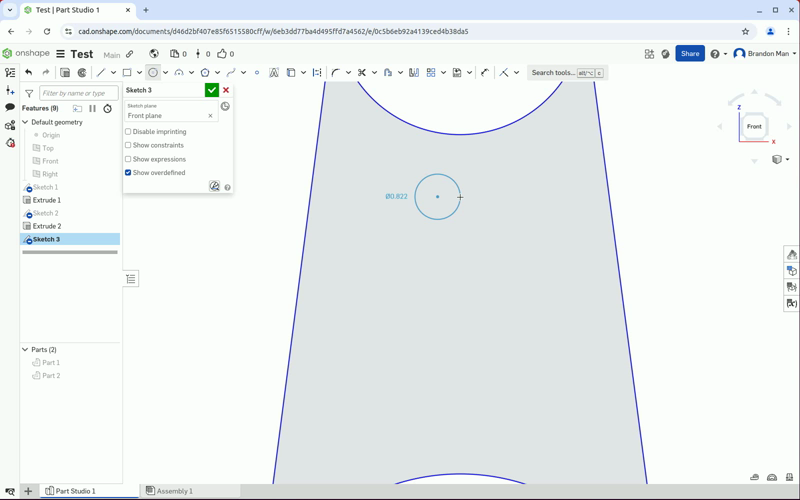
click(460, 196)
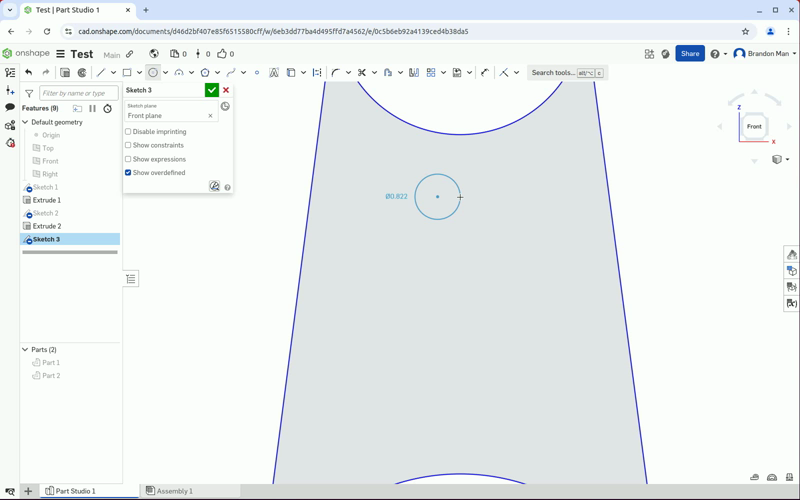
scroll(-6)
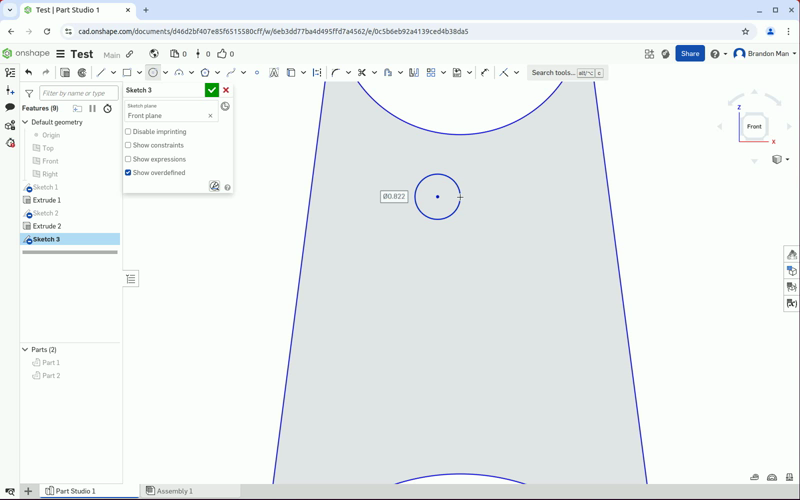
scroll(-6)
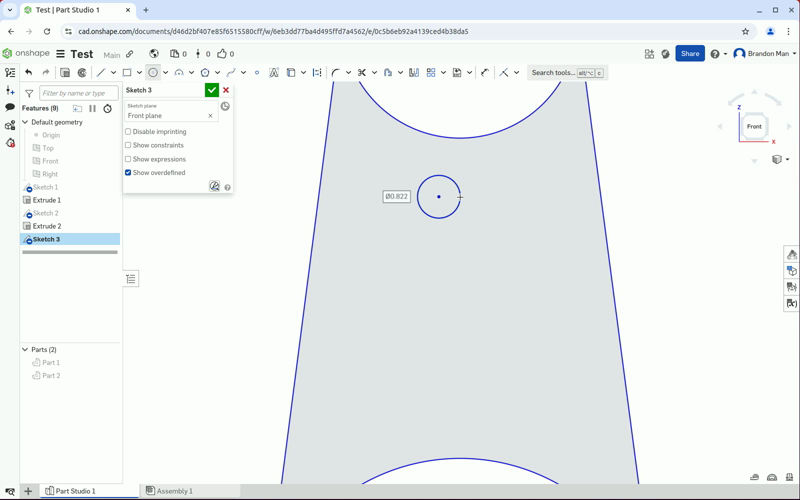
scroll(-6)
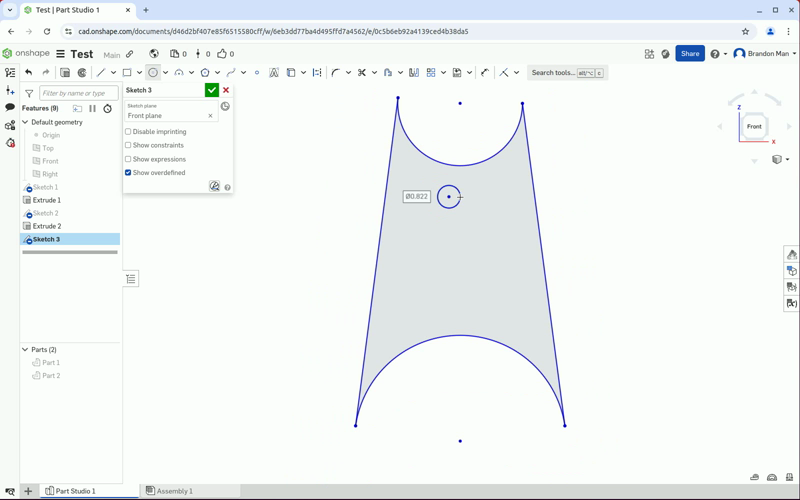
scroll(-6)
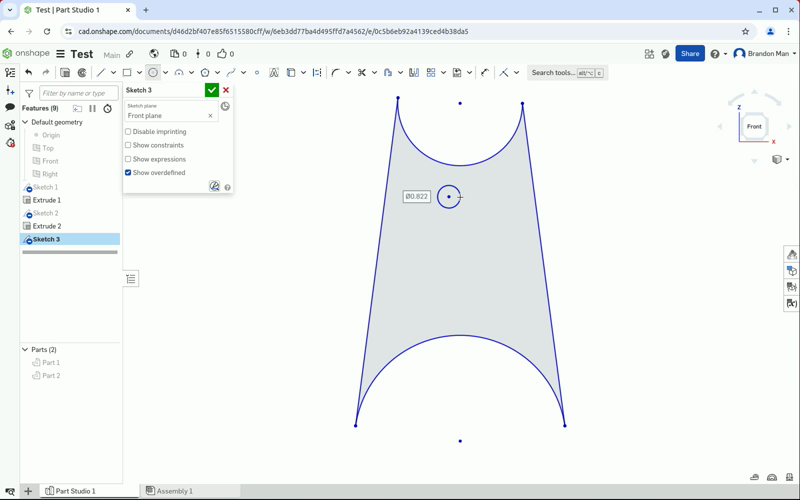
scroll(-6)
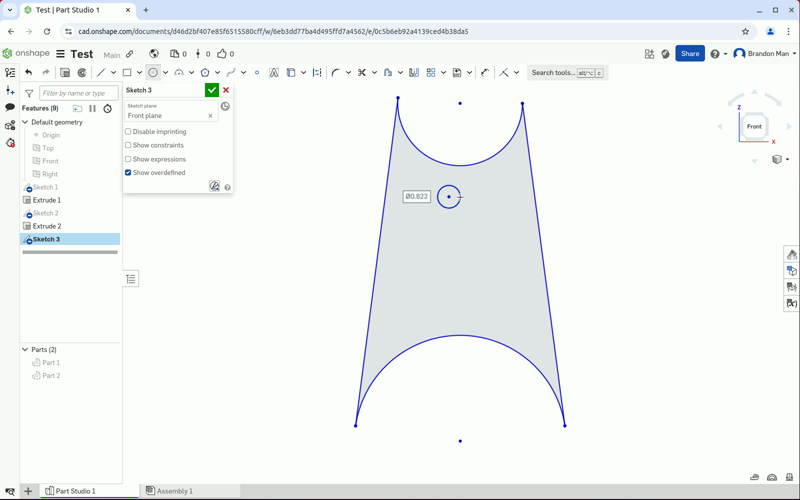
scroll(-6)
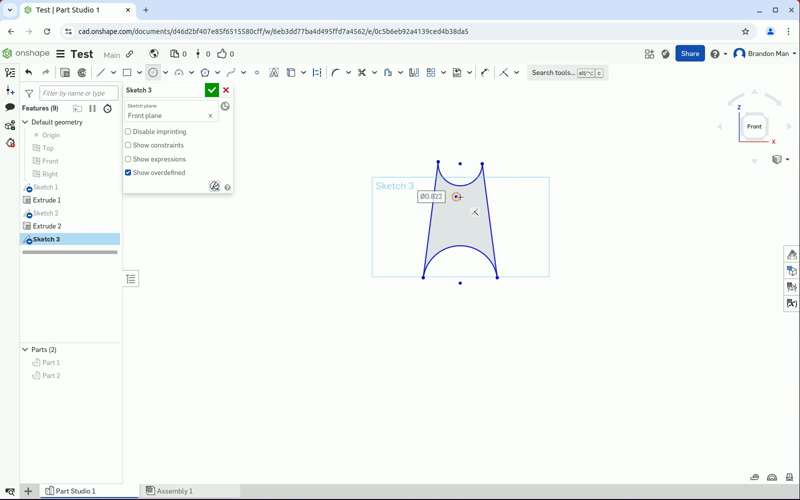
scroll(-6)
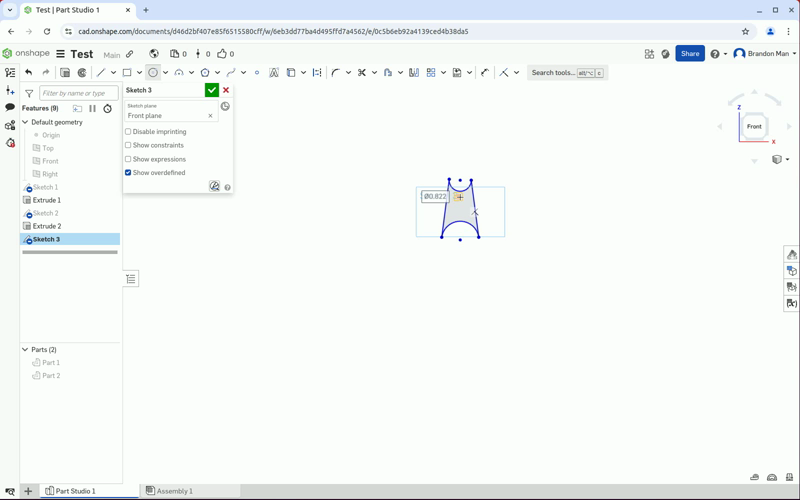
key(esc)
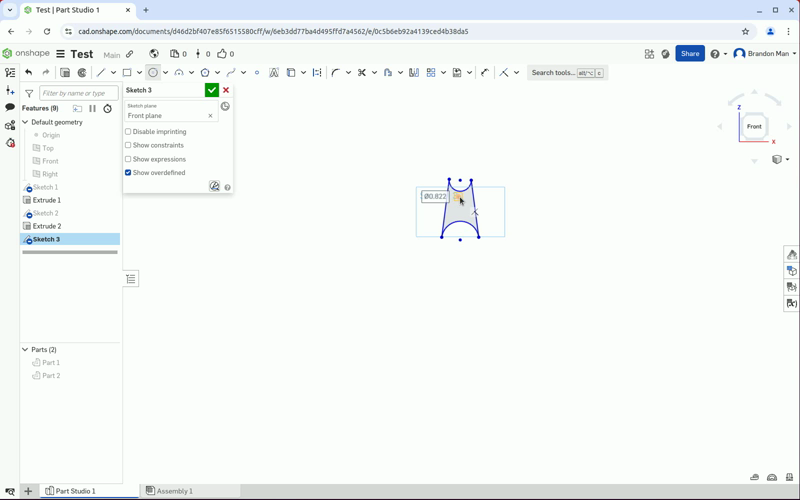
mouse_move(473, 203)
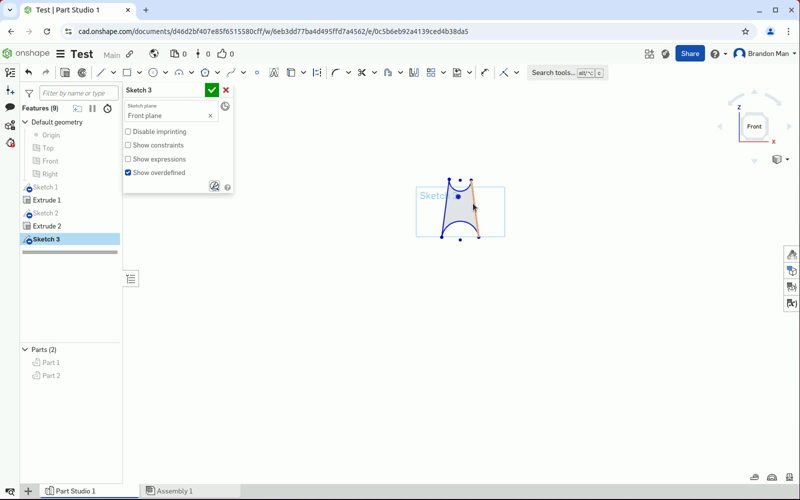
scroll(6)
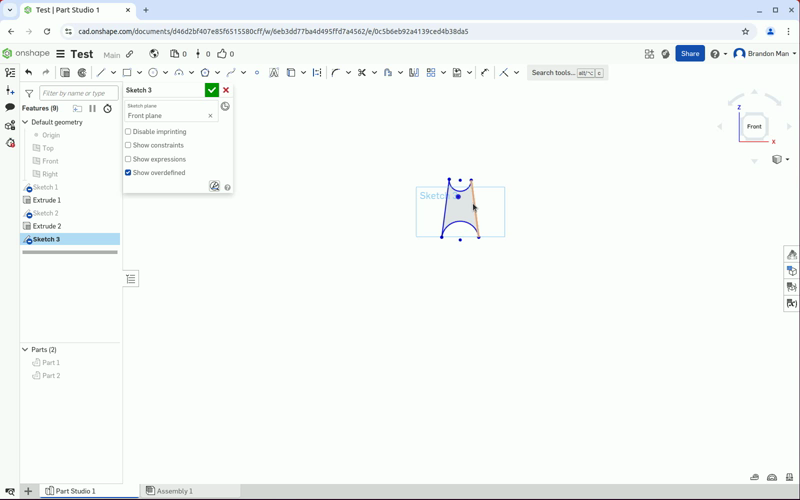
scroll(6)
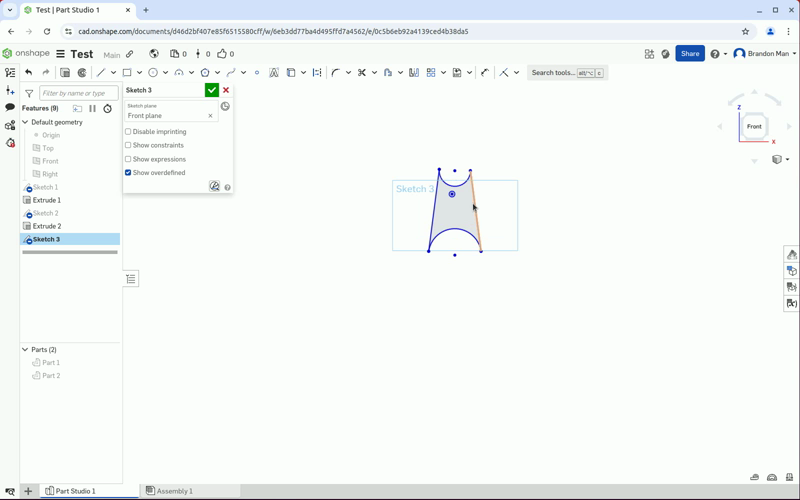
scroll(6)
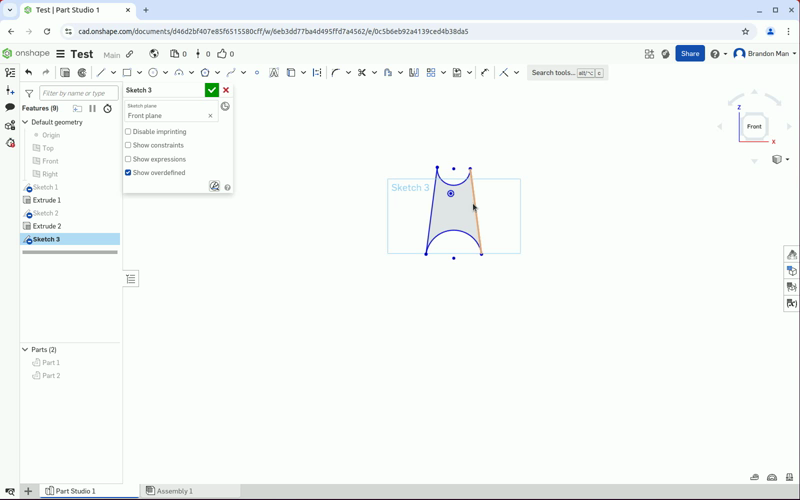
scroll(6)
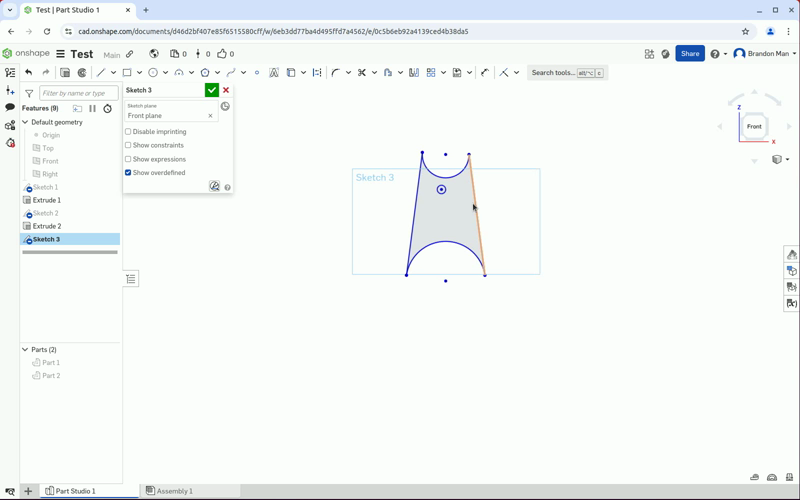
scroll(6)
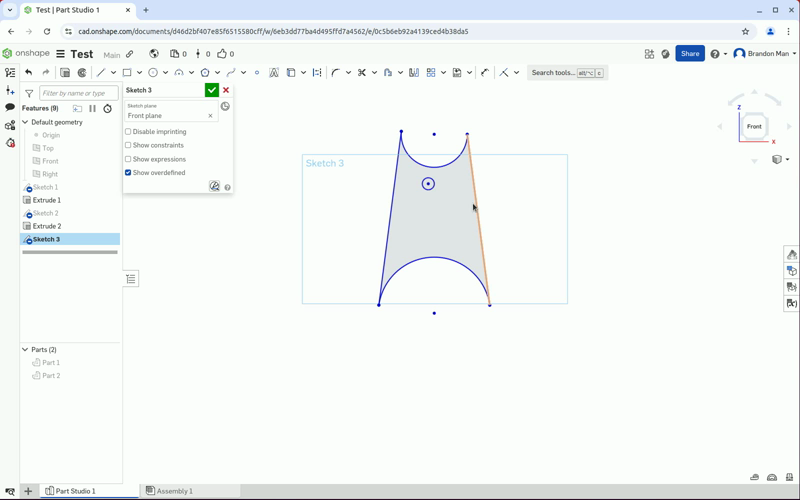
scroll(6)
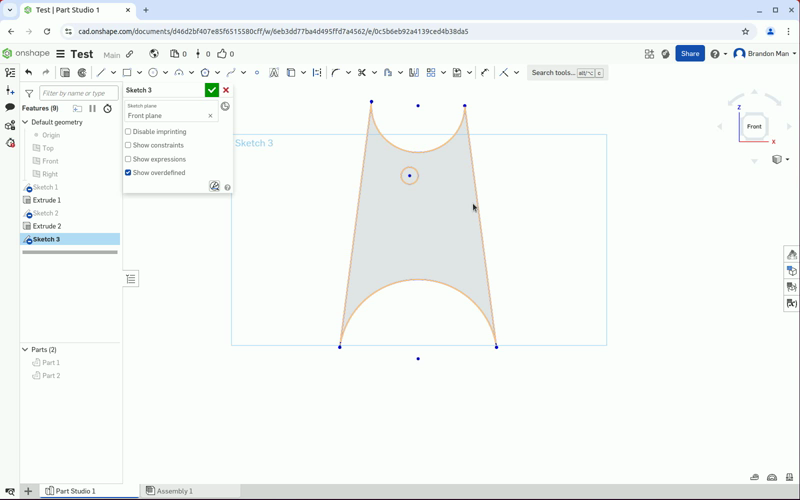
scroll(6)
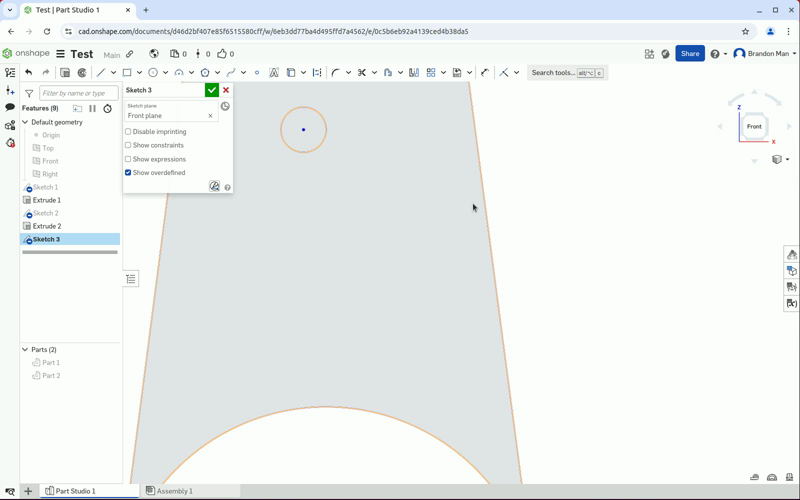
click(473, 203)
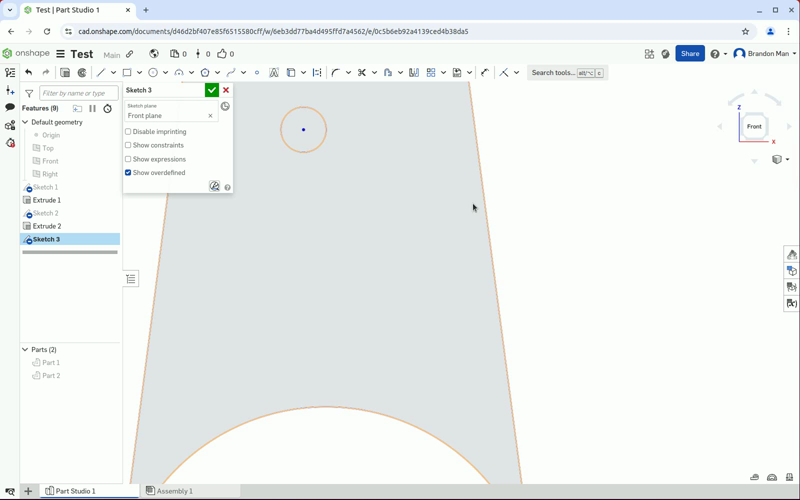
scroll(-6)
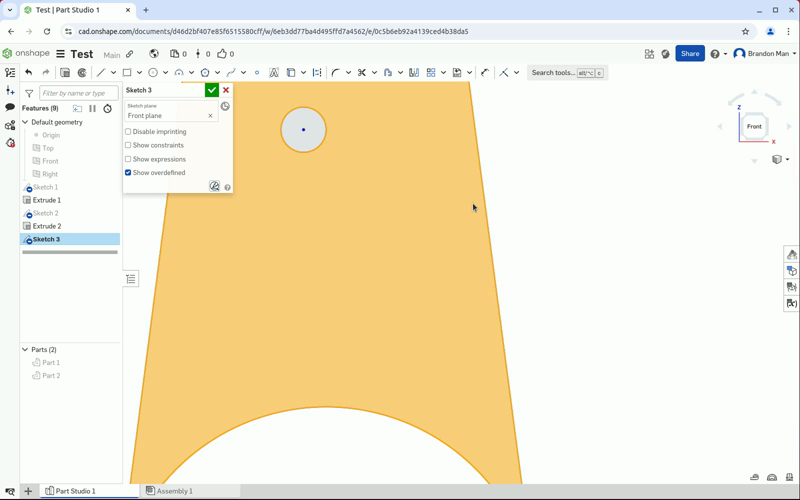
scroll(-6)
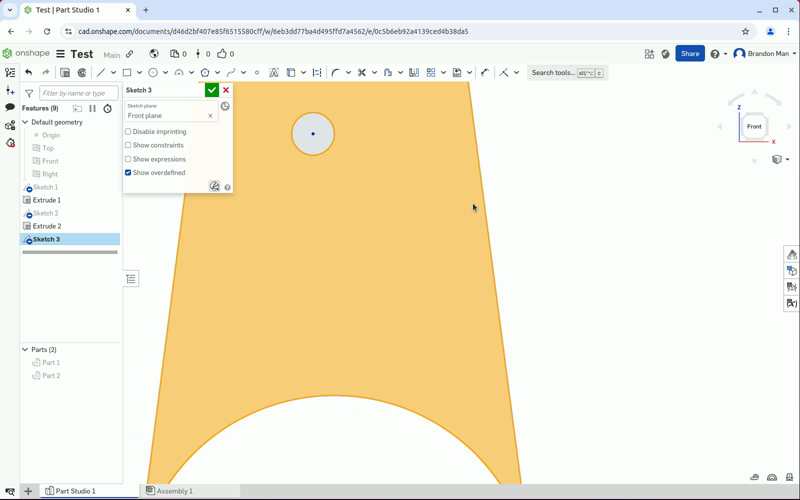
scroll(-6)
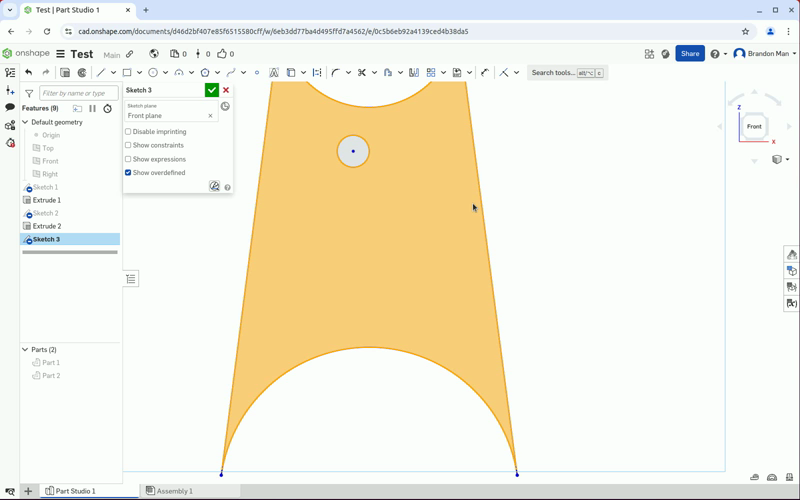
scroll(-6)
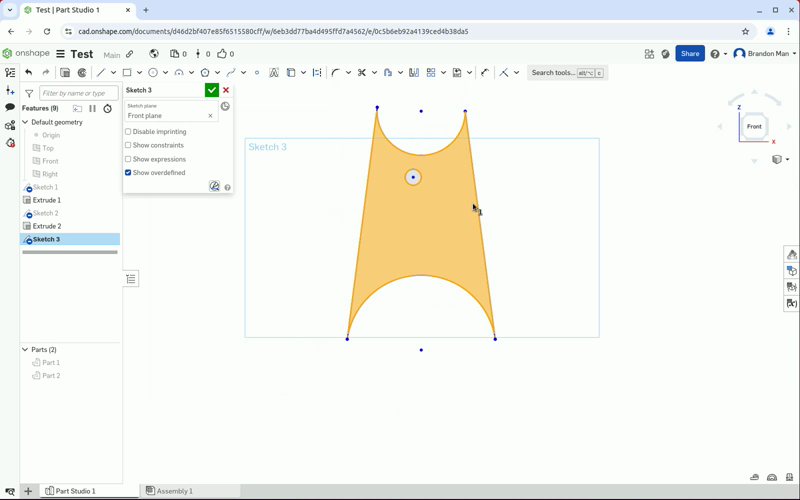
scroll(-6)
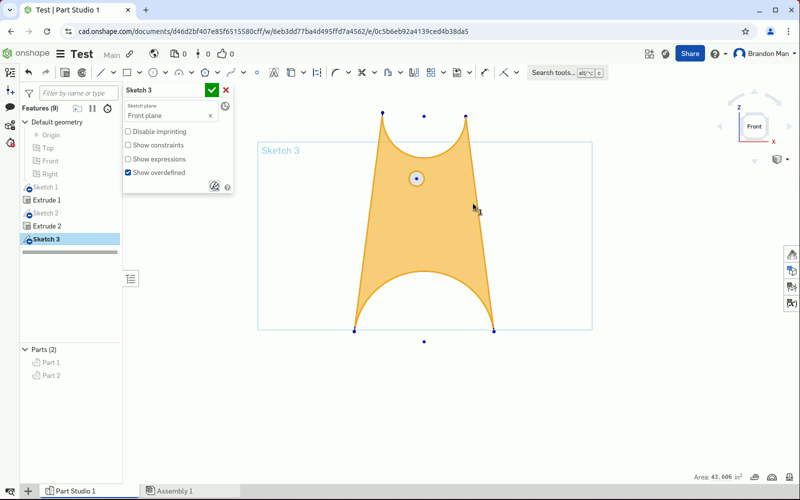
scroll(-6)
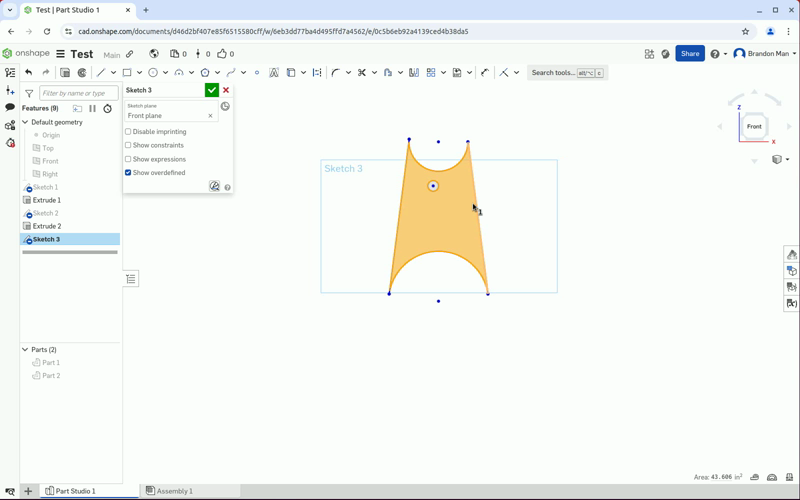
scroll(-6)
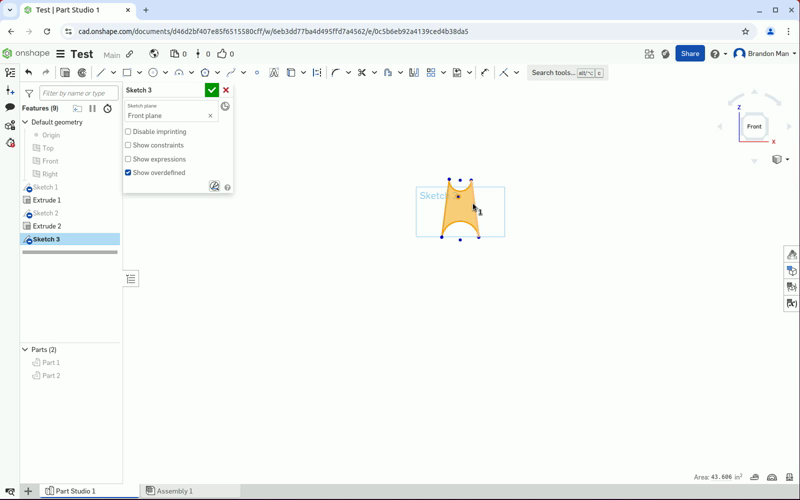
mouse_move(73, 352)
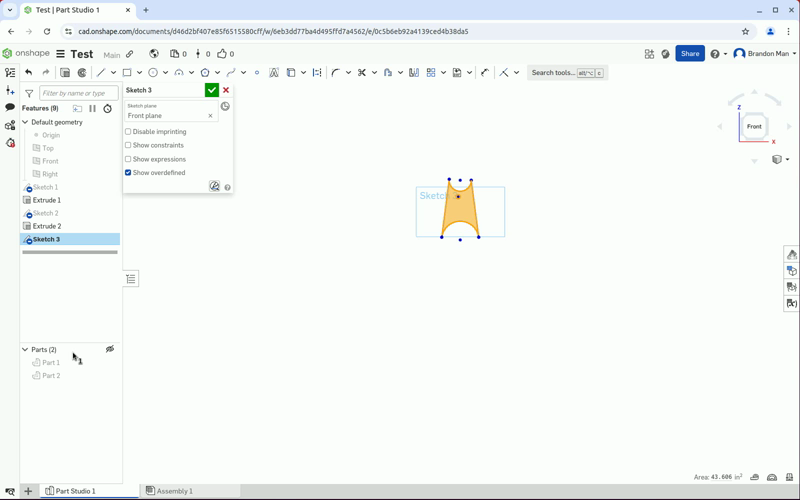
key(shift+y)
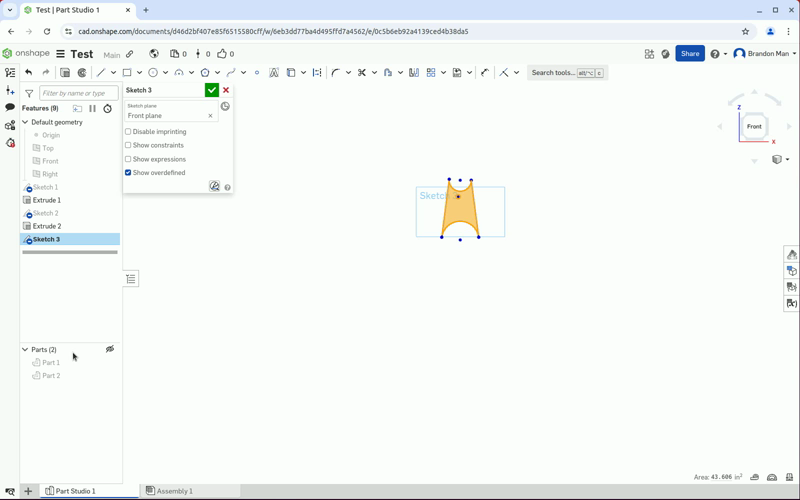
key(shift+e)
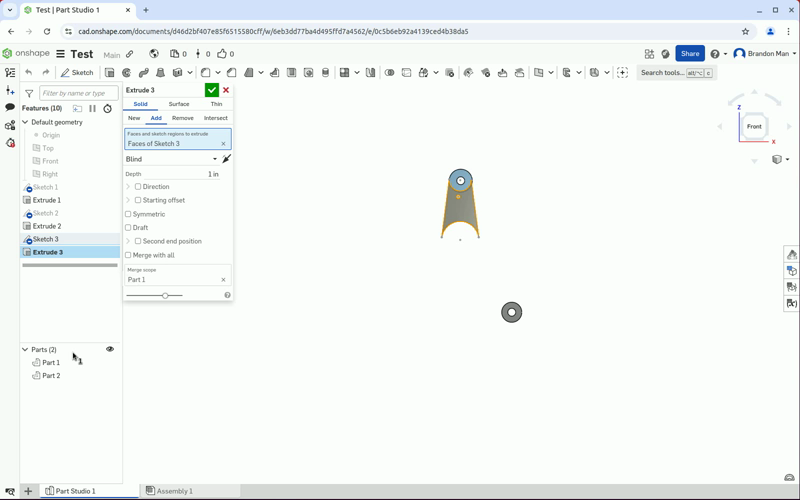
mouse_move(143, 106)
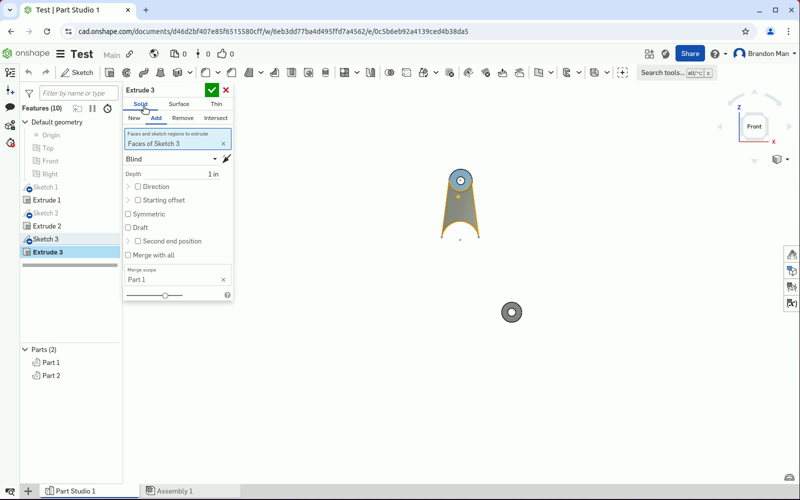
click(143, 106)
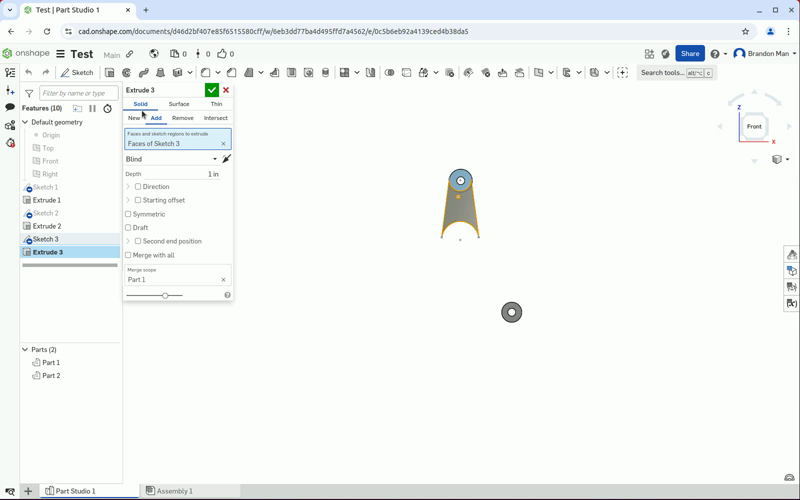
mouse_move(137, 120)
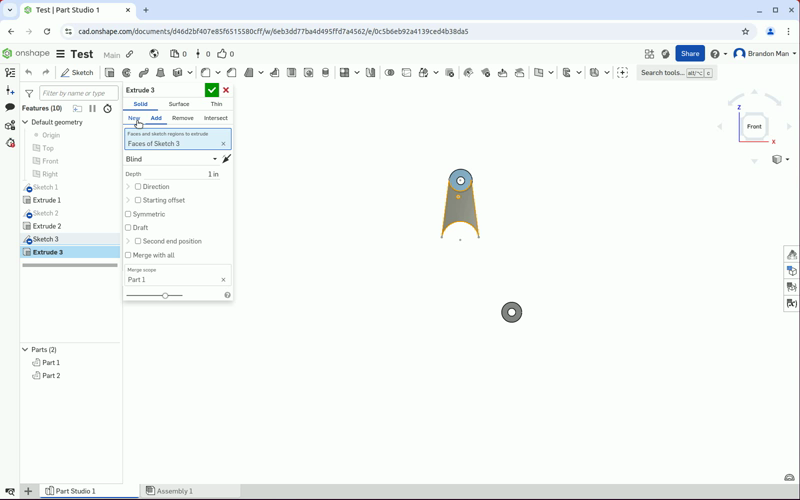
click(137, 120)
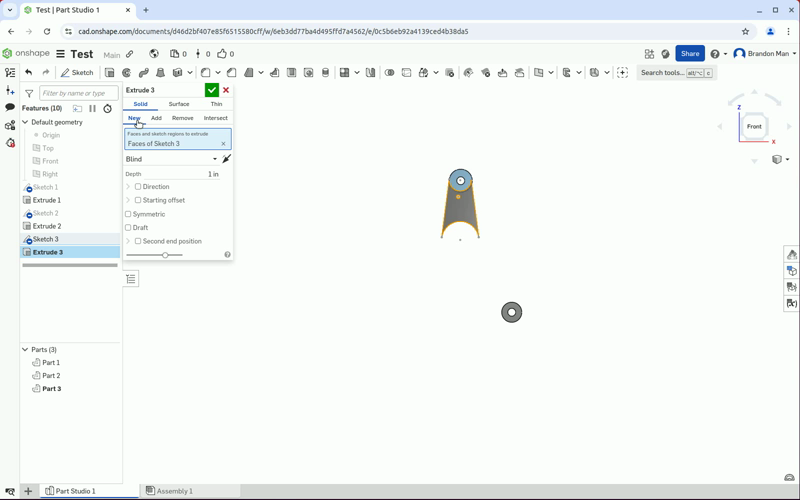
key(tab, 4)
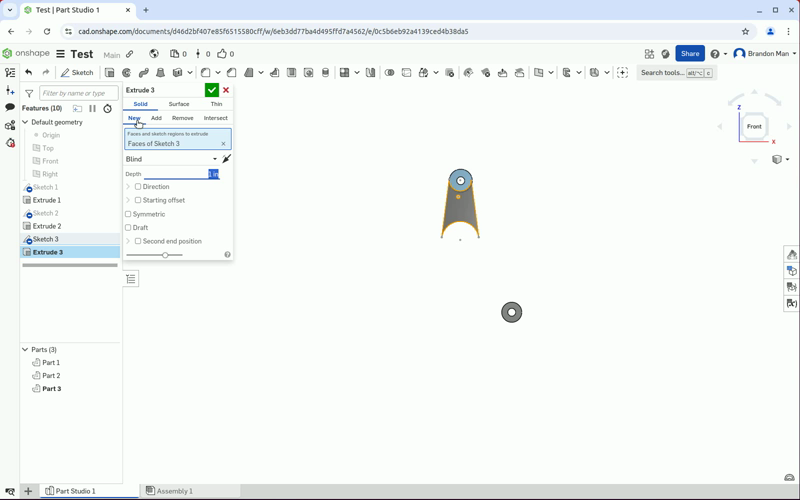
text(0.722)
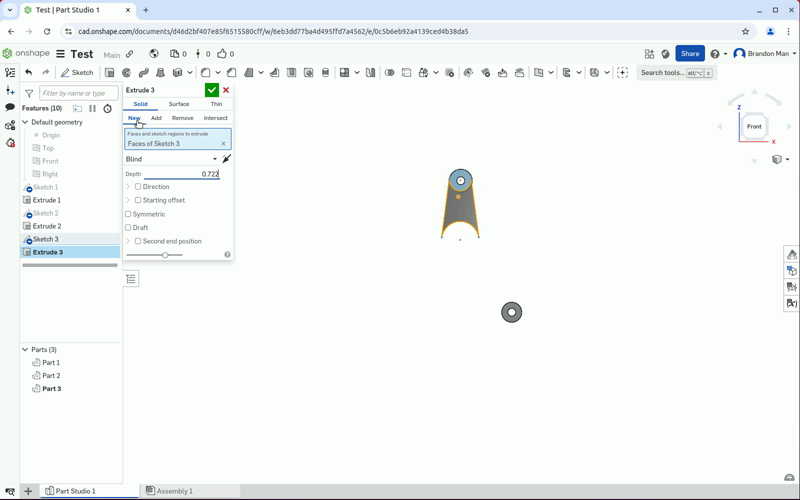
key(enter)
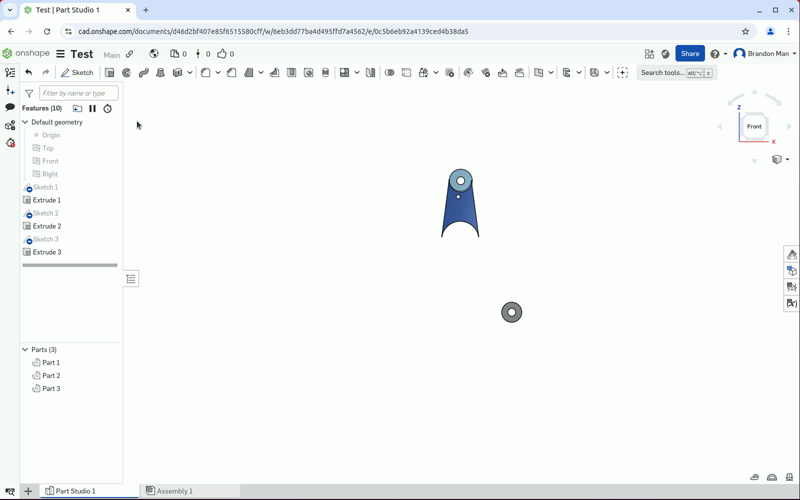
key(shift+h)
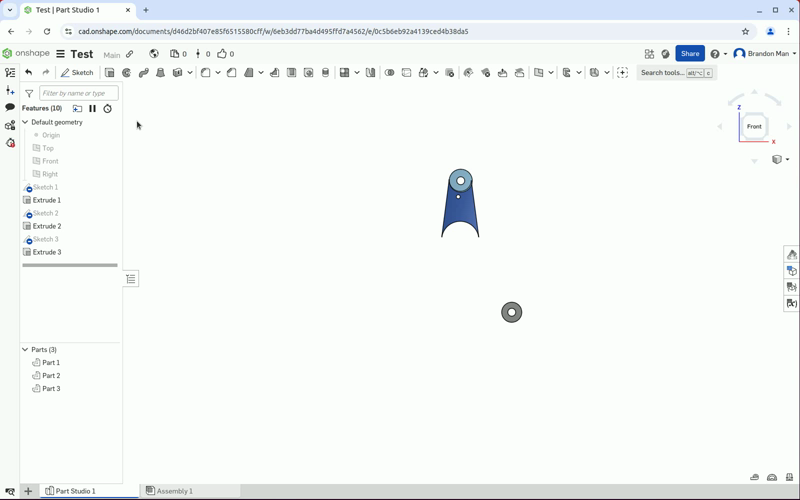
key(shift+h)
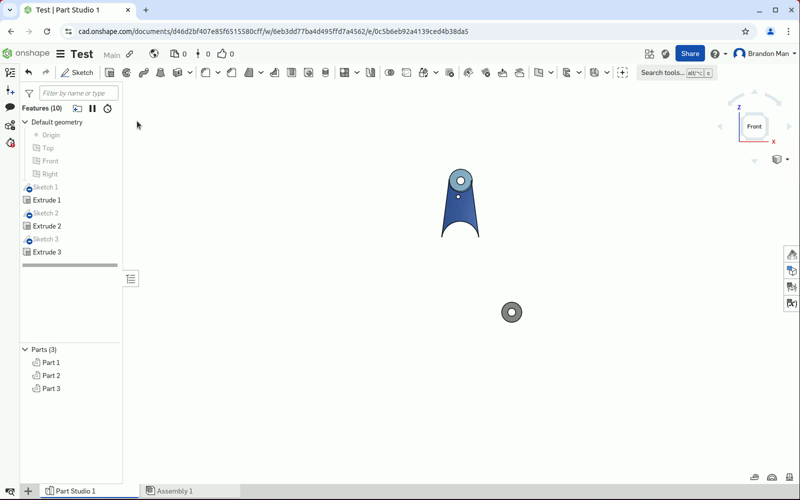
mouse_move(73, 189)
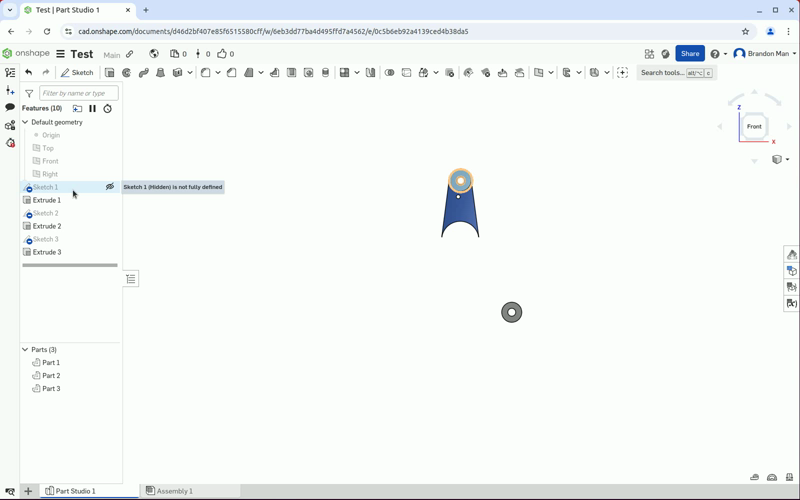
click(73, 189)
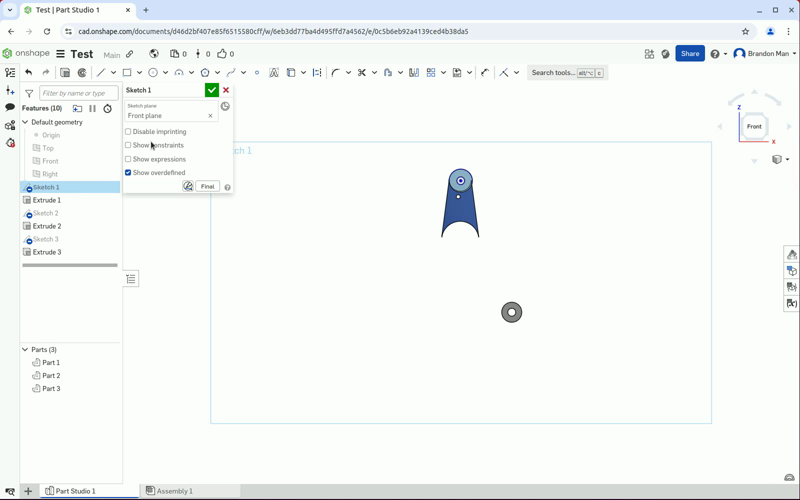
mouse_move(229, 92)
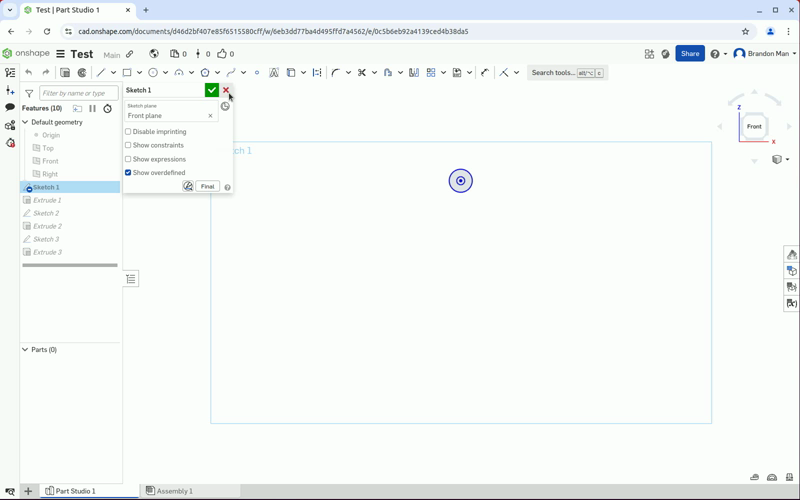
click(229, 92)
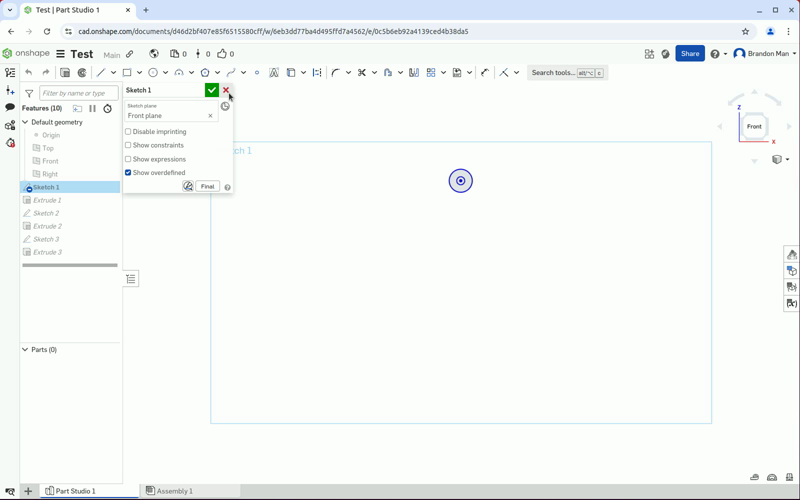
key(shift+s)
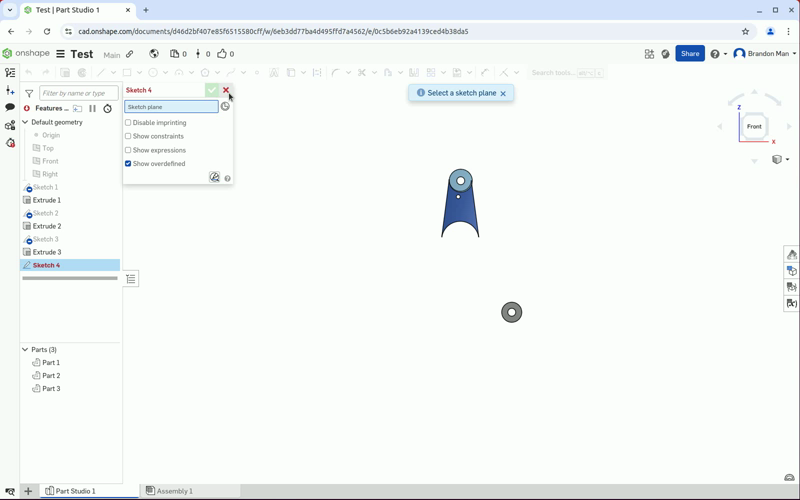
mouse_move(73, 163)
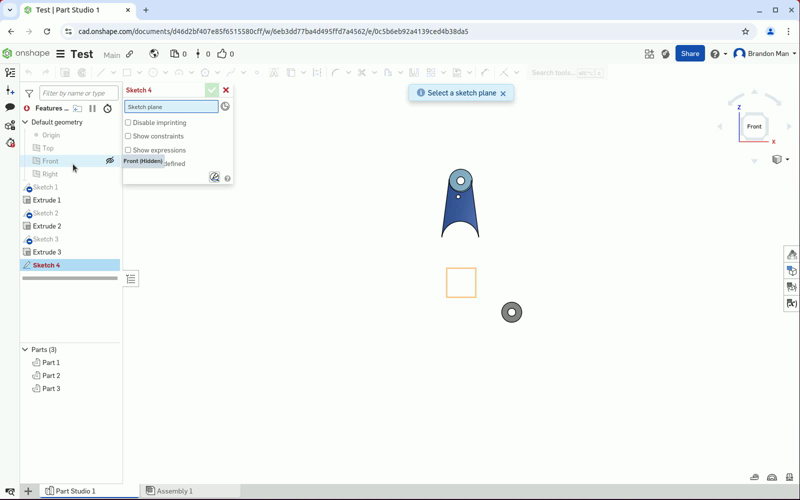
click(73, 163)
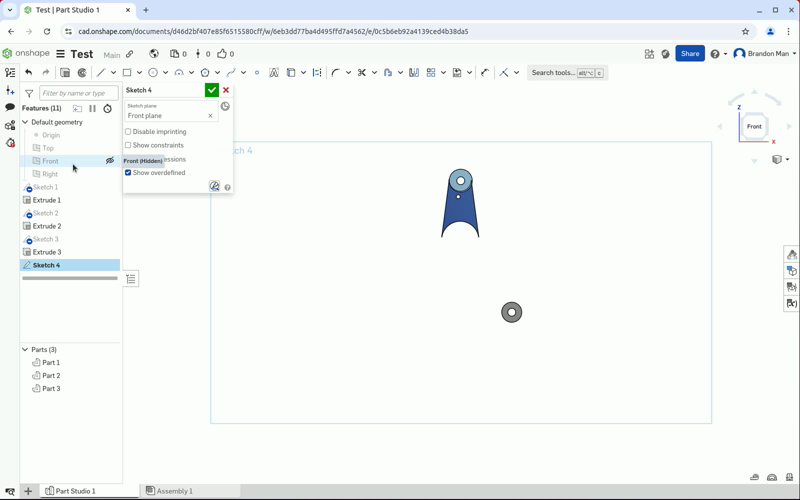
mouse_move(73, 352)
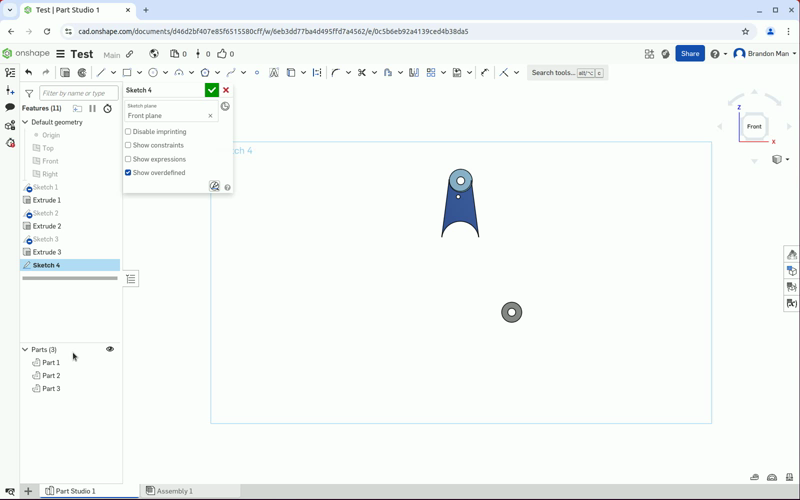
key(y)
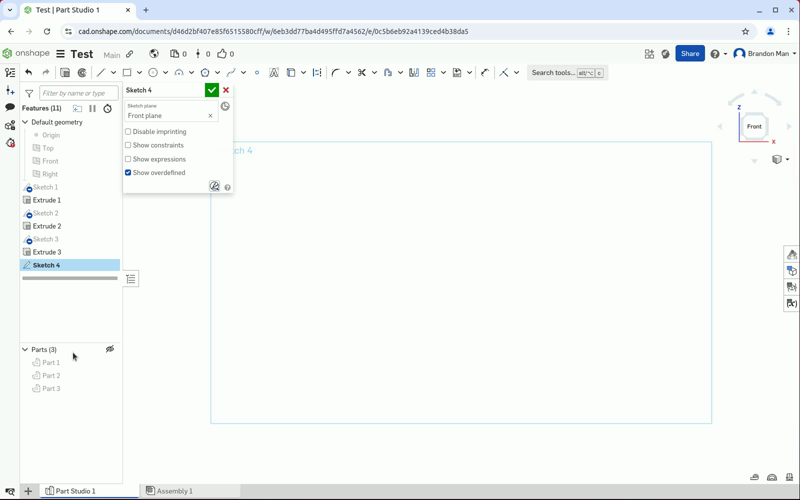
key(c)
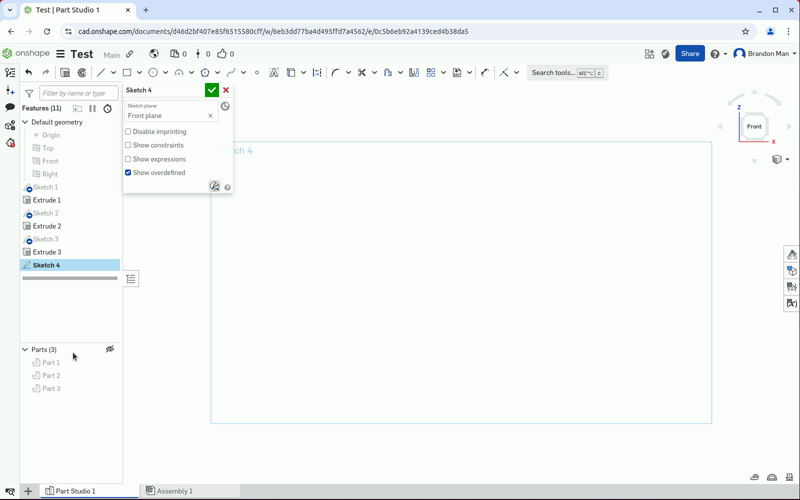
key_down(shift)
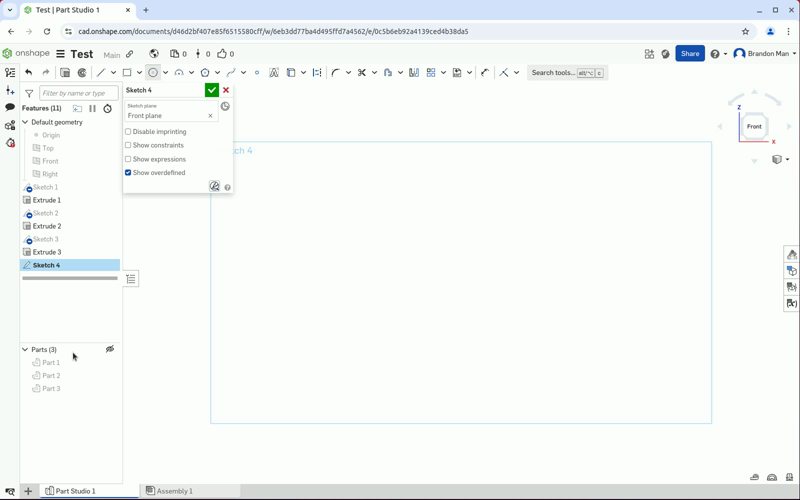
mouse_move(460, 239)
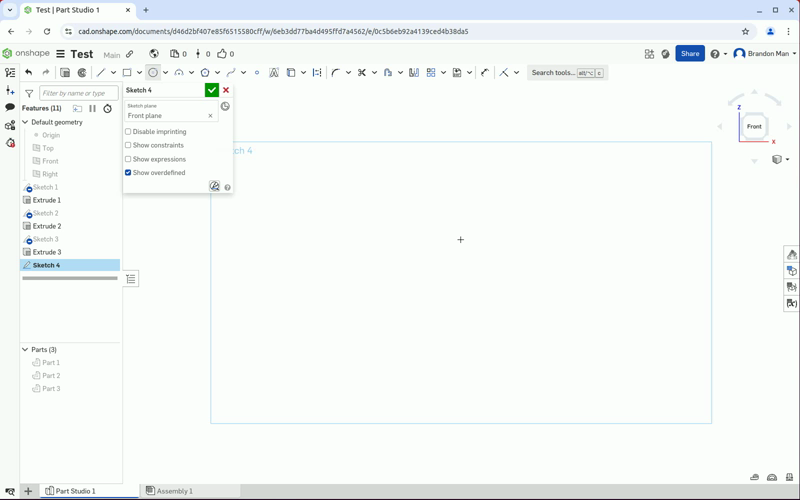
click(460, 239)
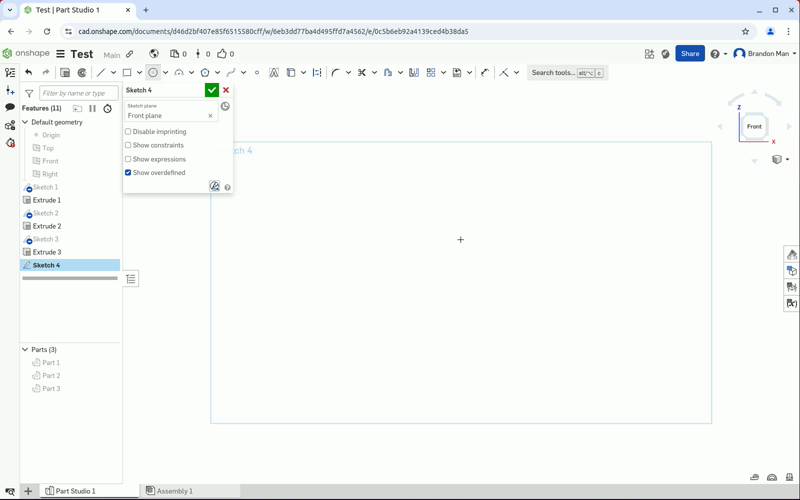
key_up(shift)
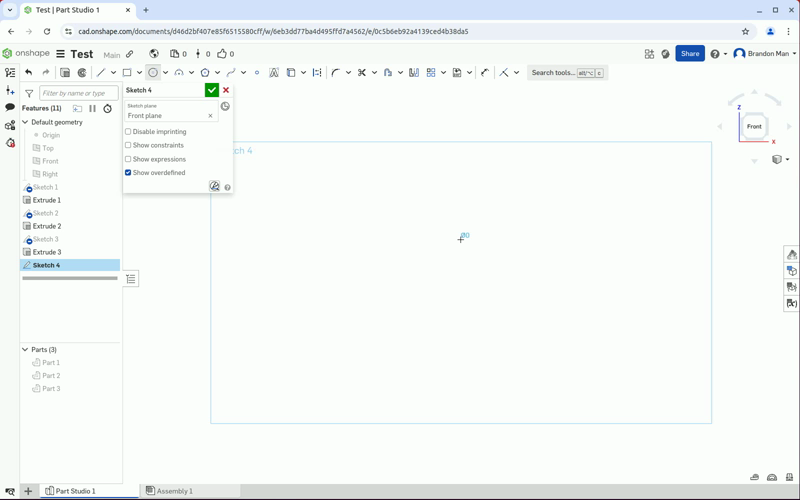
mouse_move(479, 239)
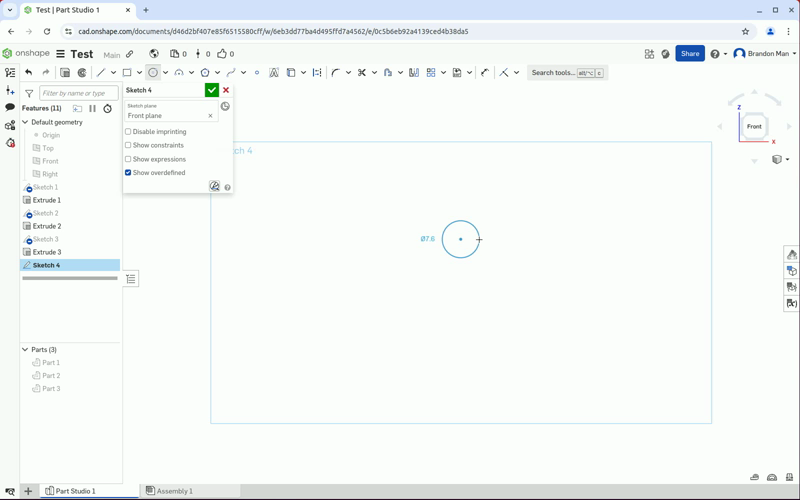
click(479, 239)
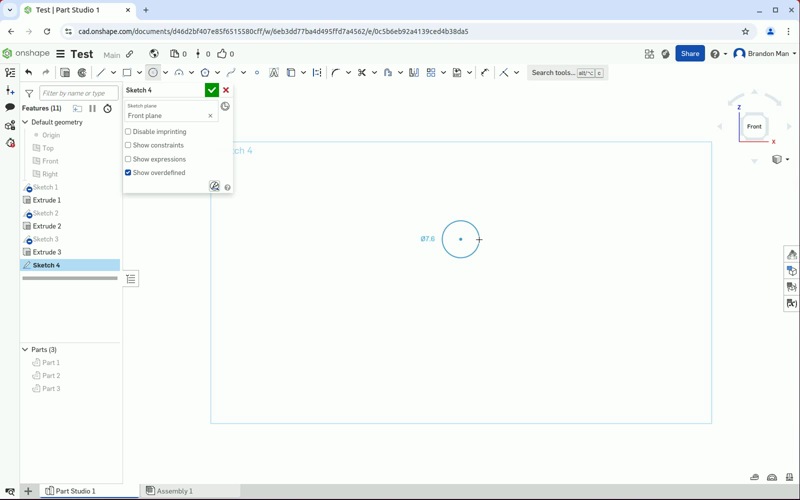
key(esc)
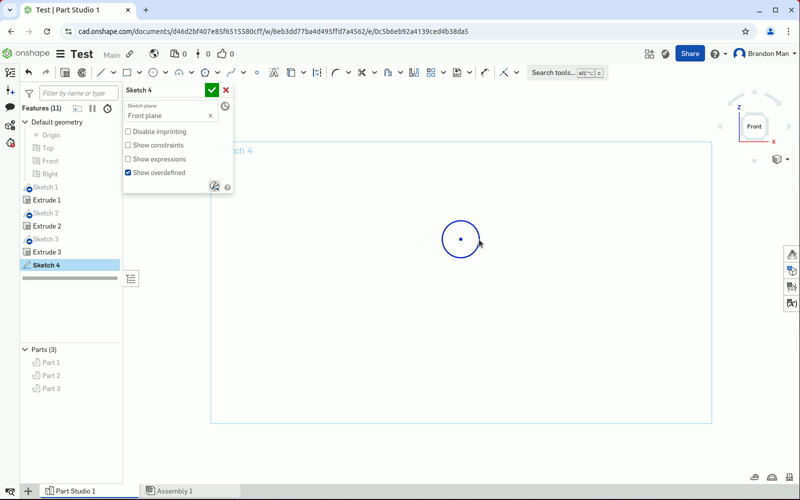
key(c)
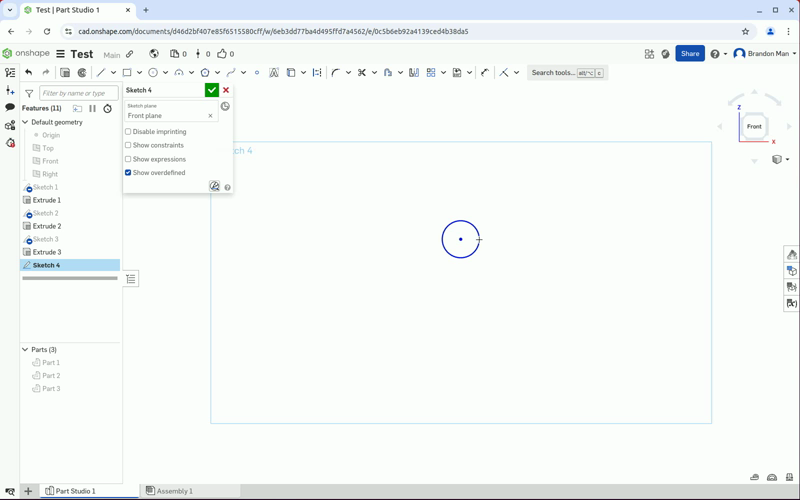
key_down(shift)
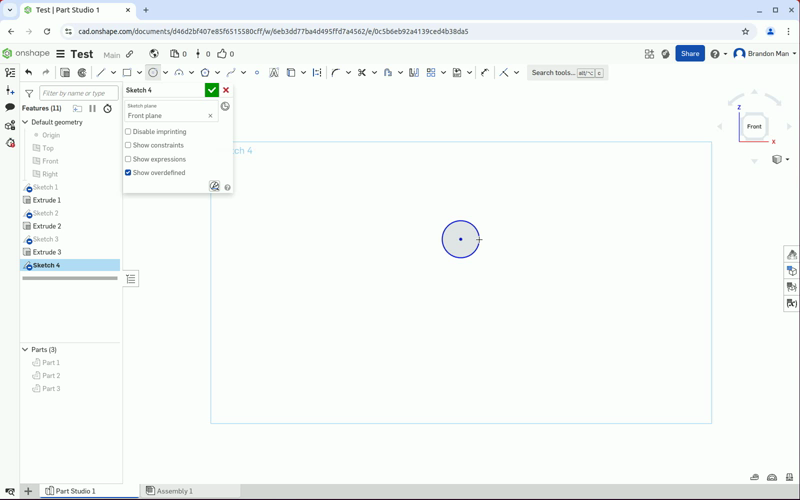
mouse_move(460, 239)
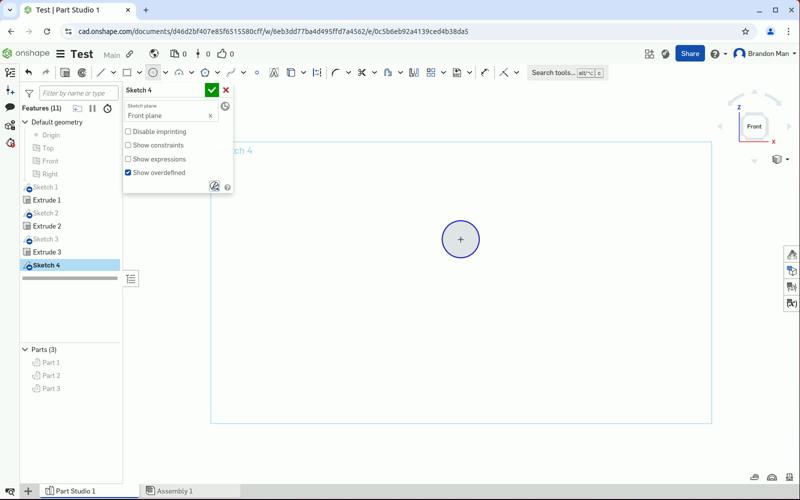
click(460, 239)
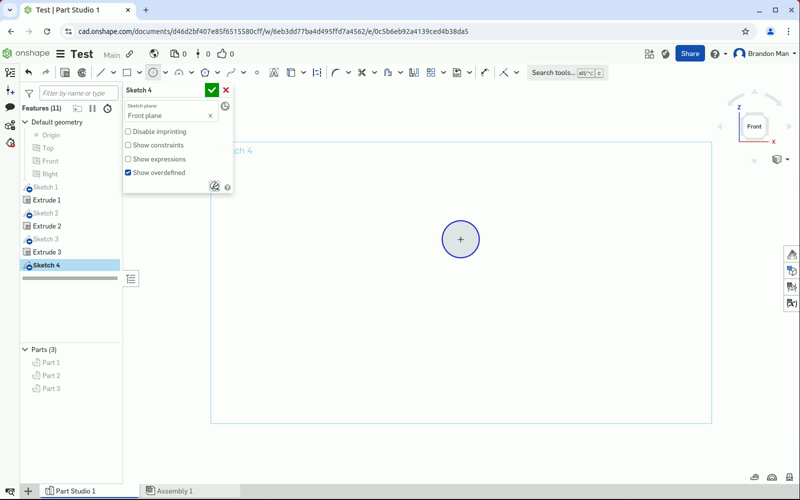
key_up(shift)
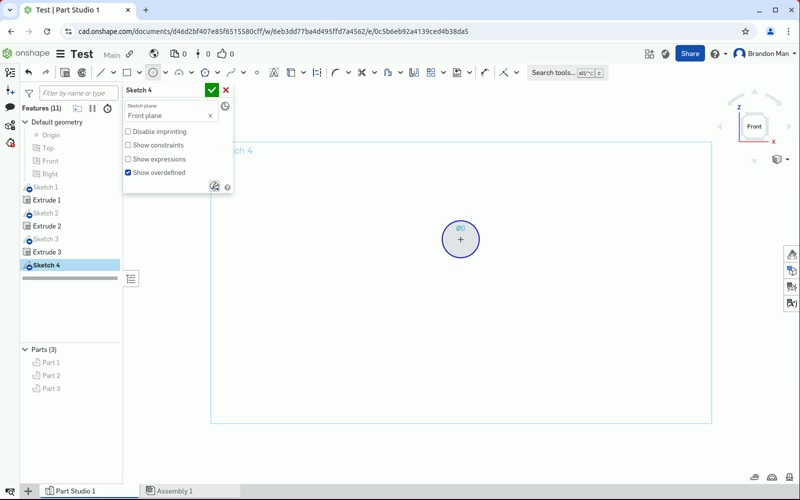
mouse_move(464, 239)
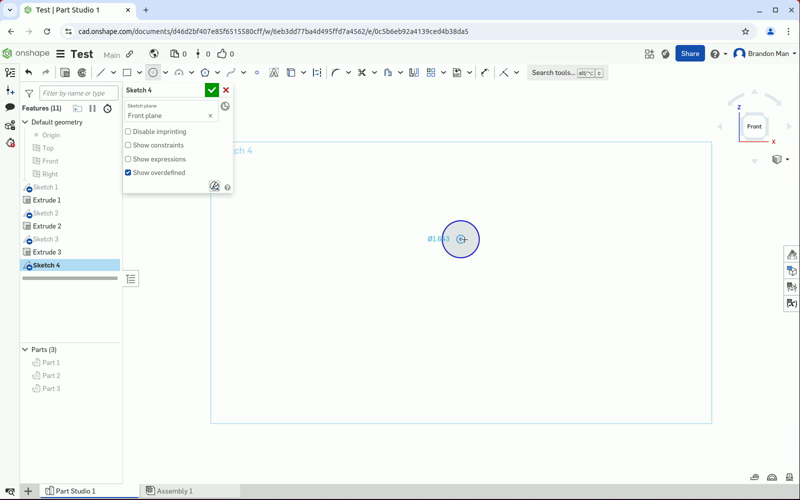
scroll(6)
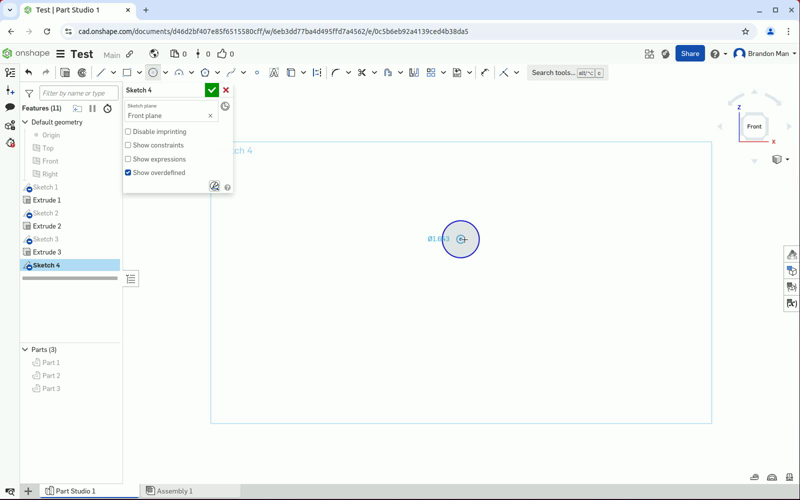
scroll(6)
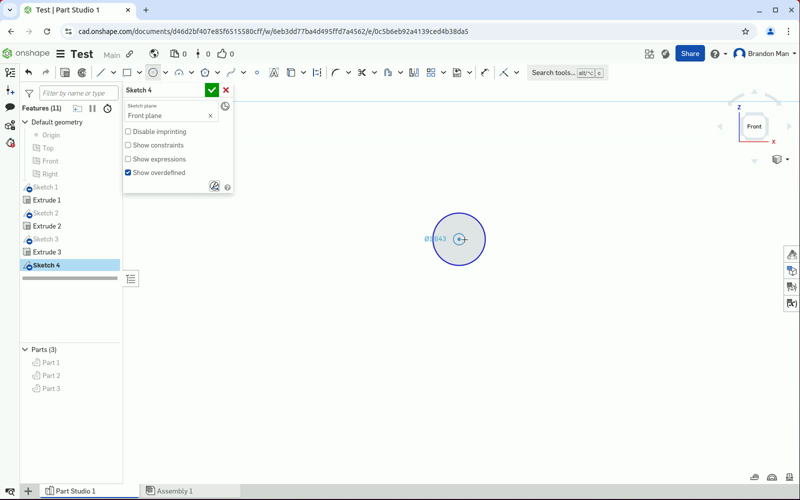
scroll(6)
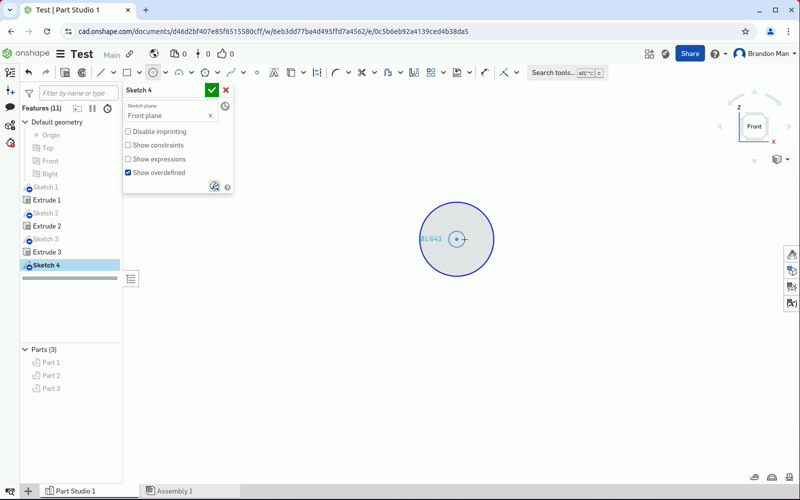
scroll(6)
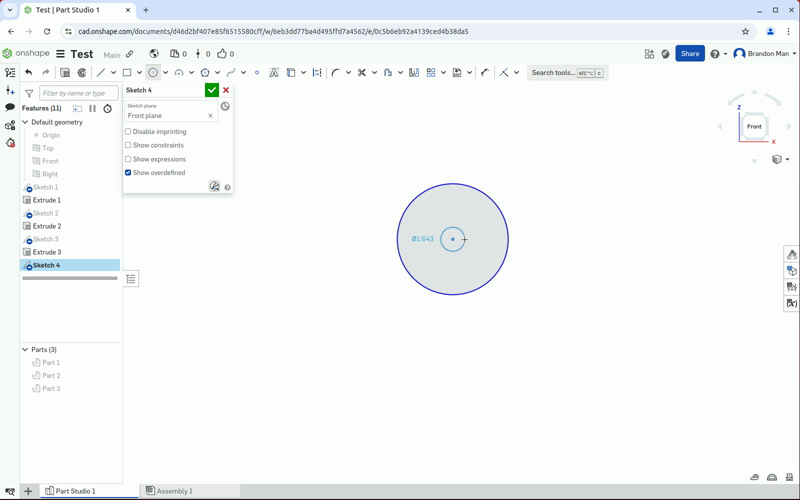
scroll(6)
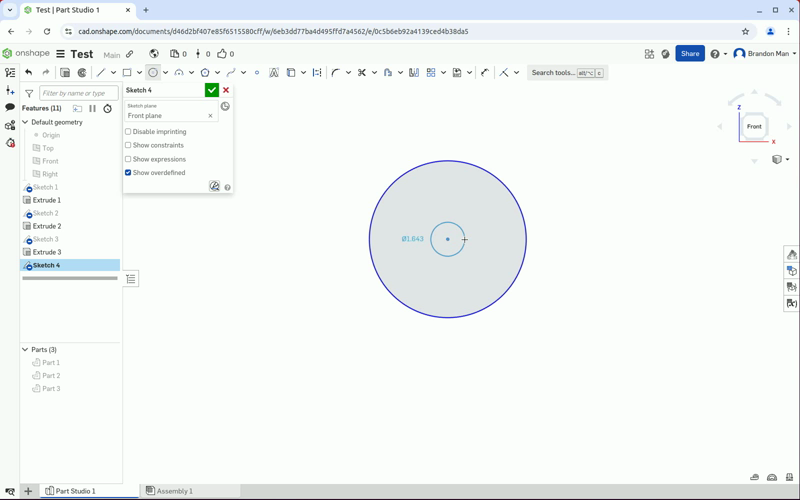
scroll(6)
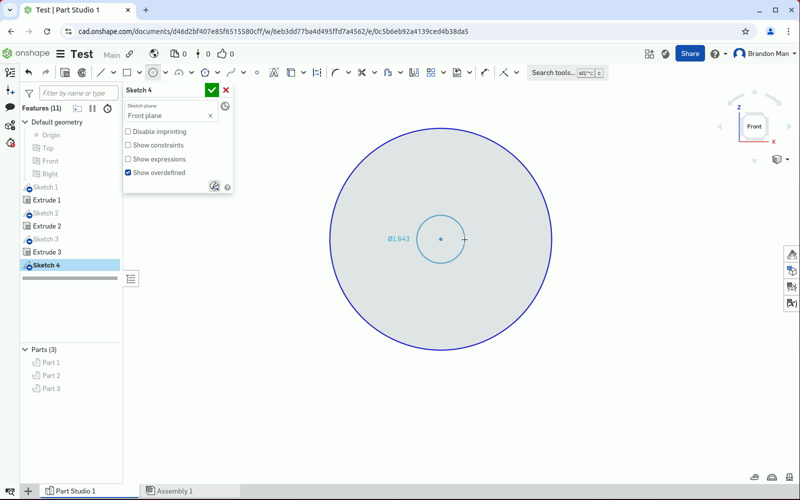
scroll(6)
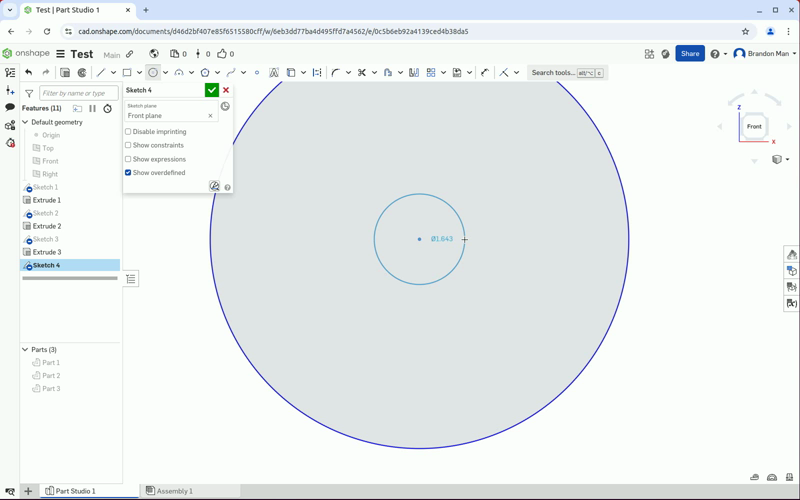
click(464, 239)
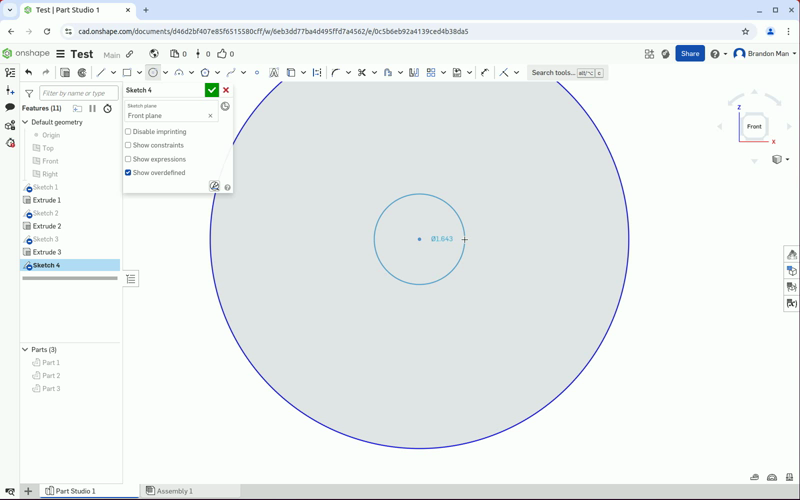
scroll(-6)
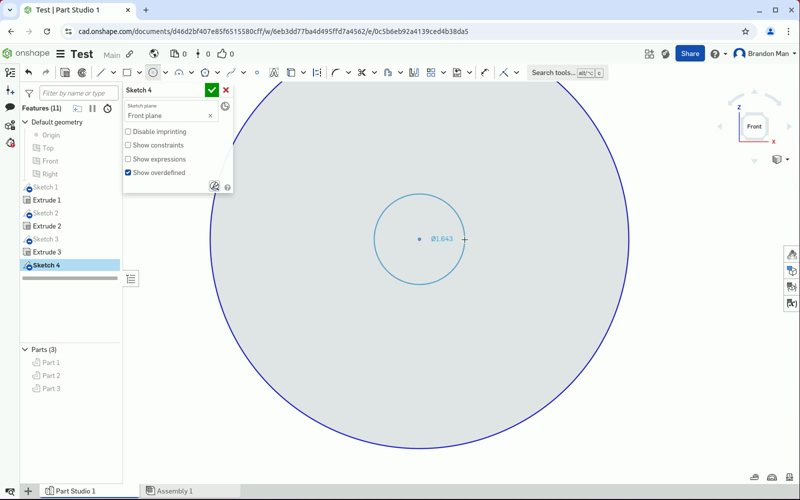
scroll(-6)
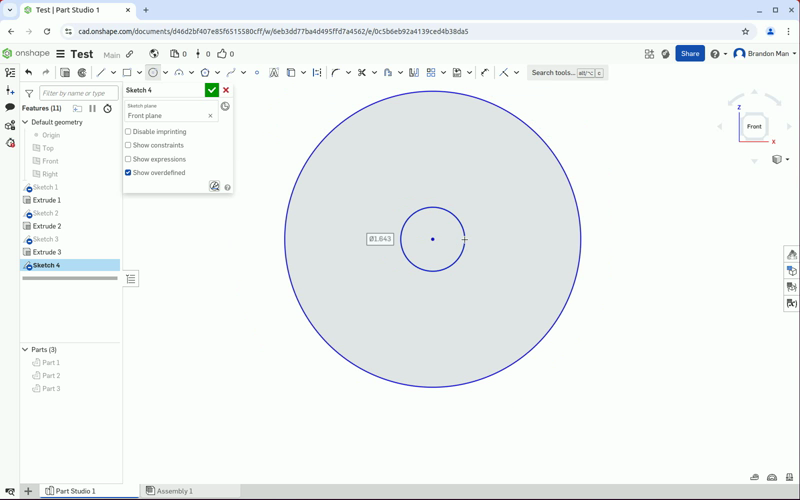
scroll(-6)
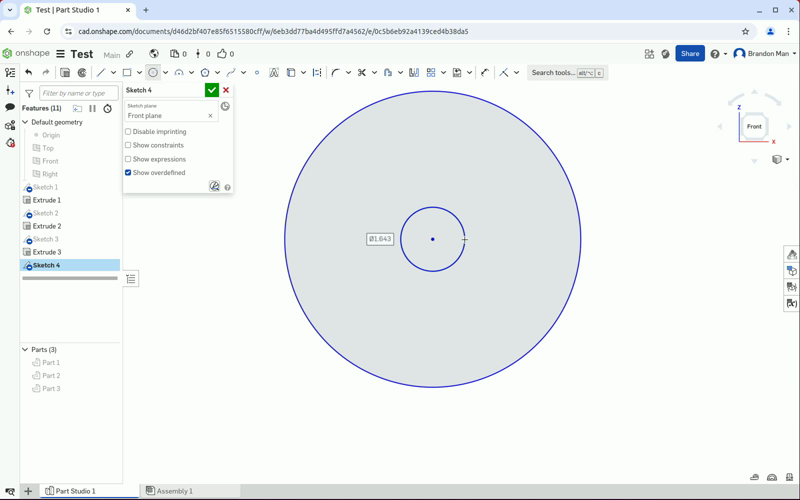
scroll(-6)
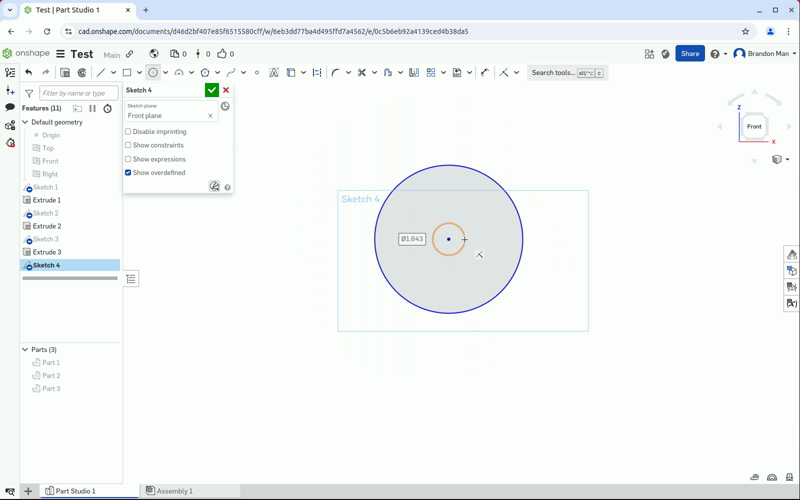
scroll(-6)
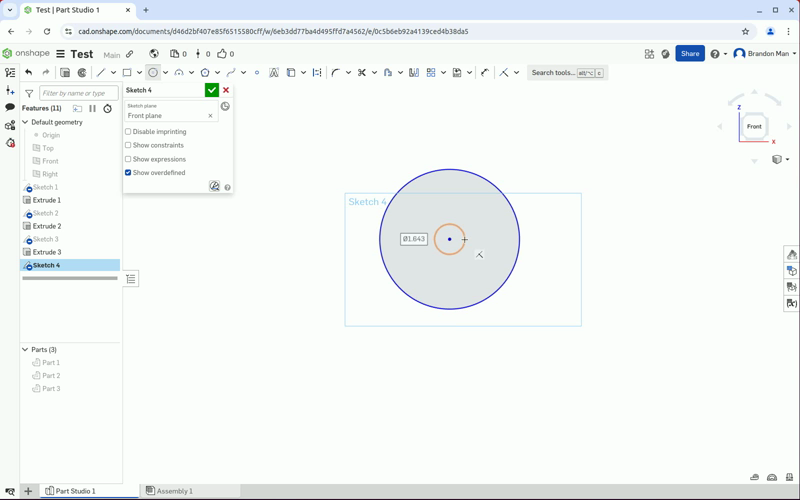
scroll(-6)
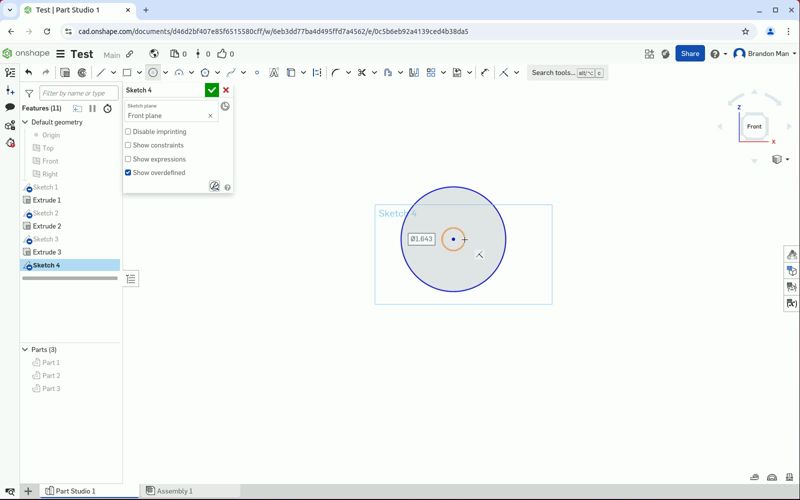
scroll(-6)
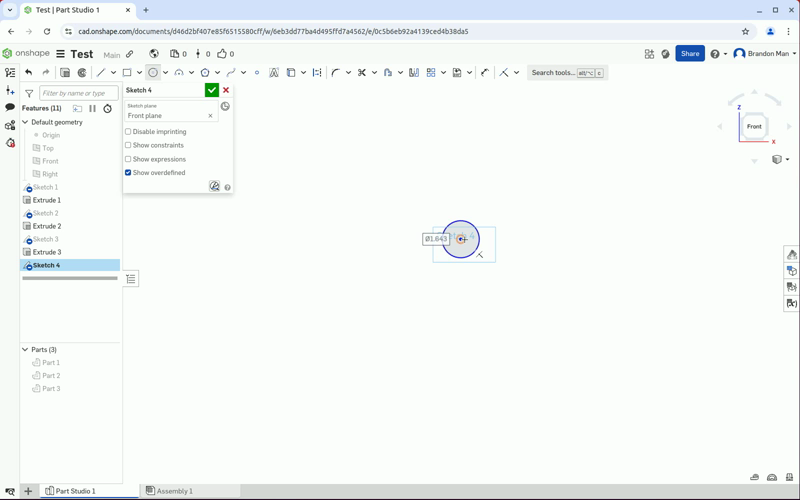
key(esc)
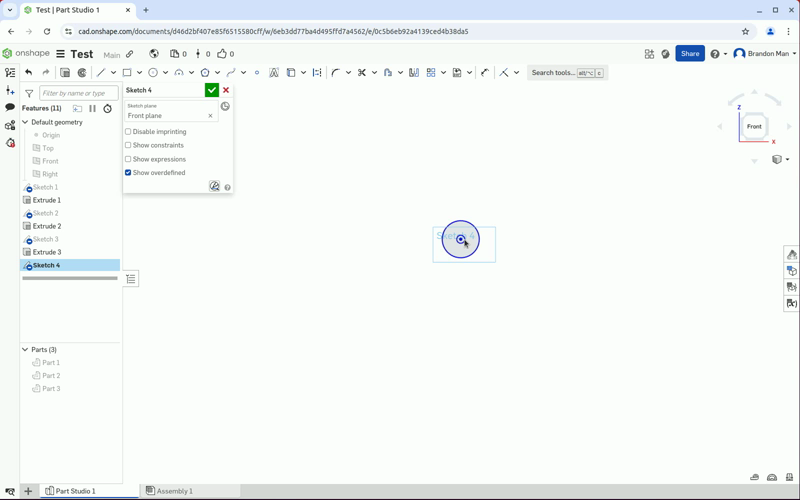
mouse_move(471, 231)
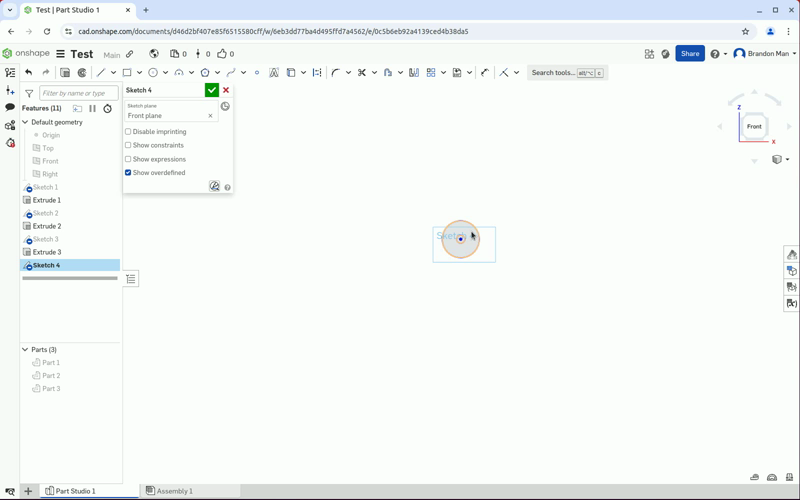
scroll(6)
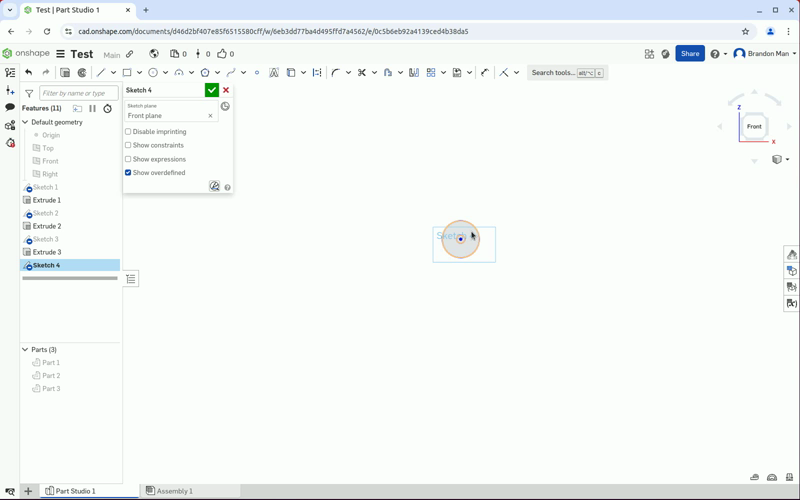
scroll(6)
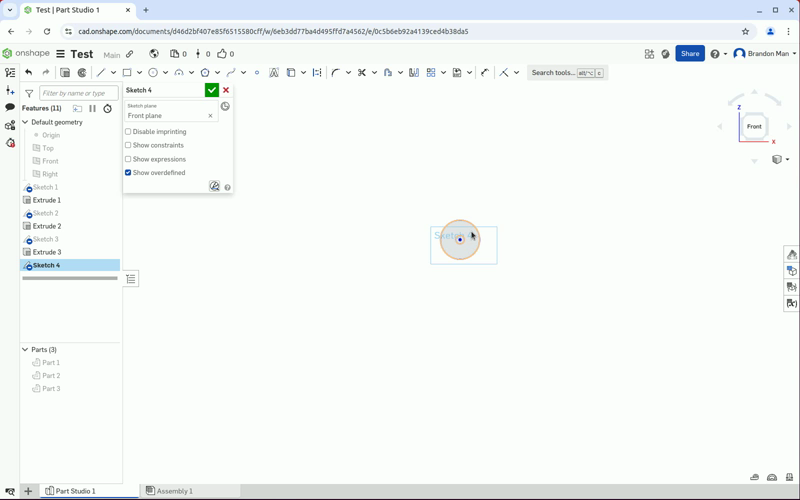
scroll(6)
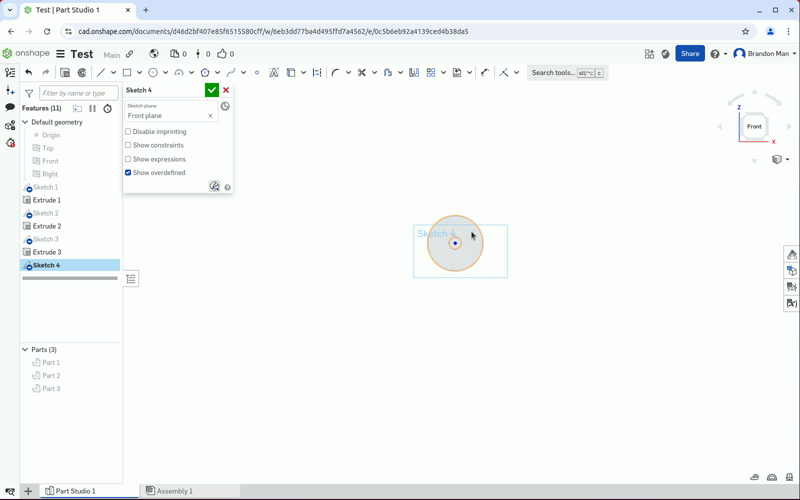
scroll(6)
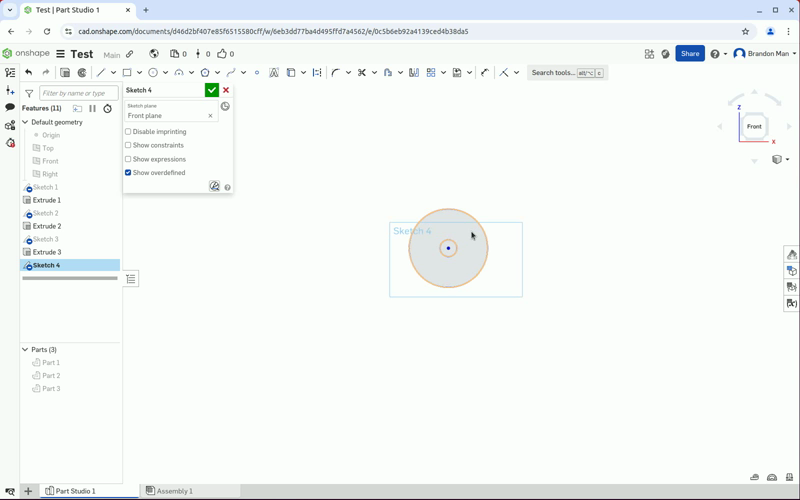
scroll(6)
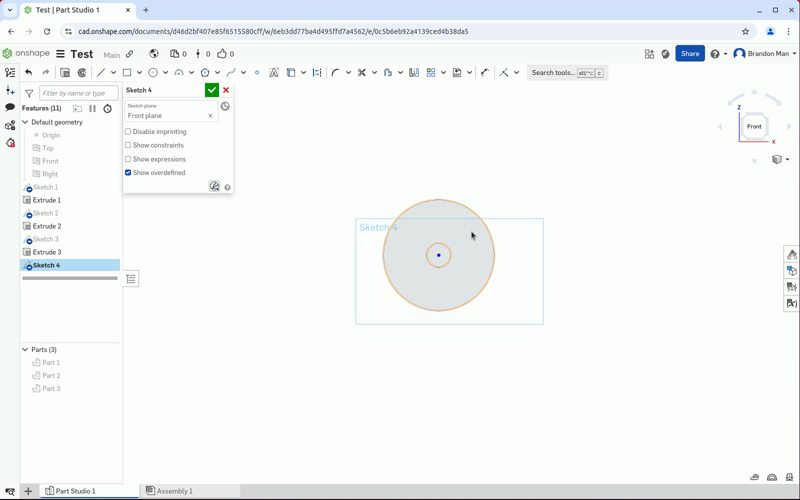
scroll(6)
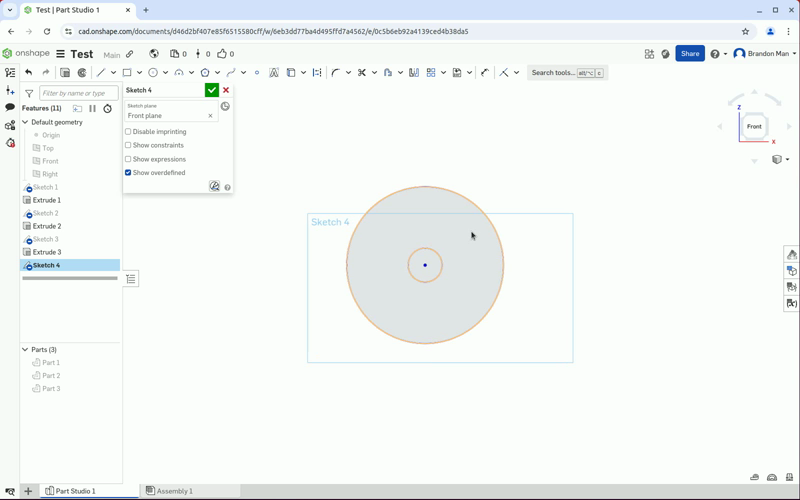
scroll(6)
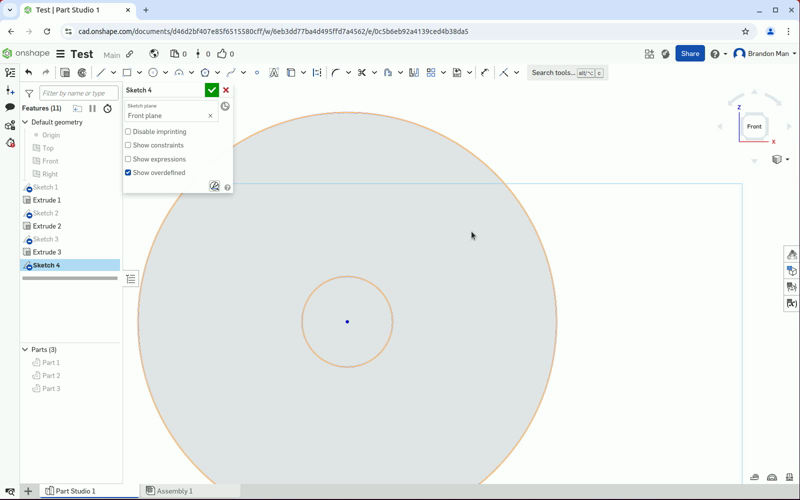
click(471, 231)
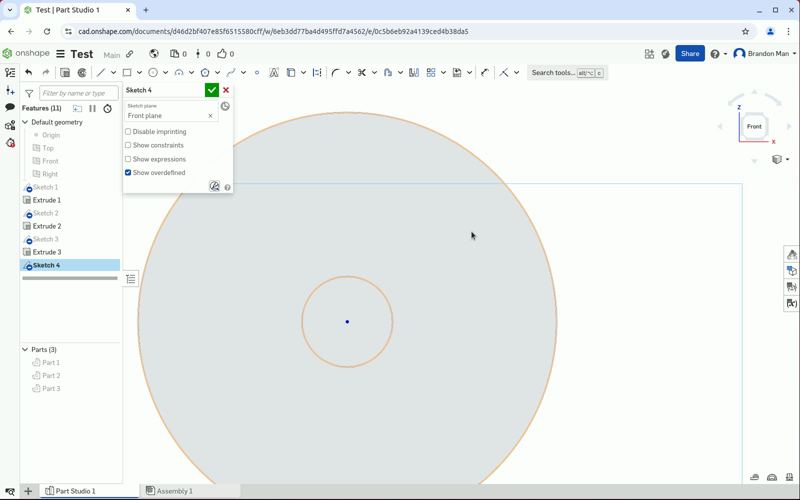
scroll(-6)
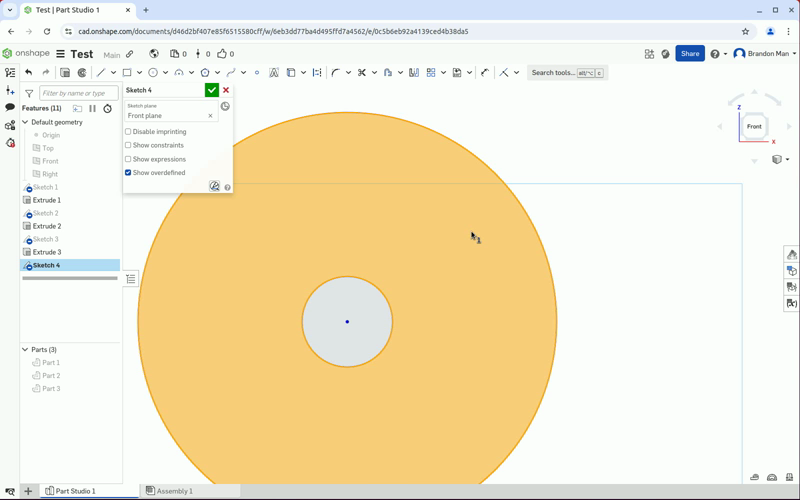
scroll(-6)
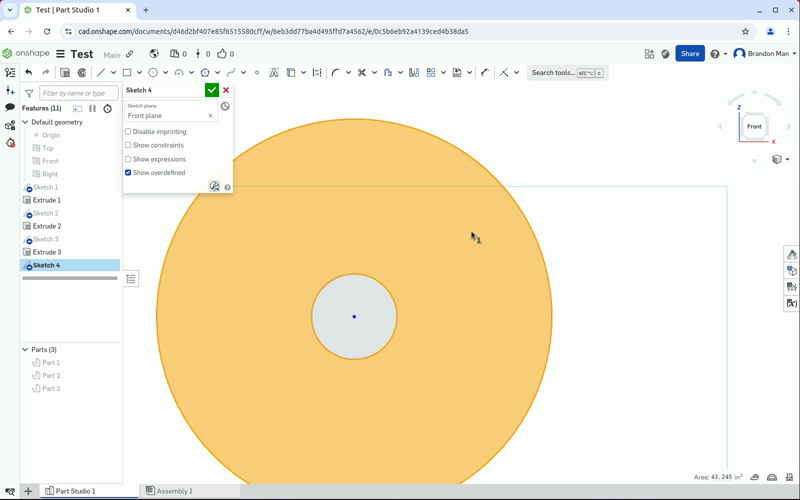
scroll(-6)
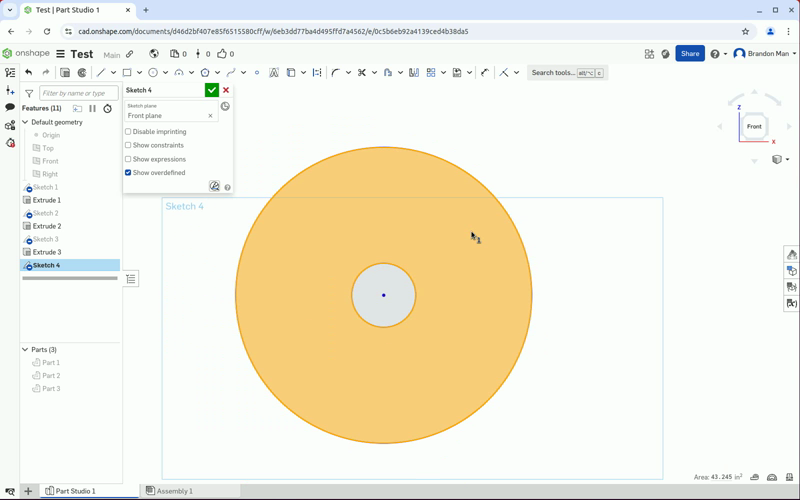
scroll(-6)
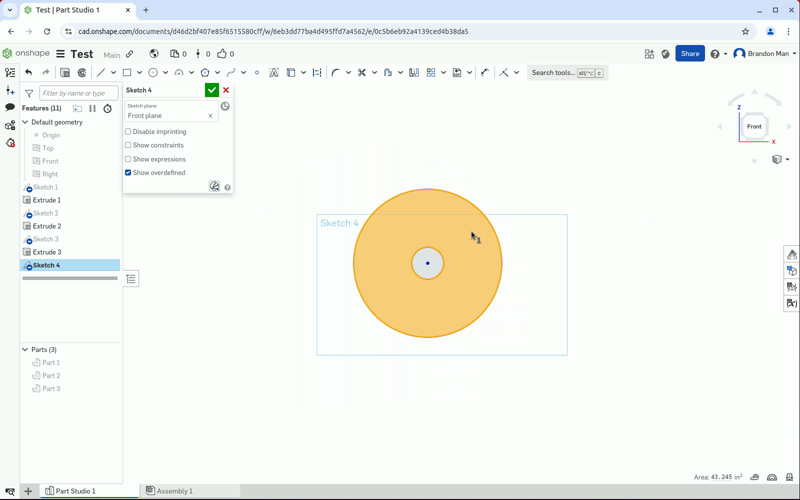
scroll(-6)
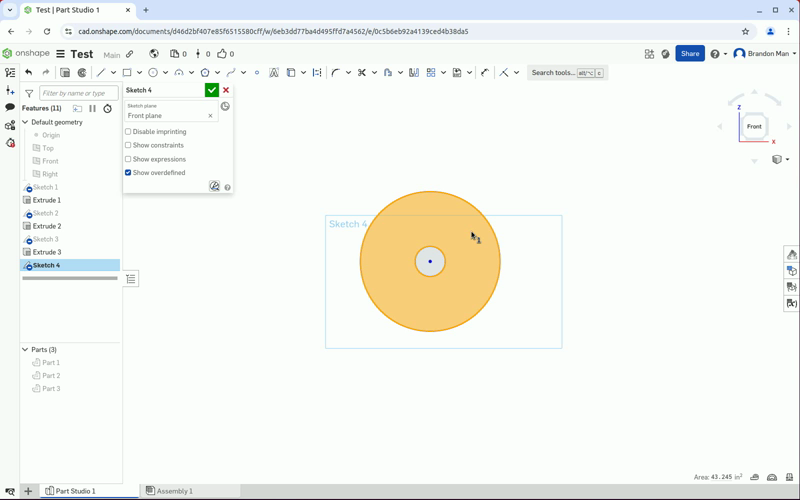
scroll(-6)
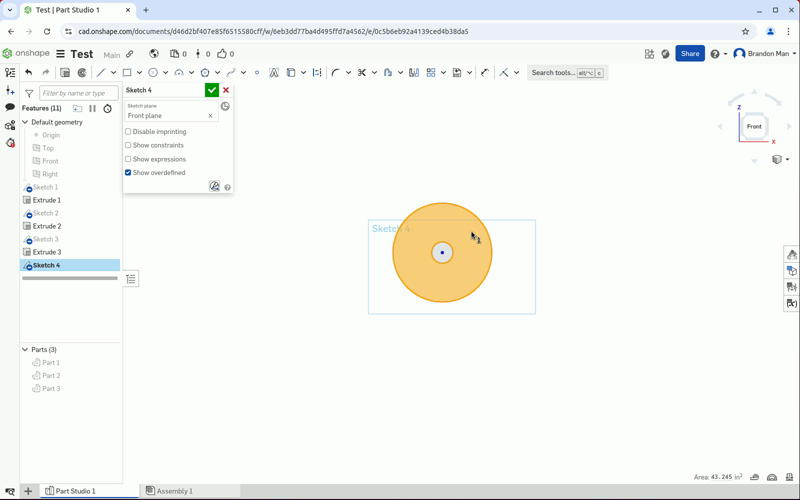
scroll(-6)
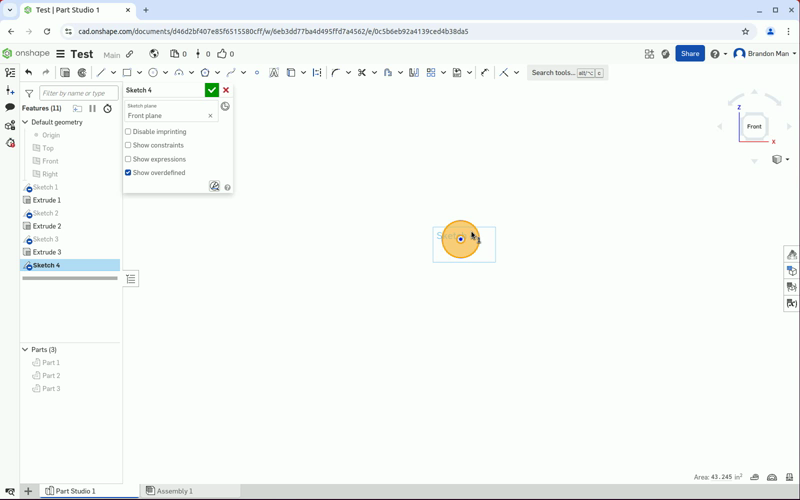
mouse_move(73, 352)
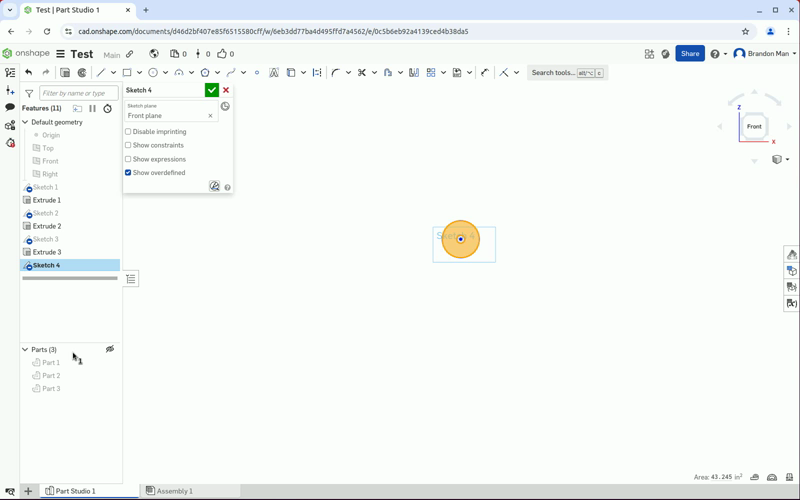
key(shift+y)
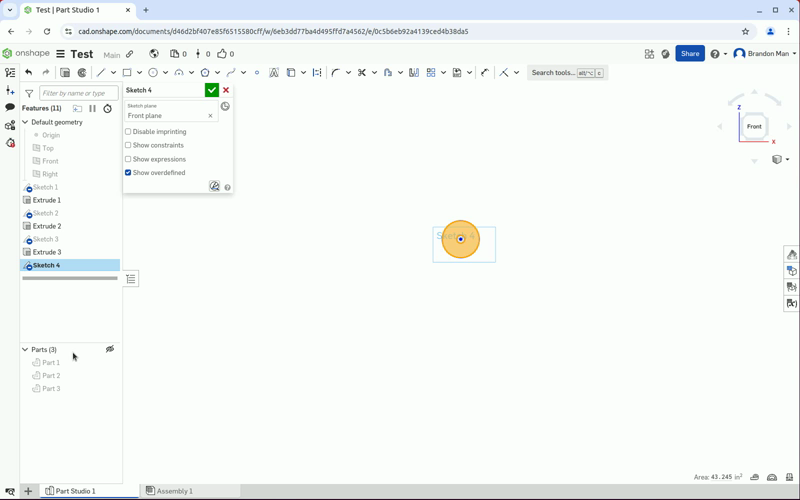
key(shift+e)
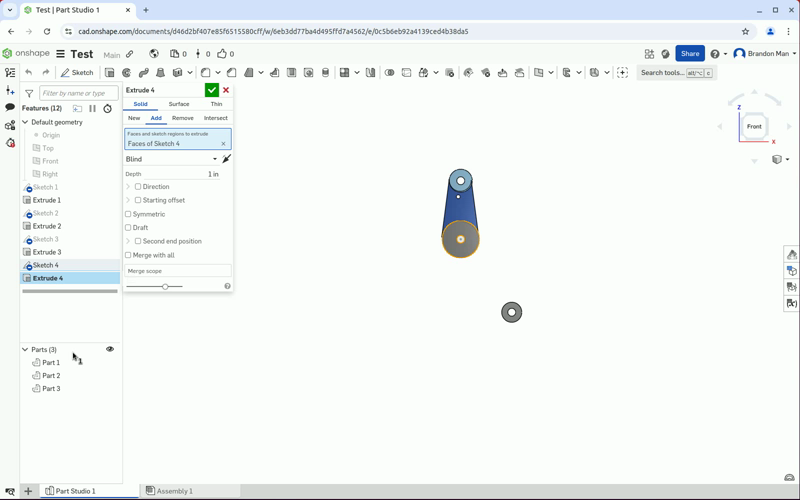
mouse_move(143, 106)
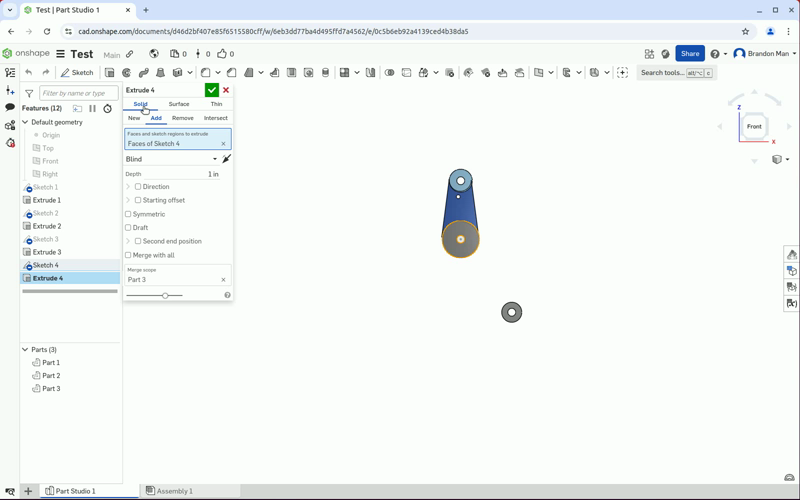
click(143, 106)
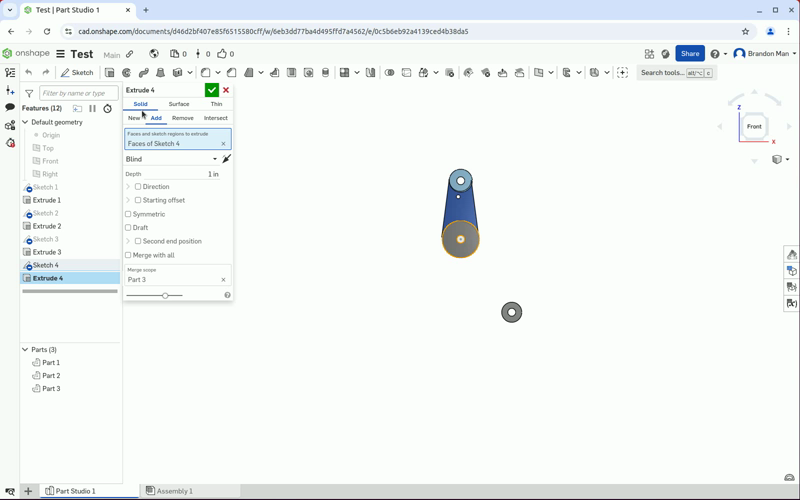
mouse_move(137, 120)
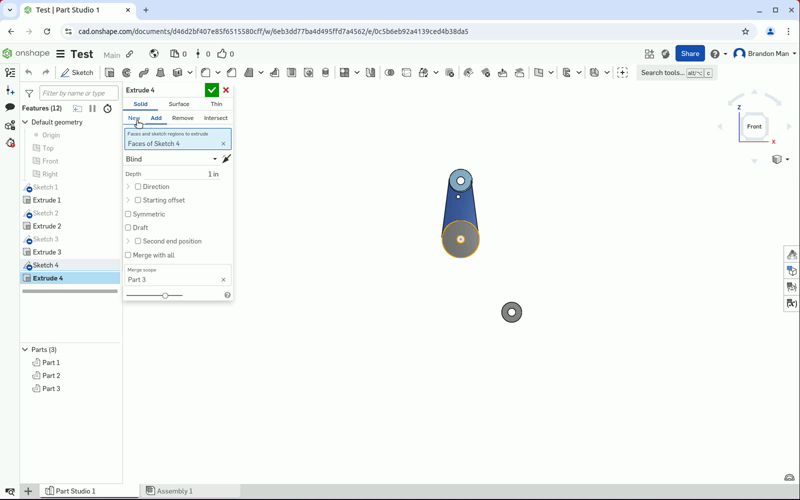
click(137, 120)
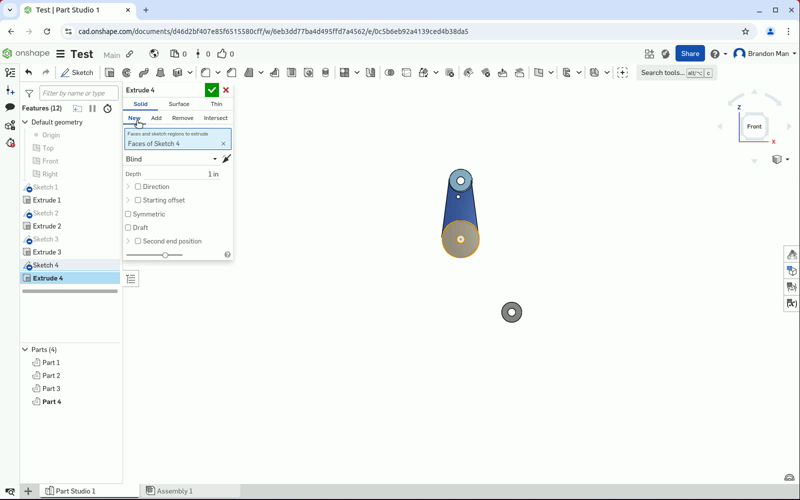
key(tab, 4)
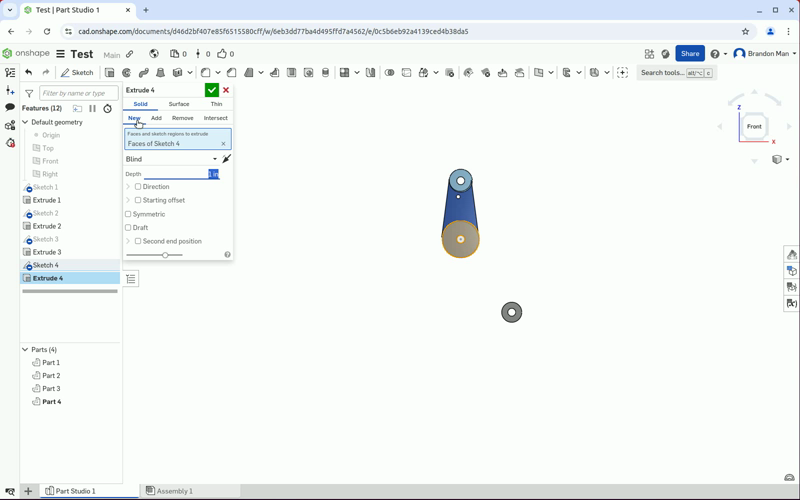
text(0.722)
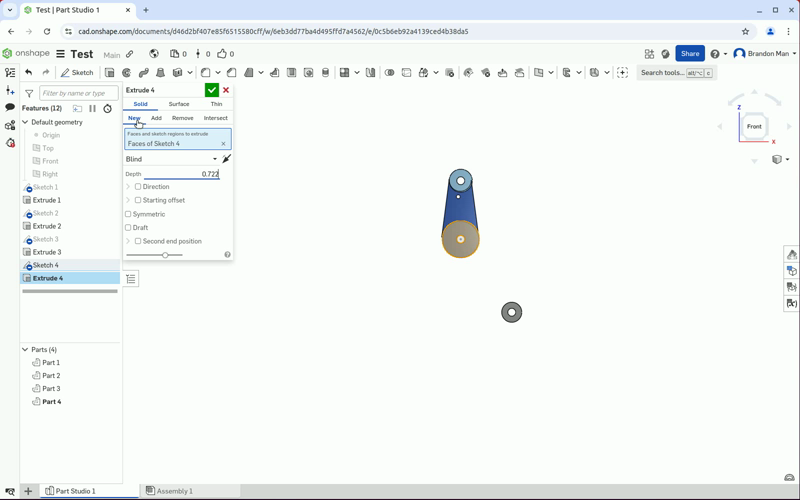
key(enter)
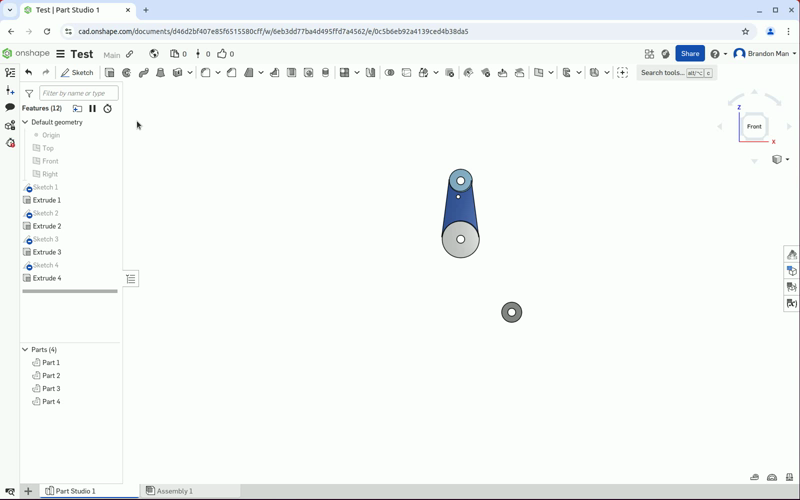
key(shift+h)
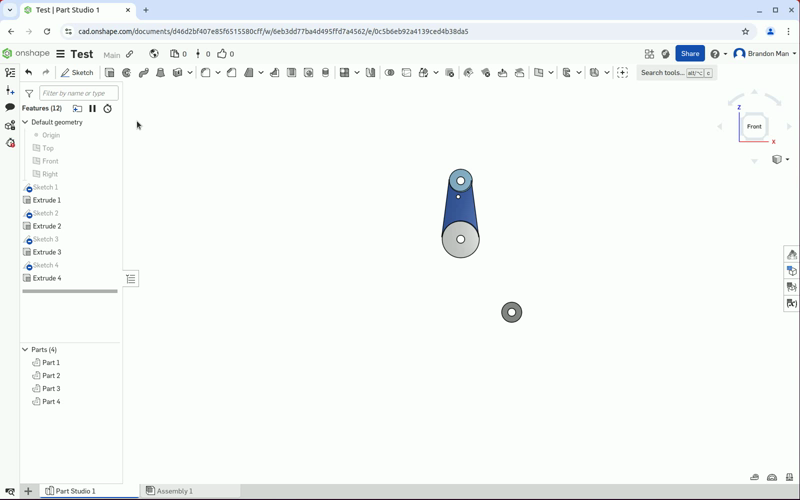
key(shift+h)
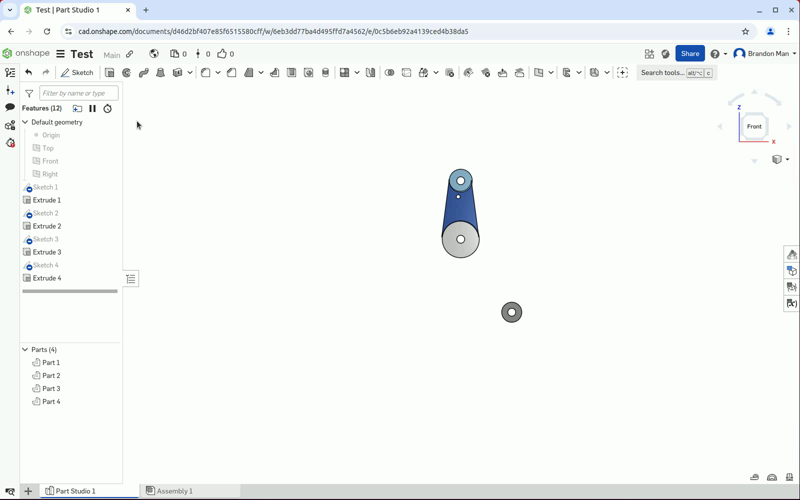
mouse_move(73, 189)
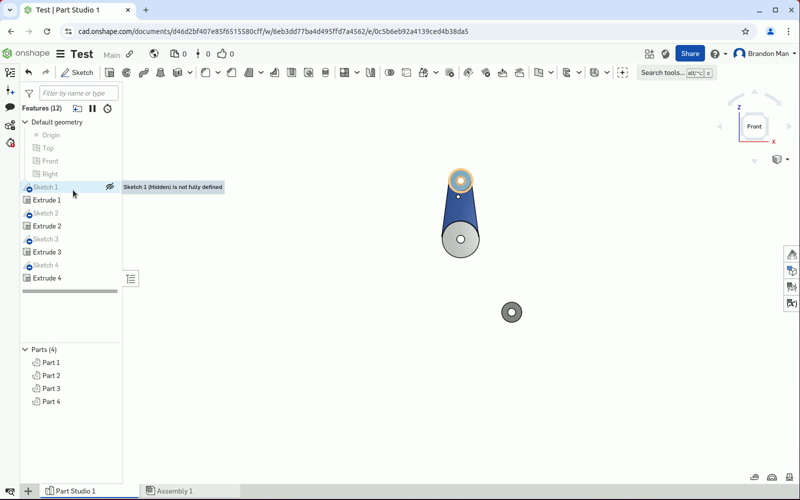
click(73, 189)
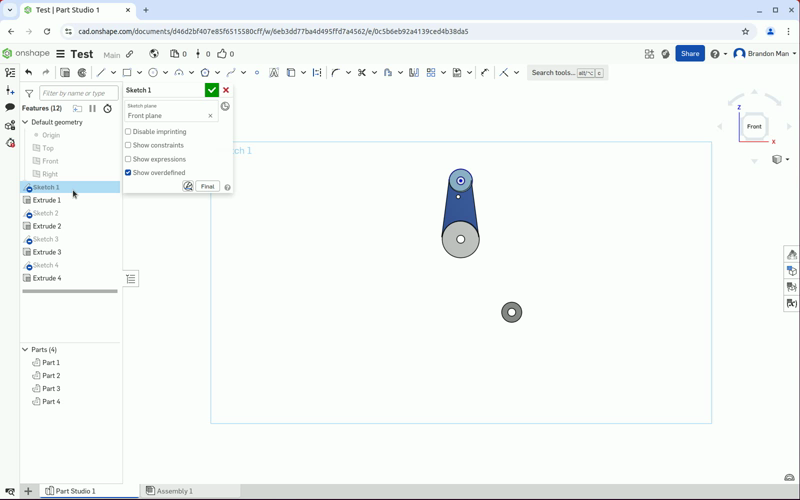
mouse_move(229, 92)
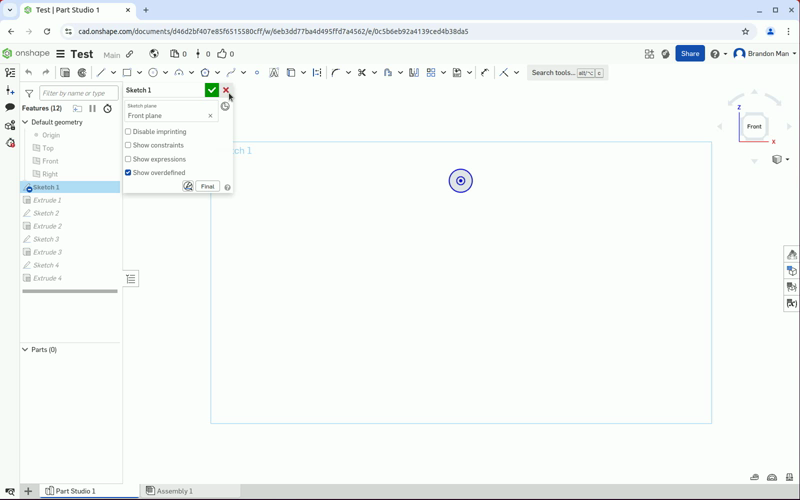
click(229, 92)
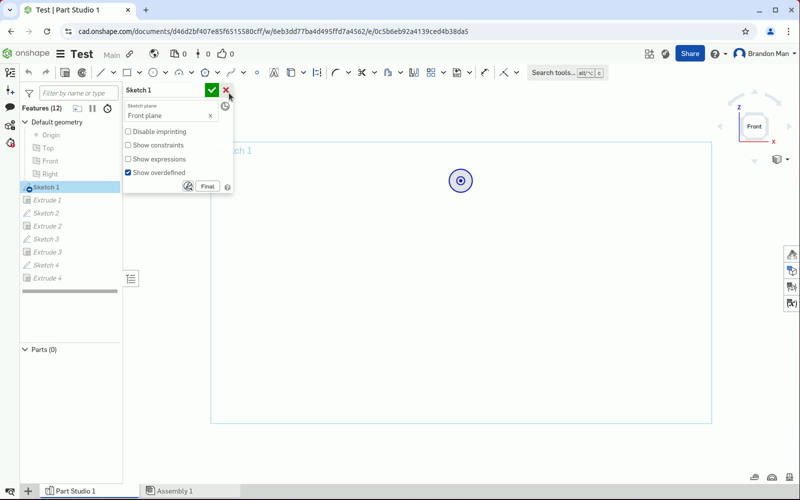
key(shift+s)
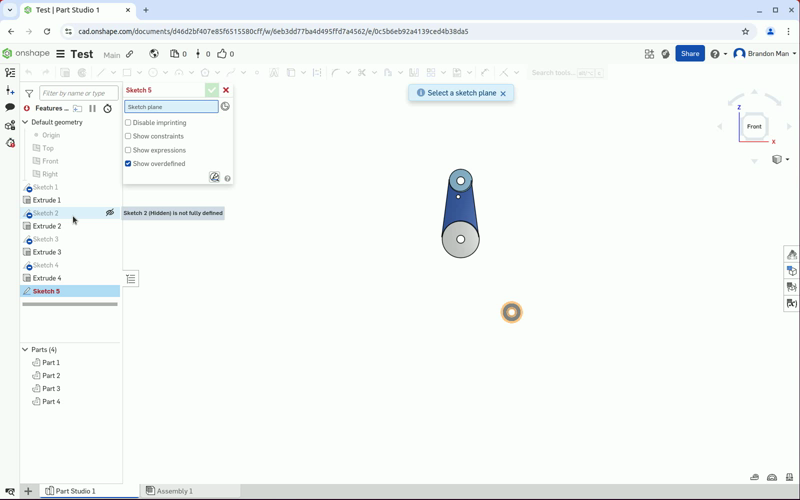
scroll(3)
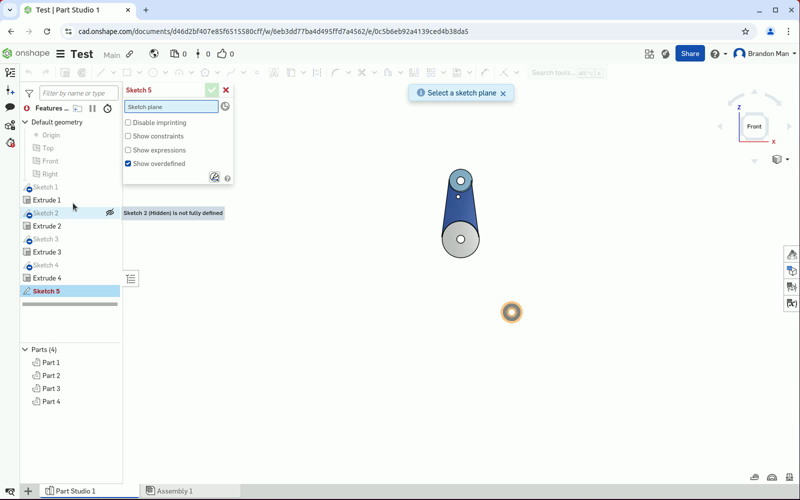
mouse_move(73, 163)
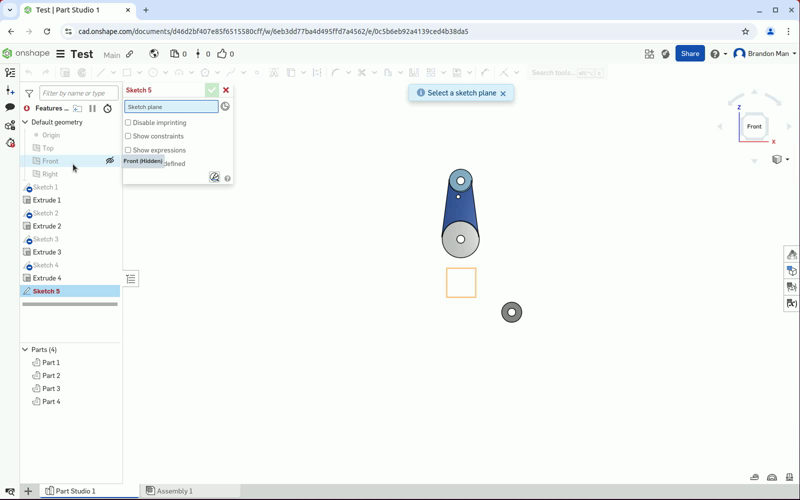
click(73, 163)
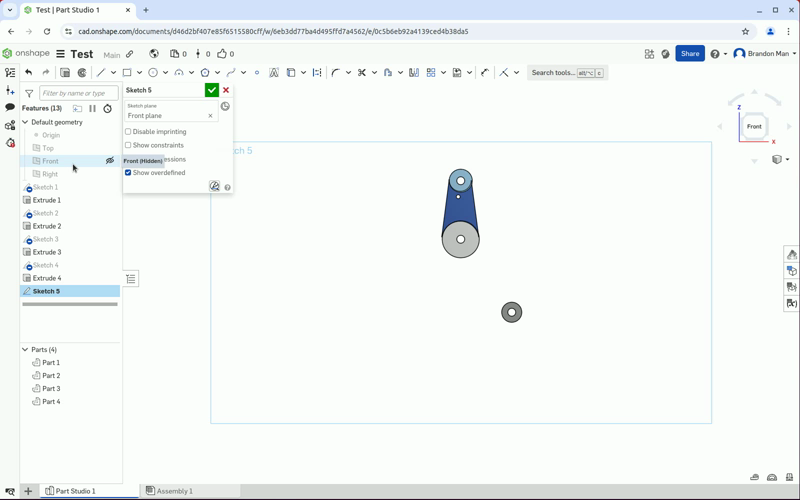
mouse_move(73, 352)
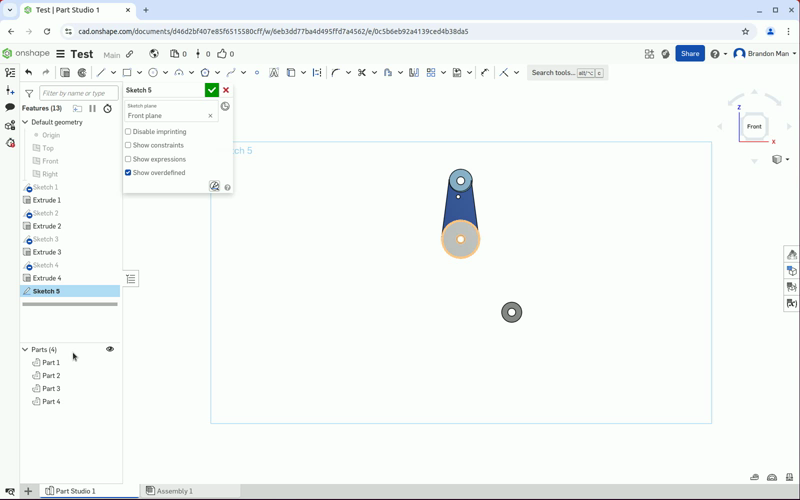
key(y)
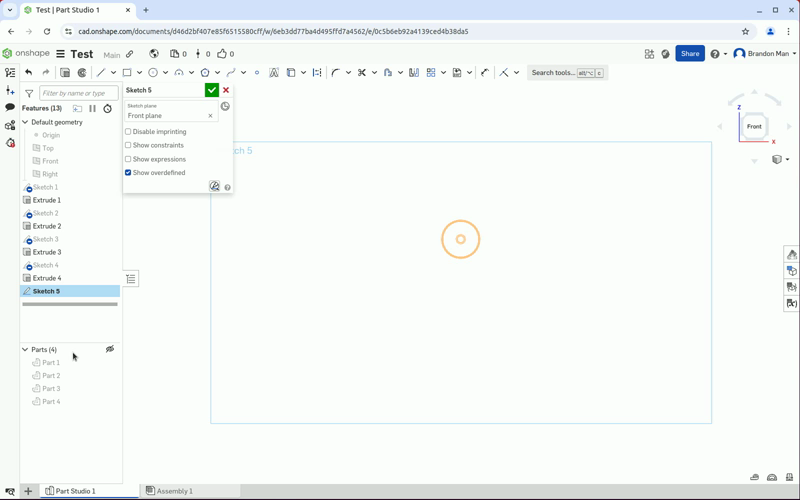
key(l)
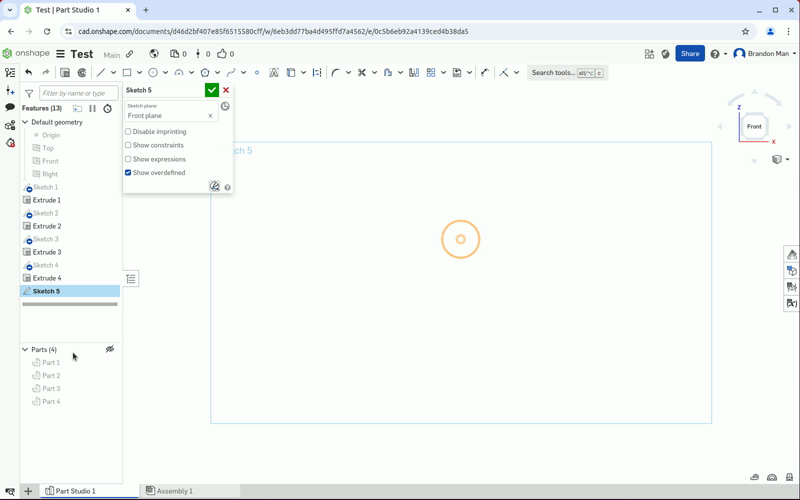
key_down(shift)
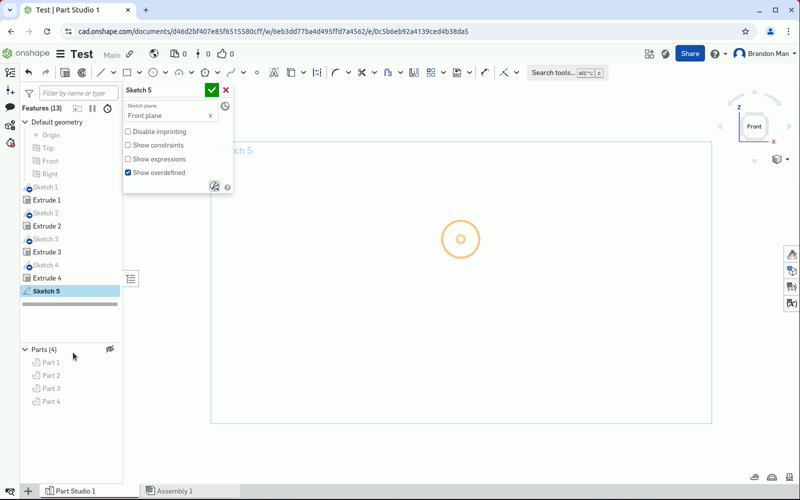
mouse_move(441, 240)
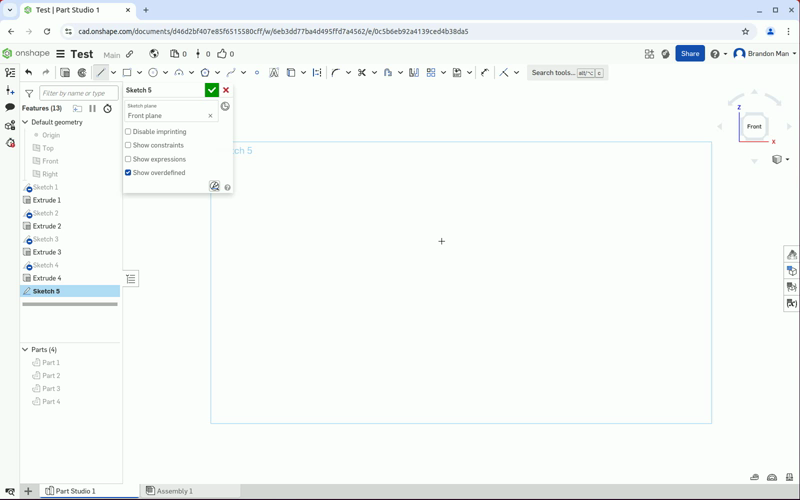
click(441, 240)
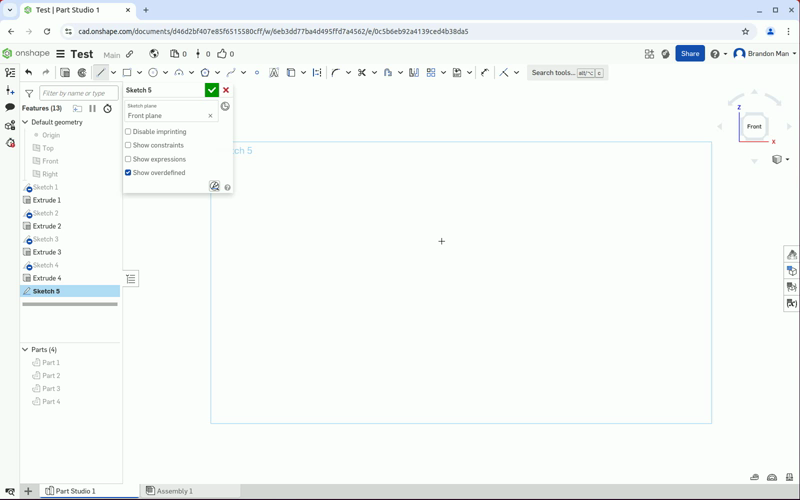
key_up(shift)
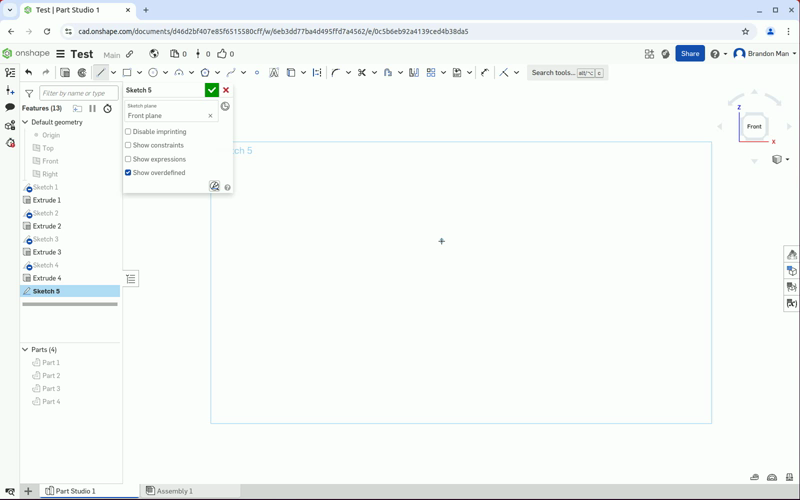
key_down(shift)
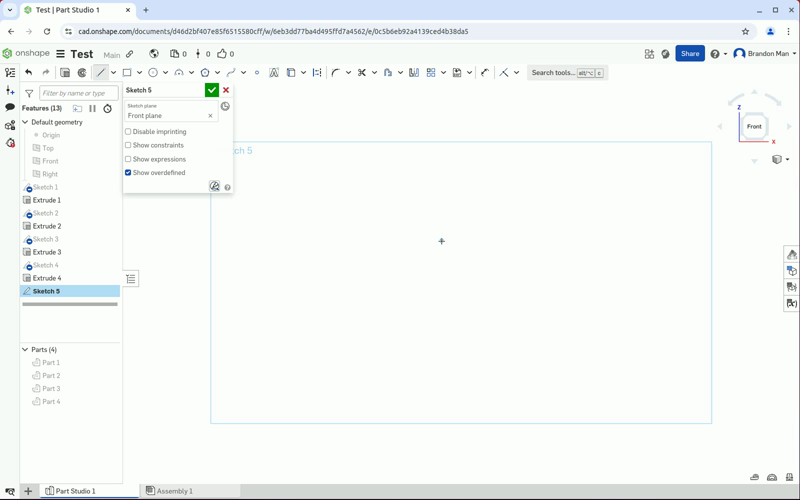
mouse_move(449, 312)
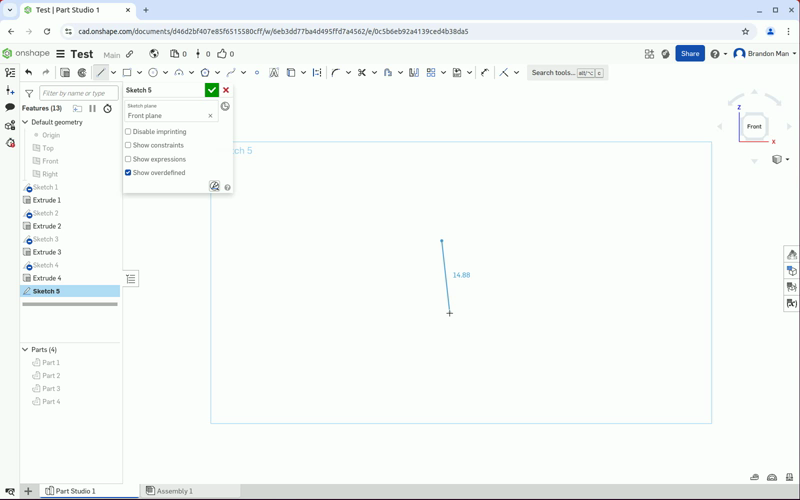
click(449, 312)
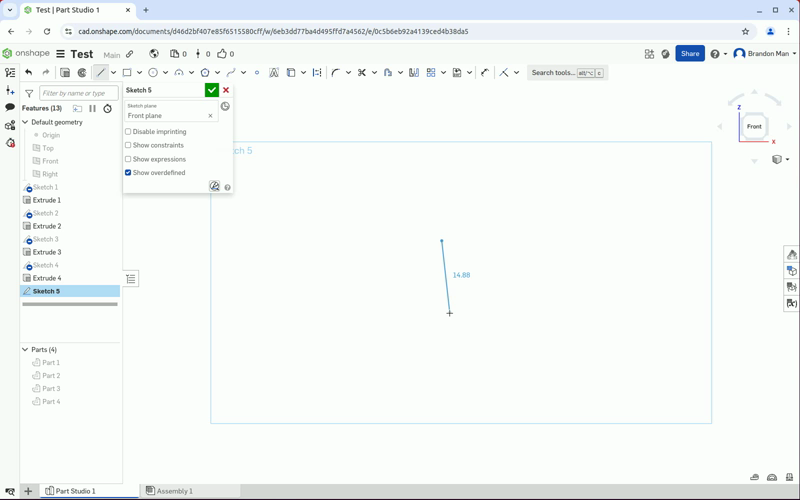
key_up(shift)
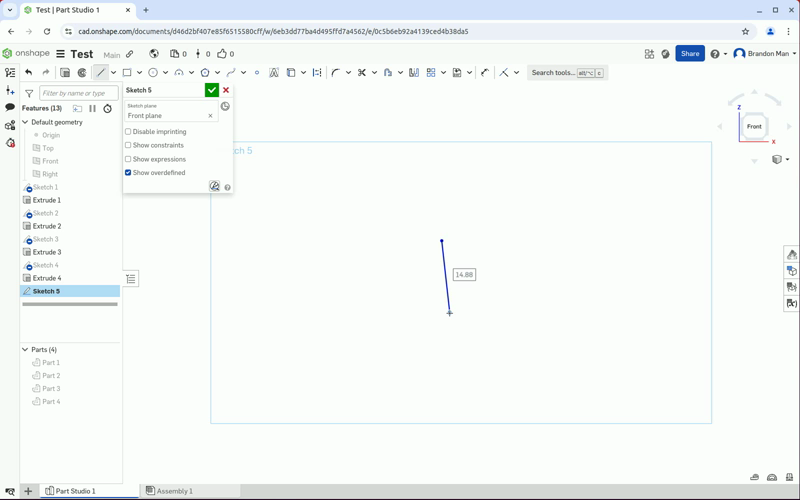
key(esc)
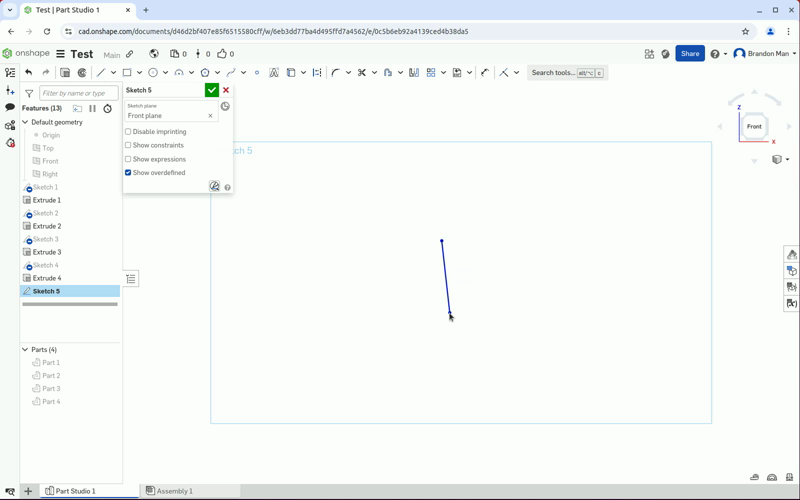
key(a)
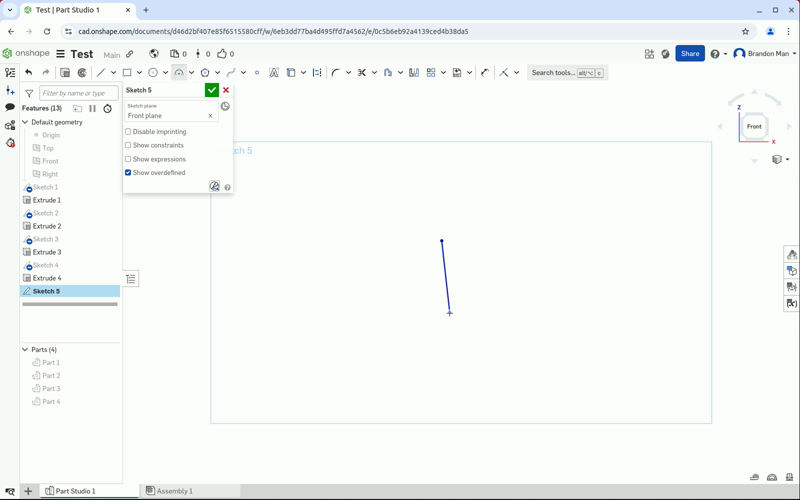
mouse_move(449, 312)
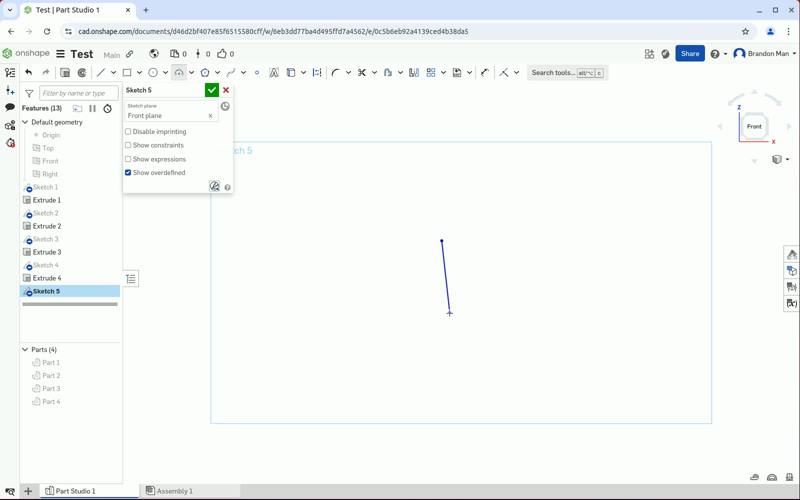
click(449, 312)
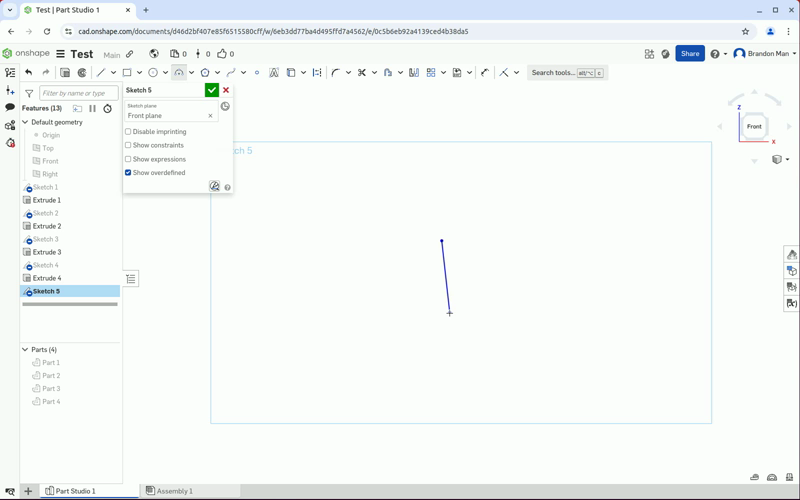
key_down(shift)
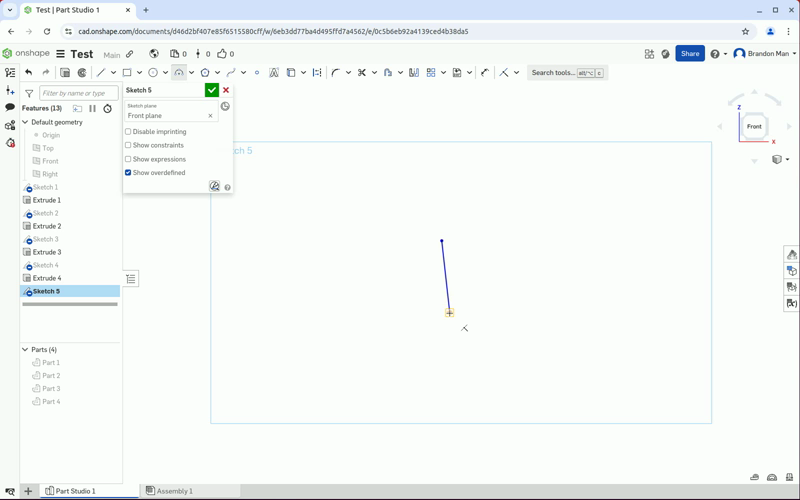
mouse_move(460, 300)
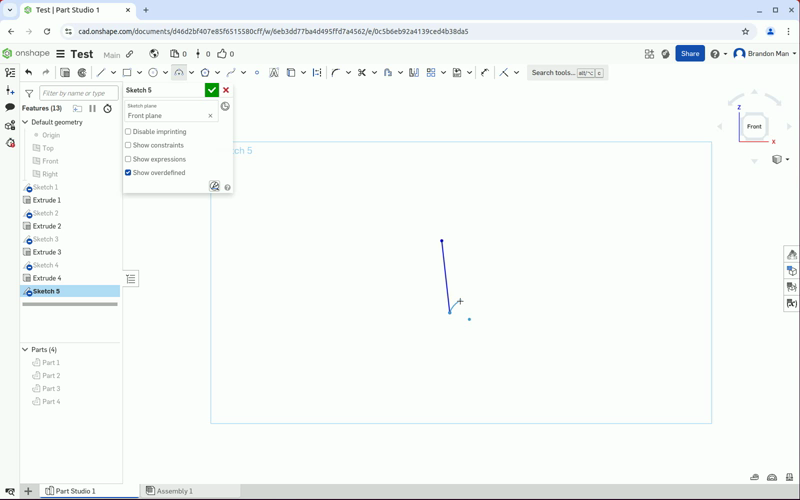
click(460, 300)
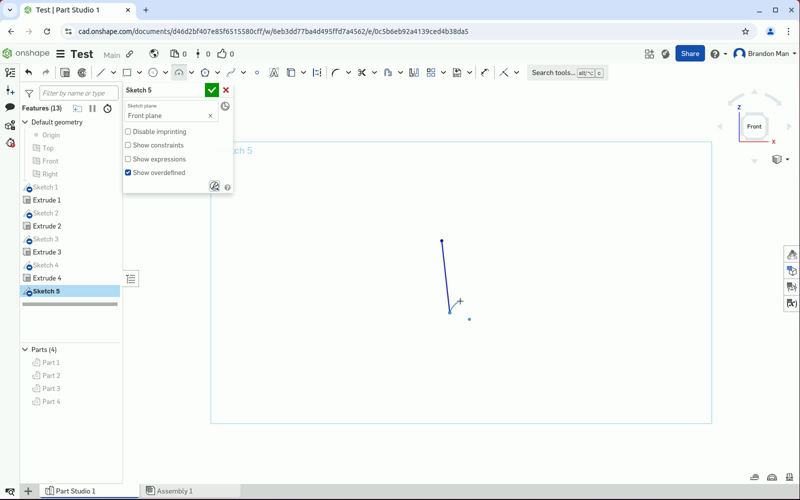
mouse_move(452, 304)
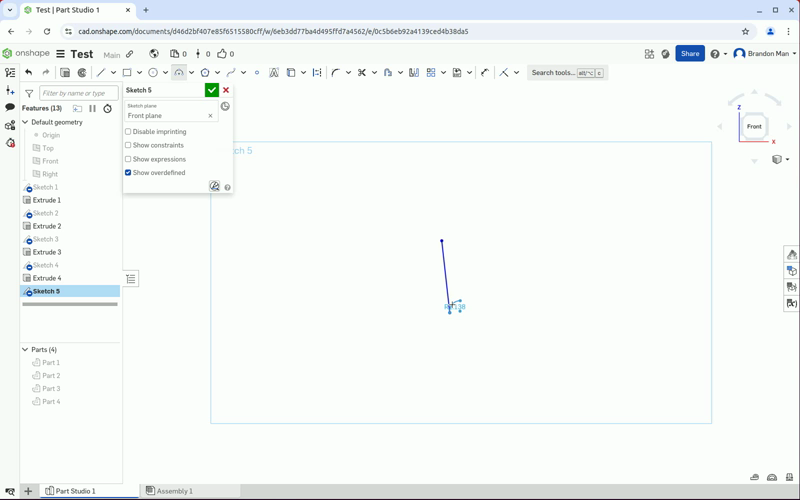
click(452, 304)
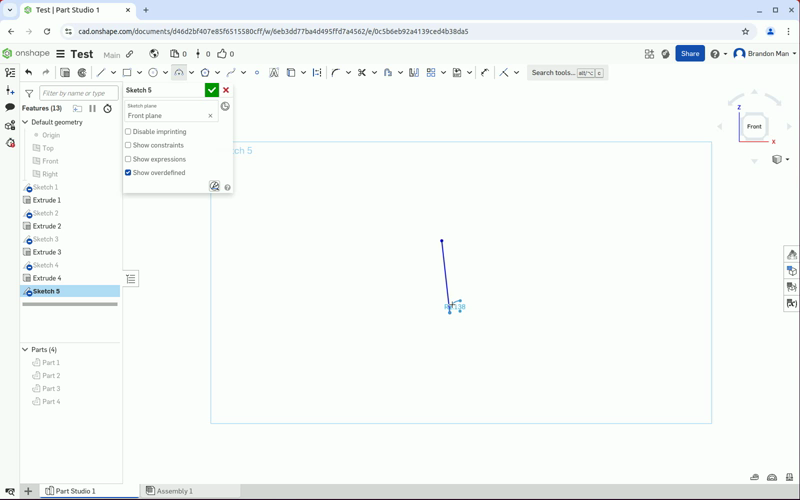
key_up(shift)
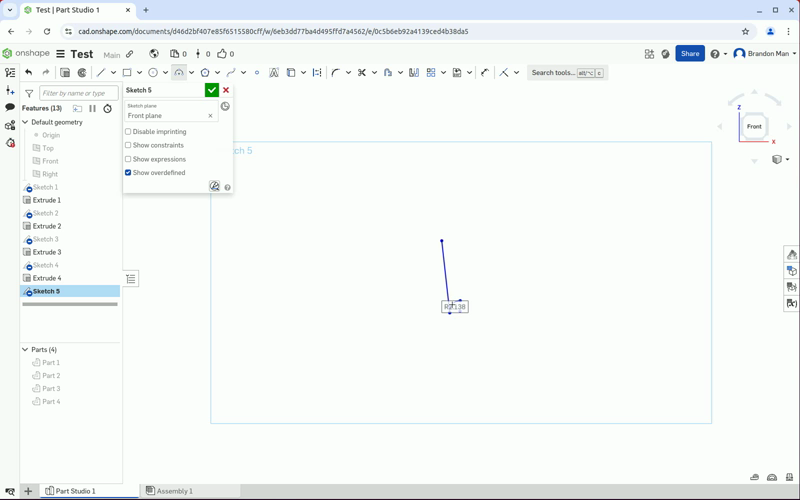
key(esc)
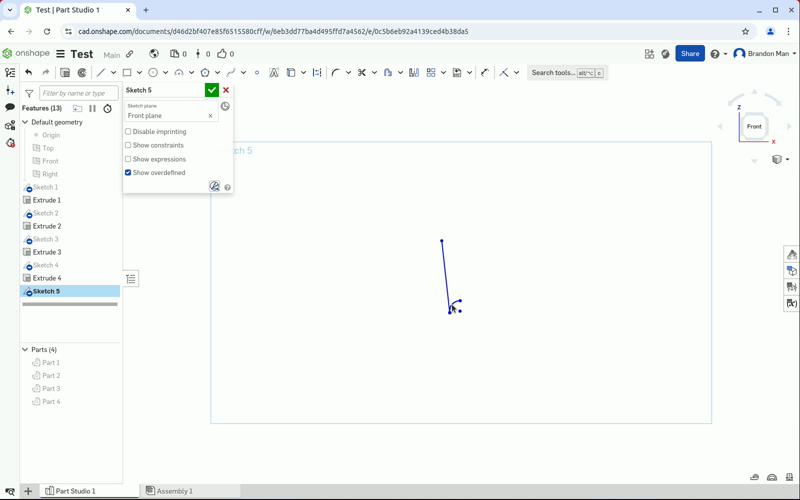
key(l)
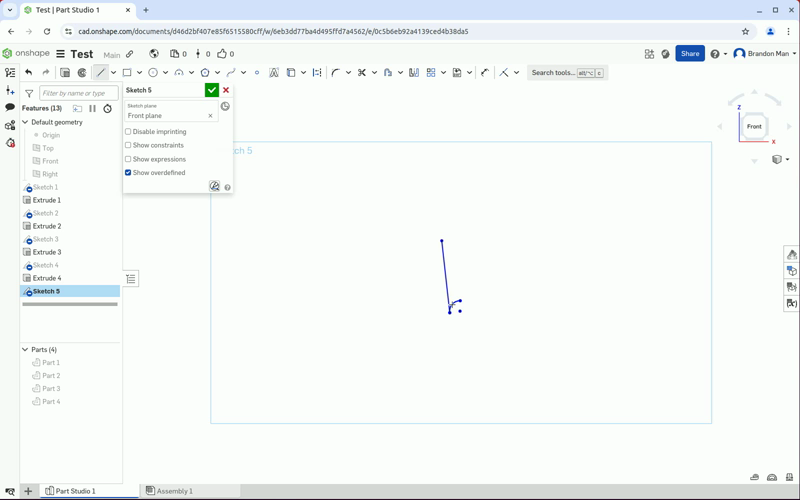
mouse_move(460, 300)
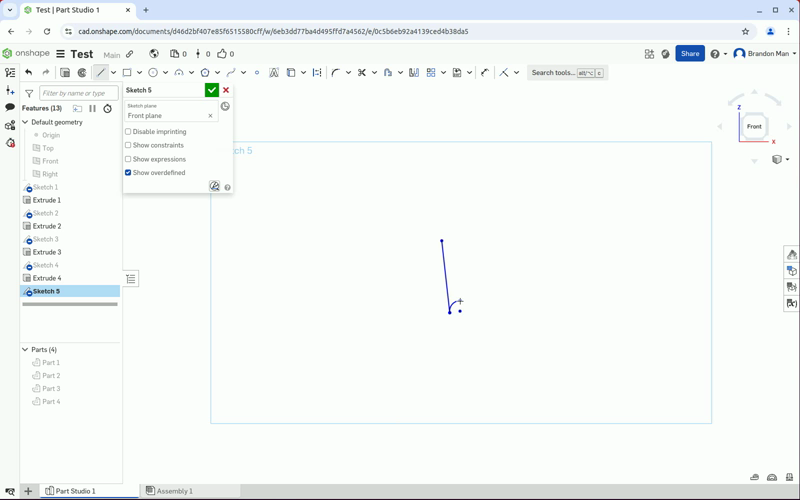
click(460, 300)
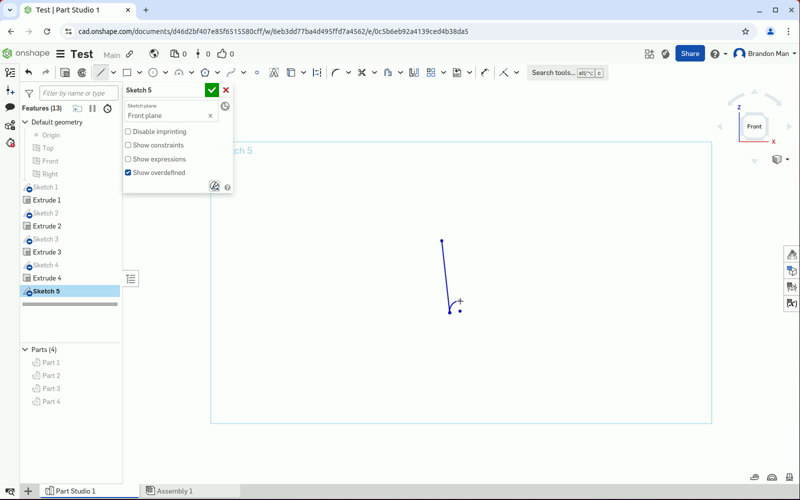
key_down(shift)
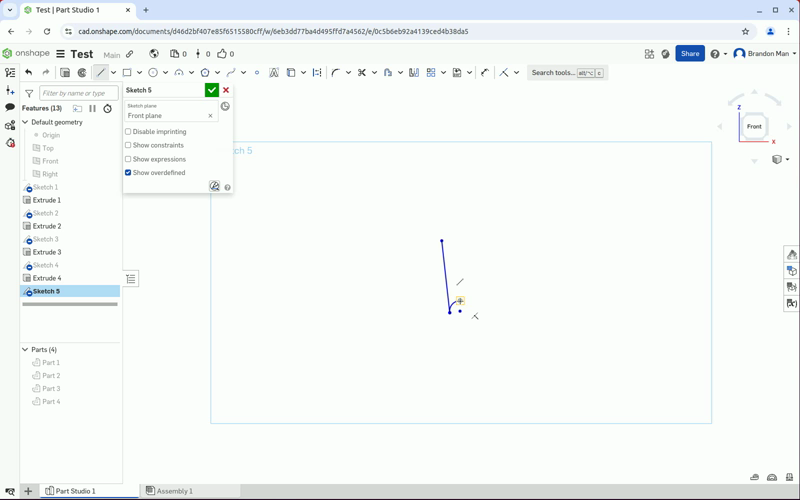
mouse_move(490, 300)
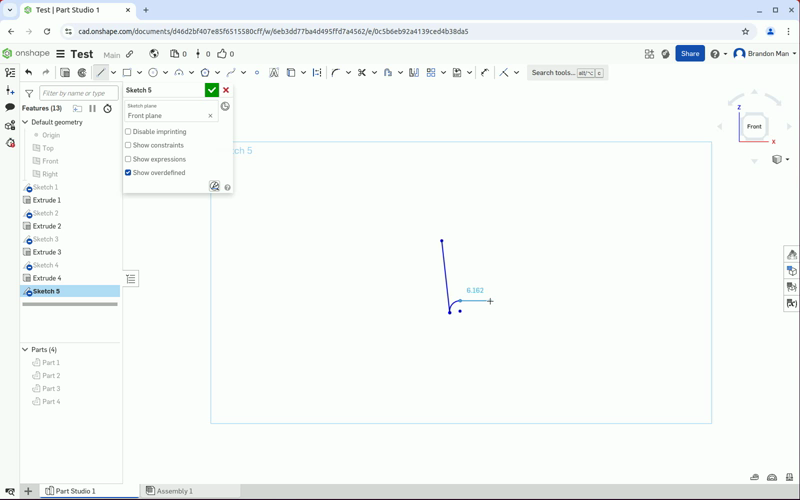
mouse_move(472, 301)
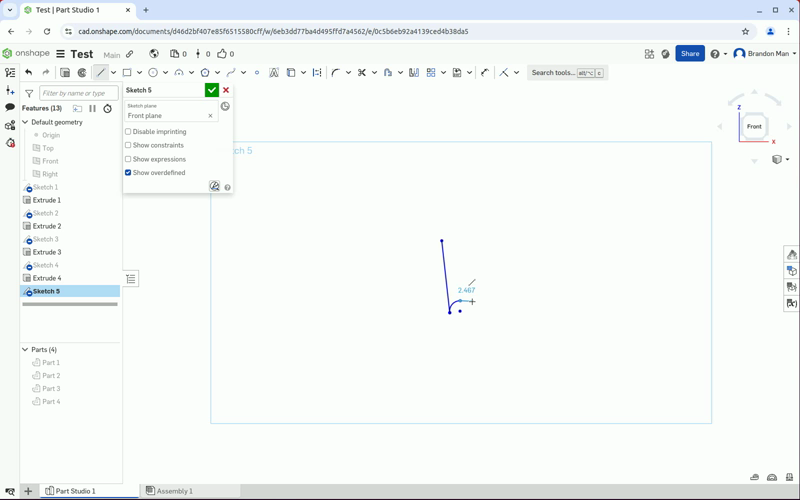
click(472, 301)
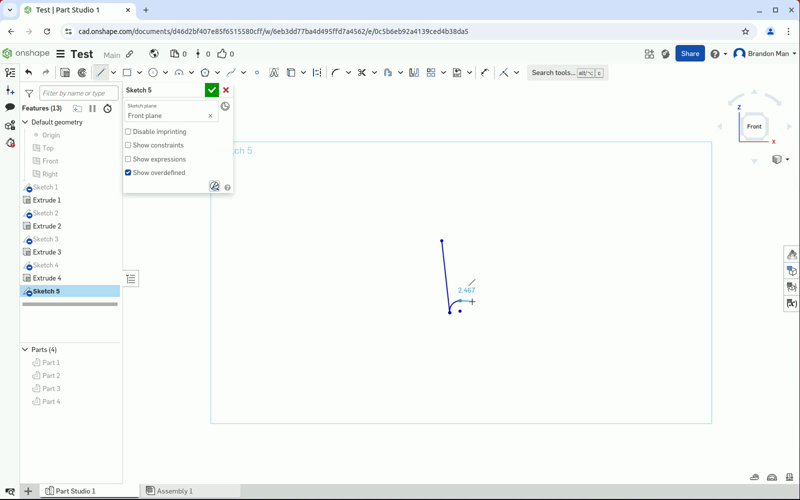
key_up(shift)
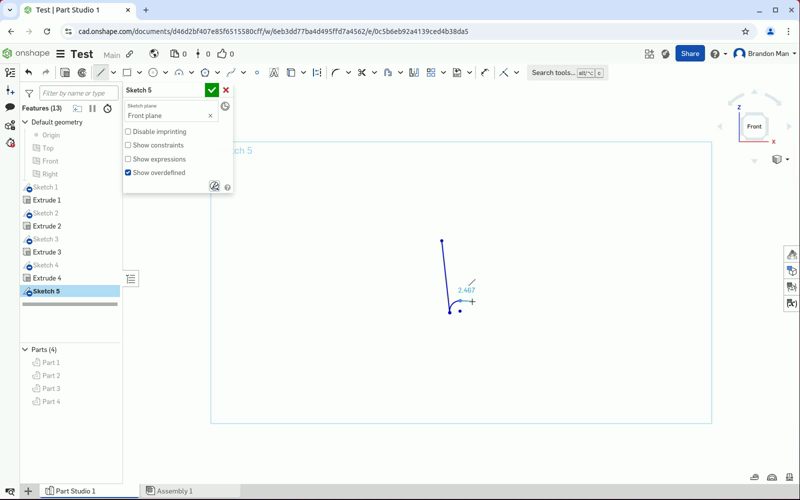
key_down(shift)
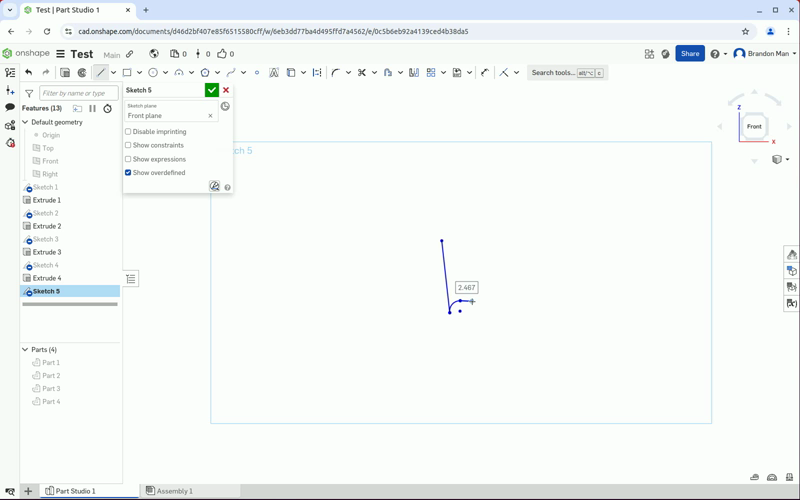
mouse_move(478, 240)
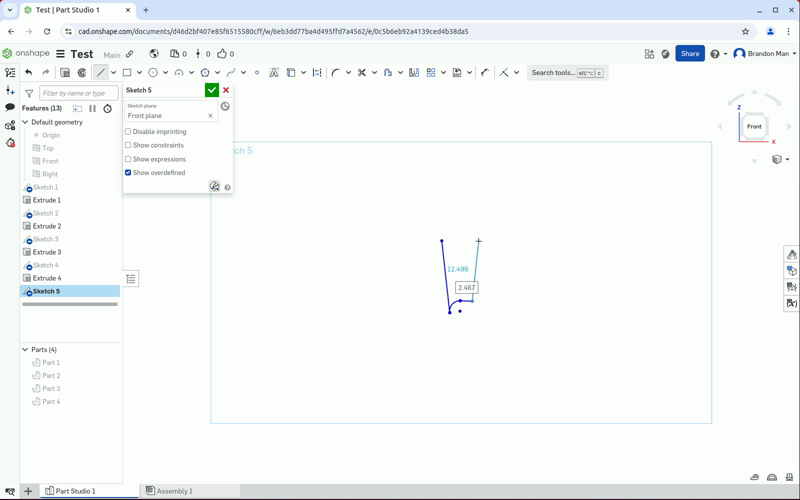
click(478, 240)
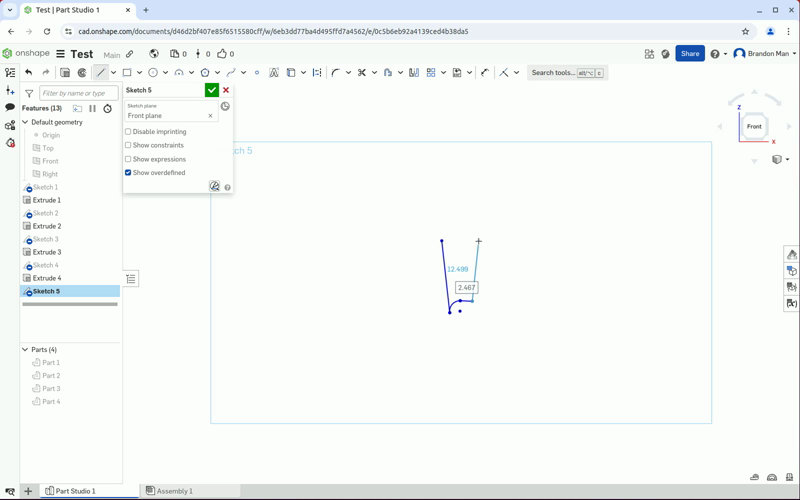
key_up(shift)
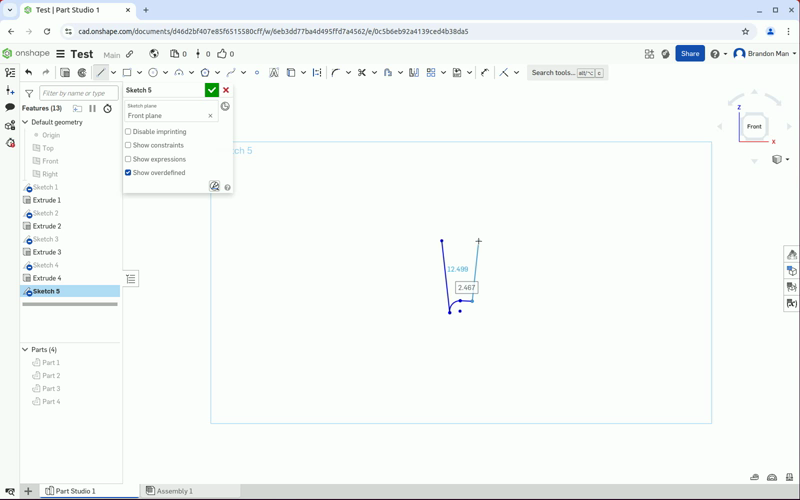
key(esc)
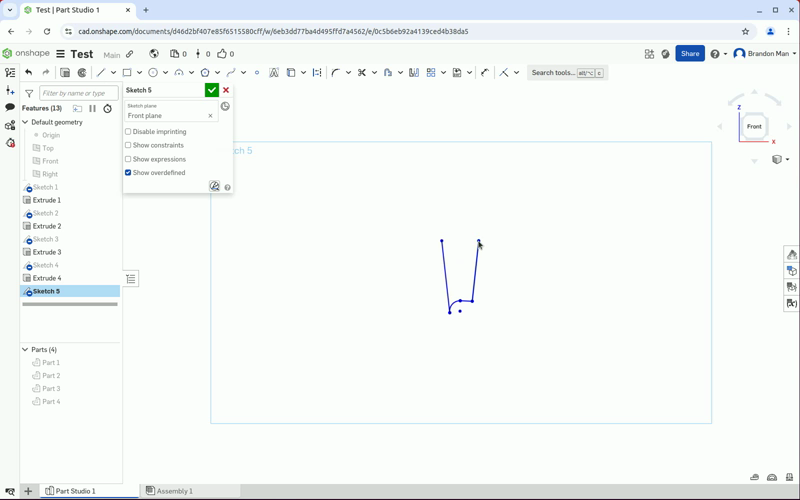
key(a)
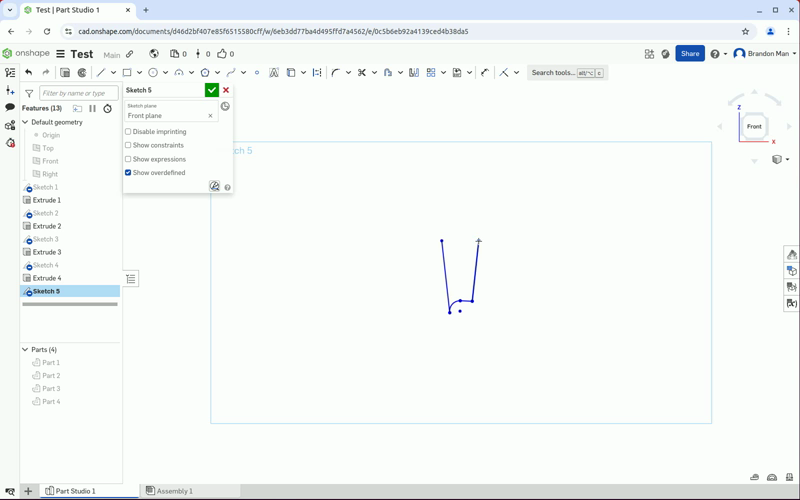
mouse_move(478, 240)
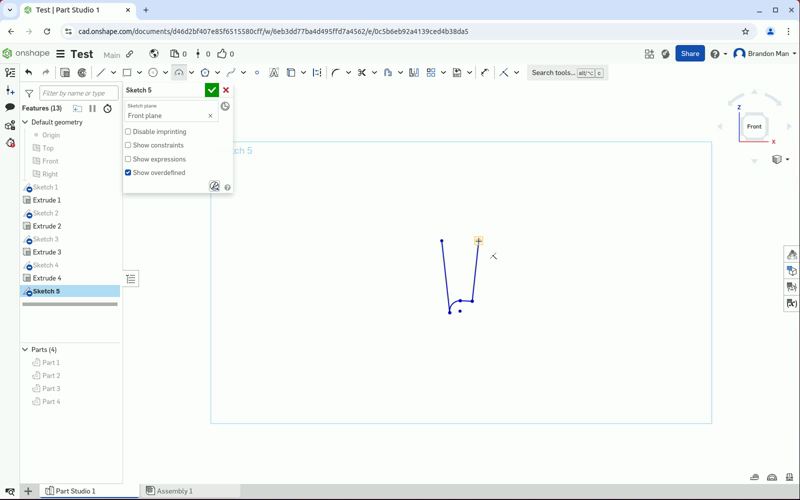
click(478, 240)
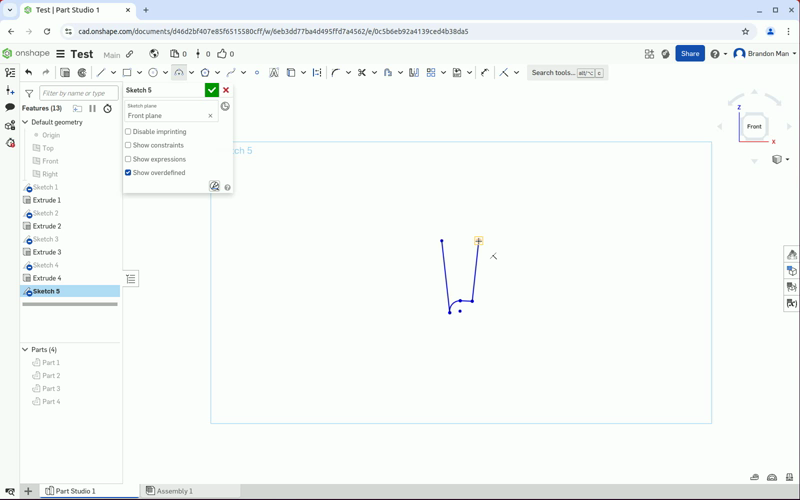
mouse_move(441, 240)
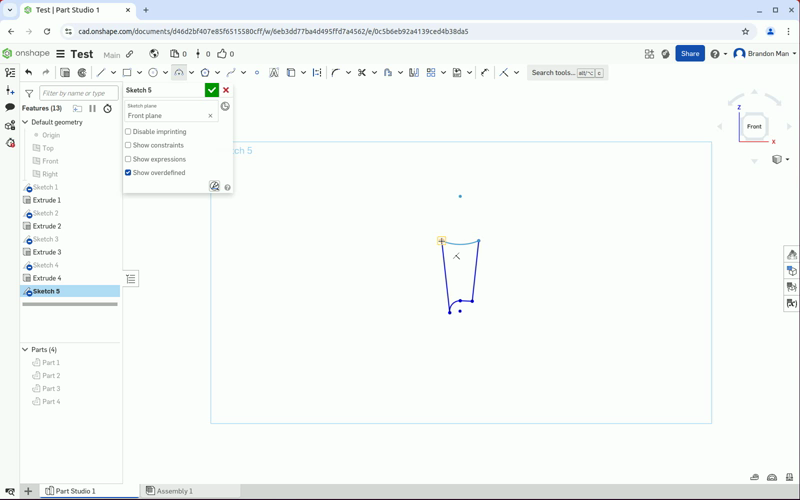
click(441, 240)
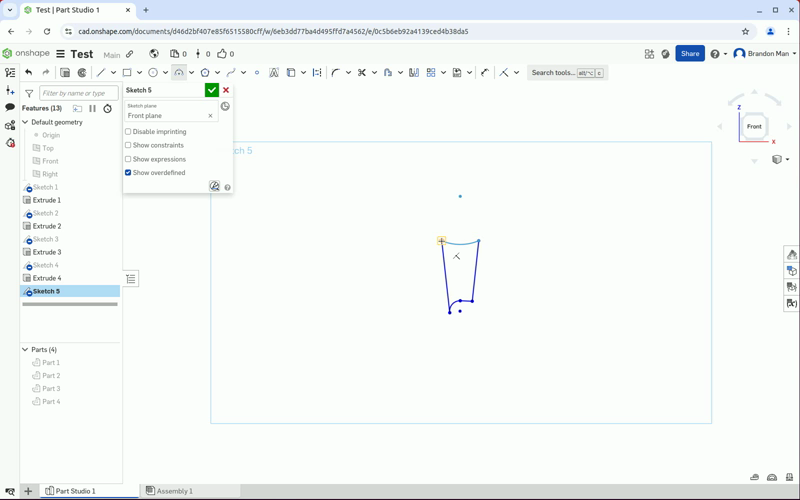
key_down(shift)
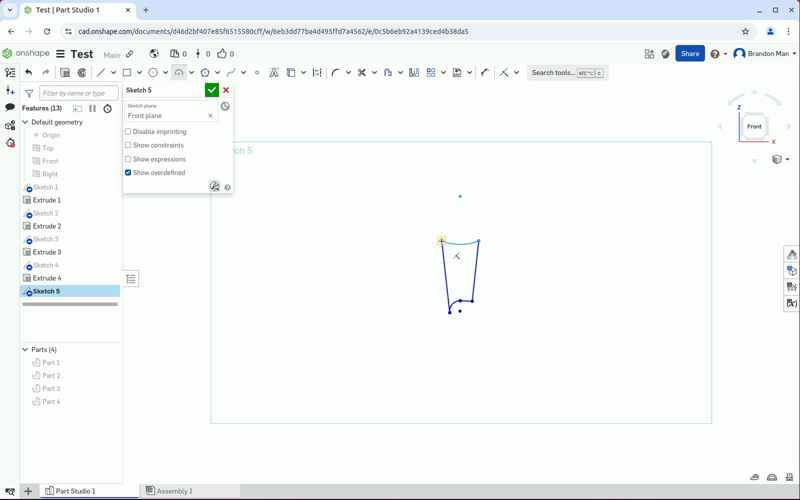
mouse_move(460, 257)
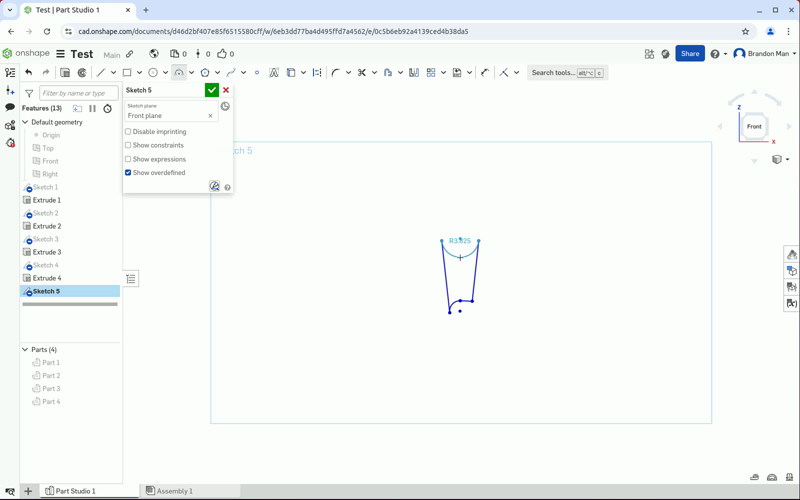
click(460, 257)
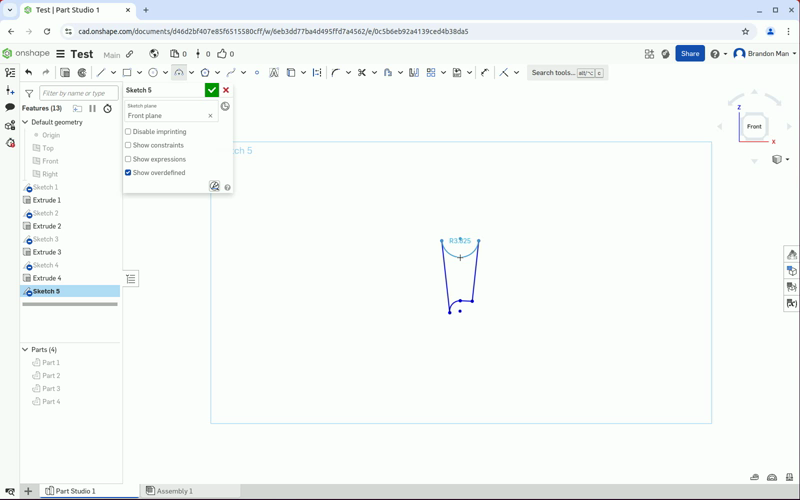
key_up(shift)
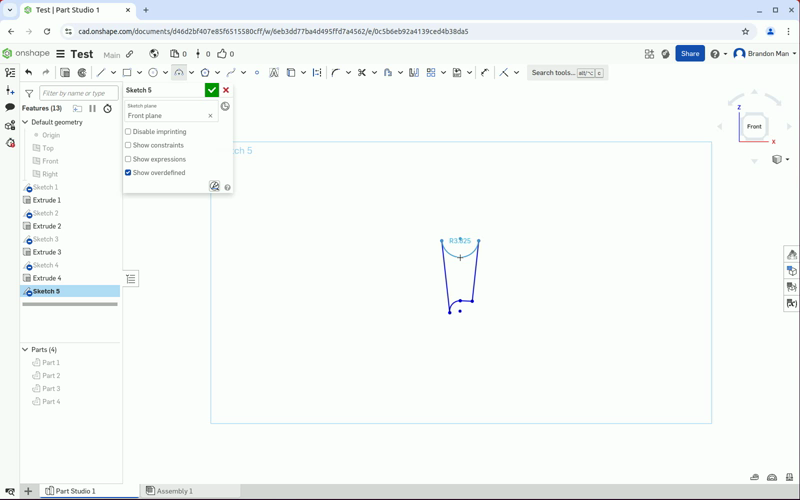
key(esc)
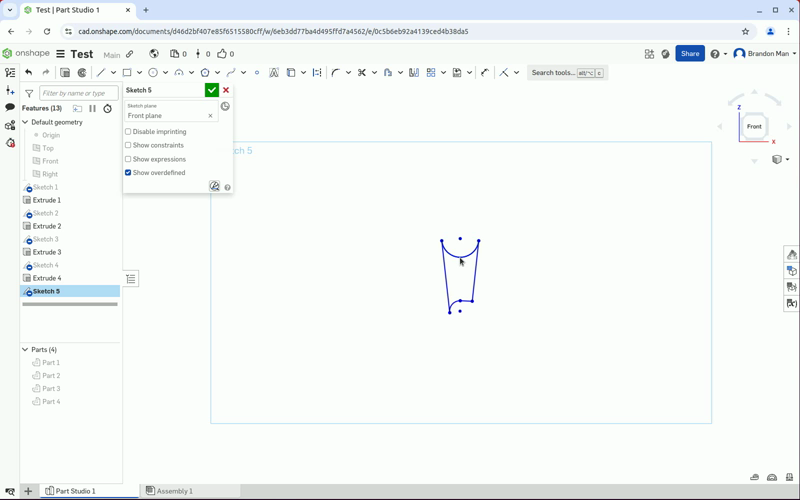
mouse_move(459, 275)
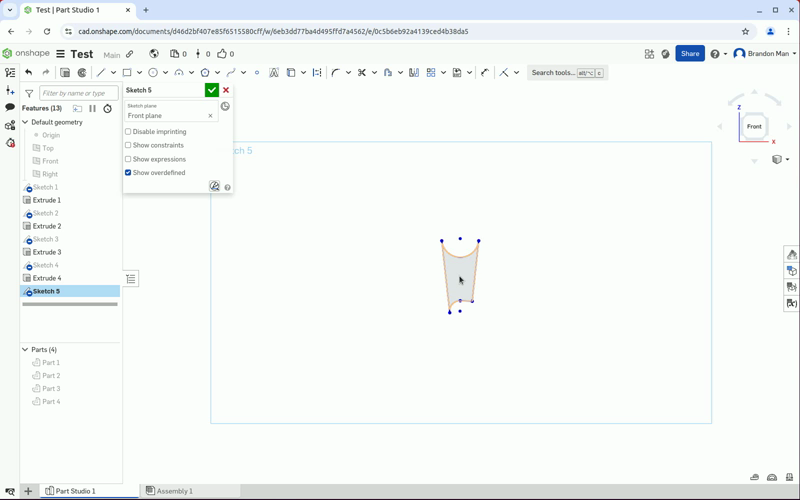
scroll(6)
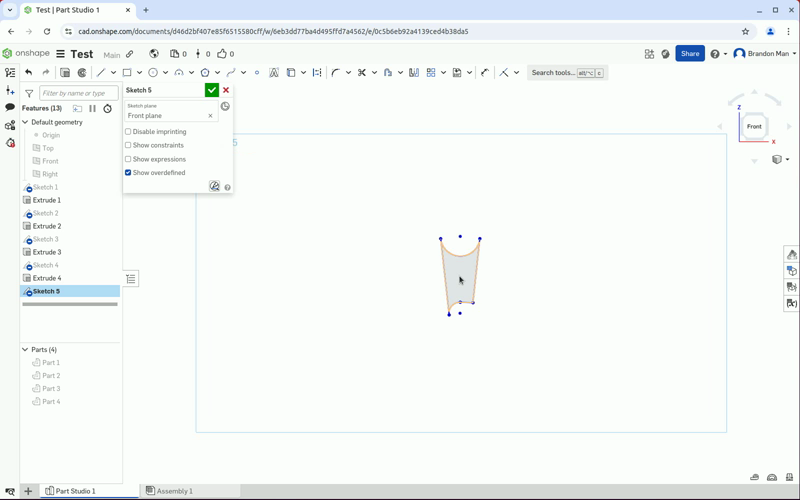
scroll(6)
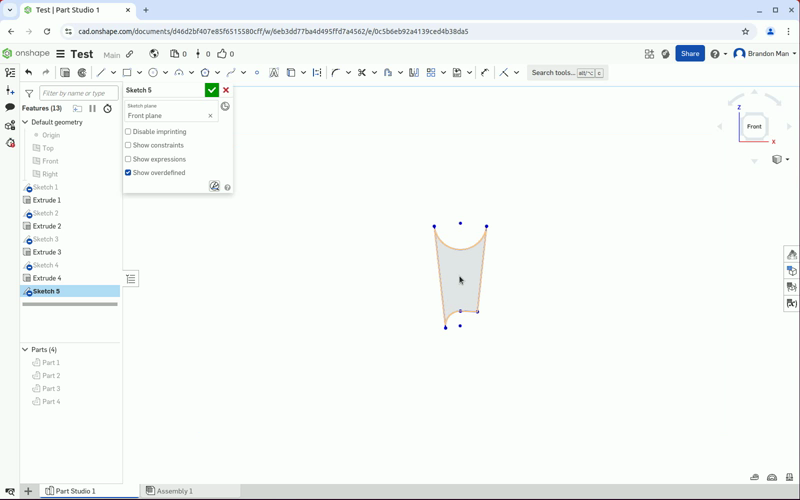
scroll(6)
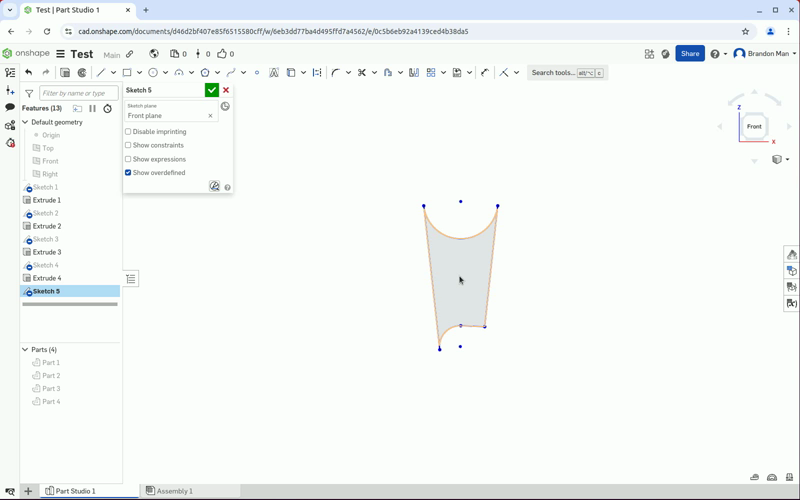
scroll(6)
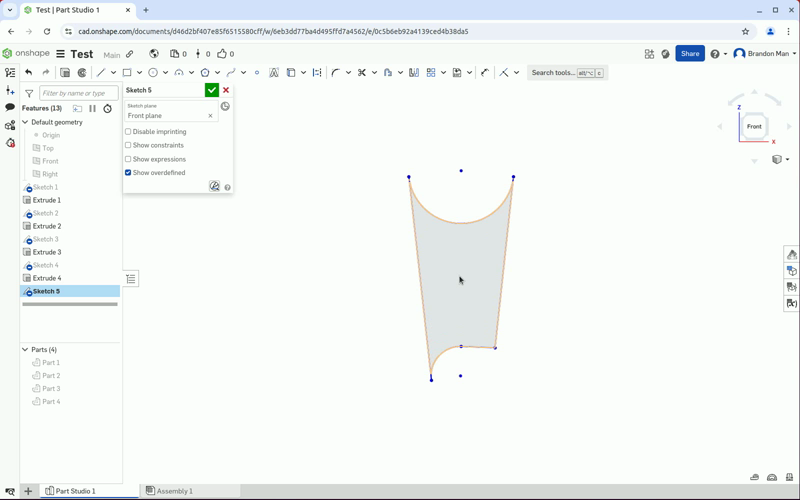
scroll(6)
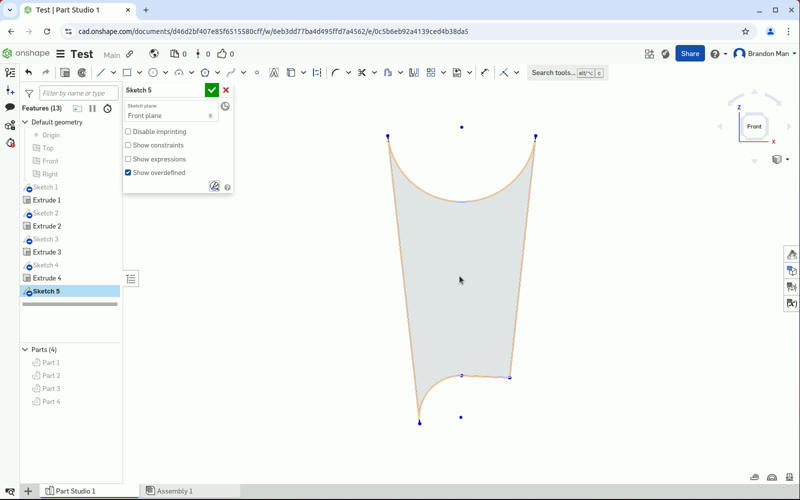
scroll(6)
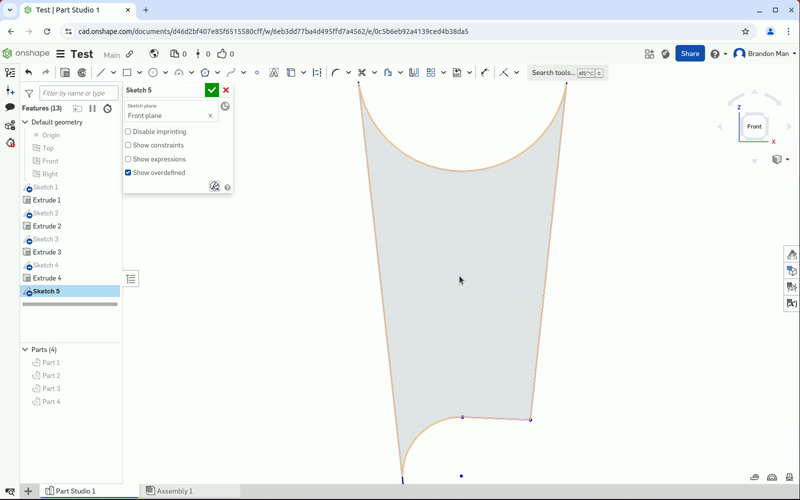
scroll(6)
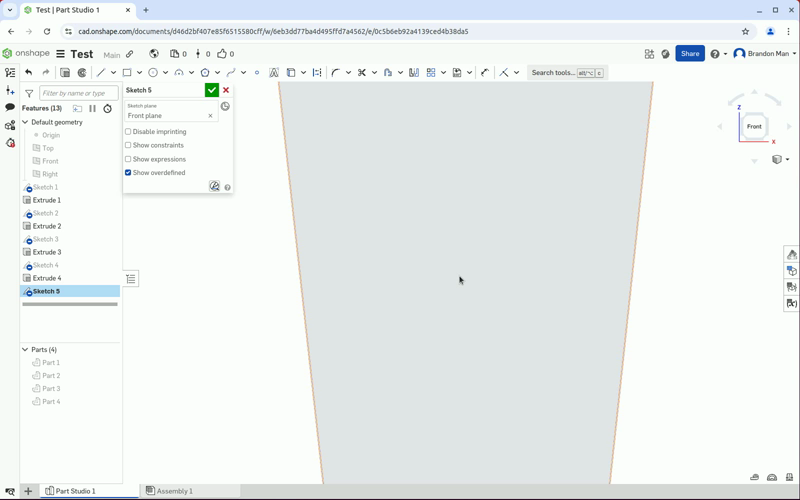
click(459, 275)
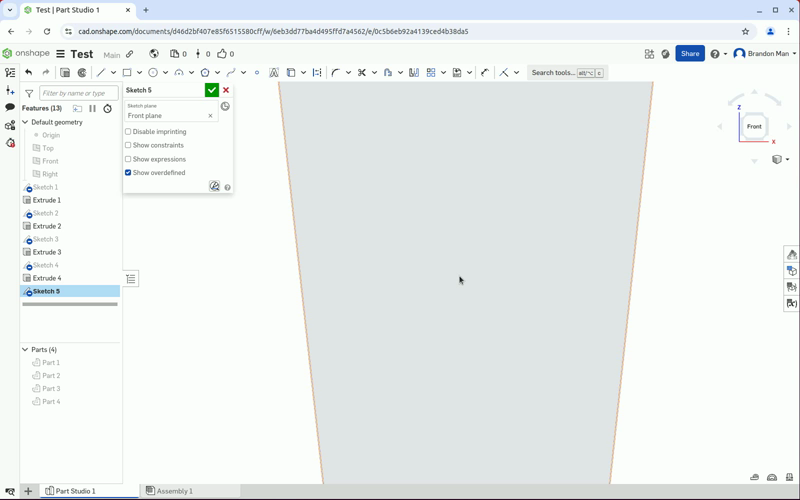
scroll(-6)
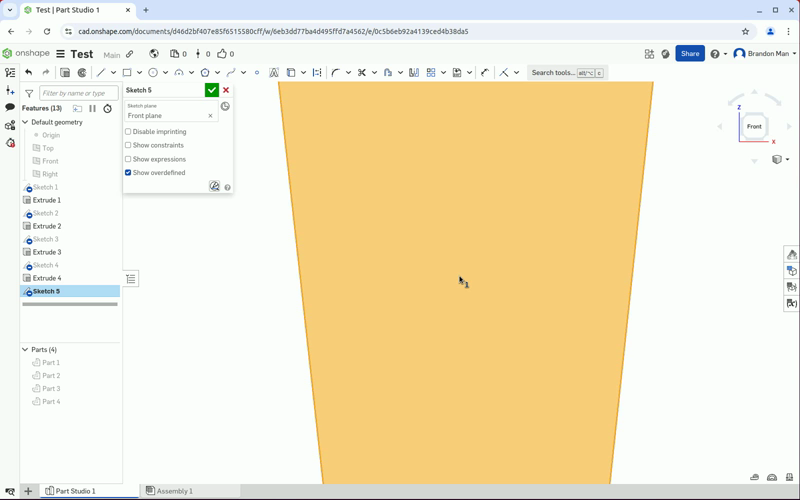
scroll(-6)
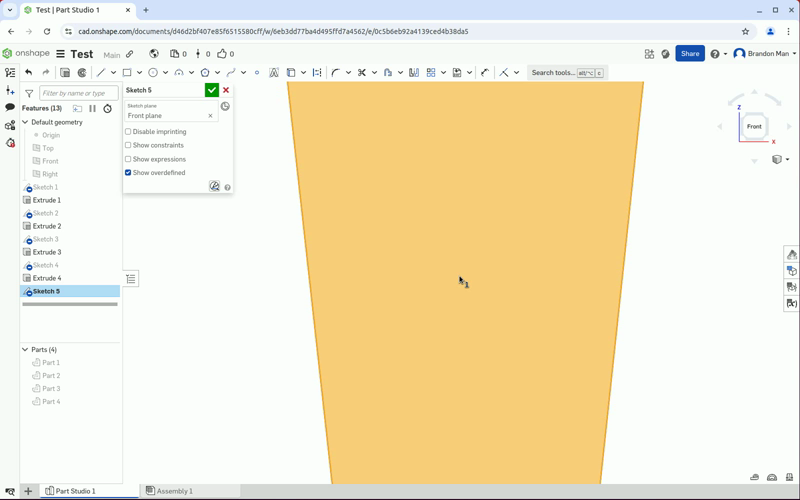
scroll(-6)
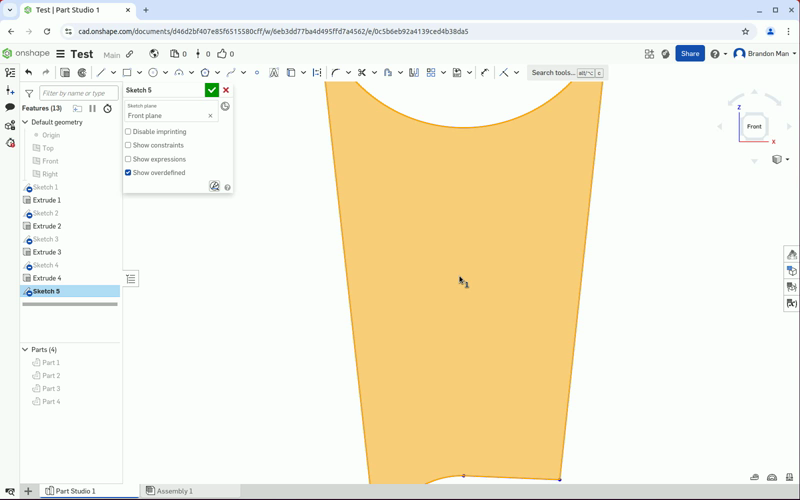
scroll(-6)
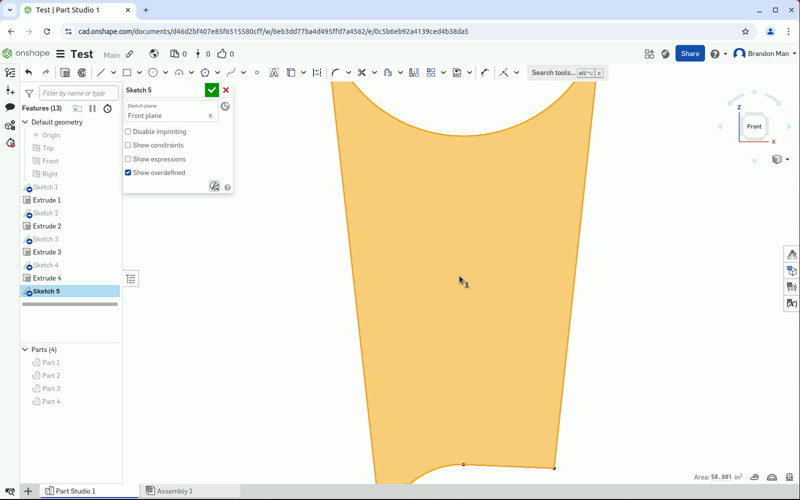
scroll(-6)
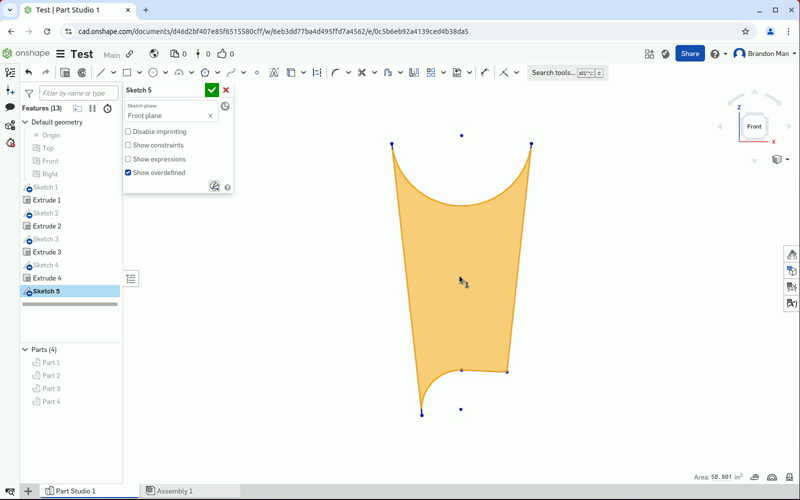
scroll(-6)
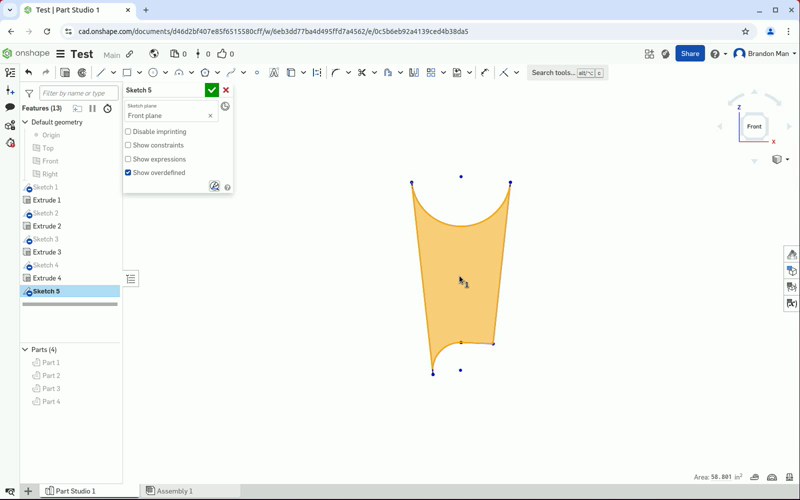
scroll(-6)
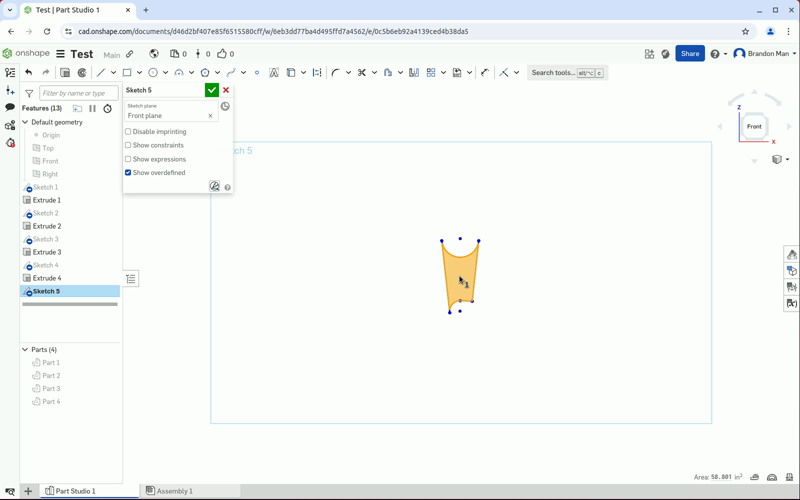
mouse_move(73, 352)
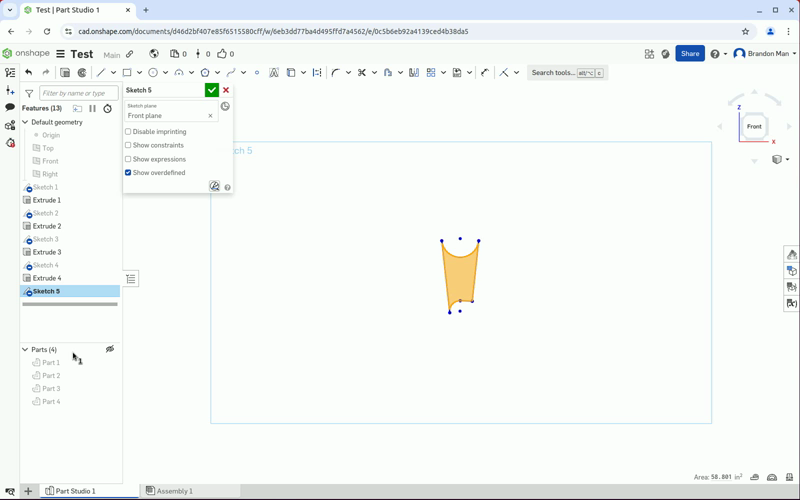
key(shift+y)
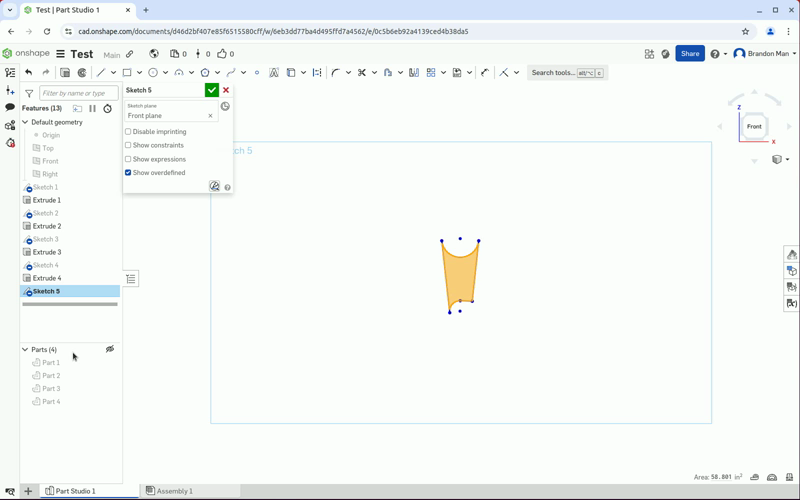
key(shift+e)
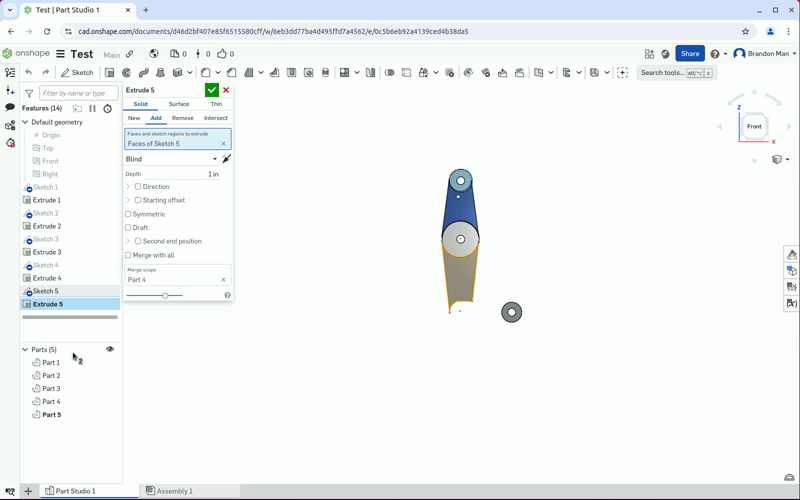
mouse_move(143, 106)
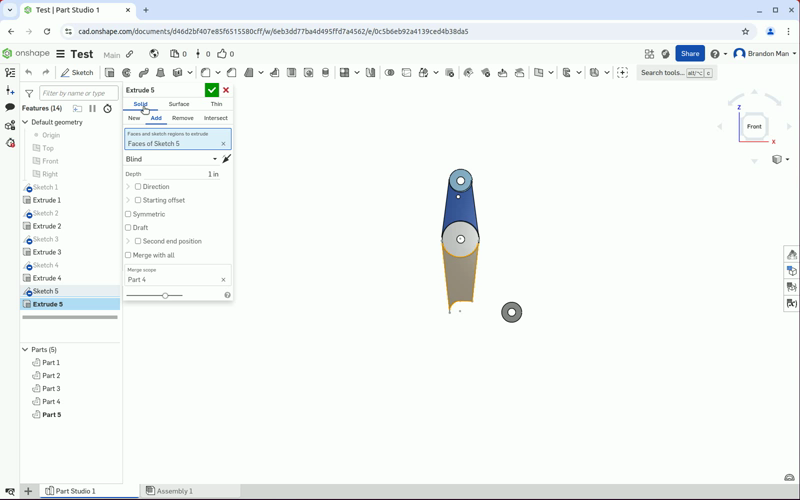
click(143, 106)
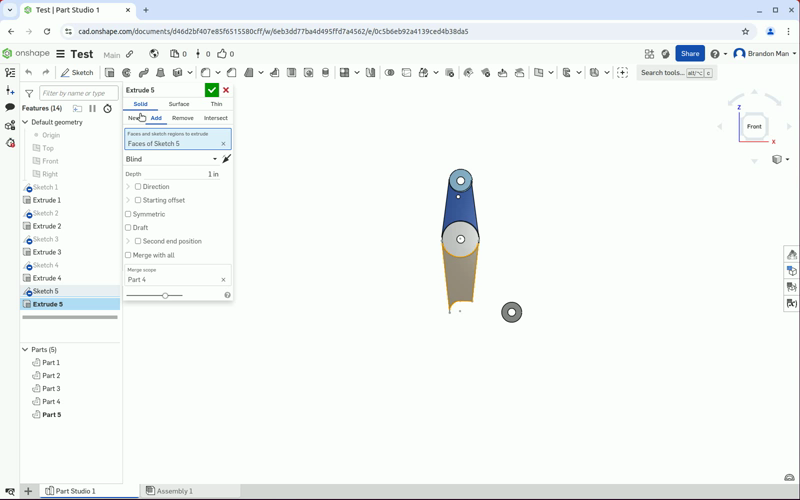
mouse_move(137, 120)
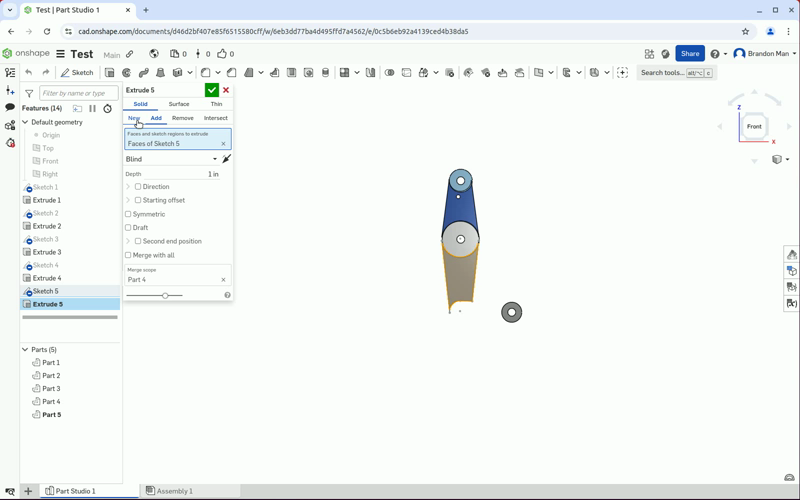
click(137, 120)
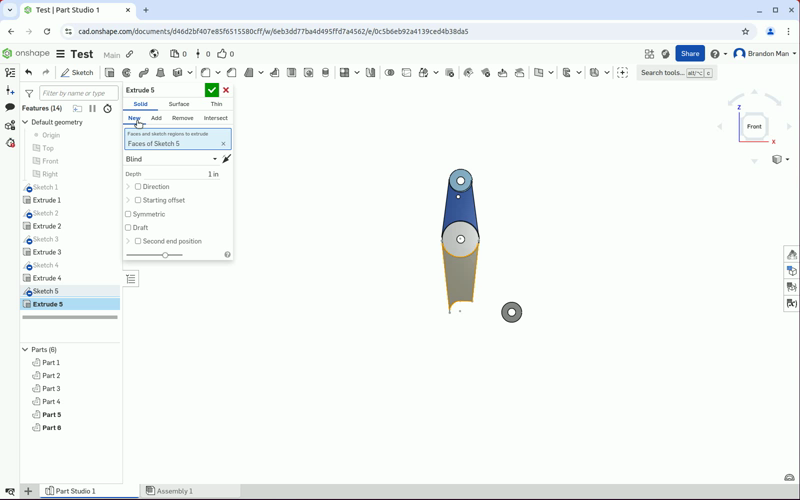
key(tab, 4)
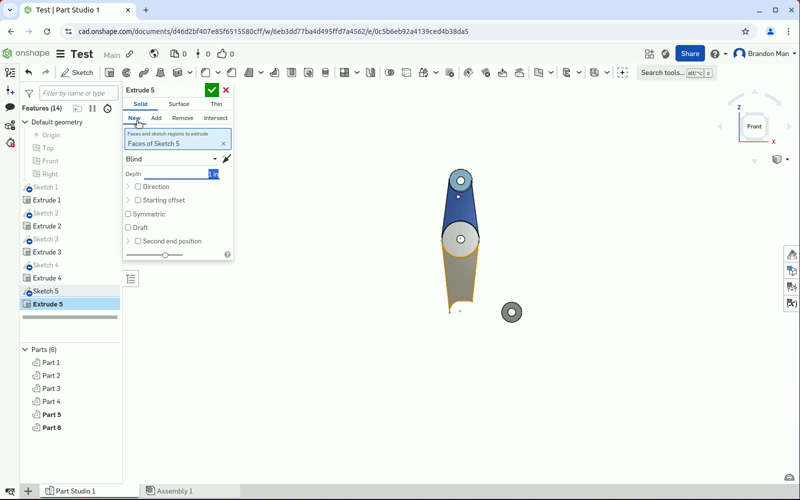
text(0.722)
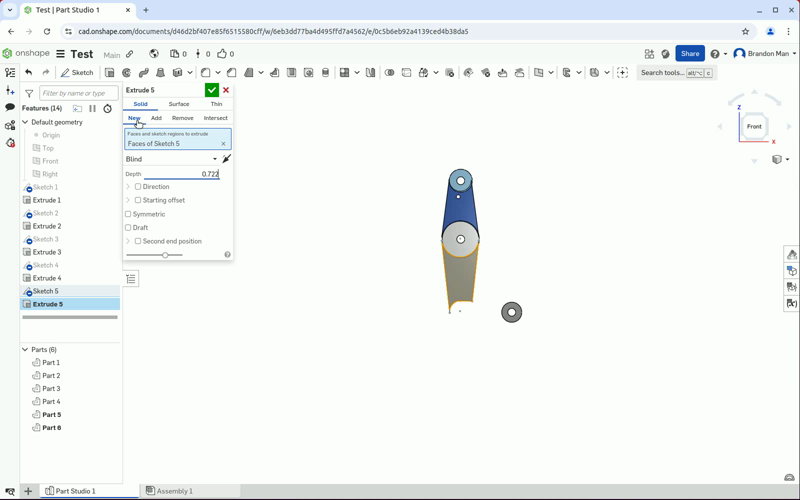
key(enter)
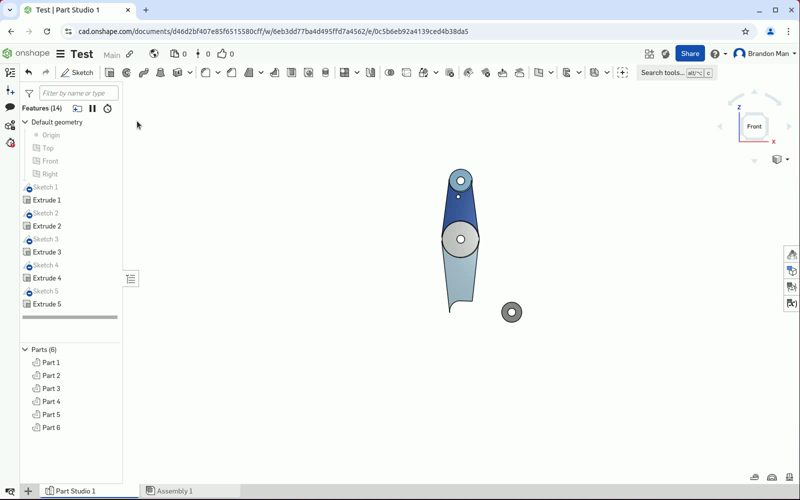
key(shift+h)
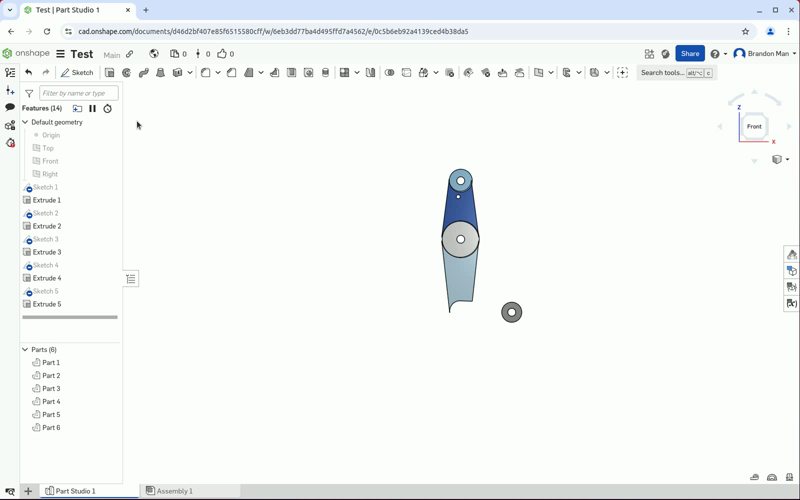
key(shift+h)
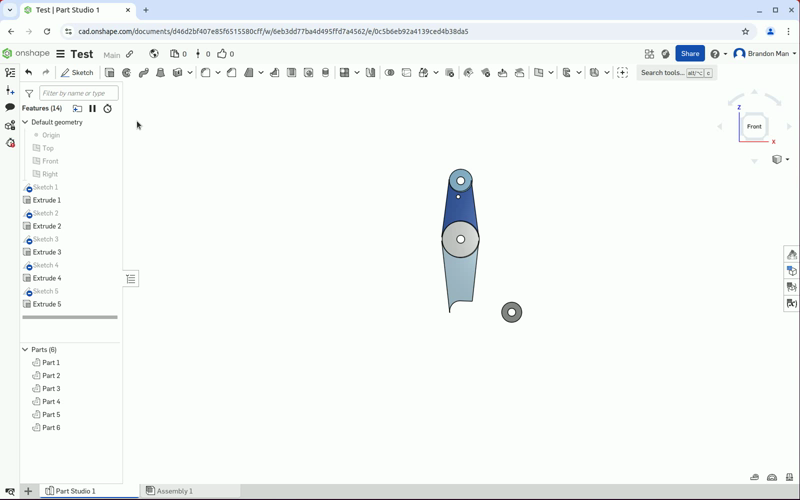
mouse_move(73, 189)
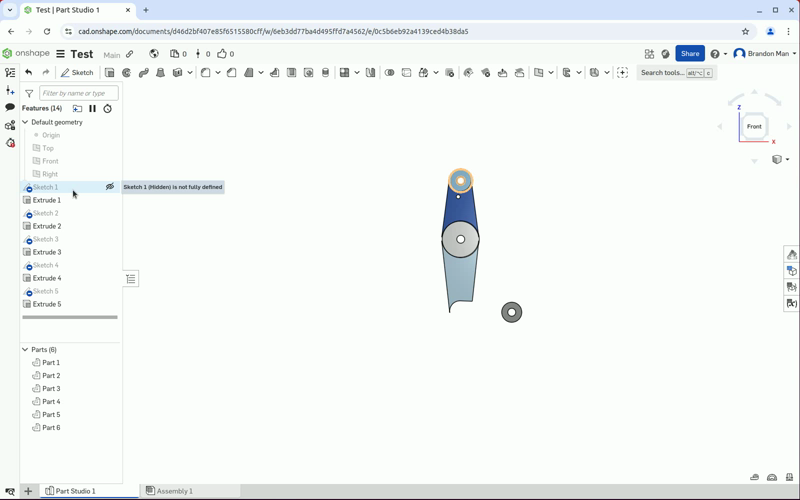
click(73, 189)
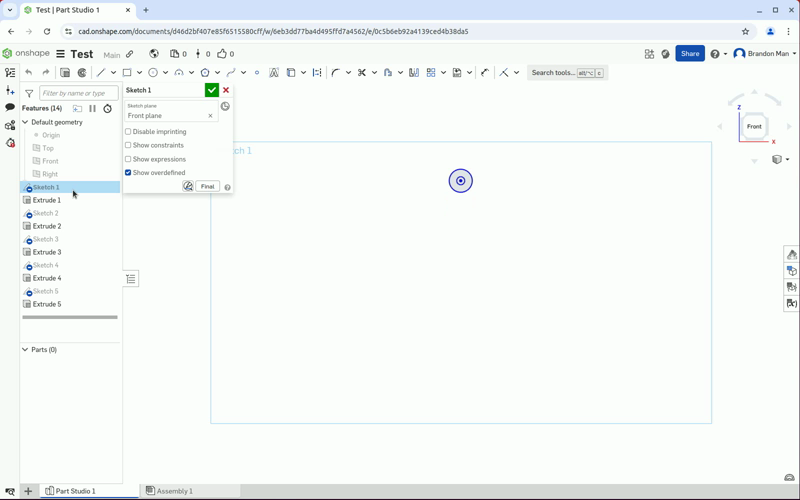
mouse_move(229, 92)
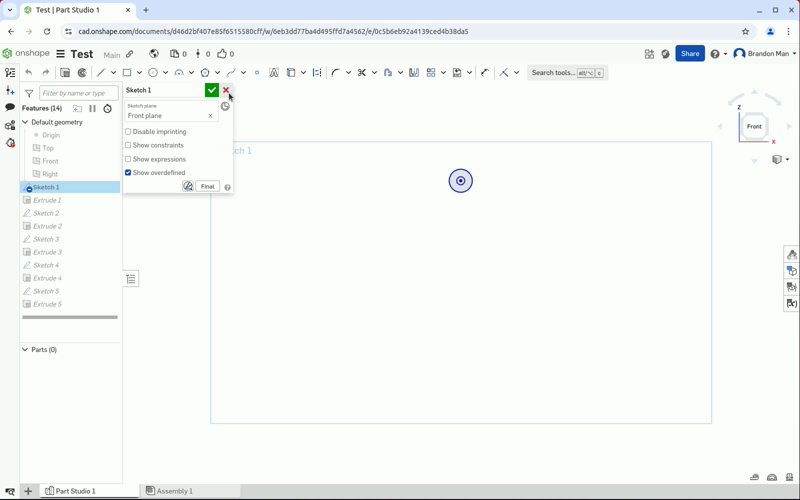
click(229, 92)
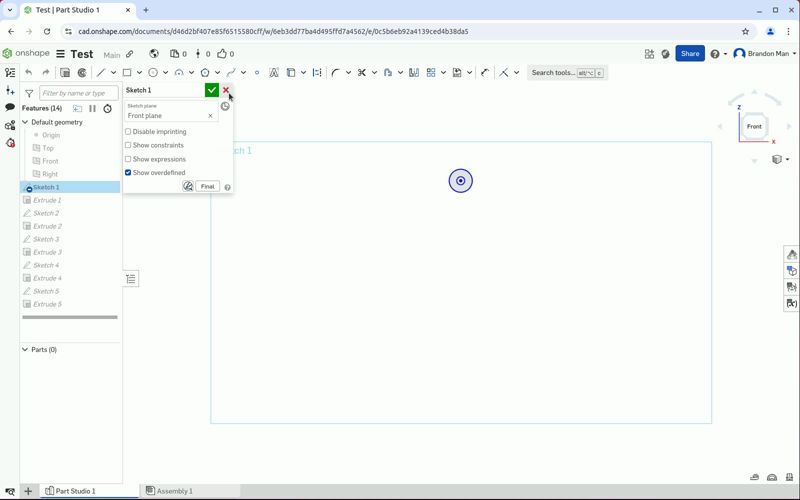
key(shift+s)
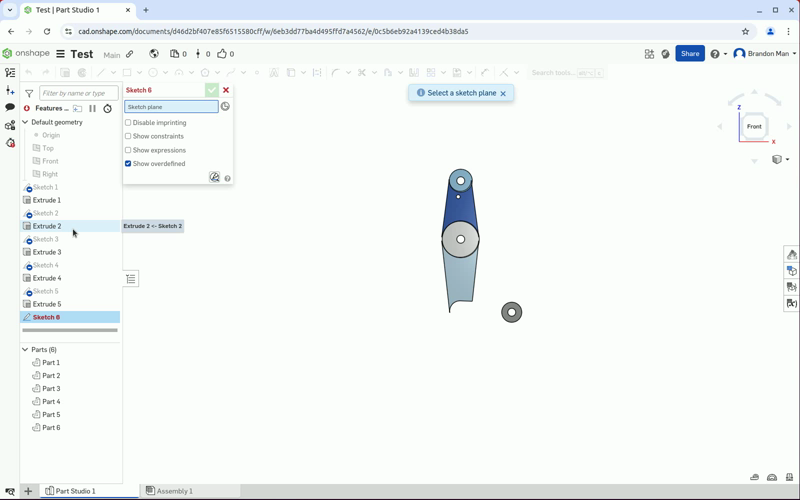
scroll(3)
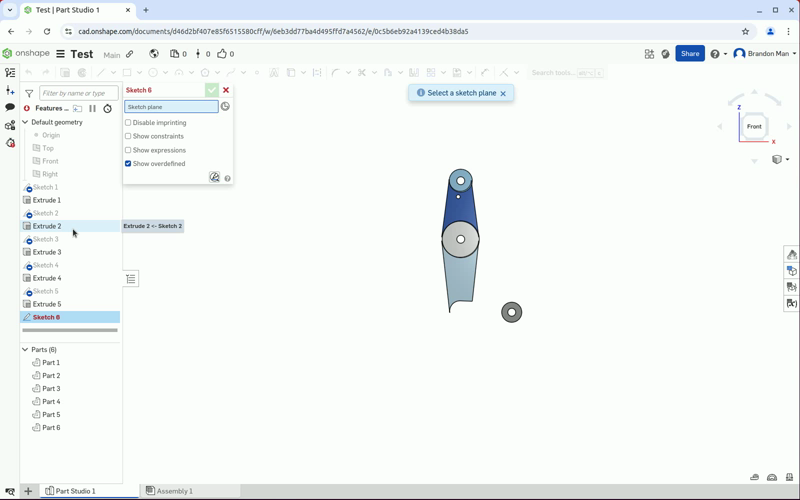
mouse_move(73, 163)
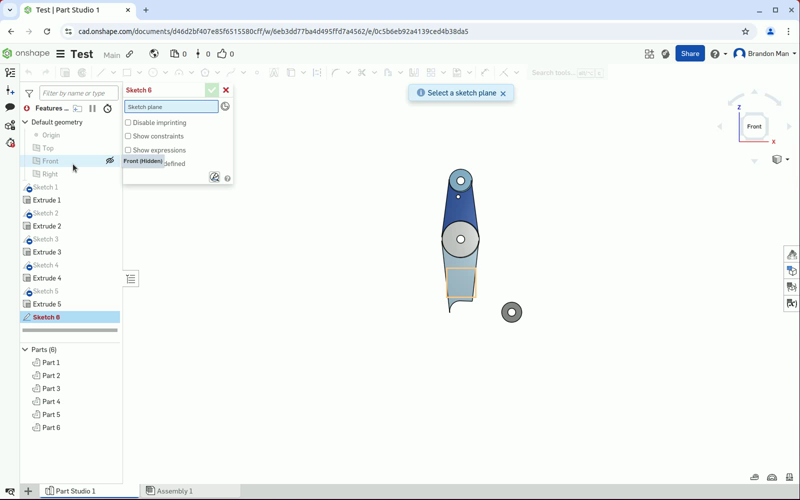
click(73, 163)
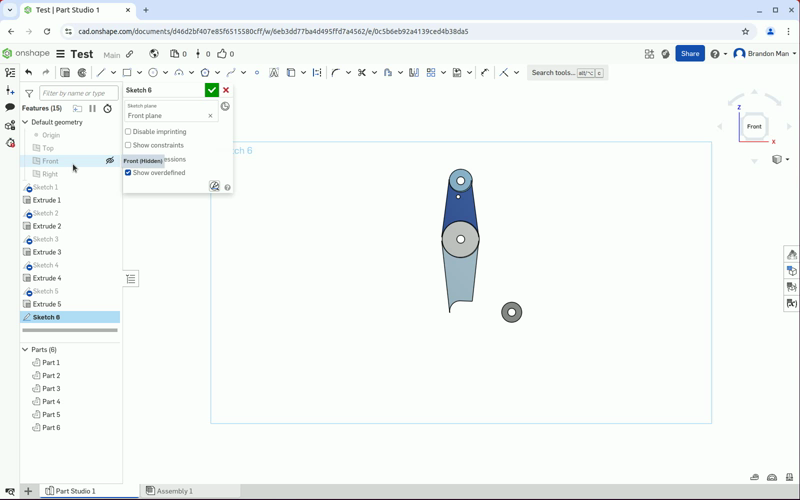
mouse_move(73, 352)
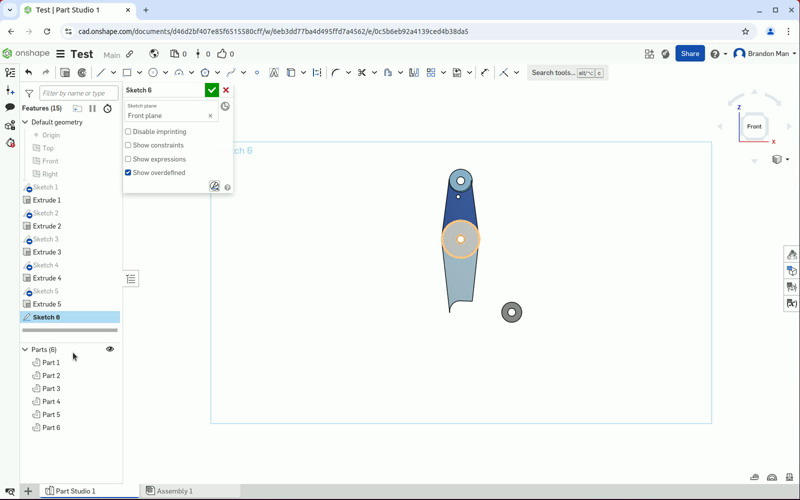
key(y)
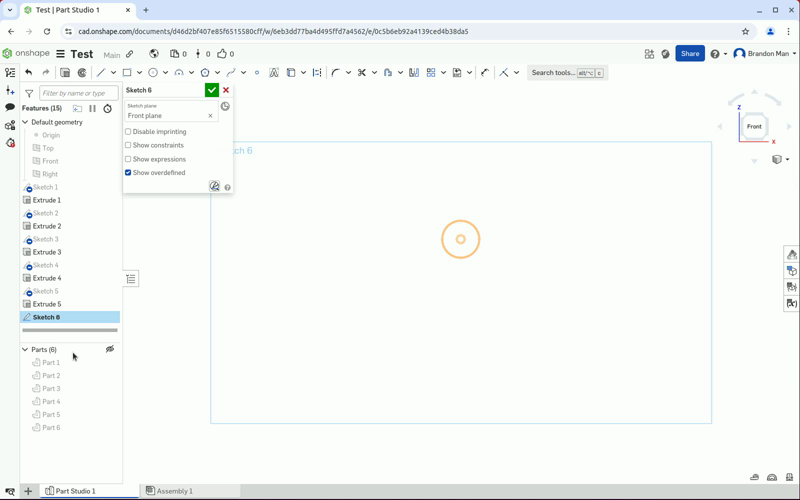
key(l)
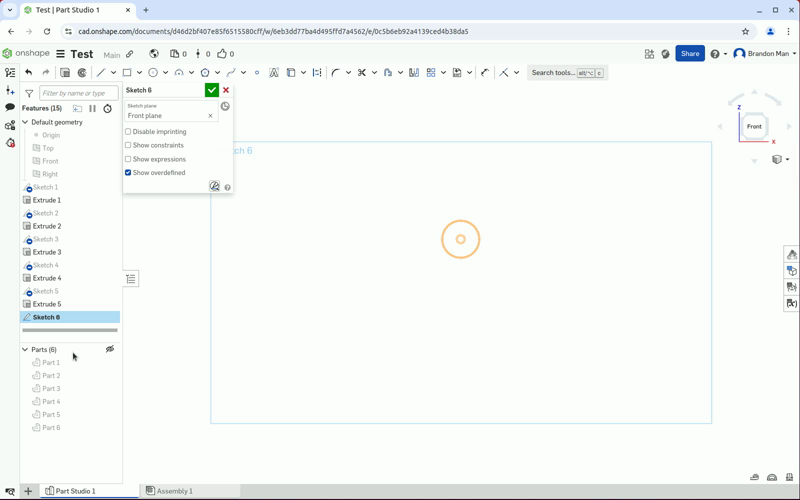
key_down(shift)
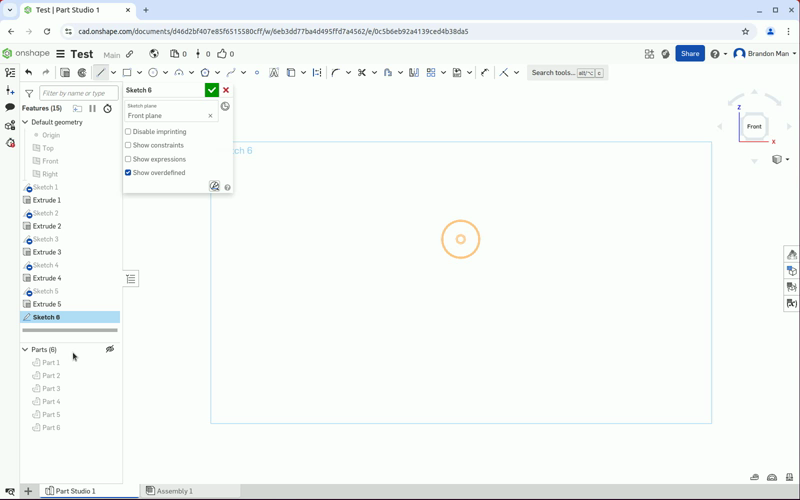
mouse_move(460, 322)
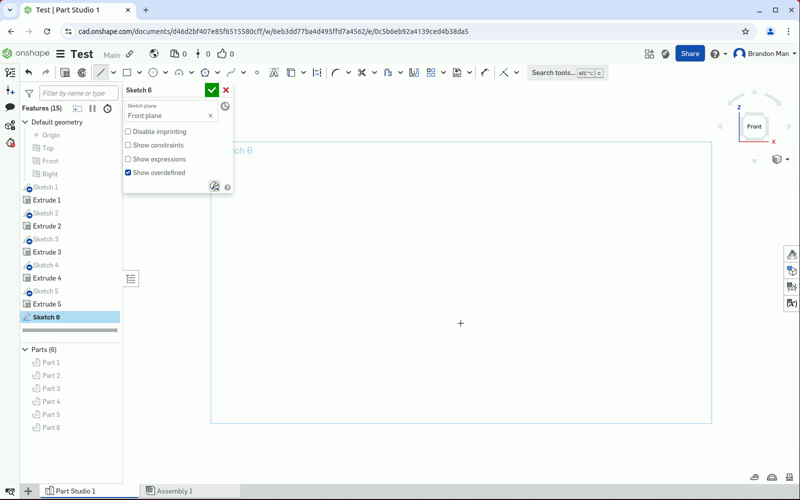
click(460, 322)
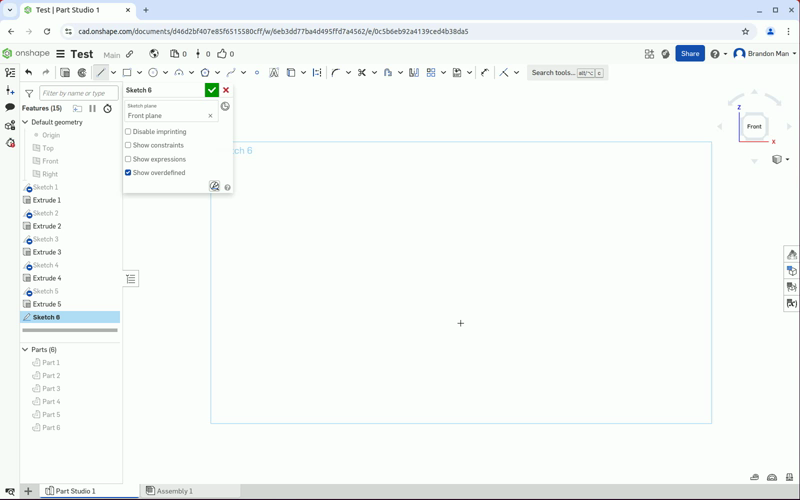
key_up(shift)
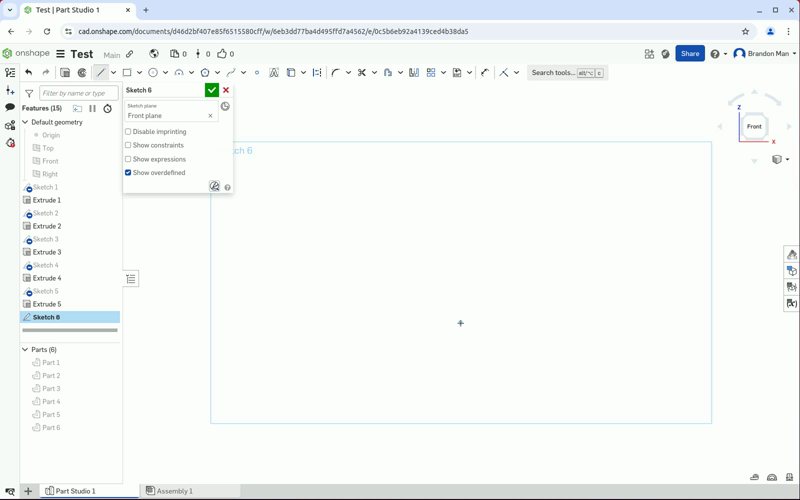
key_down(shift)
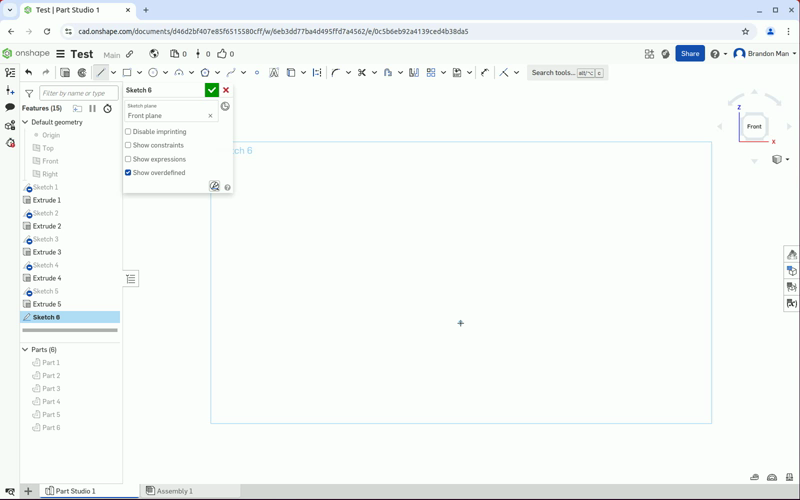
mouse_move(490, 322)
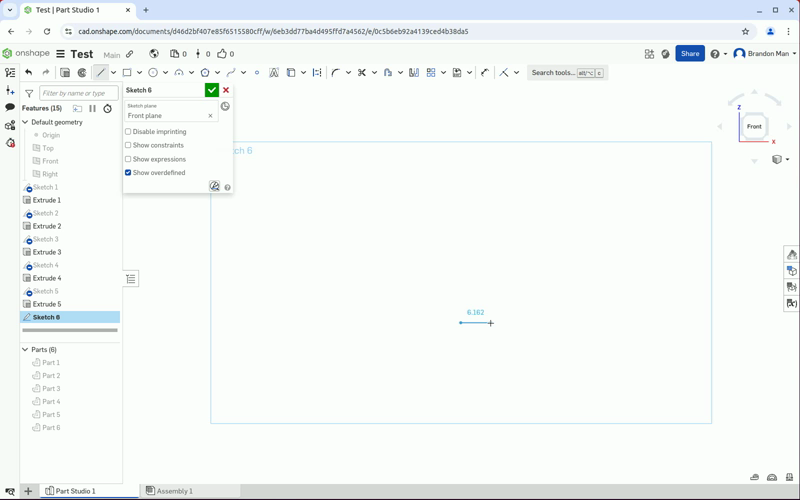
mouse_move(511, 321)
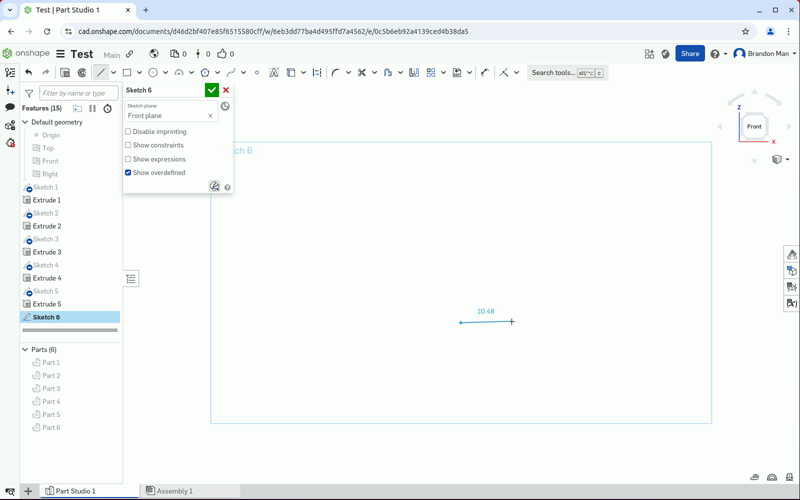
click(511, 321)
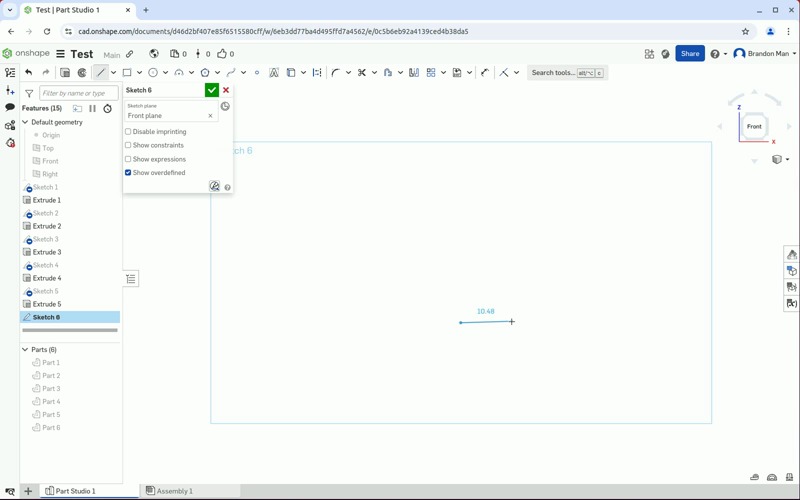
key_up(shift)
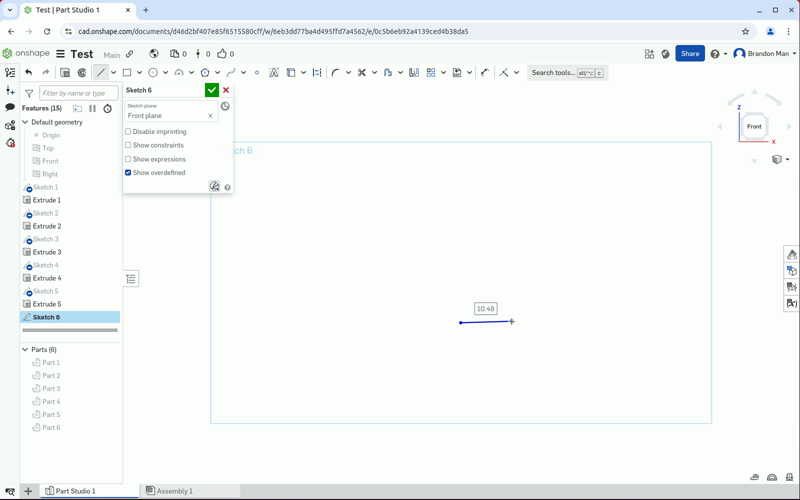
key(esc)
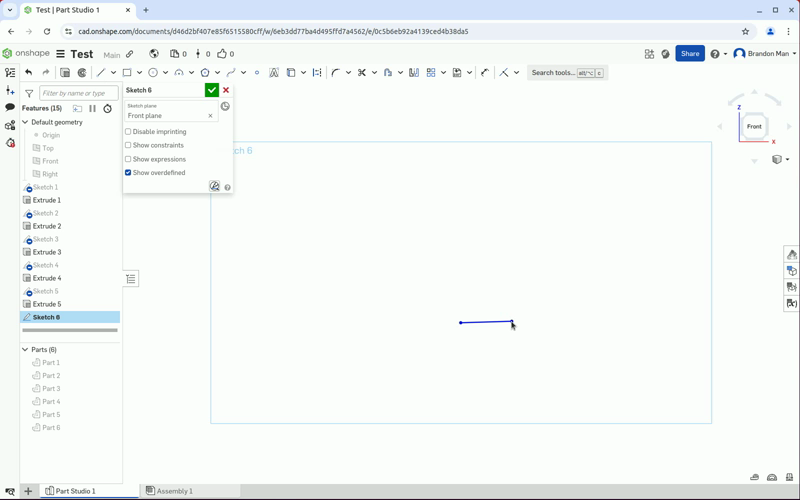
key(a)
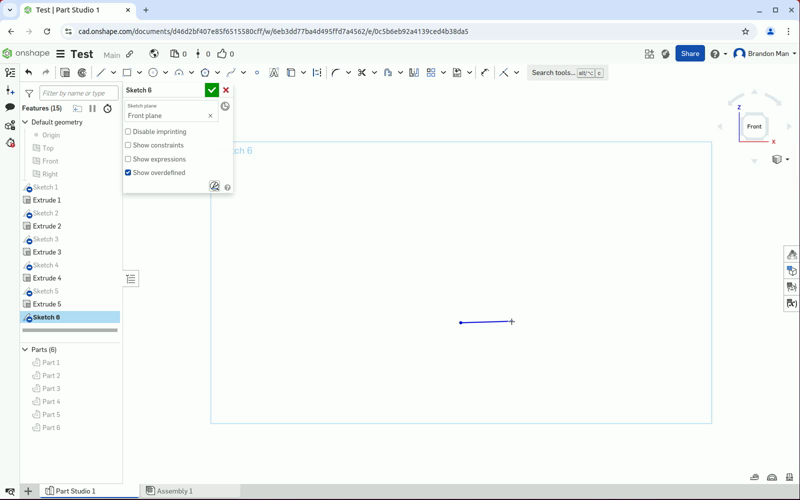
mouse_move(511, 321)
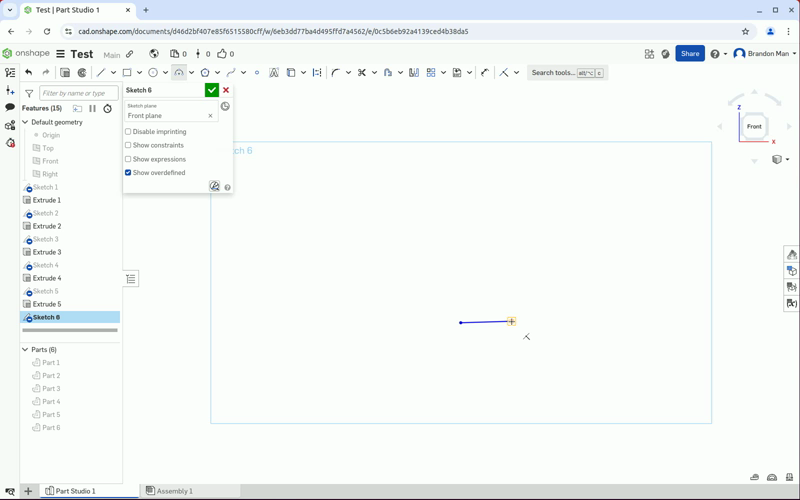
click(511, 321)
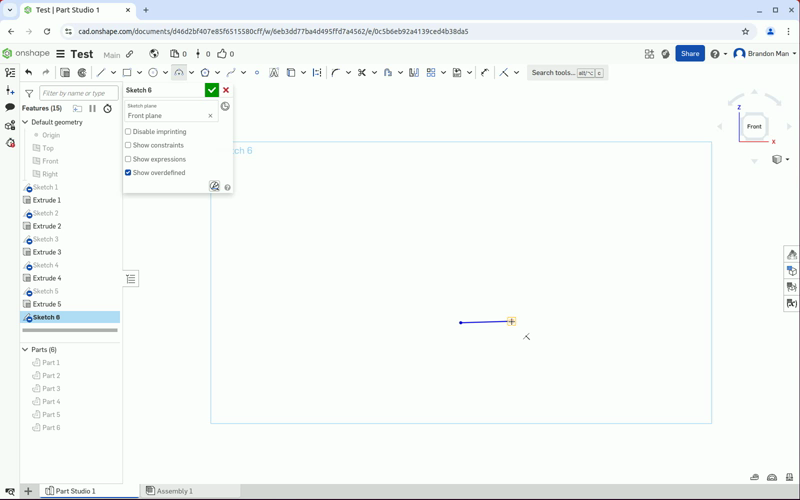
key_down(shift)
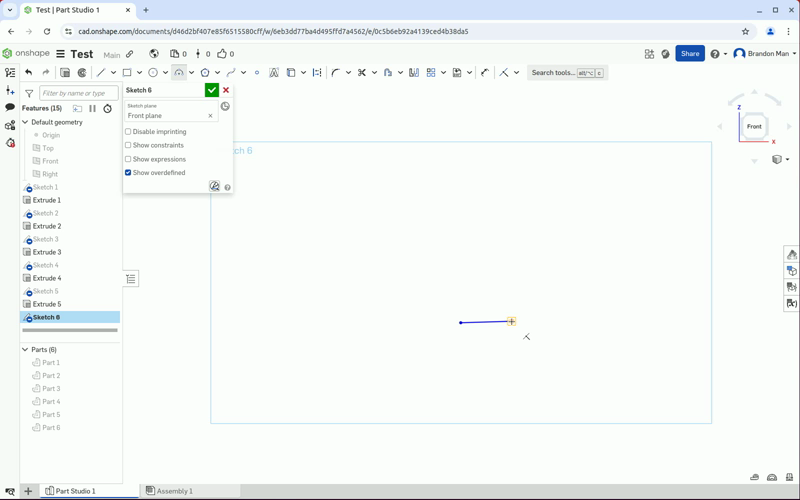
mouse_move(511, 303)
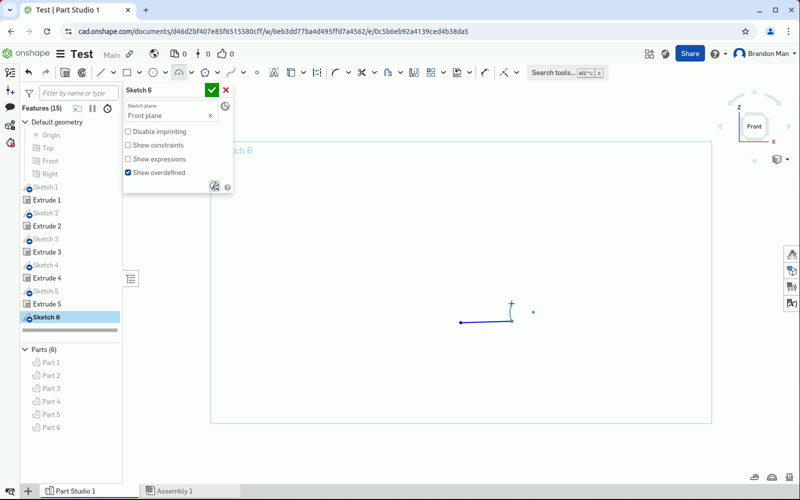
click(511, 303)
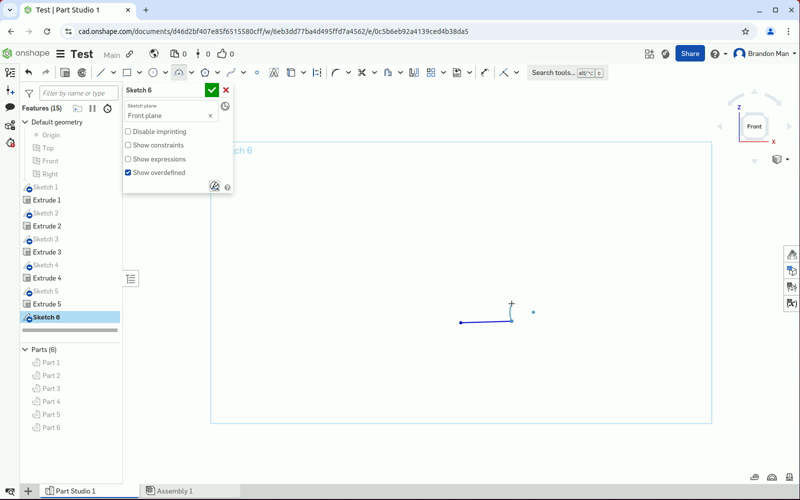
mouse_move(502, 312)
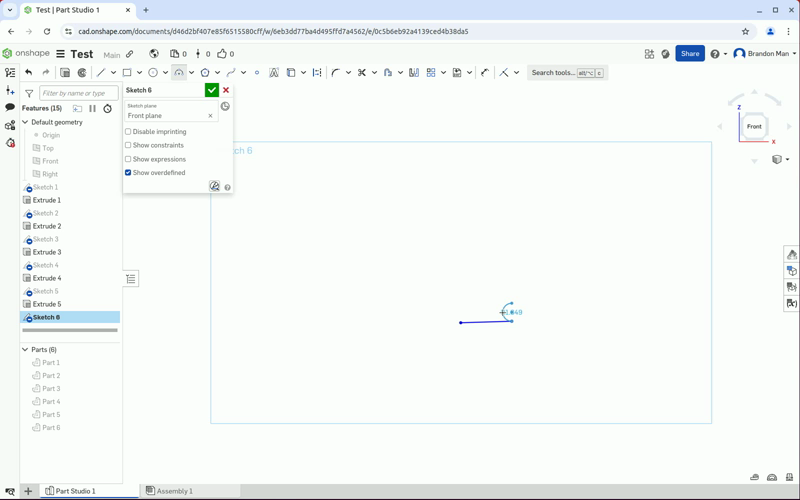
click(502, 312)
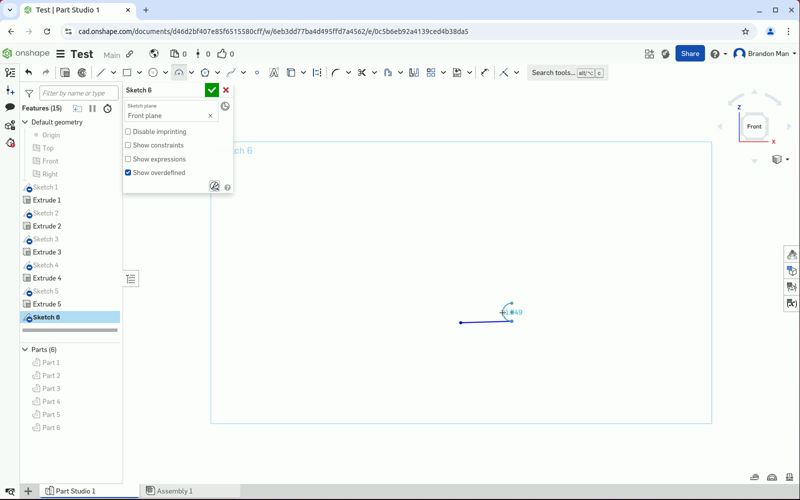
key_up(shift)
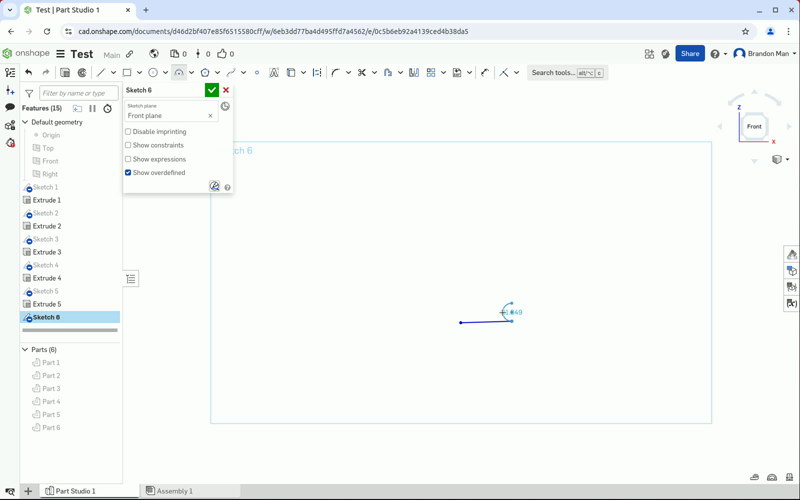
key(esc)
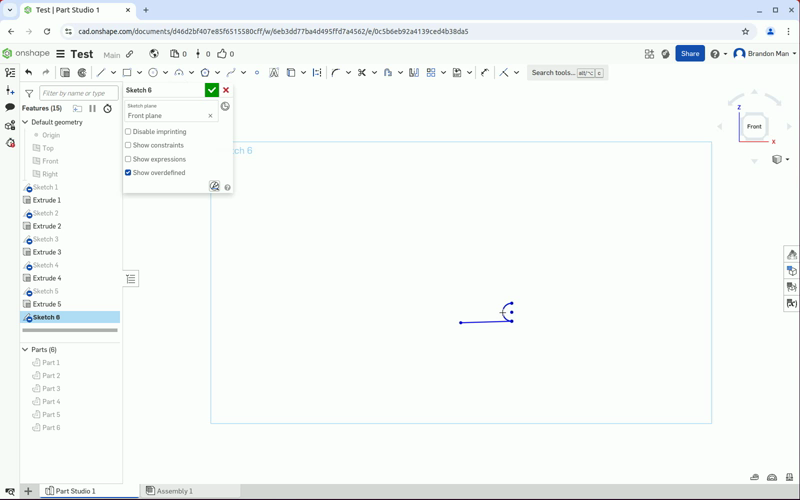
key(l)
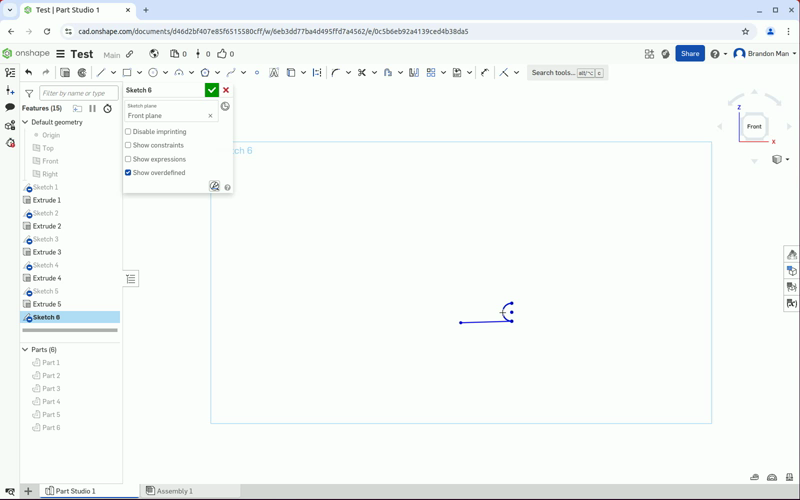
mouse_move(511, 303)
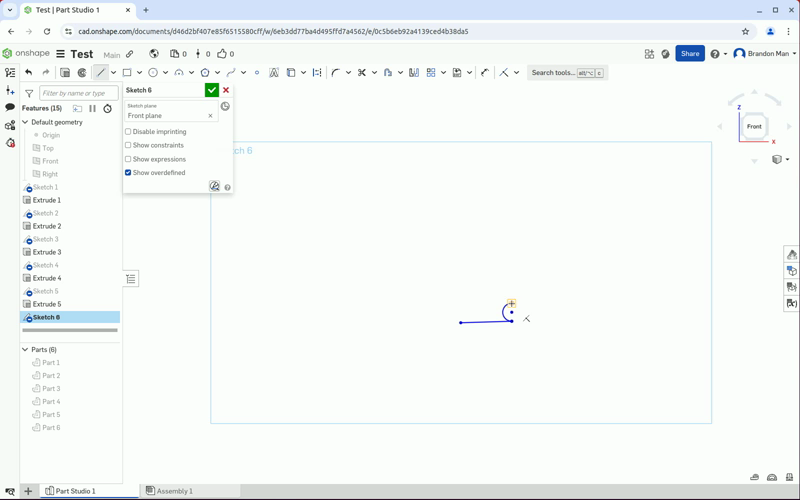
click(511, 303)
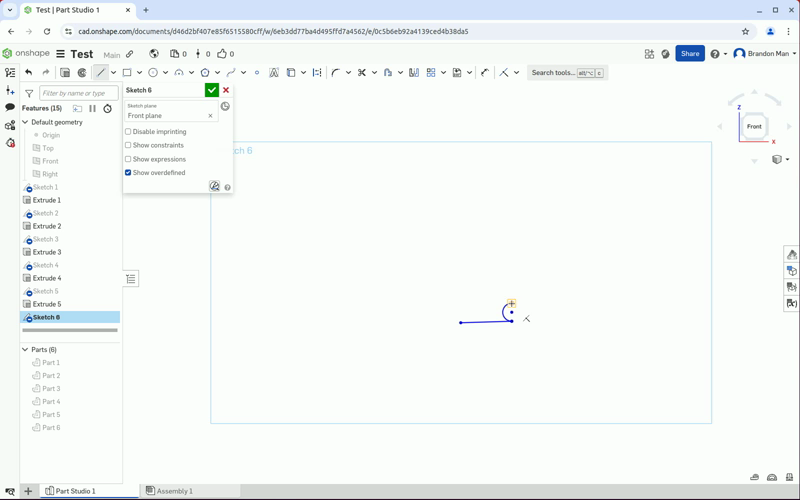
key_down(shift)
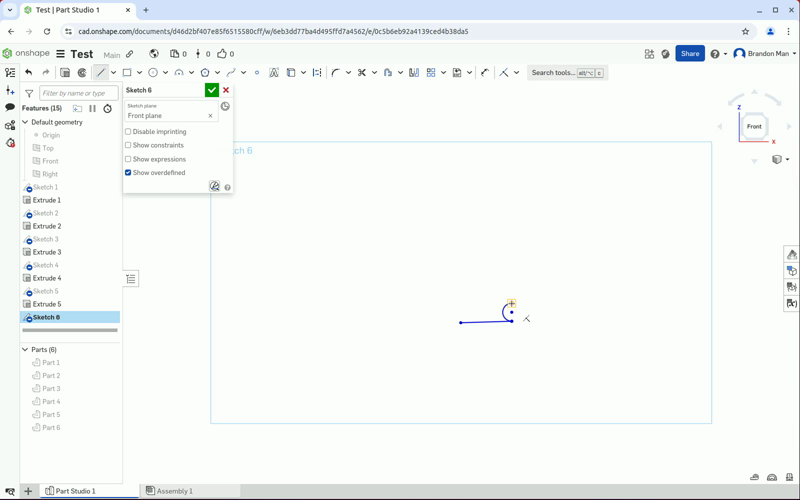
mouse_move(541, 303)
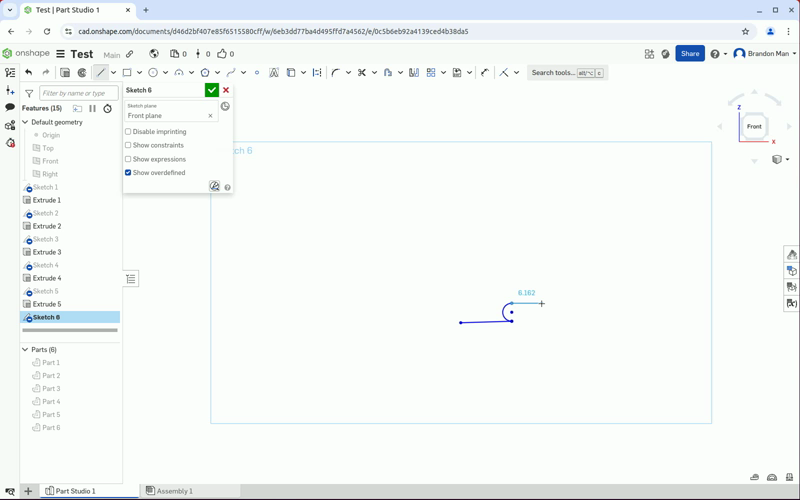
mouse_move(472, 301)
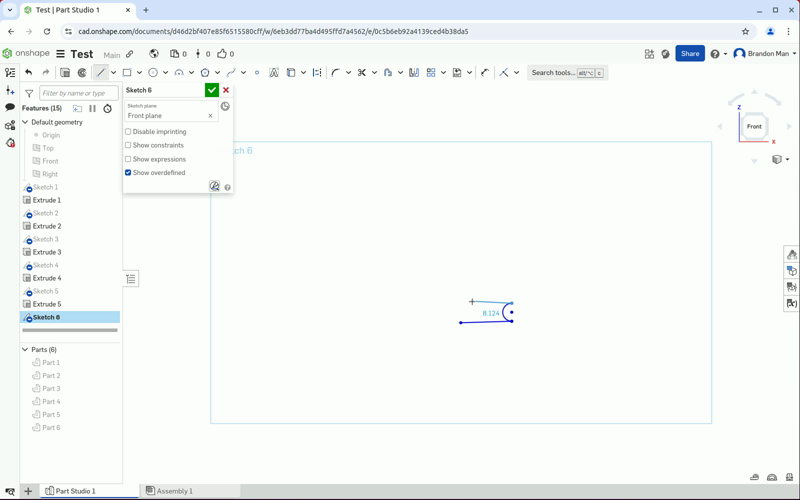
click(472, 301)
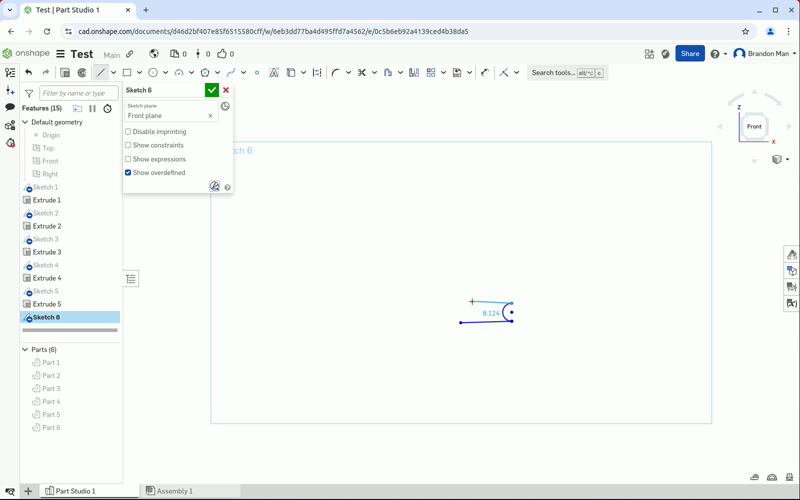
key_up(shift)
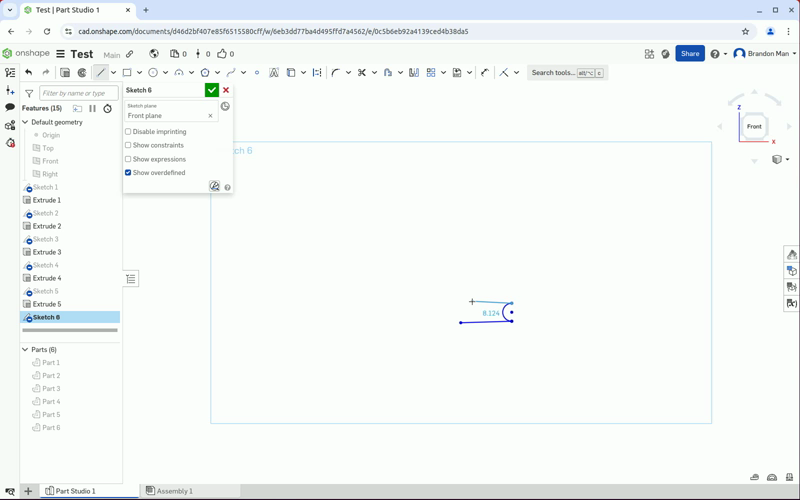
key_down(shift)
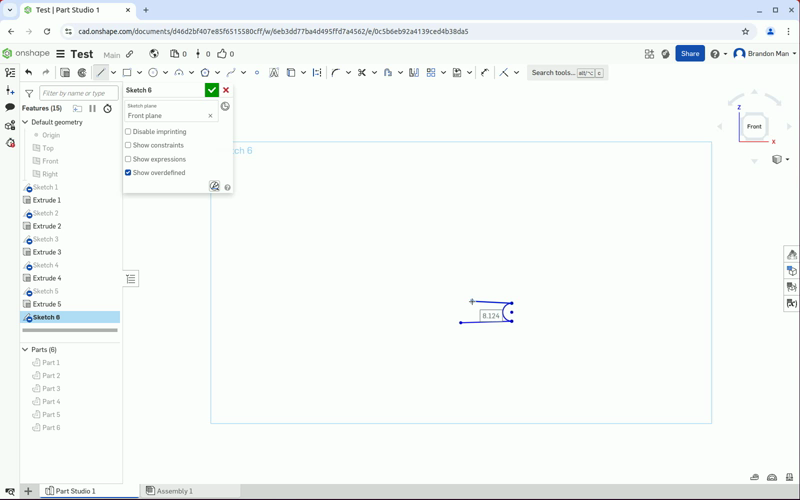
mouse_move(502, 301)
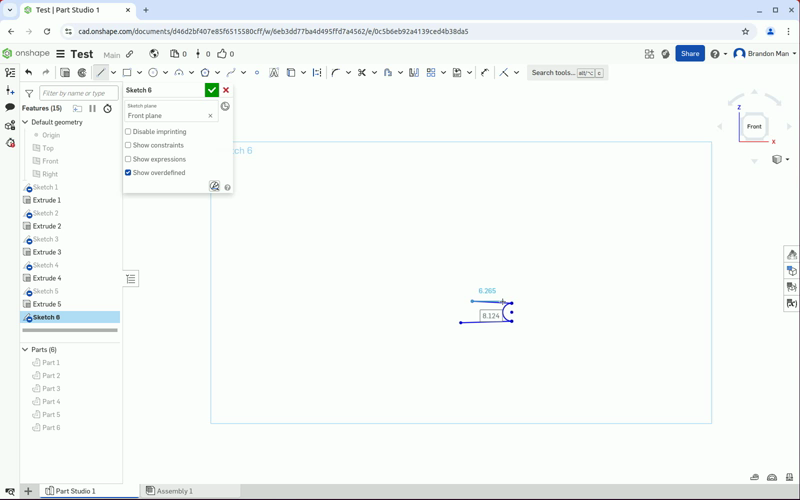
mouse_move(471, 313)
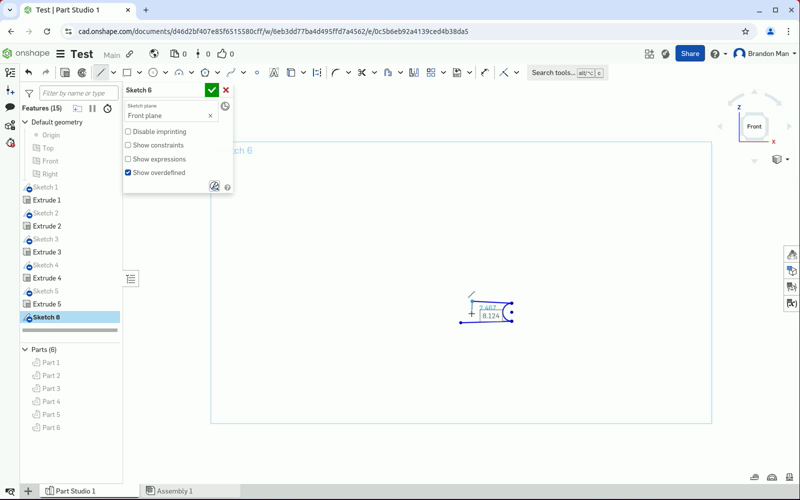
click(471, 313)
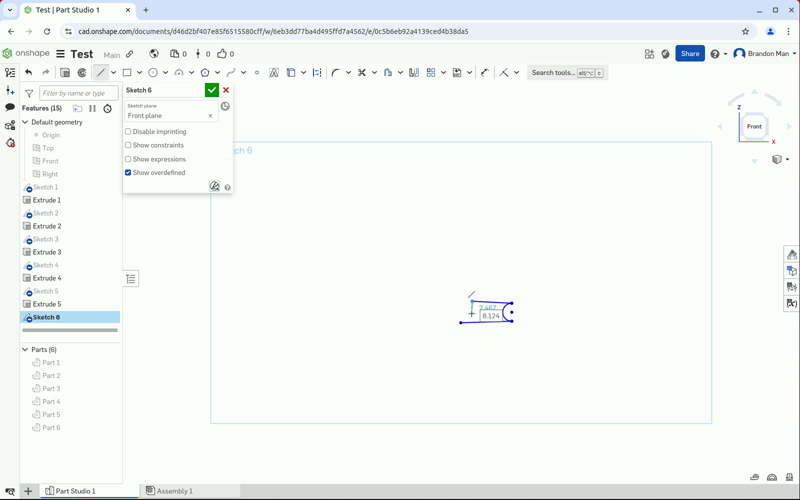
key_up(shift)
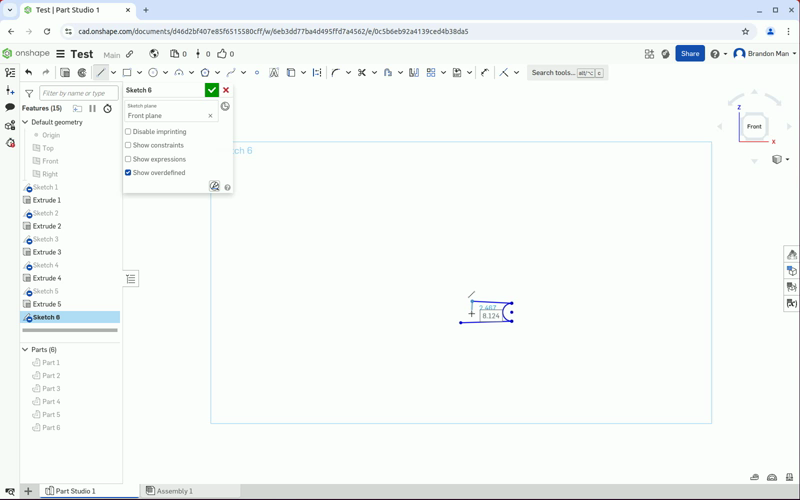
key(esc)
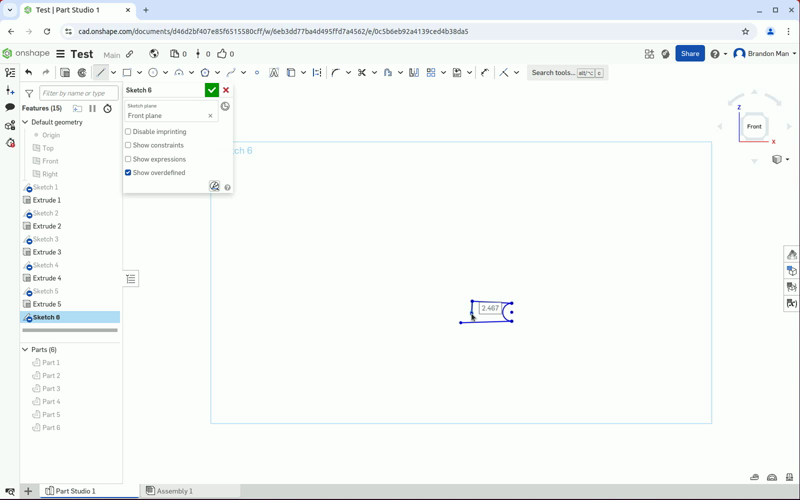
key(a)
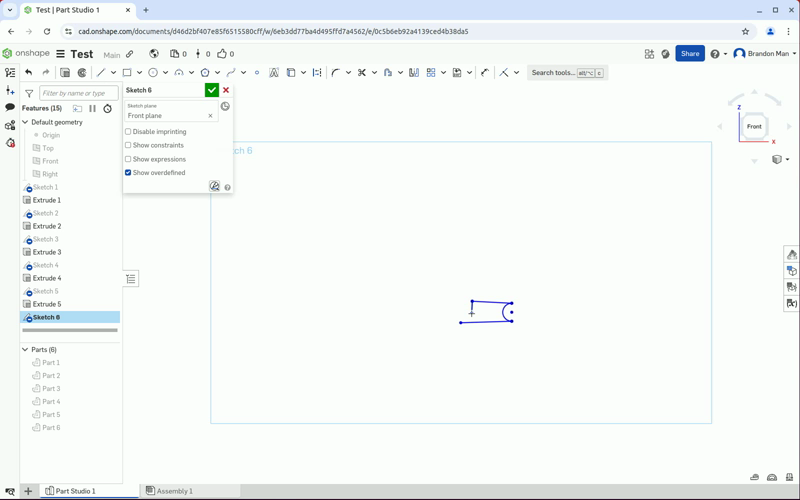
mouse_move(471, 313)
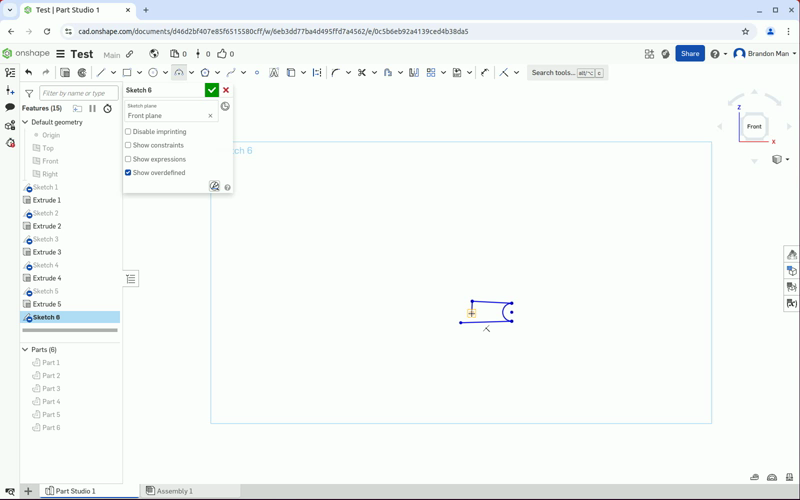
click(471, 313)
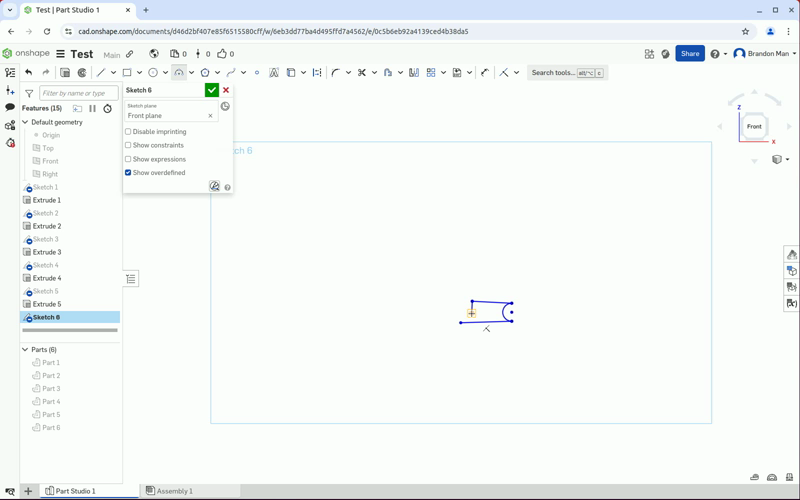
mouse_move(460, 322)
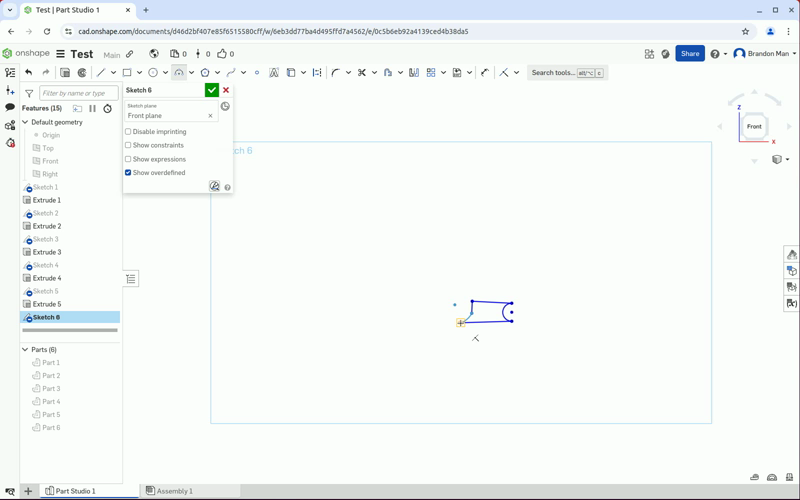
click(460, 322)
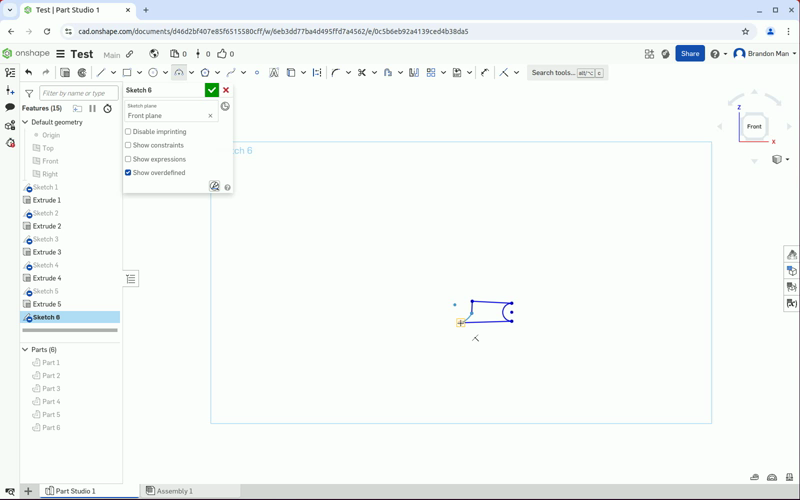
key_down(shift)
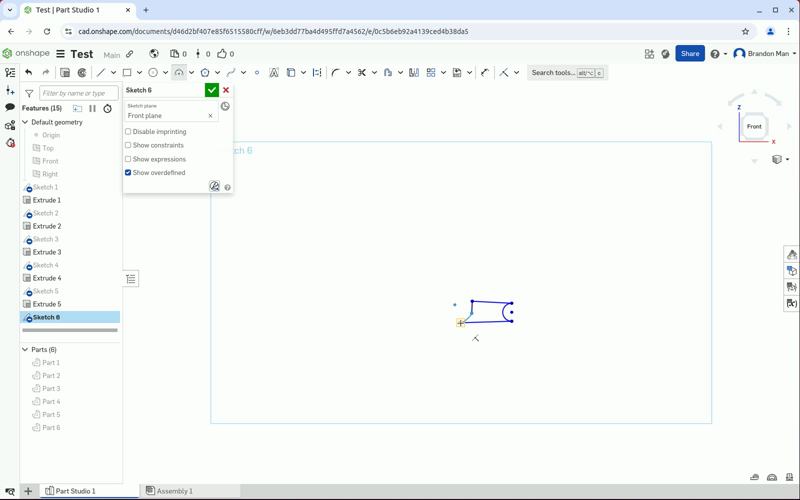
mouse_move(467, 320)
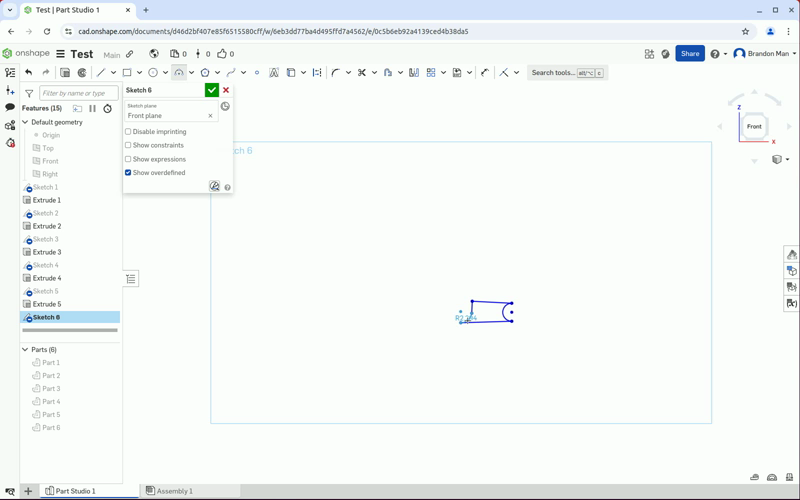
click(467, 320)
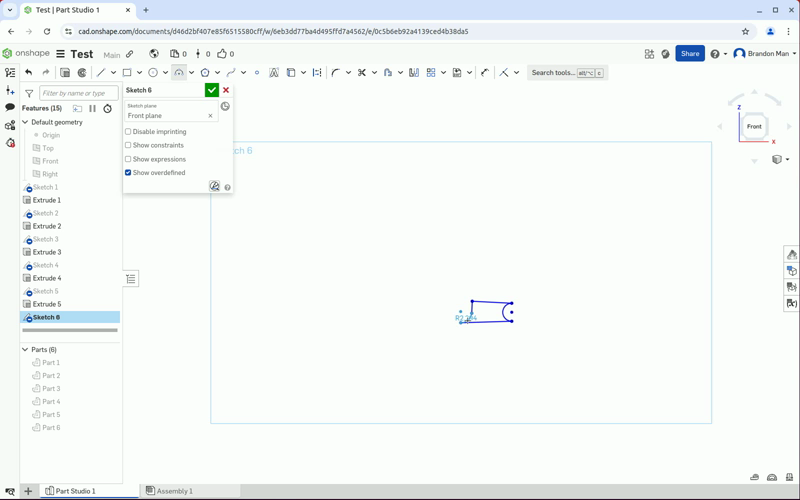
key_up(shift)
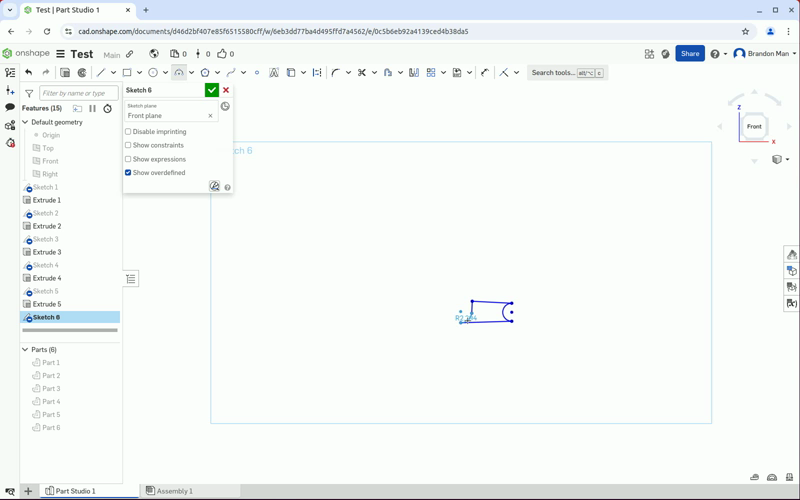
key(esc)
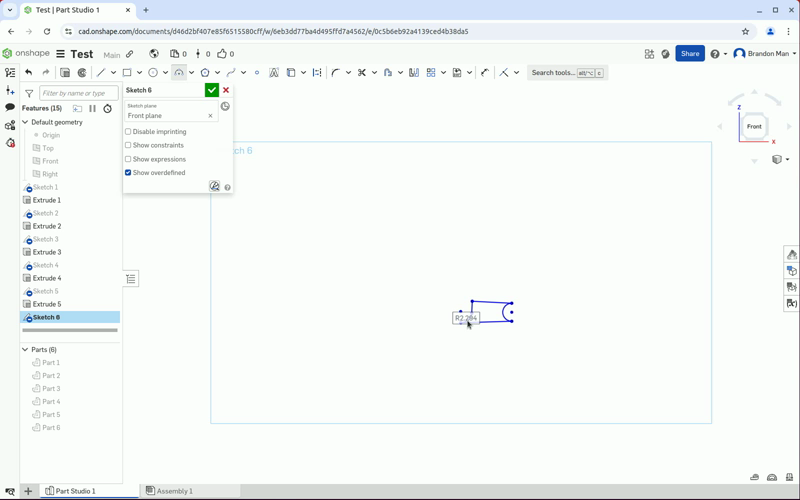
mouse_move(493, 313)
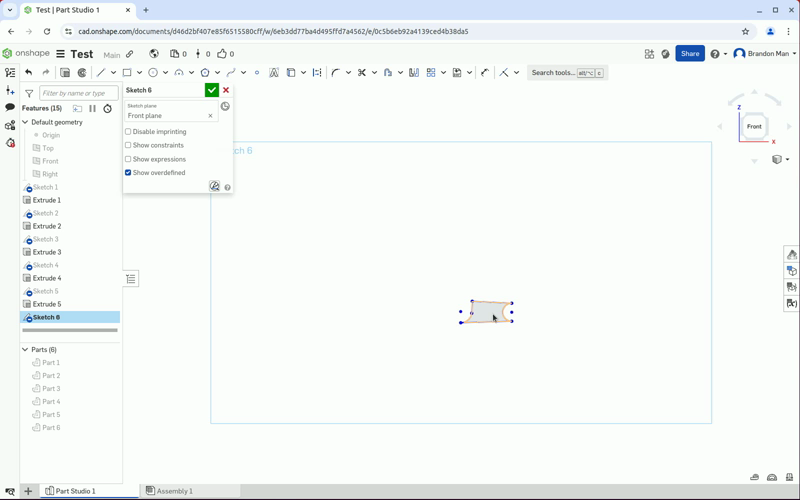
scroll(6)
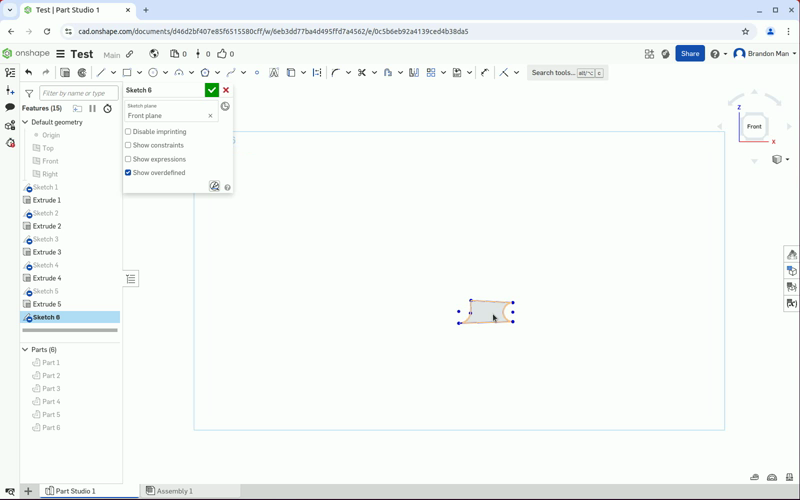
scroll(6)
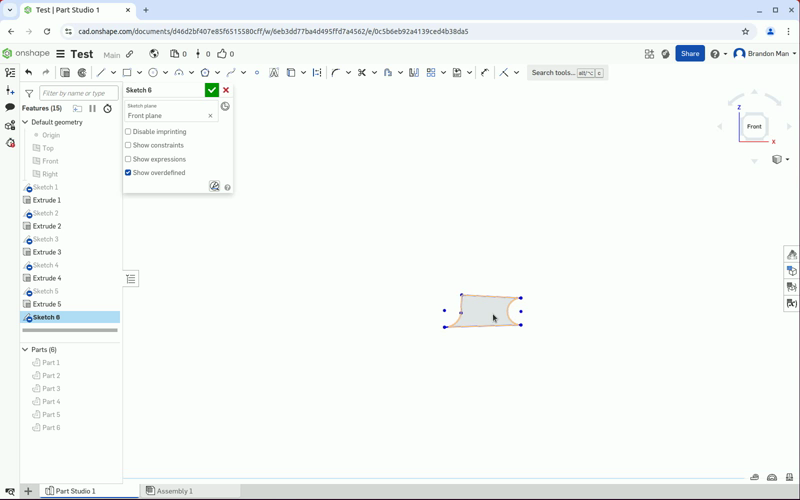
scroll(6)
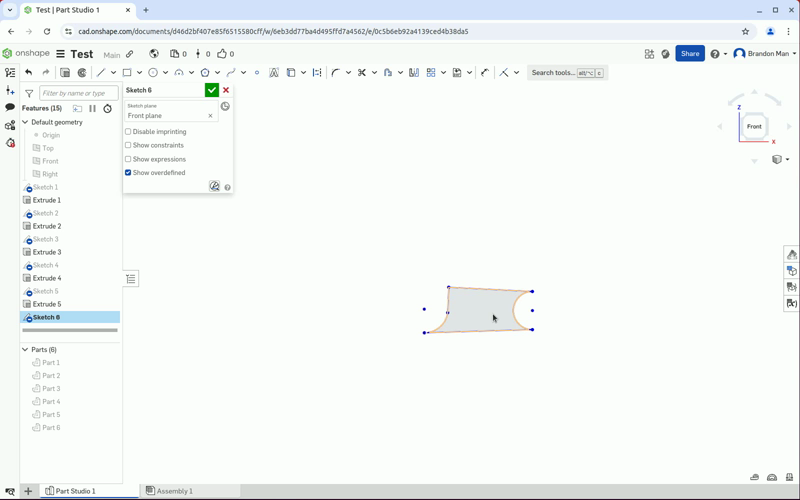
scroll(6)
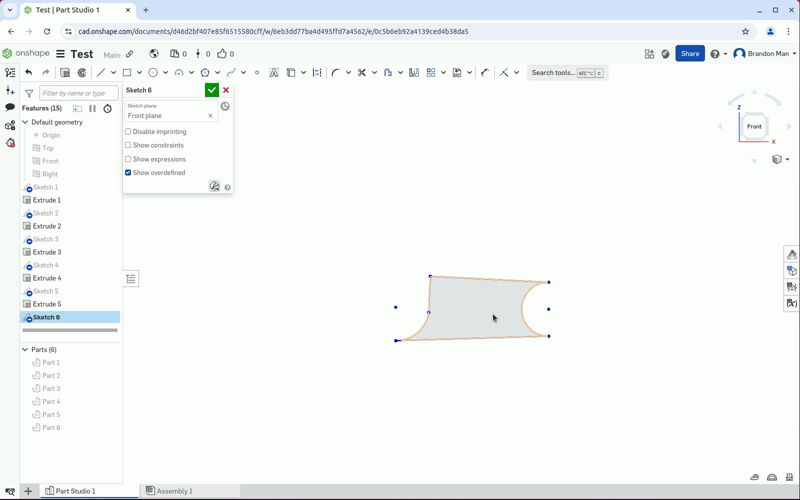
scroll(6)
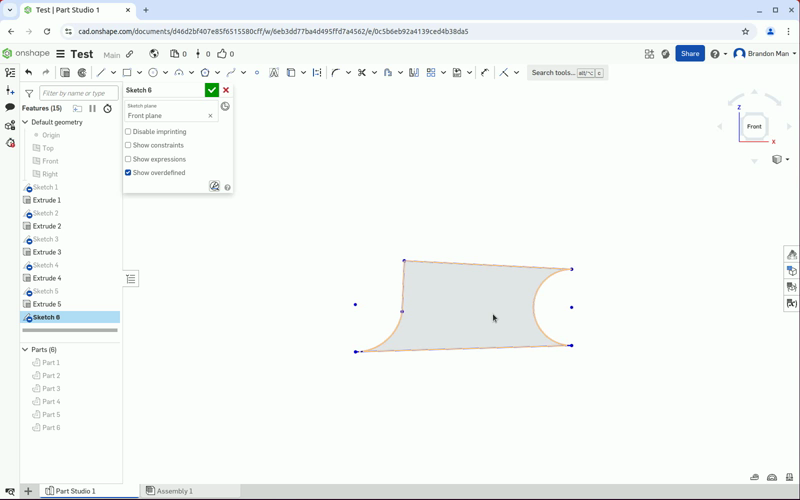
scroll(6)
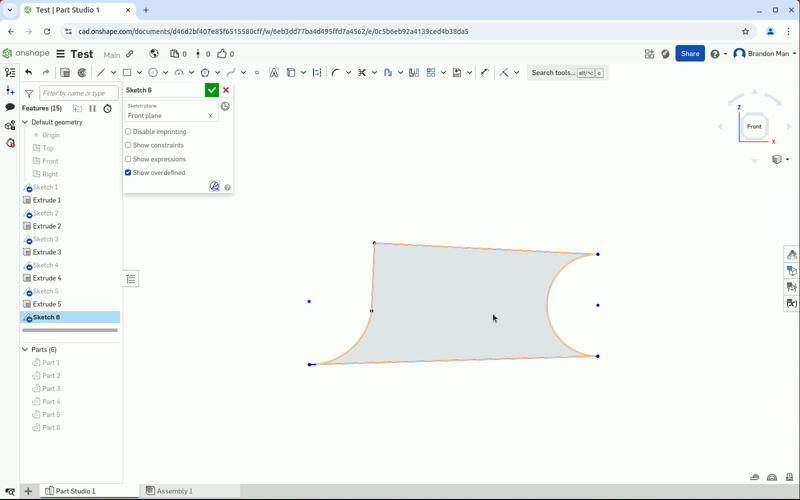
scroll(6)
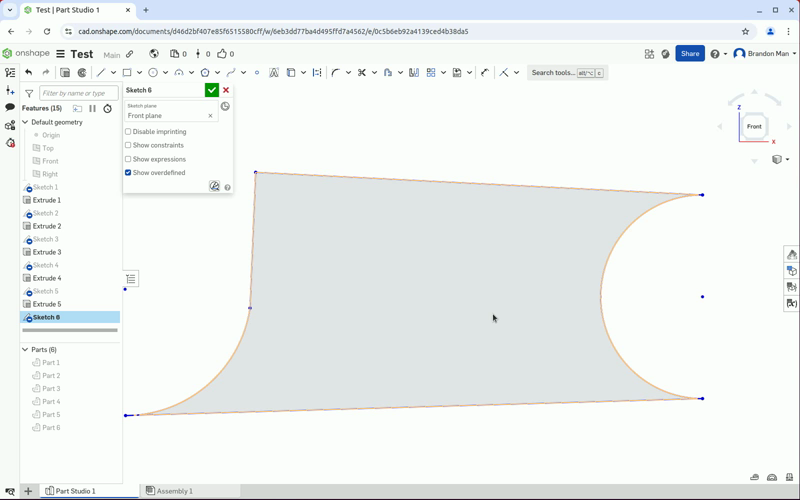
click(493, 313)
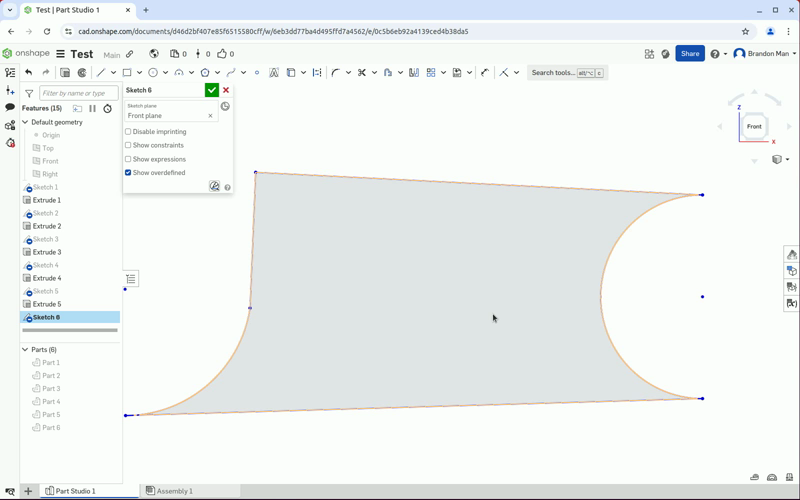
scroll(-6)
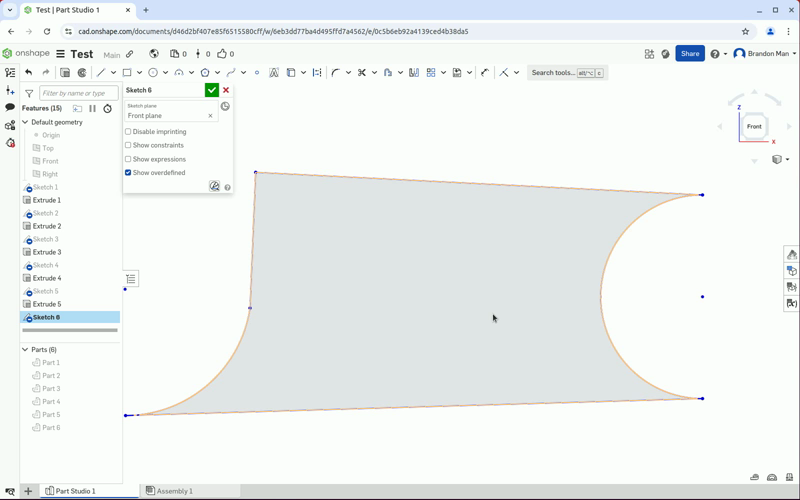
scroll(-6)
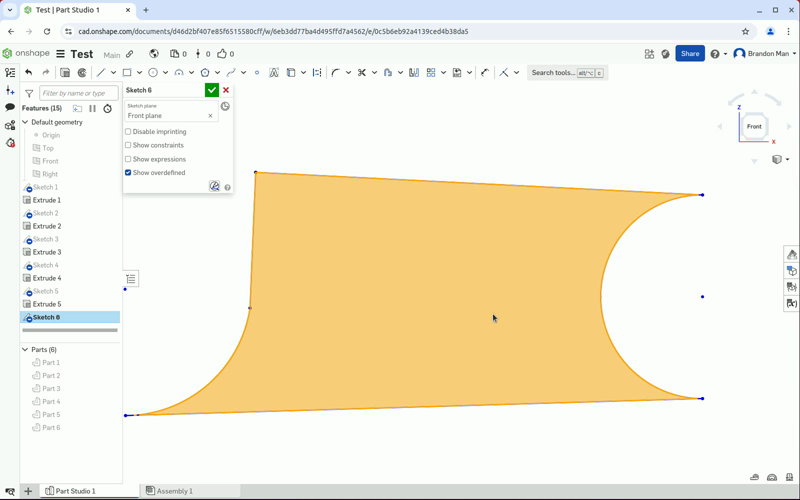
scroll(-6)
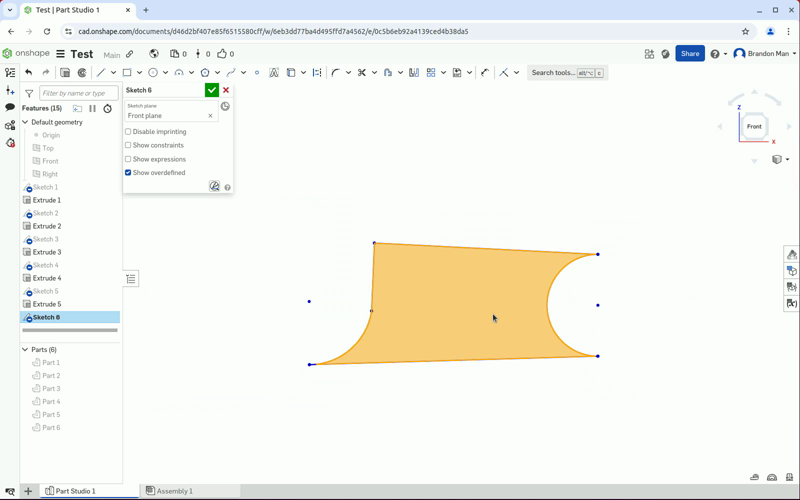
scroll(-6)
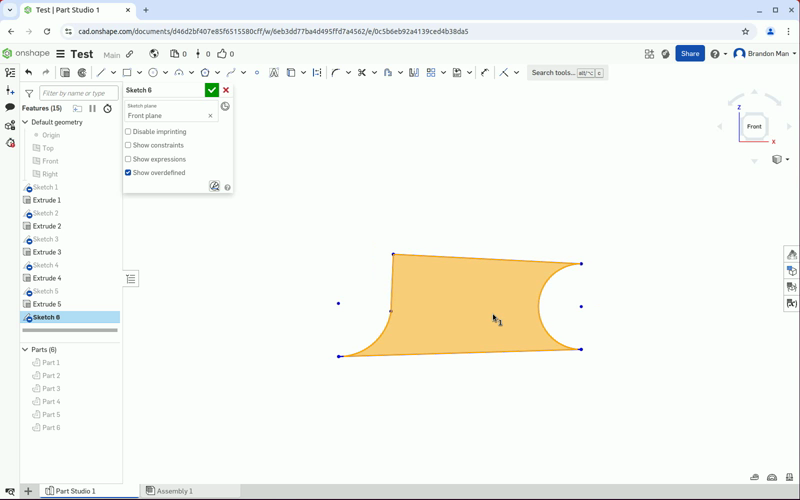
scroll(-6)
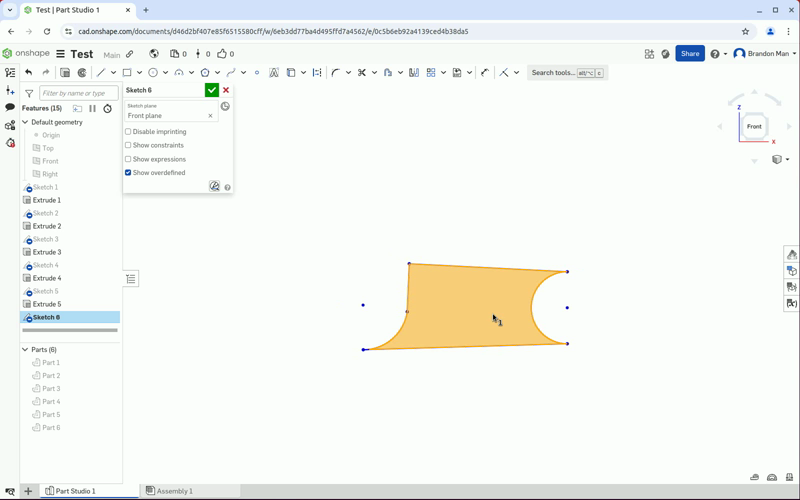
scroll(-6)
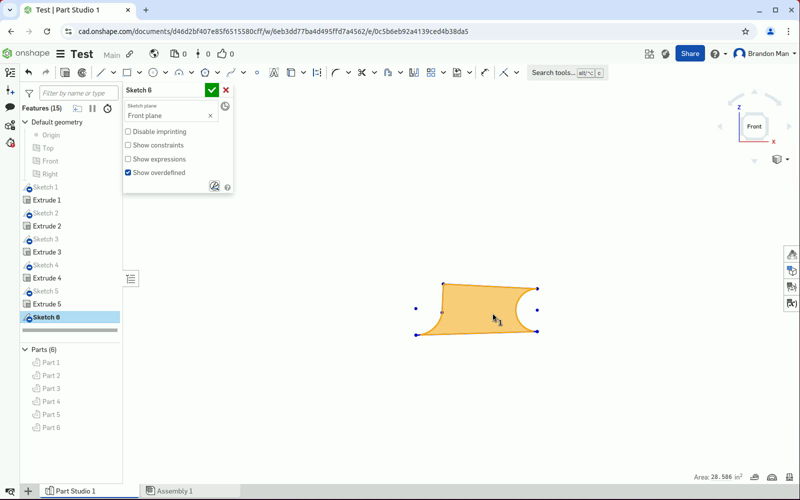
scroll(-6)
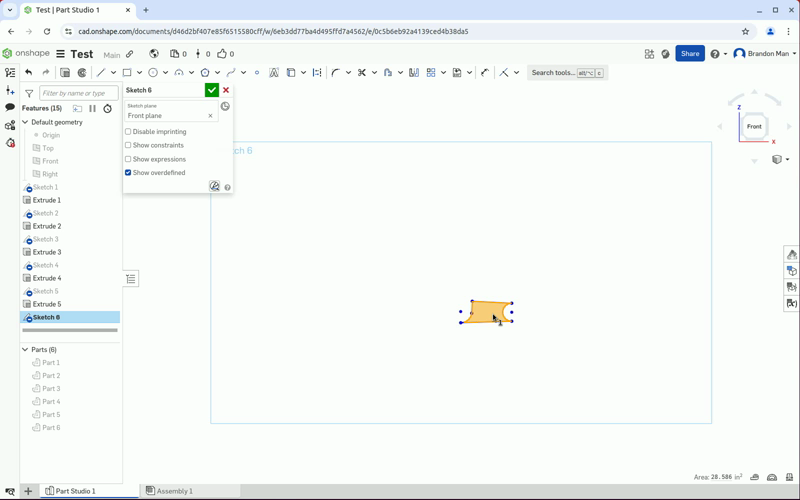
mouse_move(73, 352)
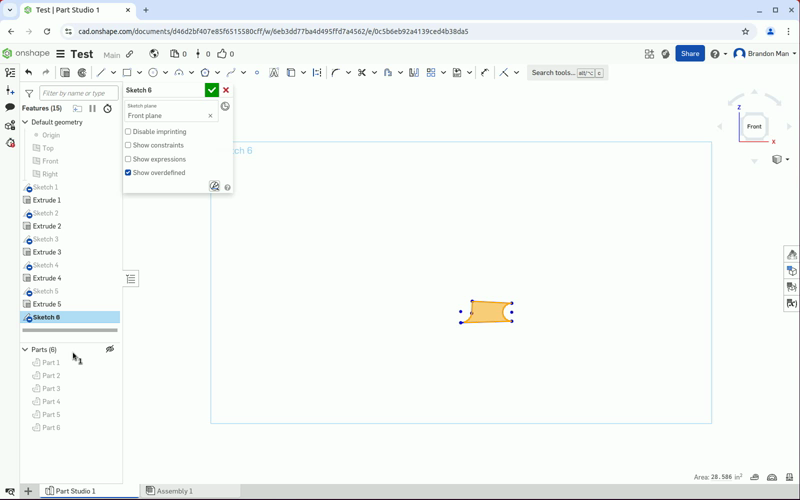
key(shift+y)
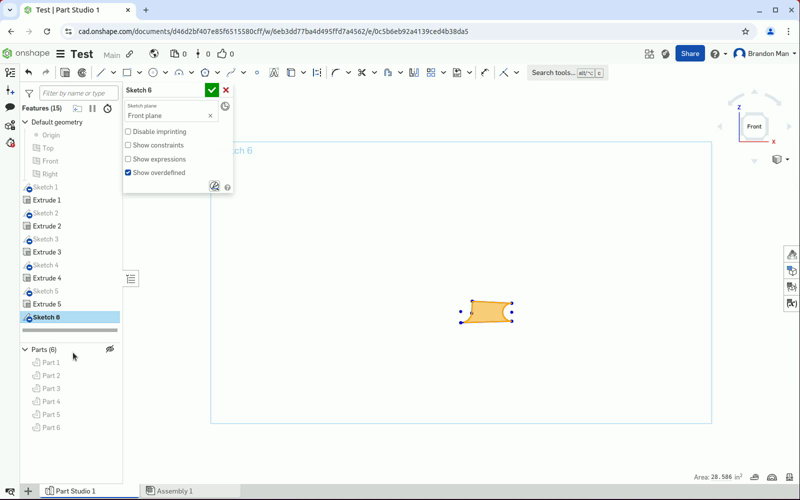
key(shift+e)
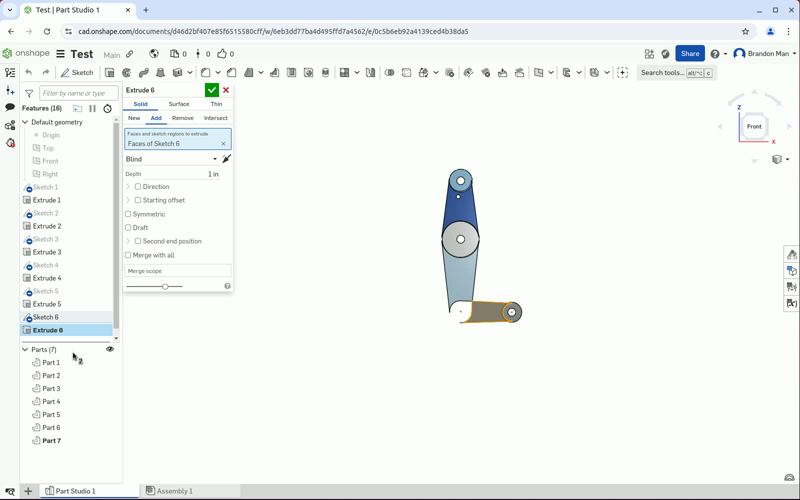
mouse_move(143, 106)
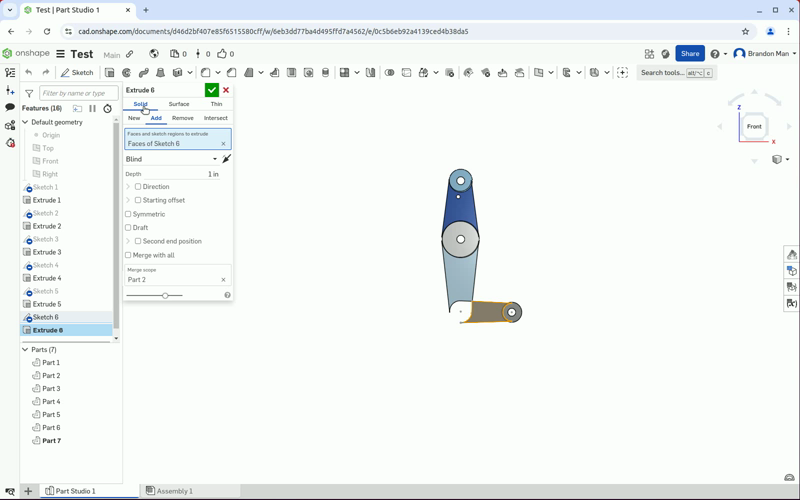
click(143, 106)
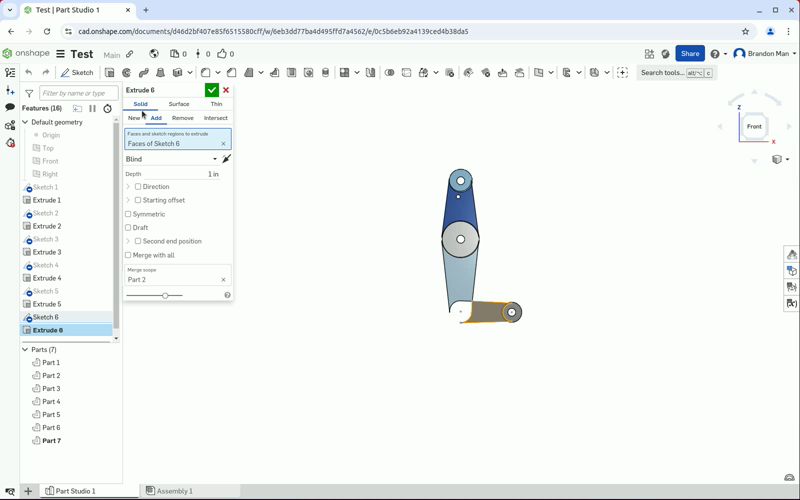
mouse_move(137, 120)
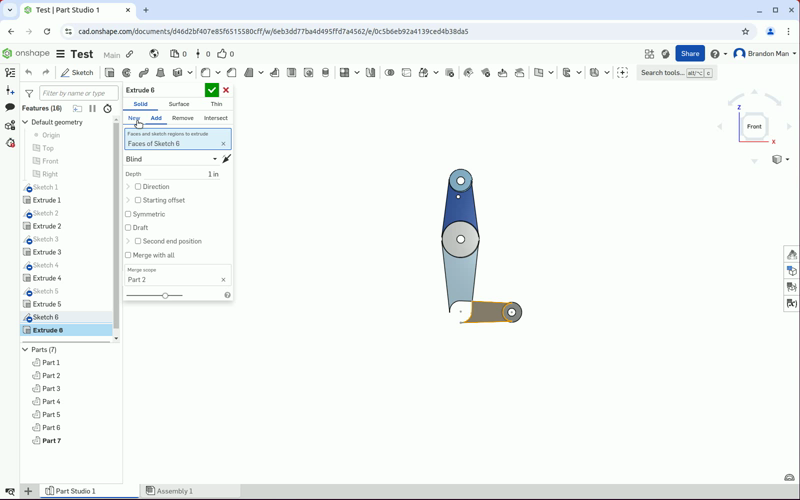
click(137, 120)
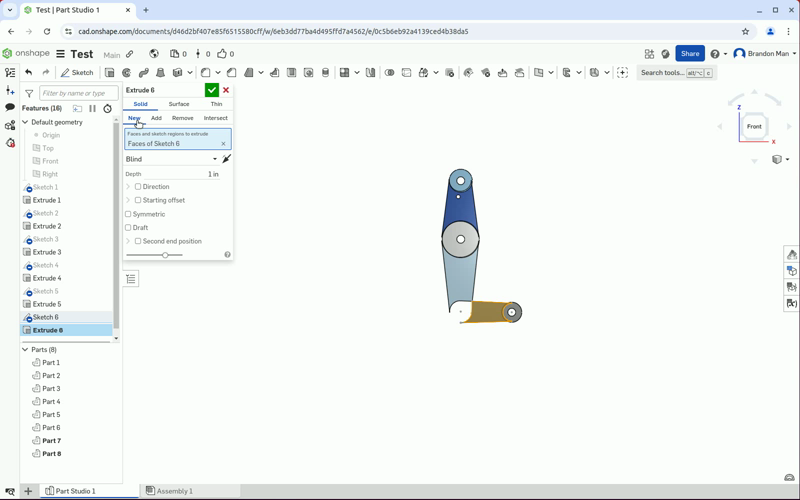
key(tab, 4)
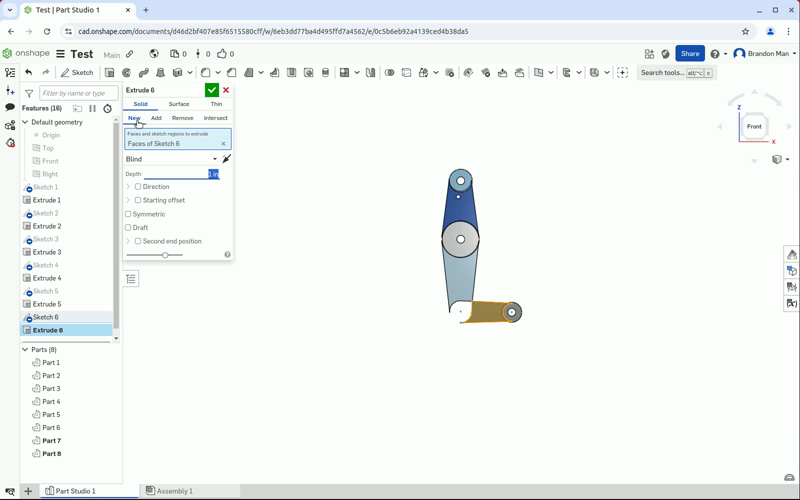
text(0.722)
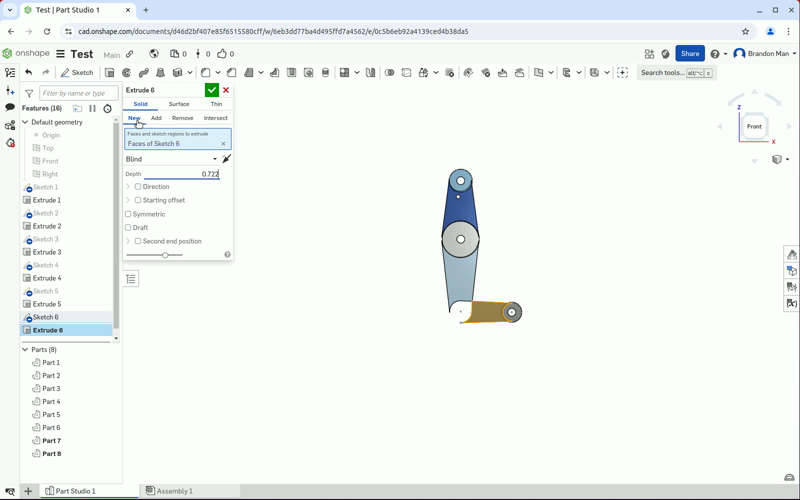
key(enter)
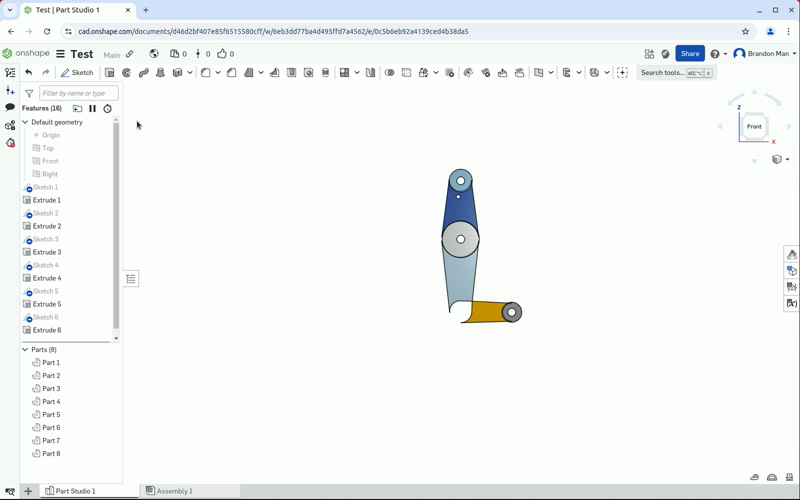
key(shift+h)
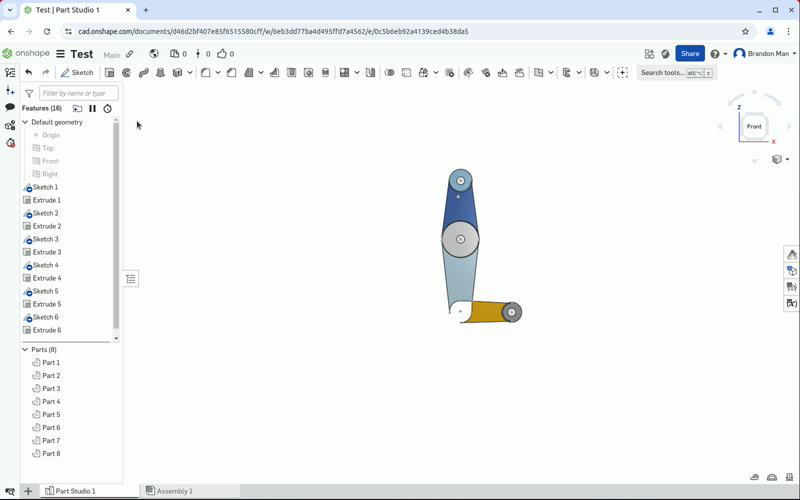
key(shift+h)
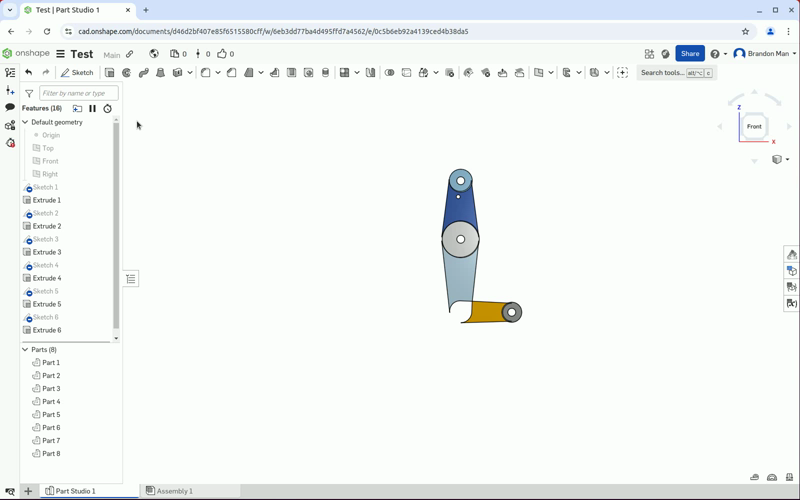
mouse_move(69, 189)
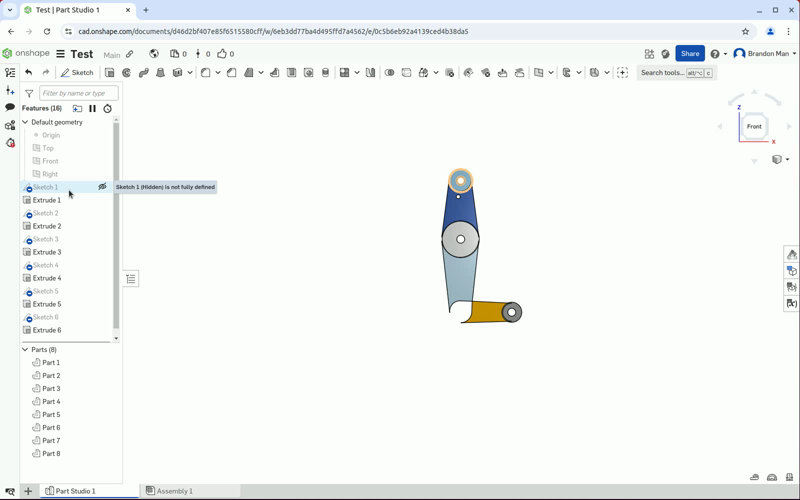
click(69, 189)
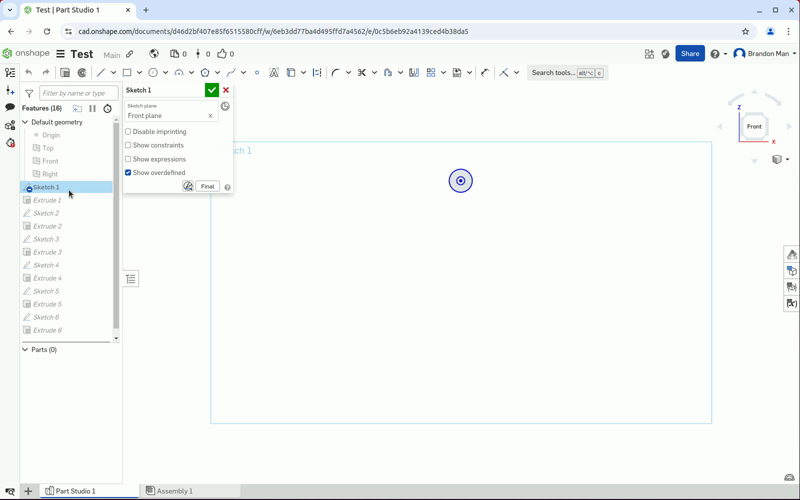
mouse_move(229, 92)
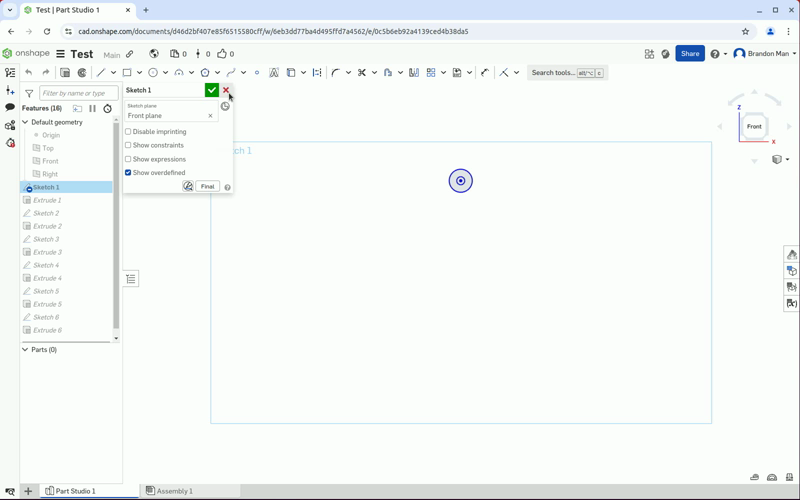
click(229, 92)
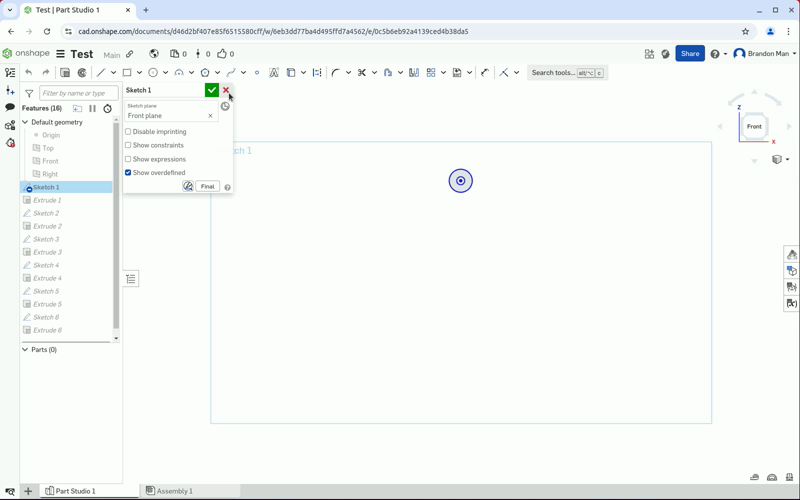
key(shift+s)
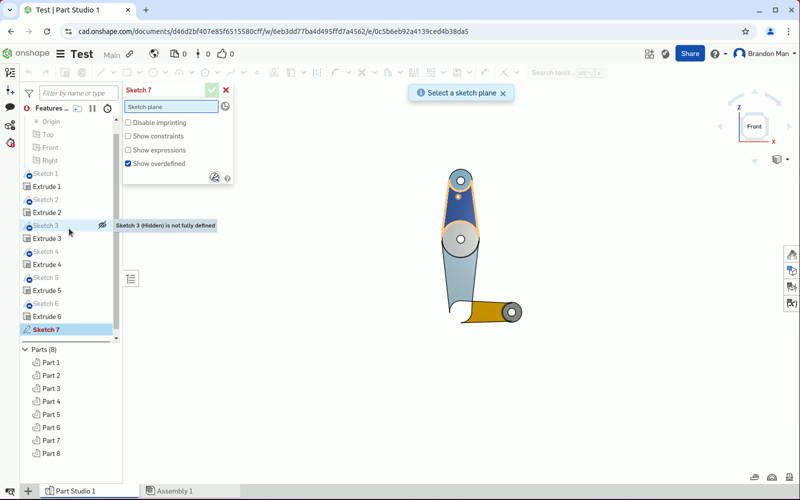
scroll(3)
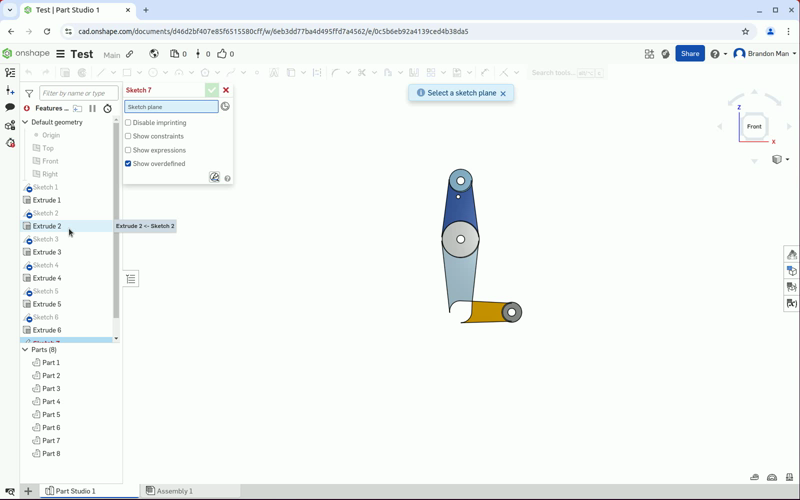
mouse_move(69, 163)
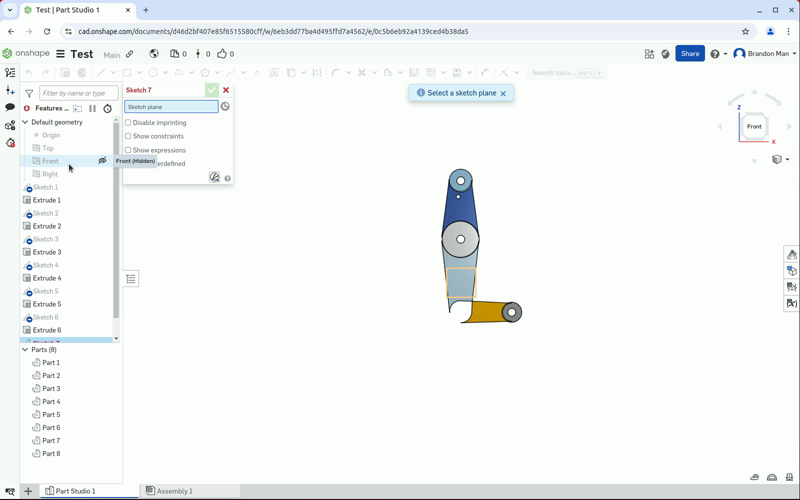
click(69, 163)
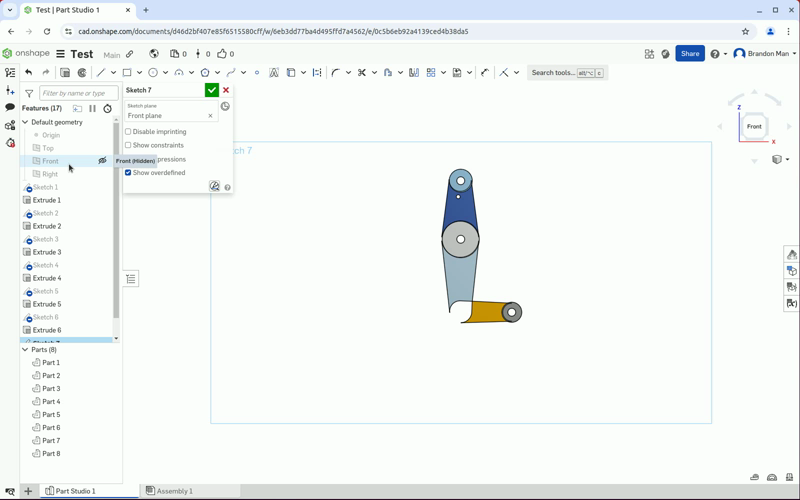
mouse_move(73, 352)
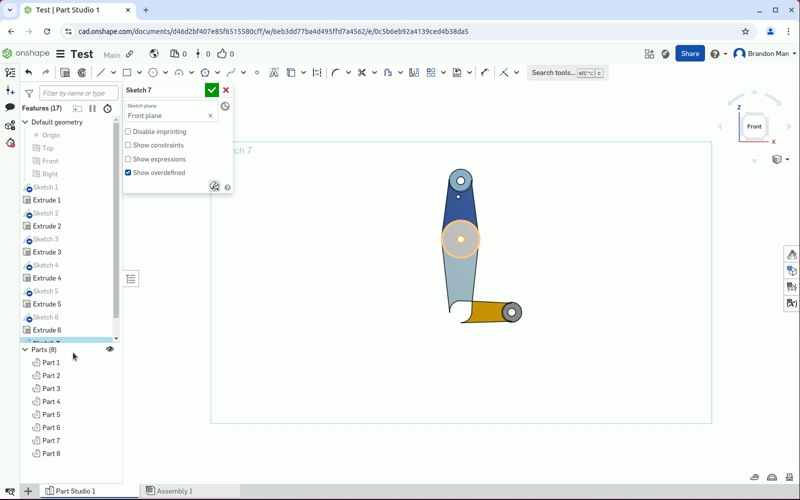
key(y)
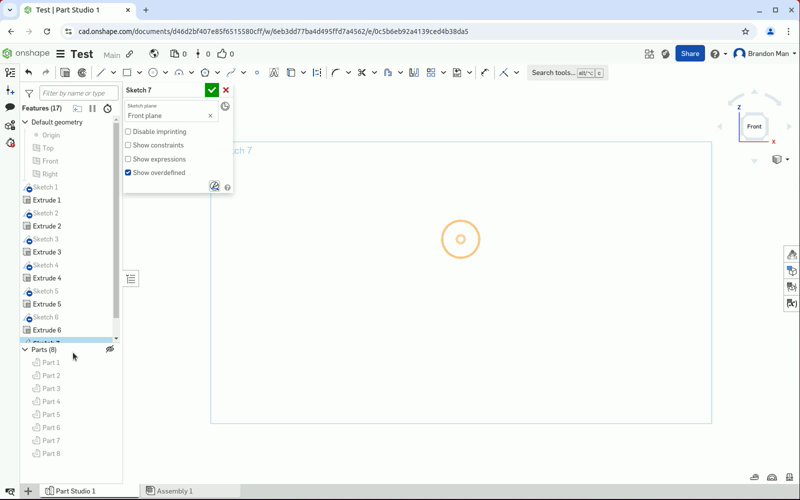
key(a)
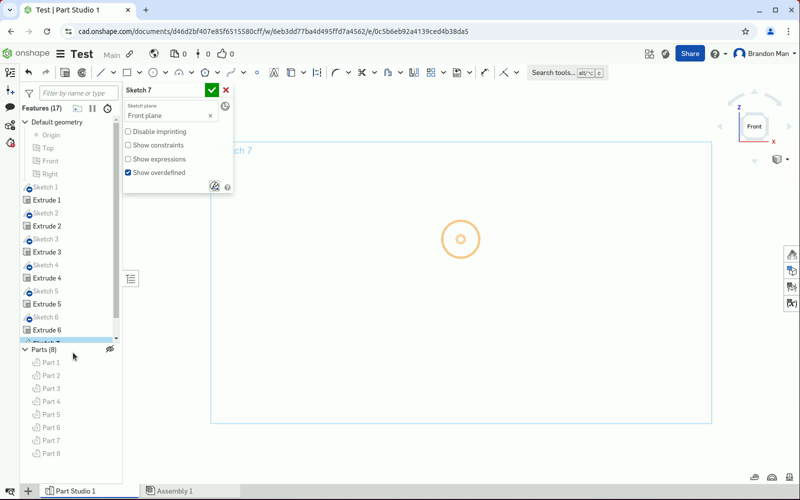
key_down(shift)
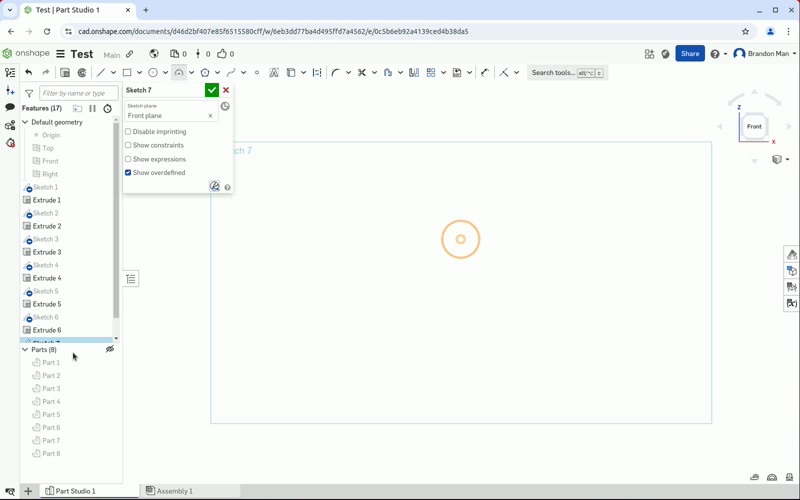
mouse_move(460, 301)
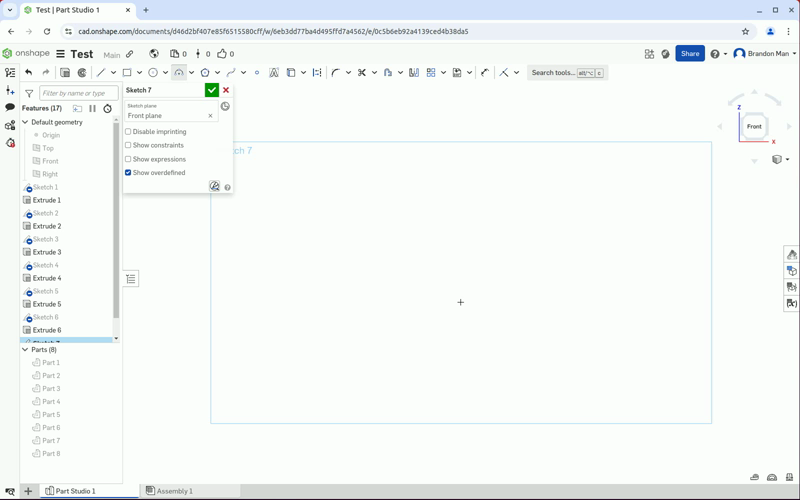
click(460, 301)
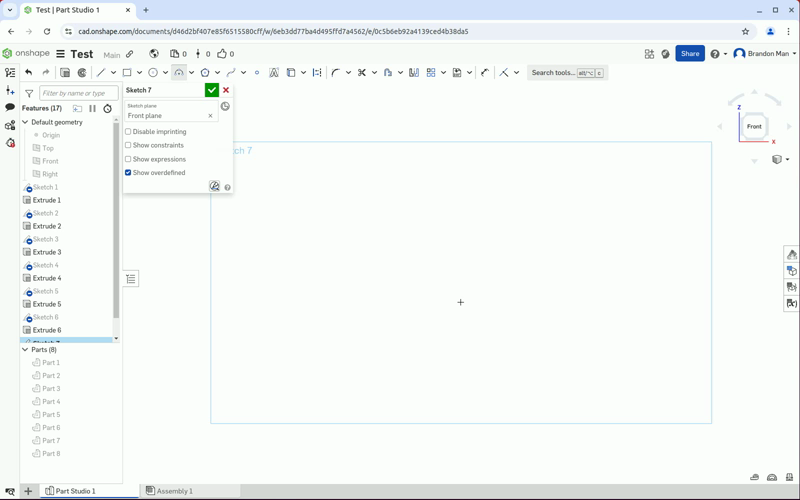
key_up(shift)
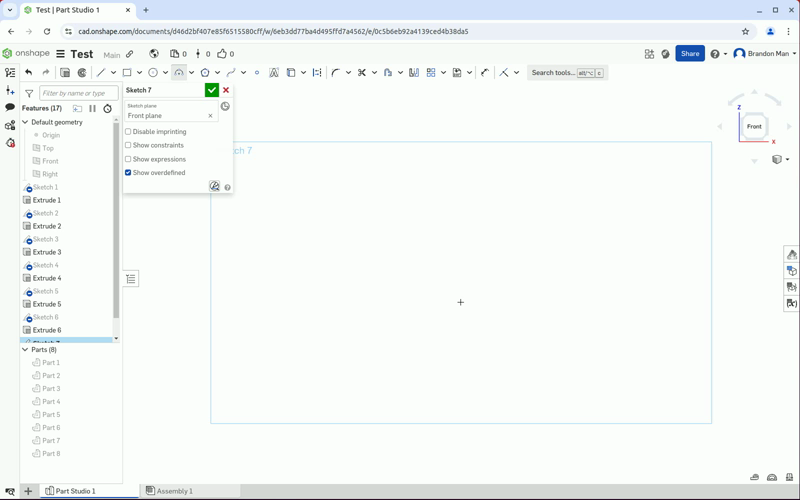
key_down(shift)
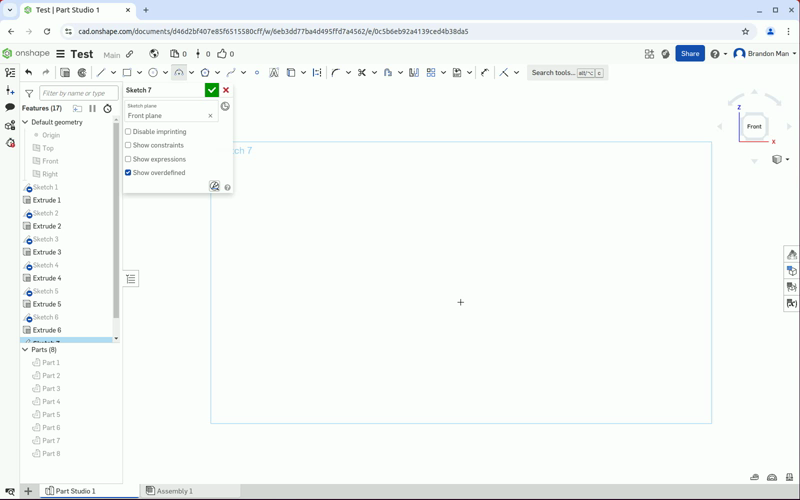
mouse_move(471, 314)
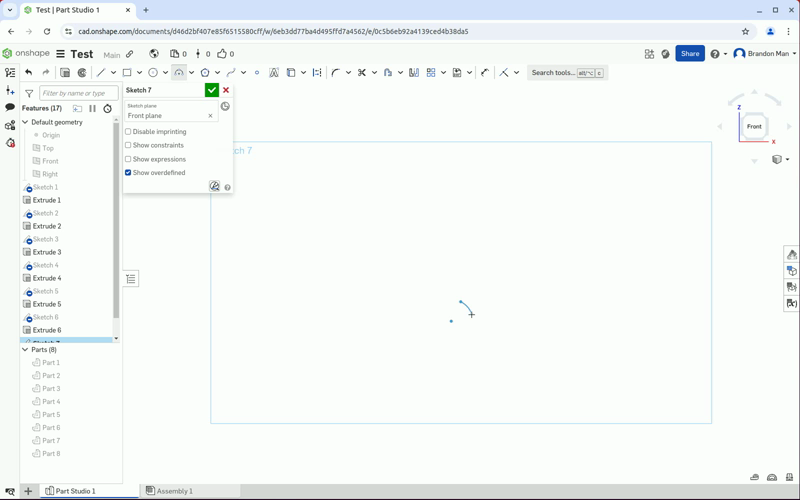
click(471, 314)
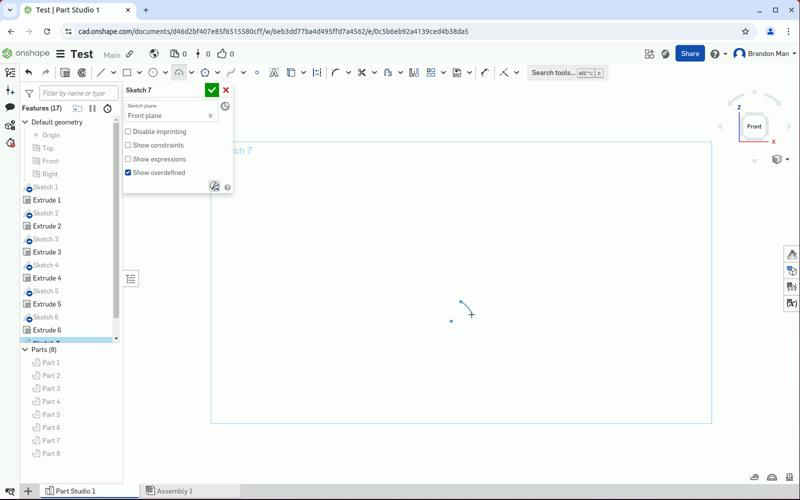
mouse_move(469, 305)
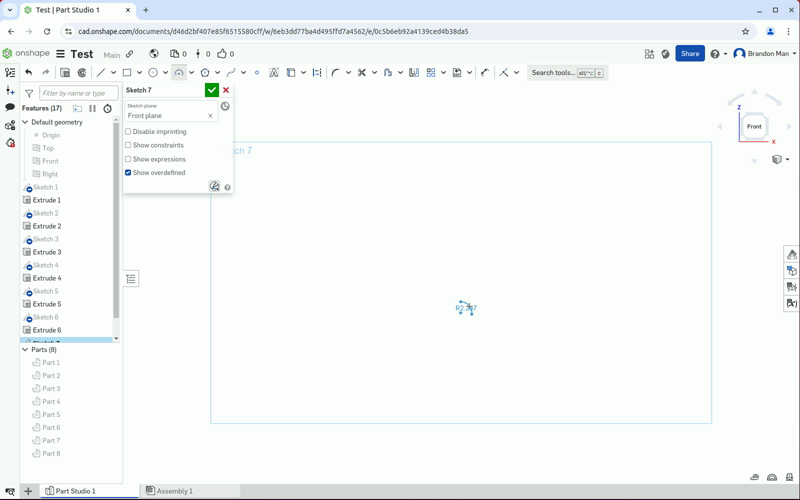
click(469, 305)
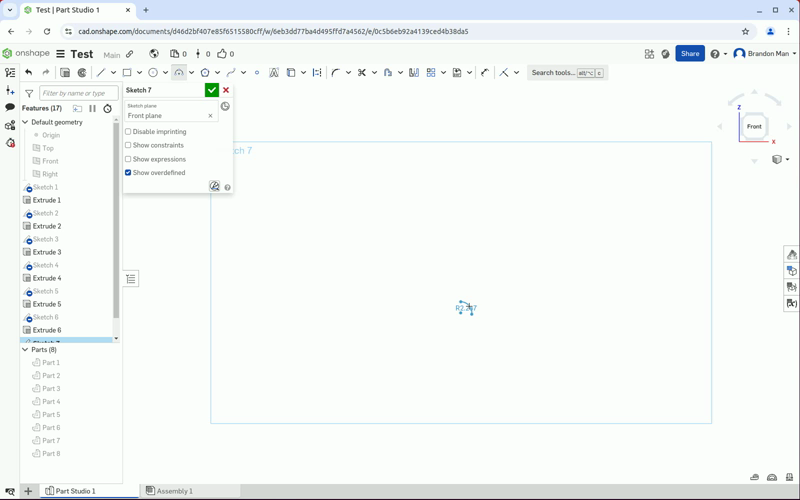
key_up(shift)
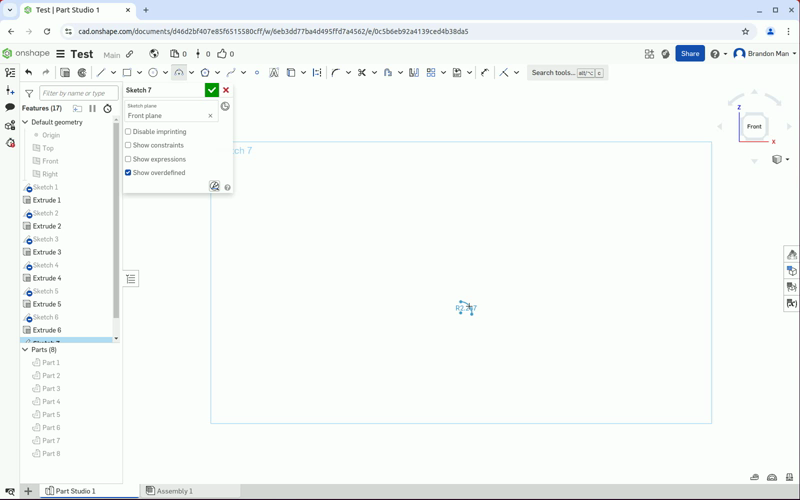
key(esc)
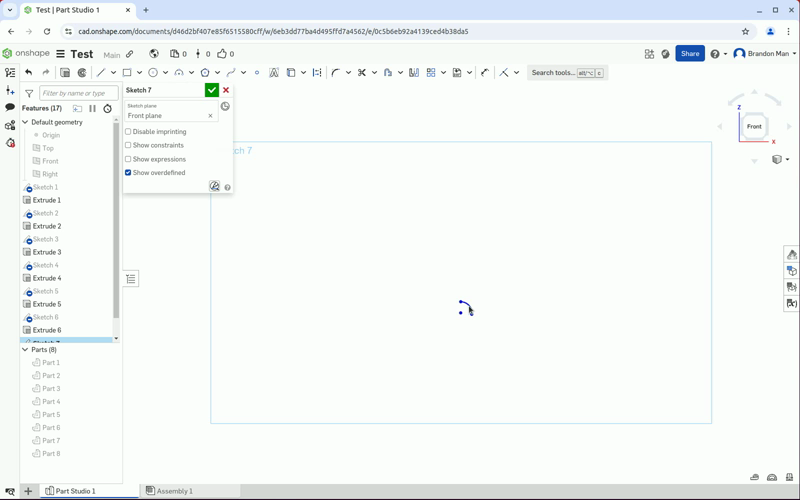
key(l)
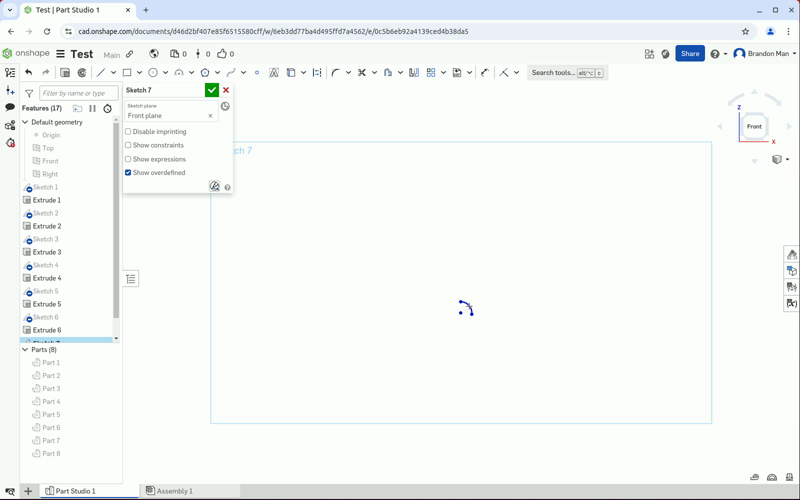
mouse_move(471, 314)
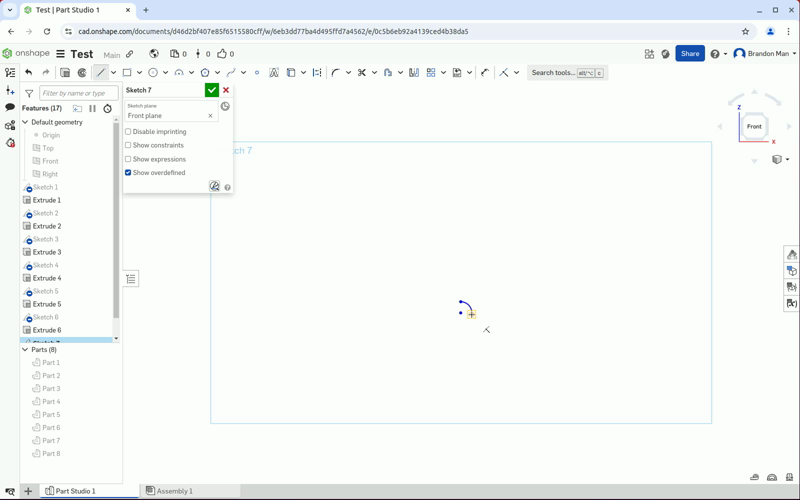
click(471, 314)
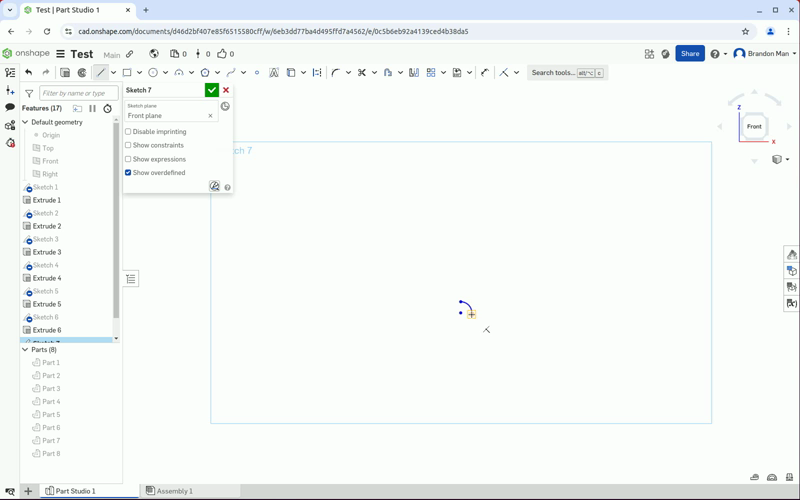
key_down(shift)
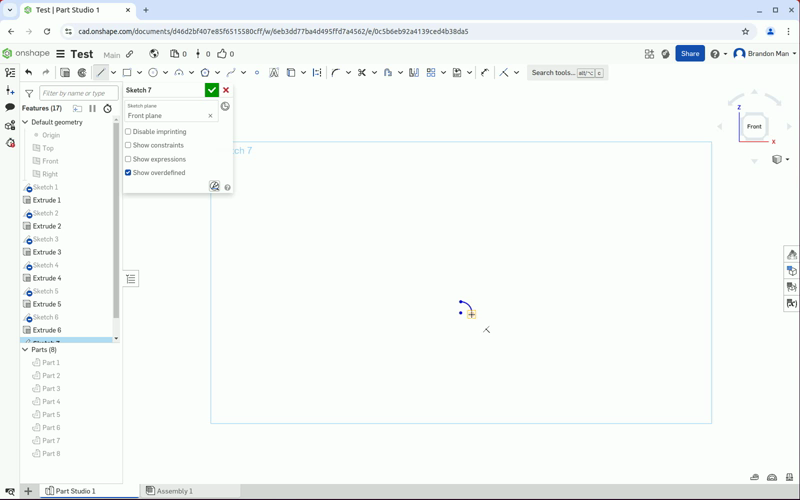
mouse_move(501, 314)
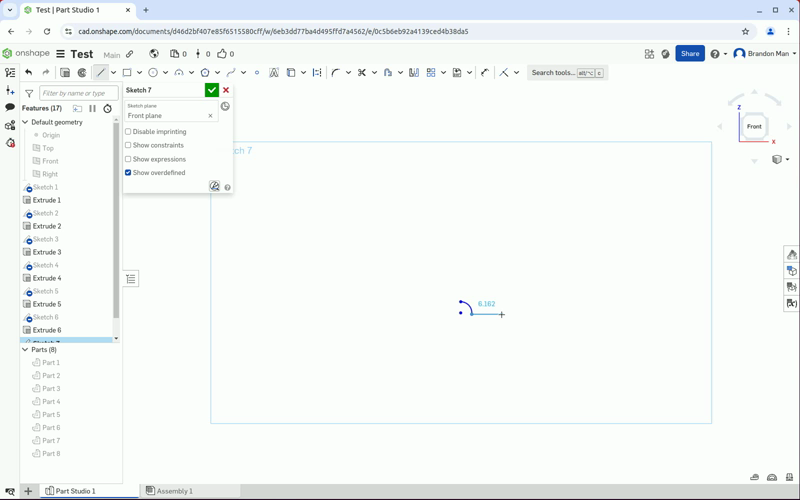
mouse_move(473, 302)
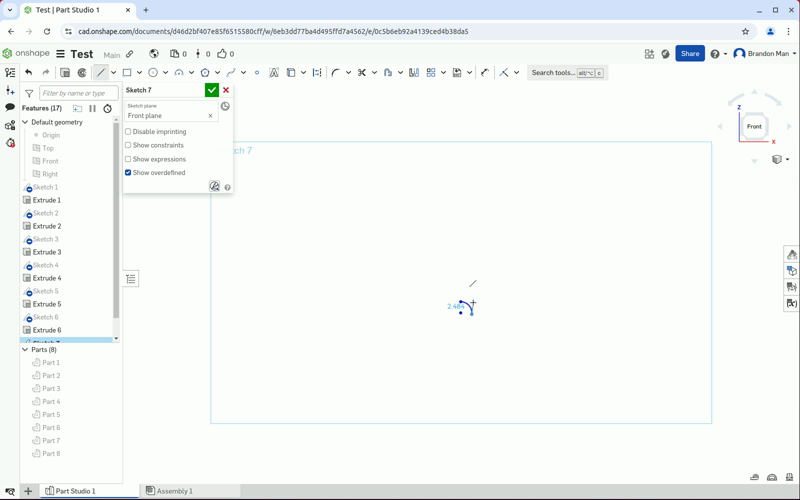
click(473, 302)
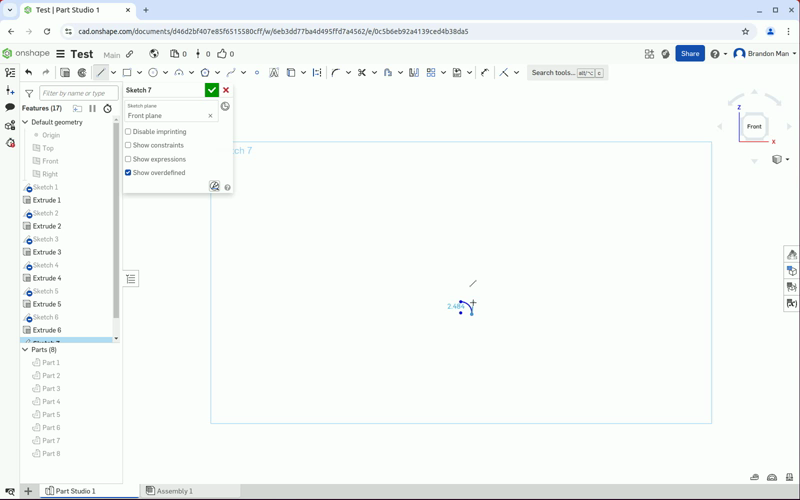
key_up(shift)
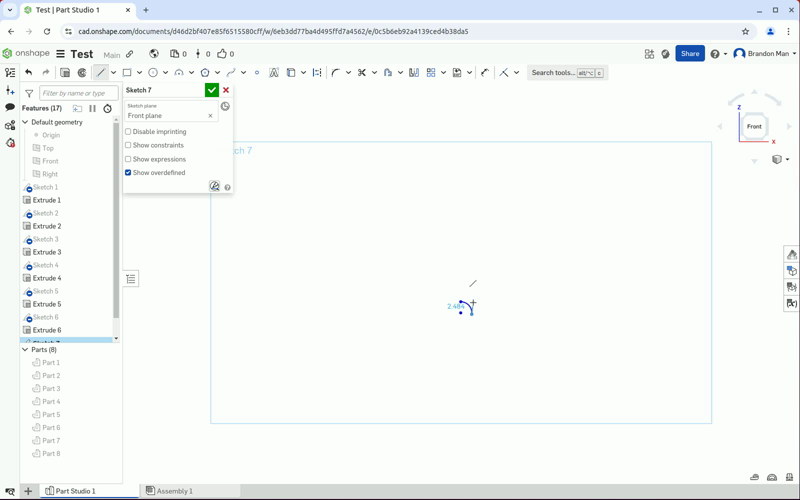
mouse_move(503, 302)
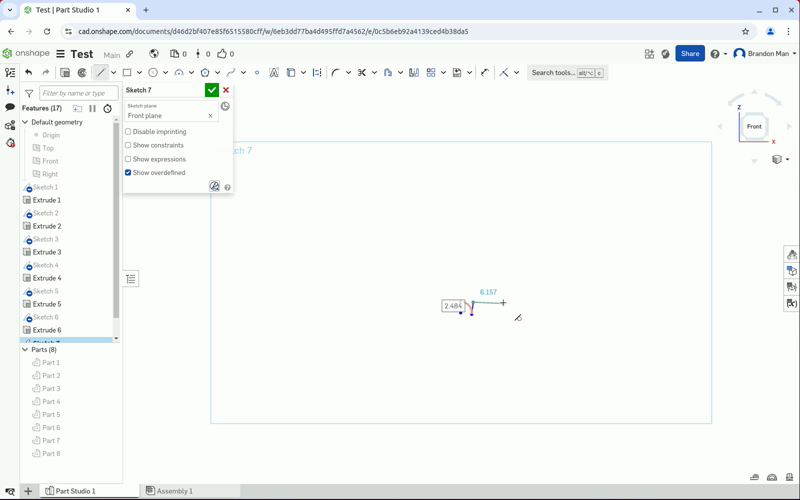
key_down(shift)
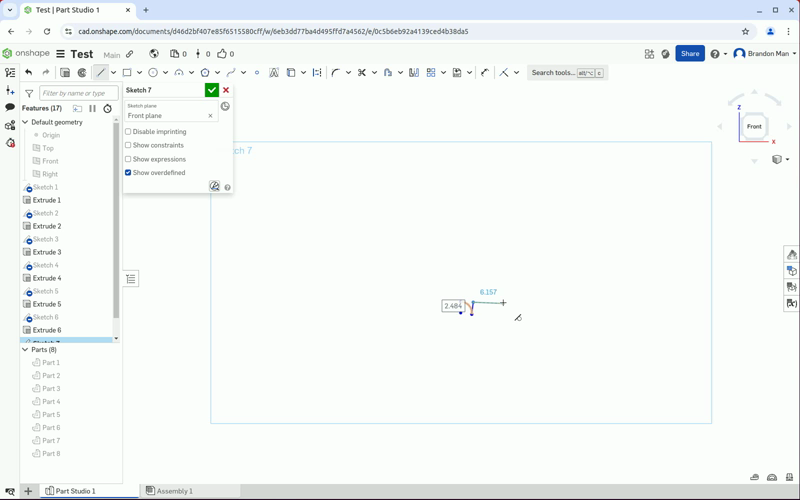
mouse_move(460, 301)
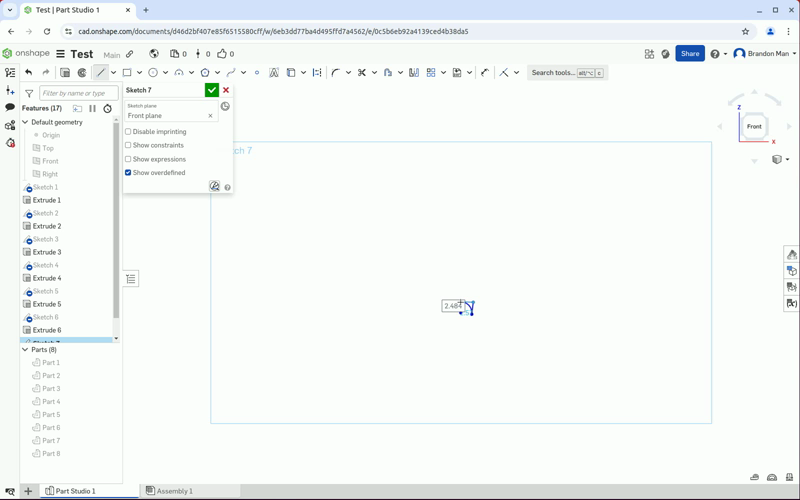
key_up(shift)
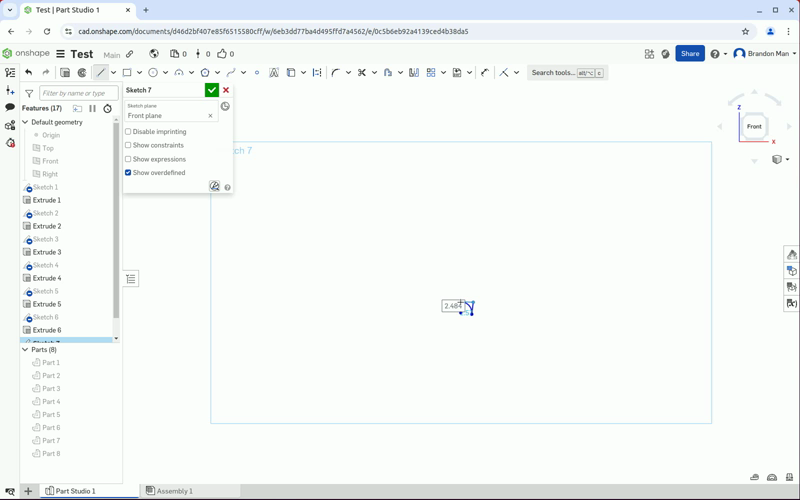
click(460, 301)
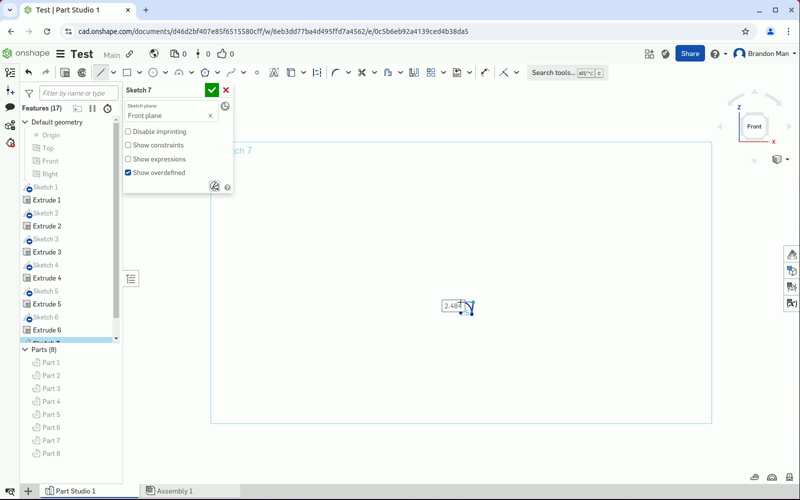
key(esc)
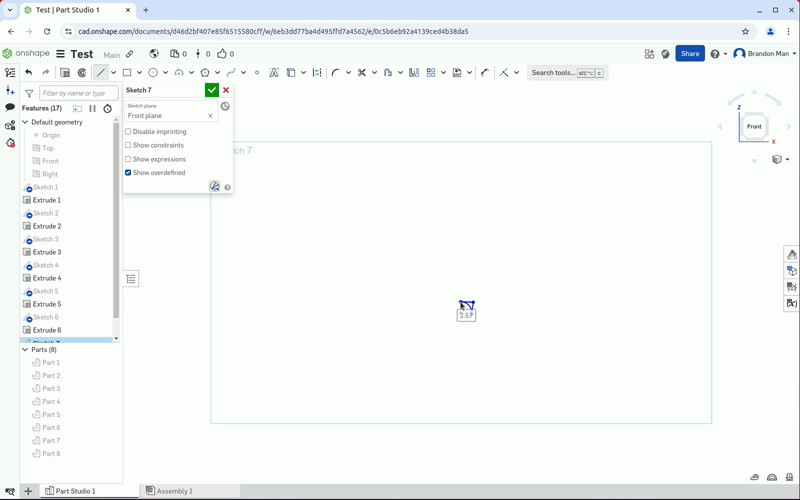
mouse_move(469, 303)
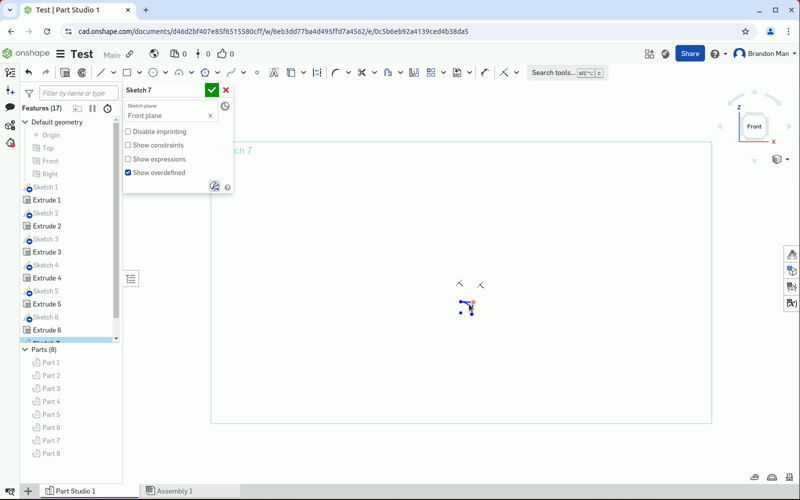
scroll(6)
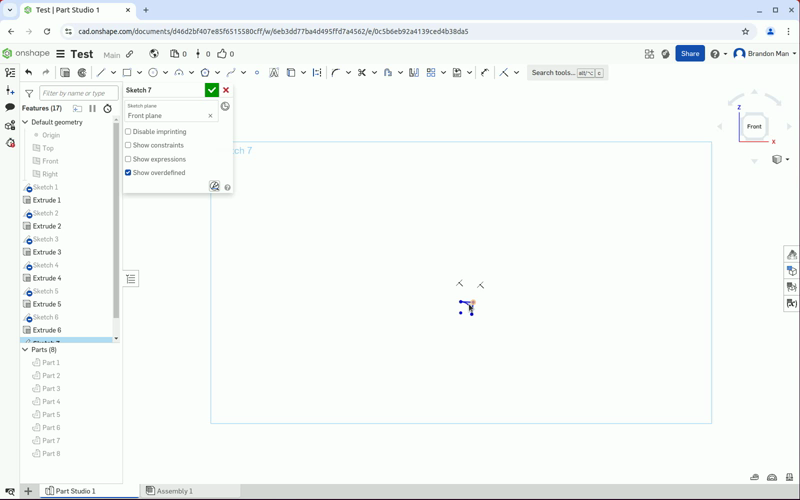
scroll(6)
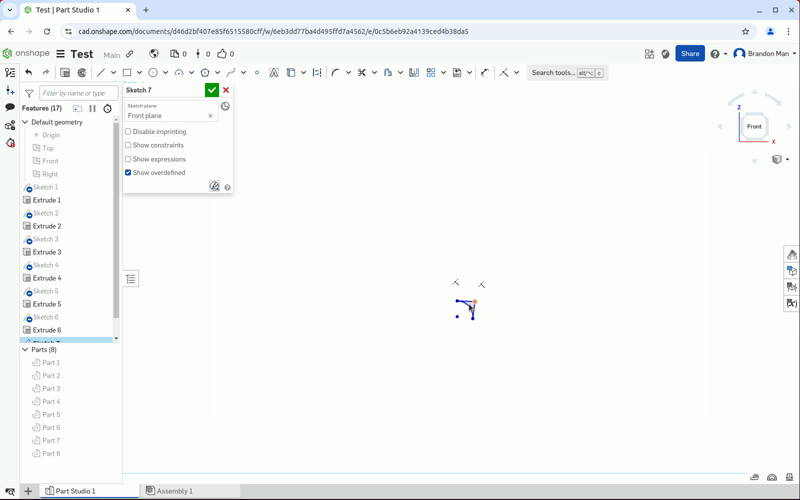
scroll(6)
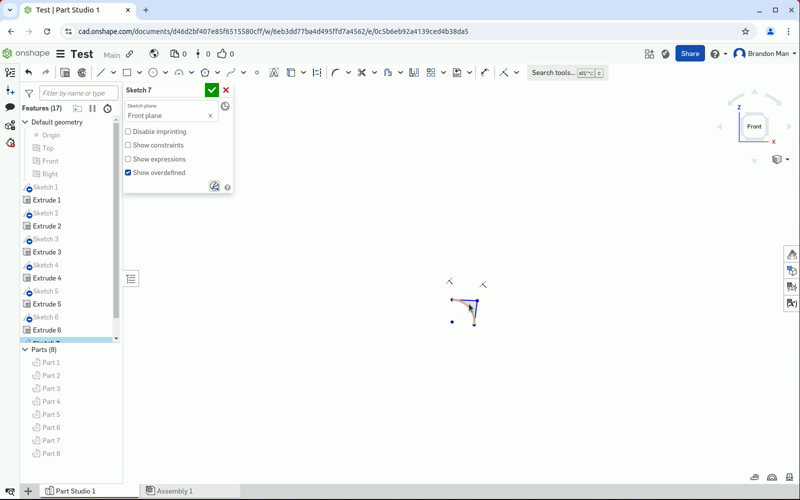
scroll(6)
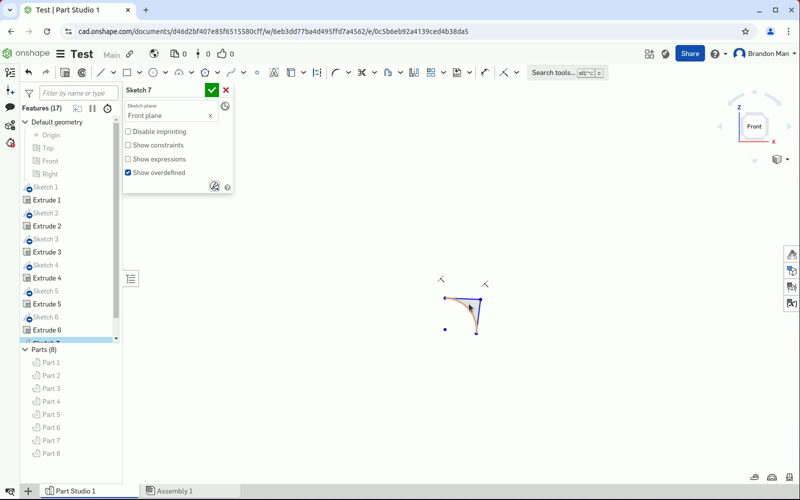
scroll(6)
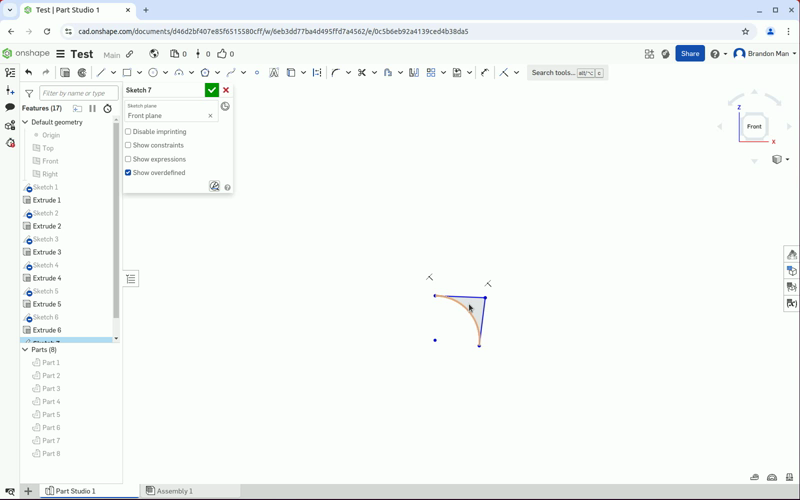
scroll(6)
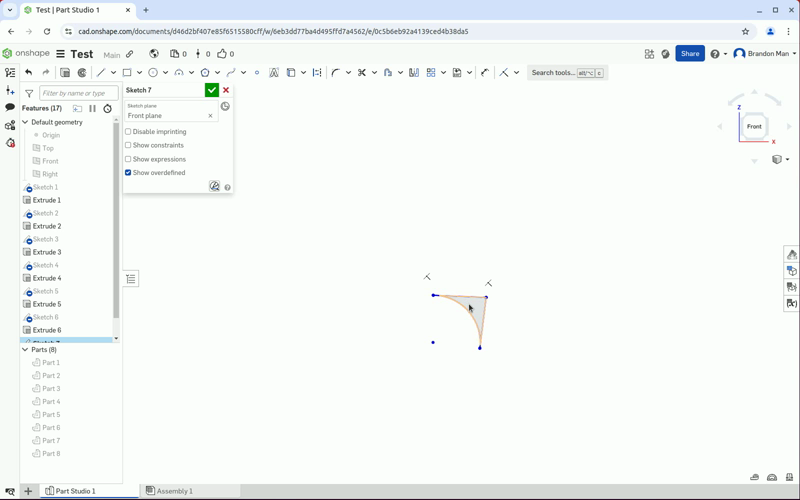
scroll(6)
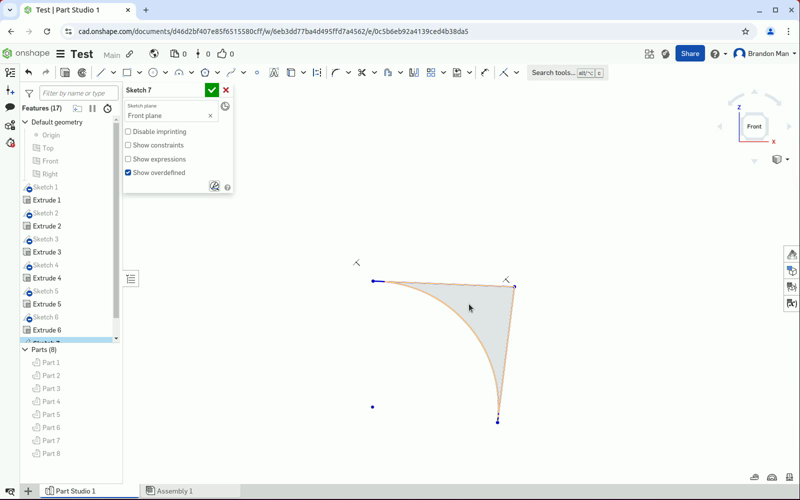
click(469, 303)
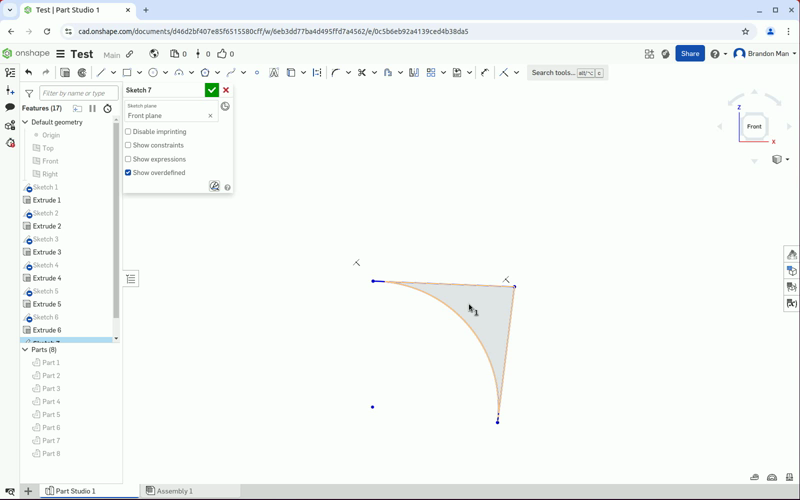
scroll(-6)
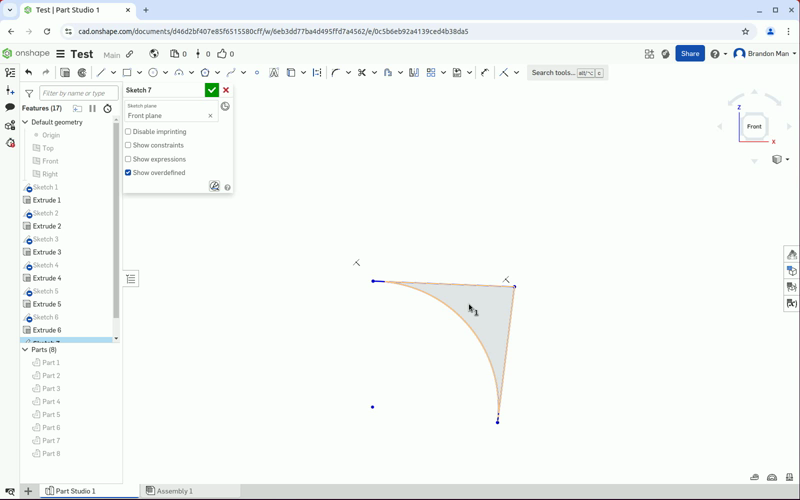
scroll(-6)
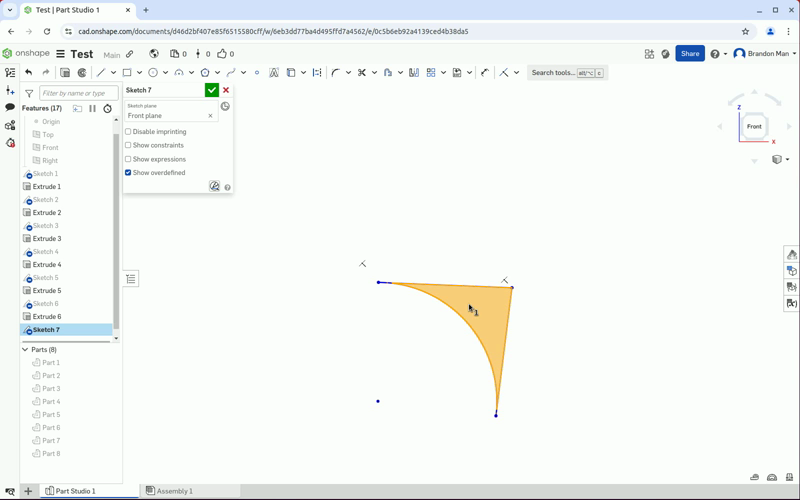
scroll(-6)
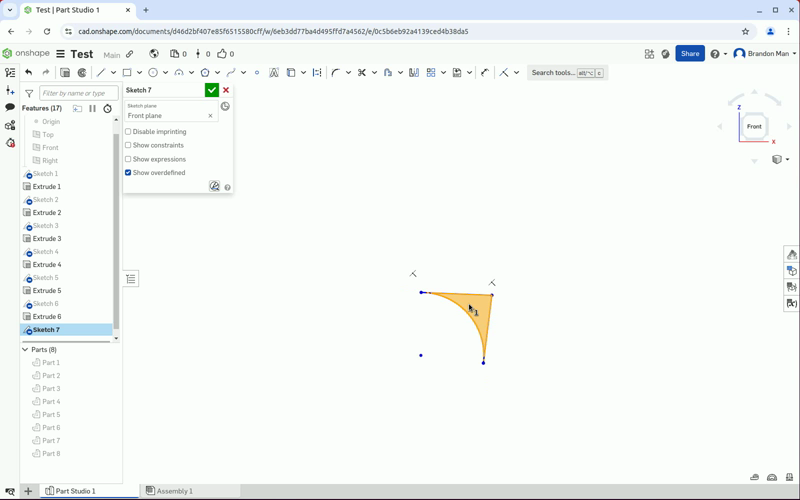
scroll(-6)
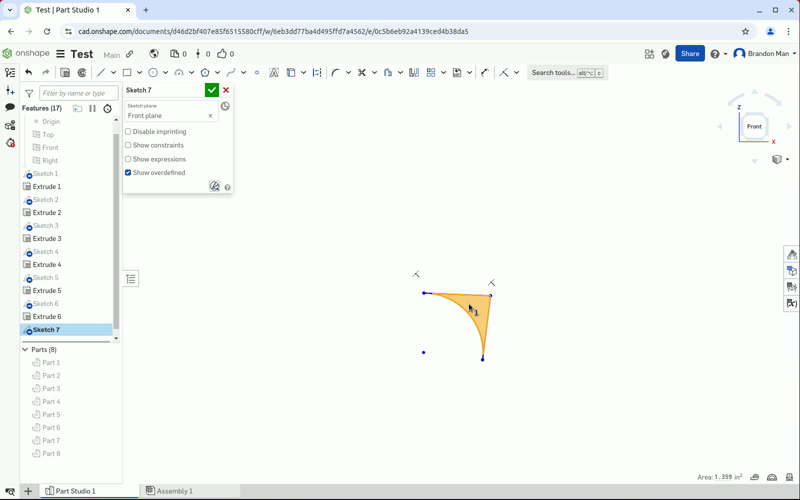
scroll(-6)
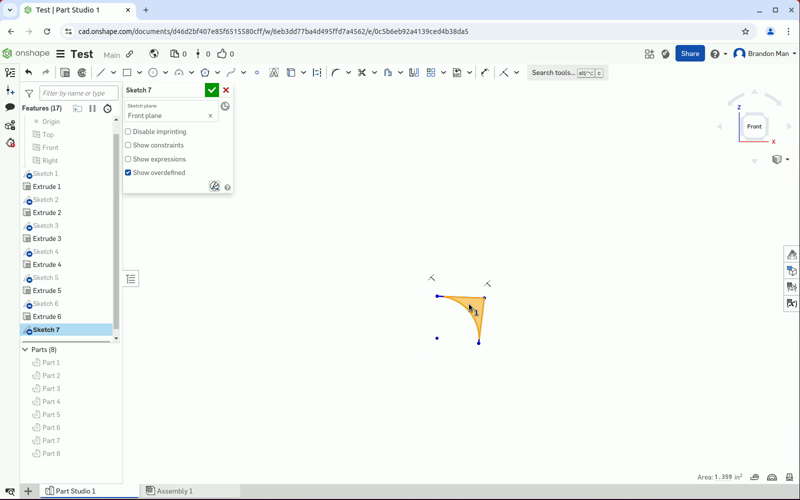
scroll(-6)
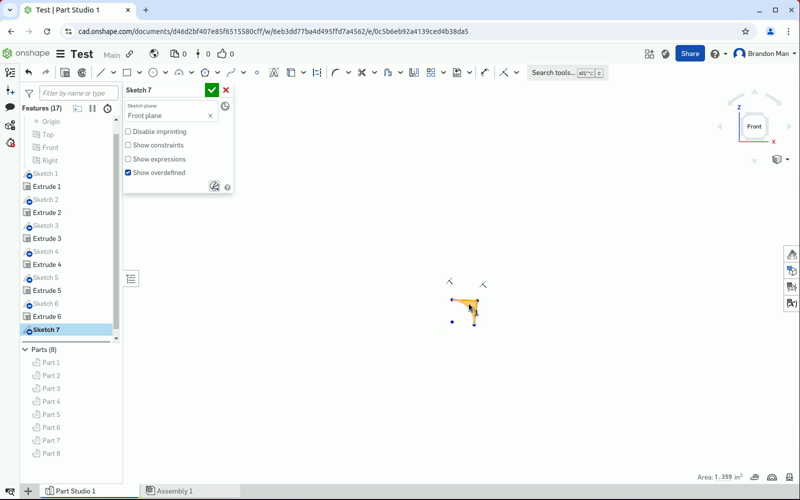
scroll(-6)
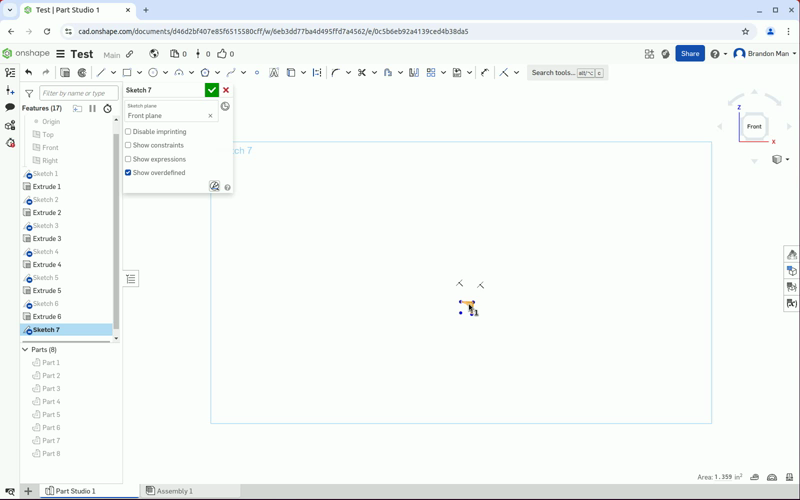
mouse_move(73, 352)
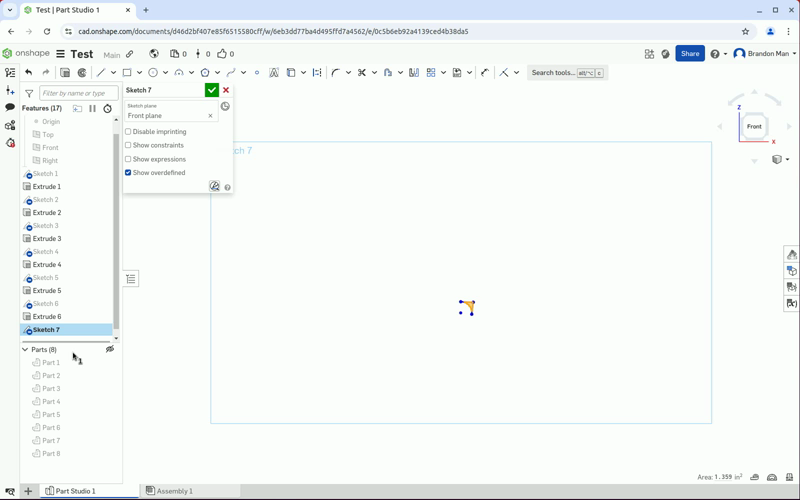
key(shift+y)
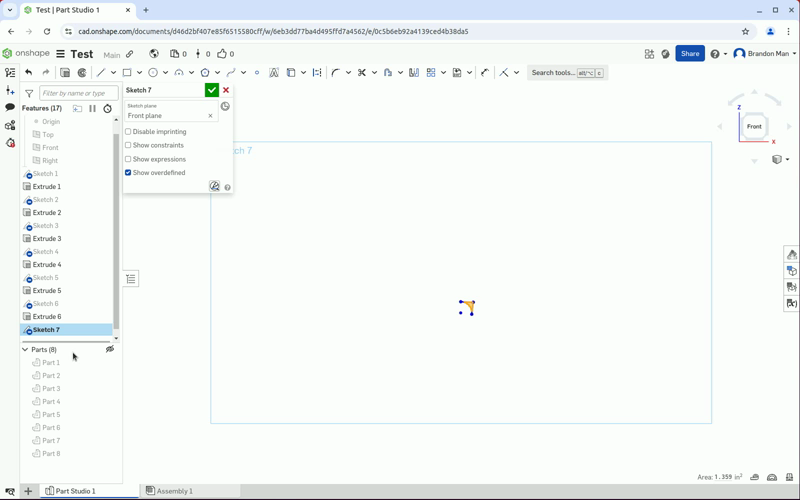
key(shift+e)
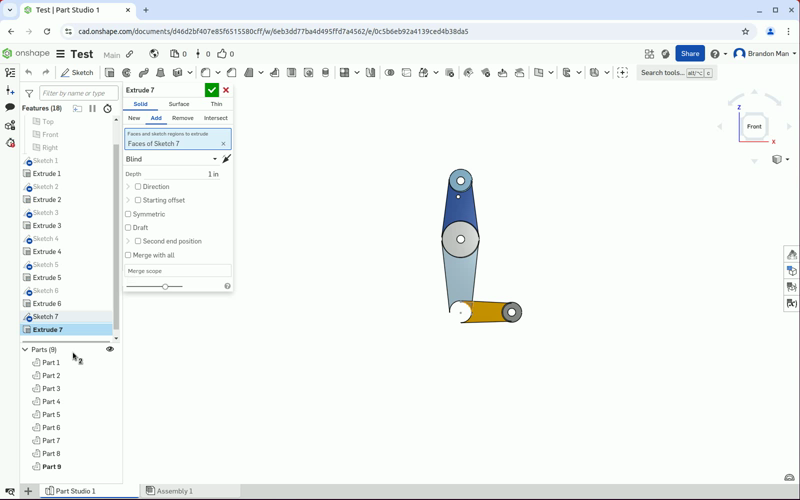
mouse_move(143, 106)
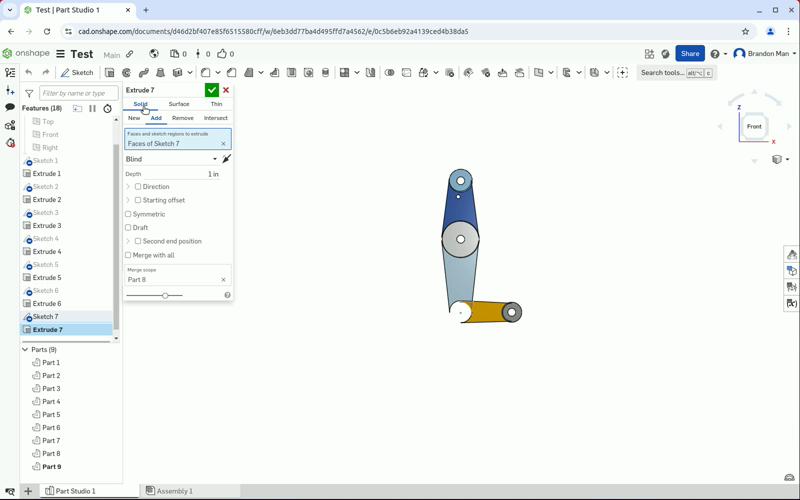
click(143, 106)
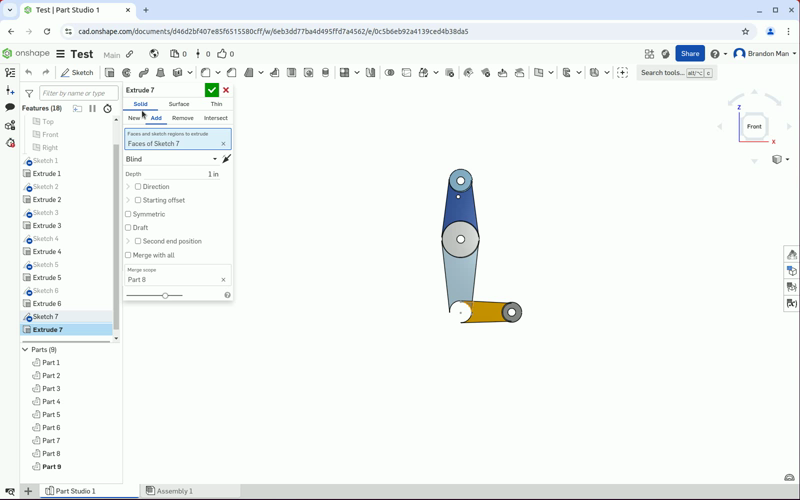
mouse_move(137, 120)
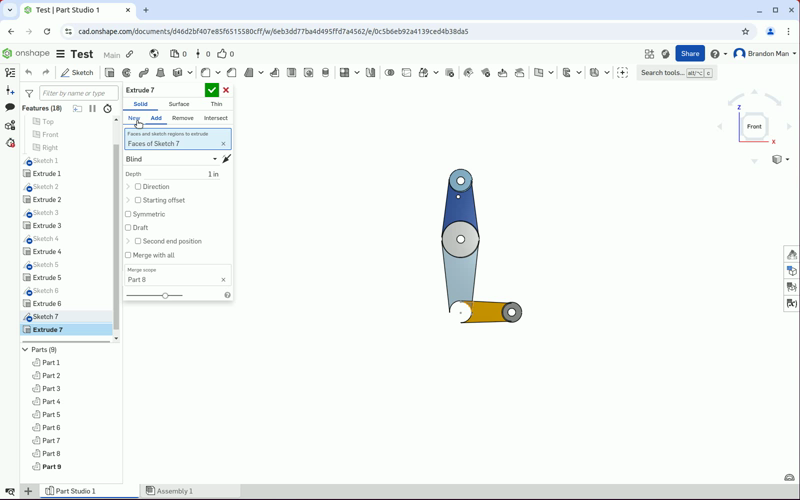
click(137, 120)
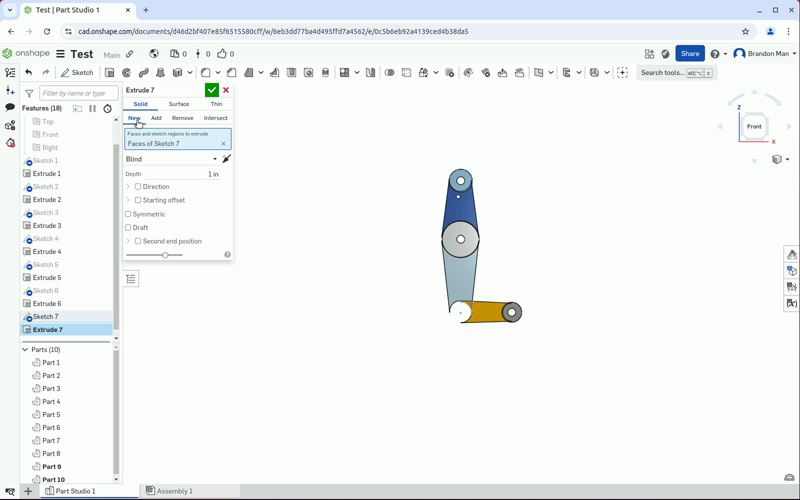
key(tab, 4)
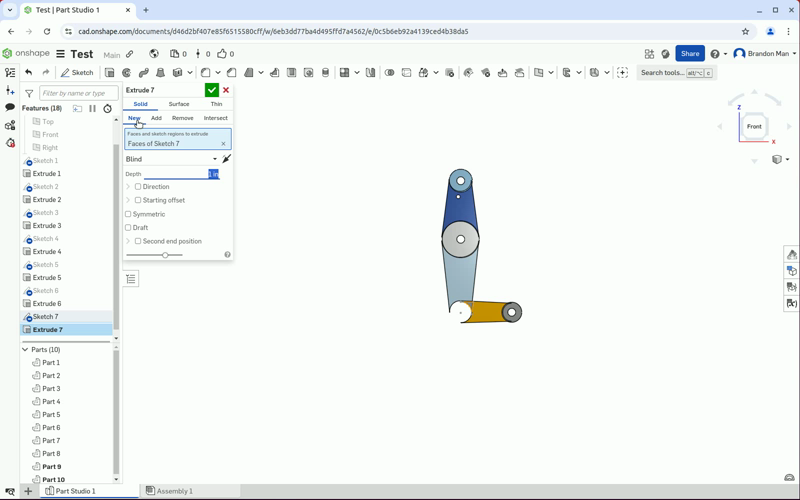
text(0.722)
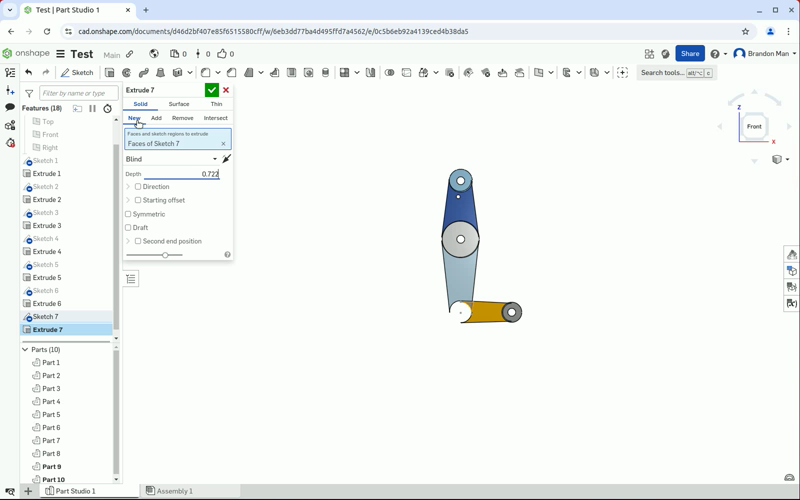
key(enter)
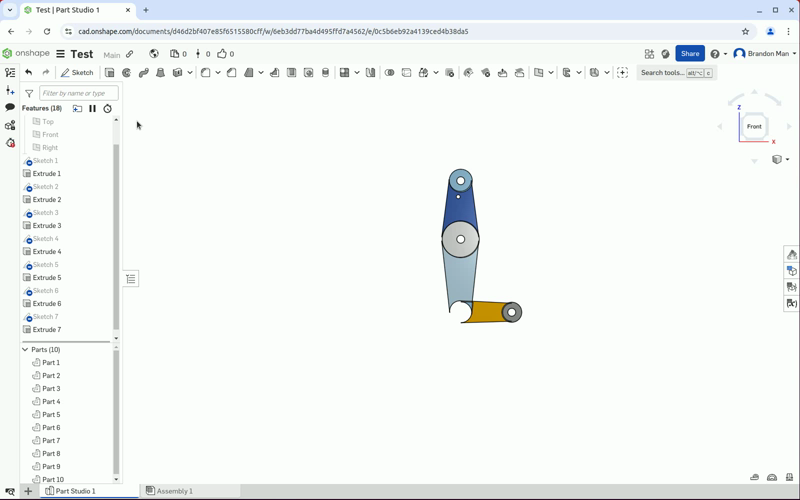
key(shift+h)
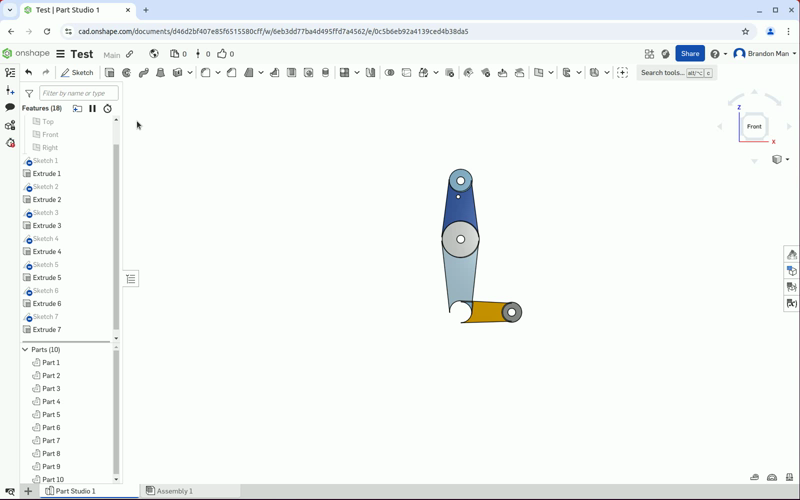
key(shift+h)
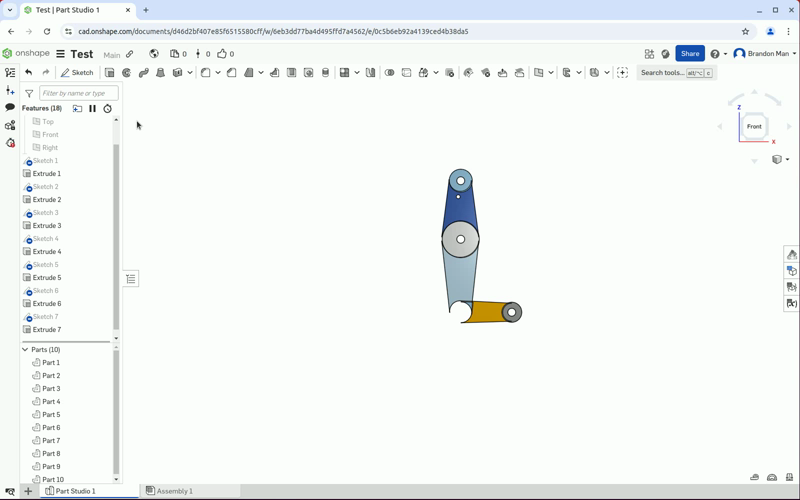
mouse_move(69, 163)
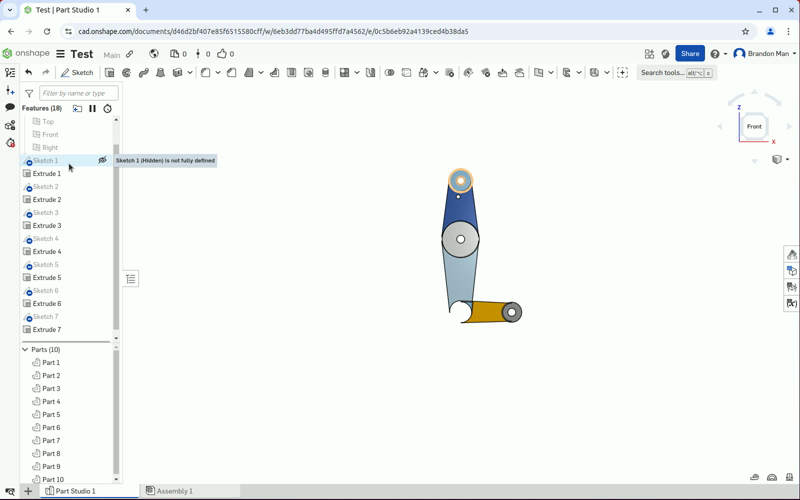
click(69, 163)
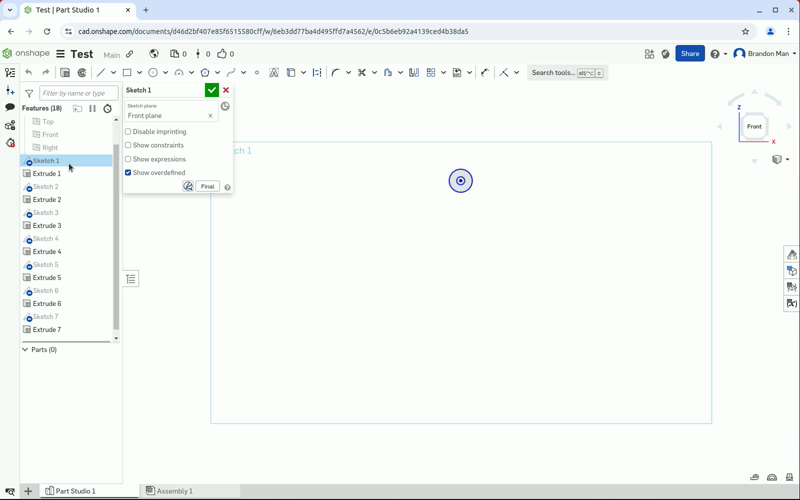
mouse_move(229, 92)
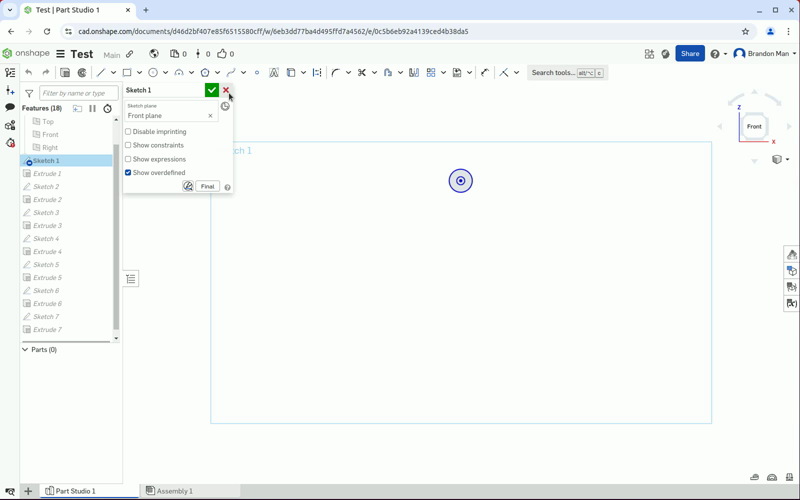
click(229, 92)
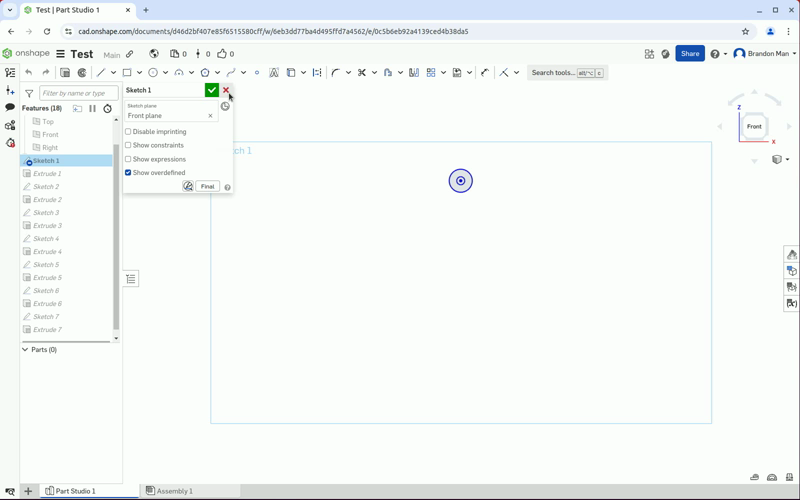
key(shift+s)
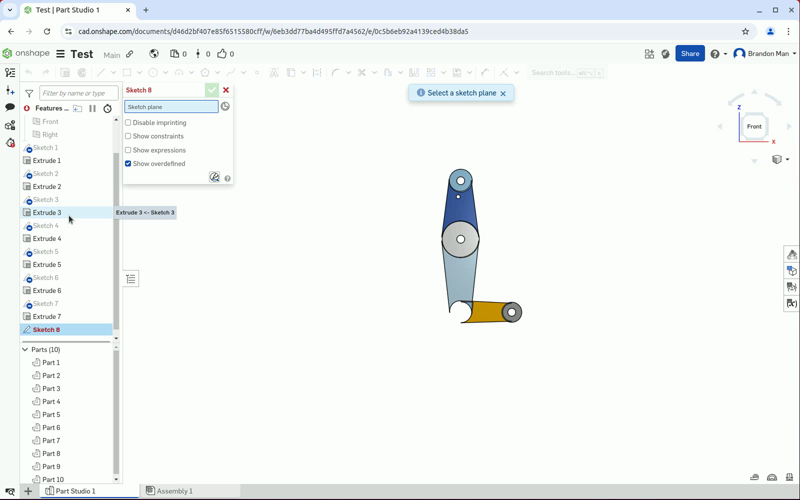
scroll(3)
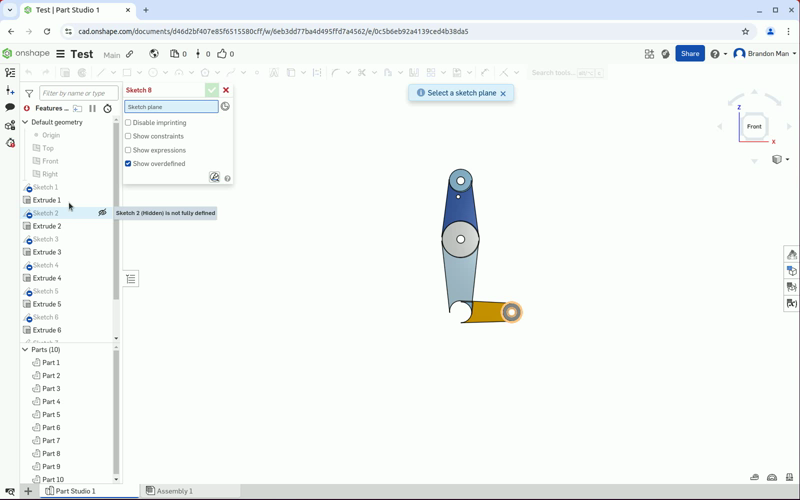
mouse_move(69, 163)
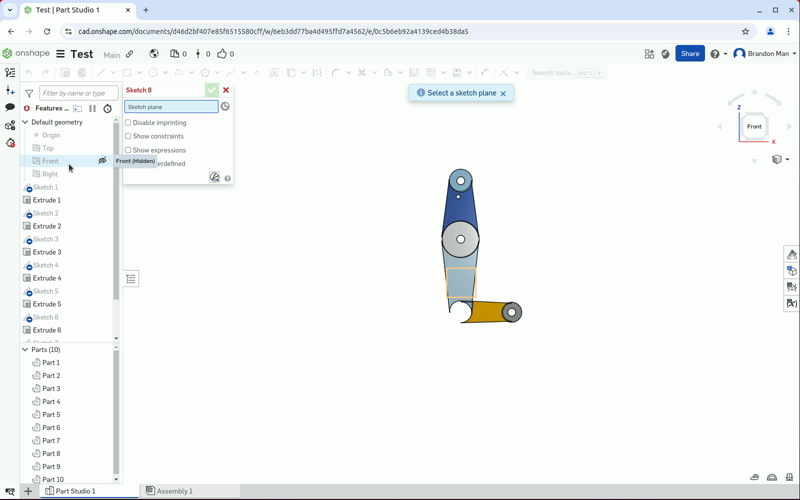
click(69, 163)
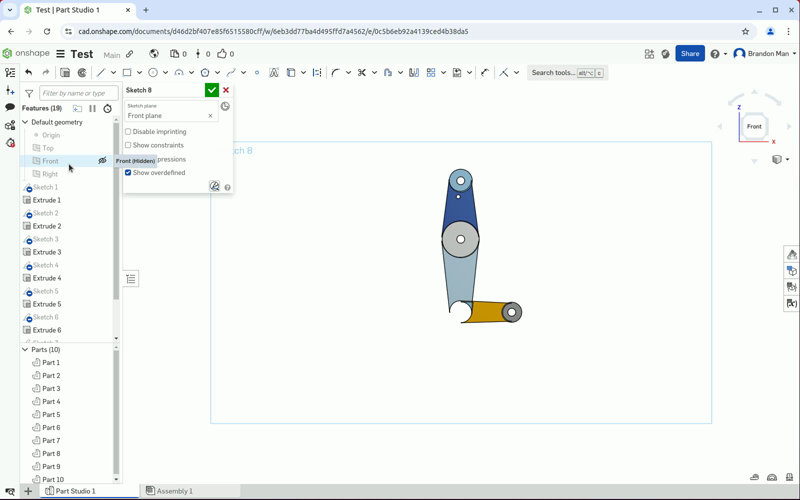
mouse_move(69, 352)
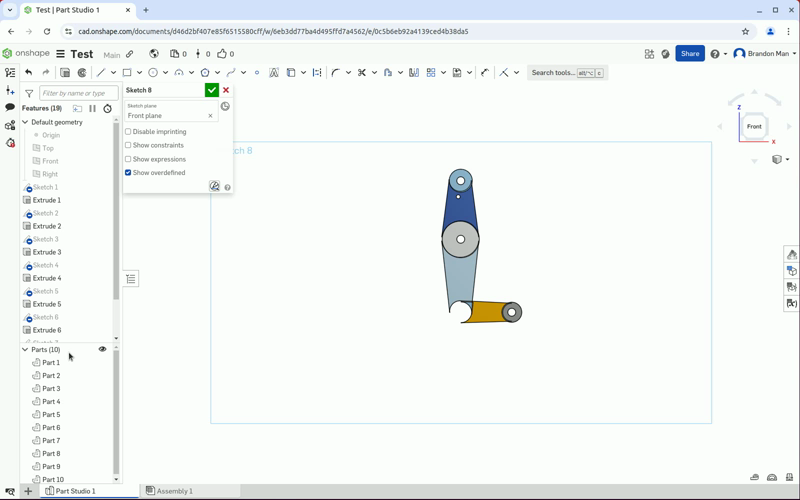
key(y)
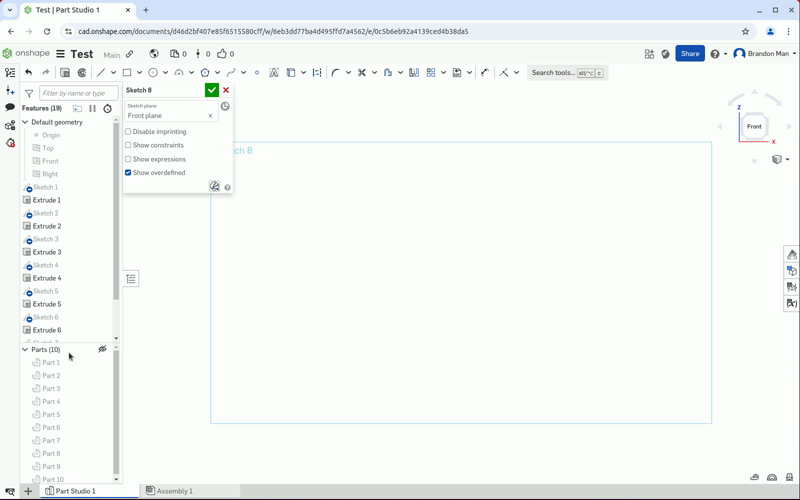
key(c)
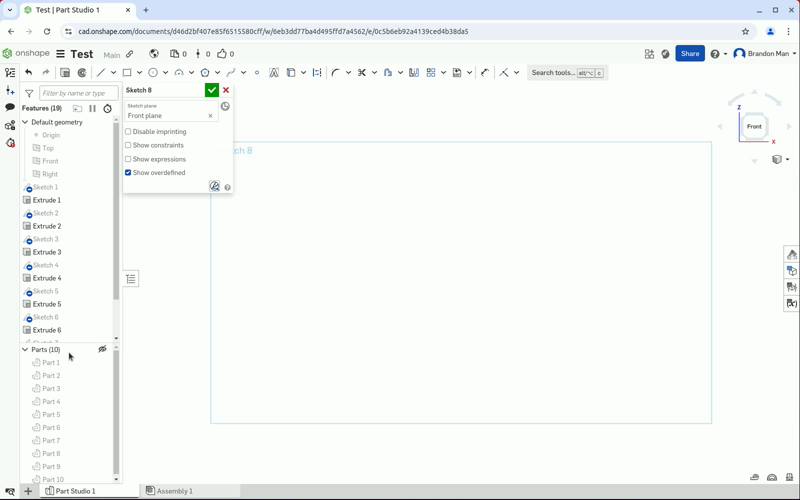
key_down(shift)
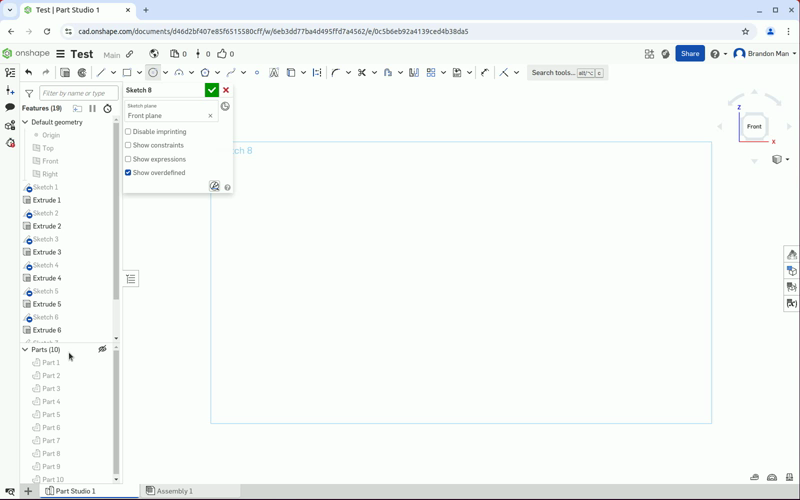
mouse_move(460, 312)
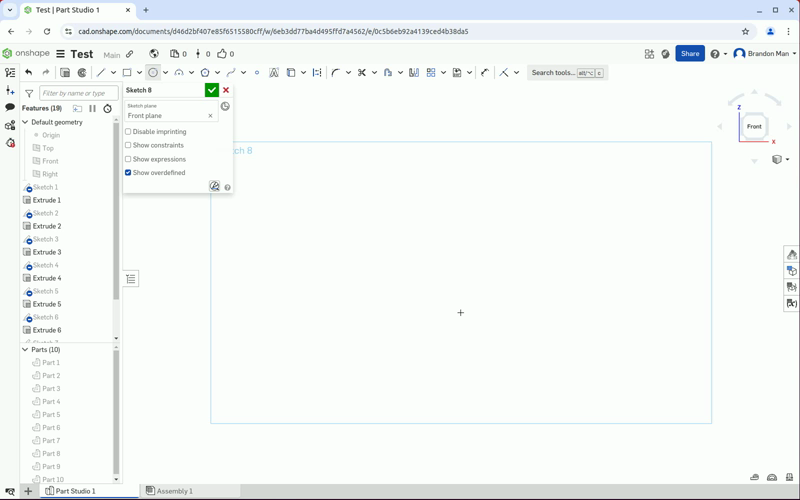
click(460, 312)
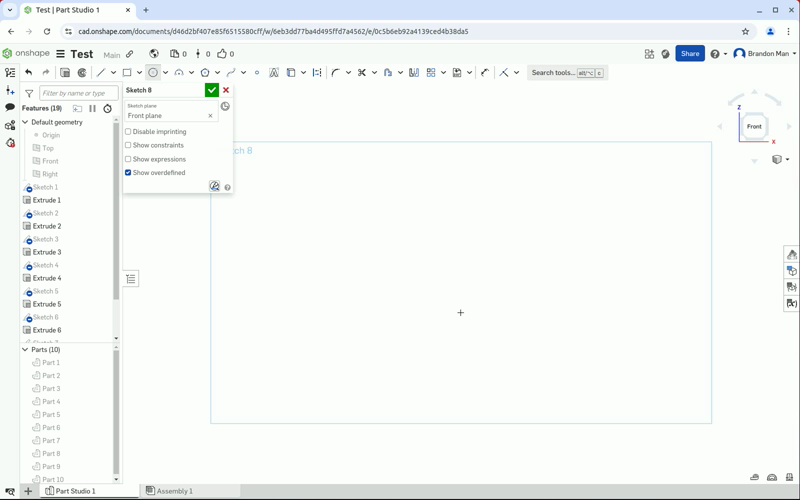
key_up(shift)
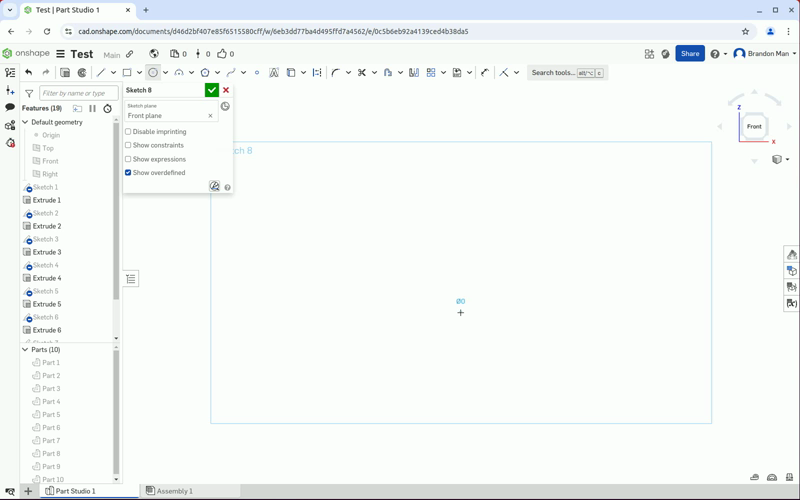
mouse_move(472, 312)
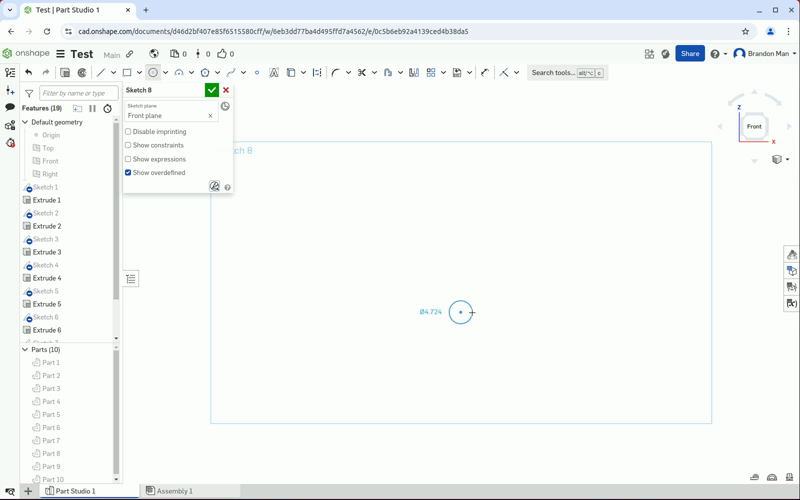
click(472, 312)
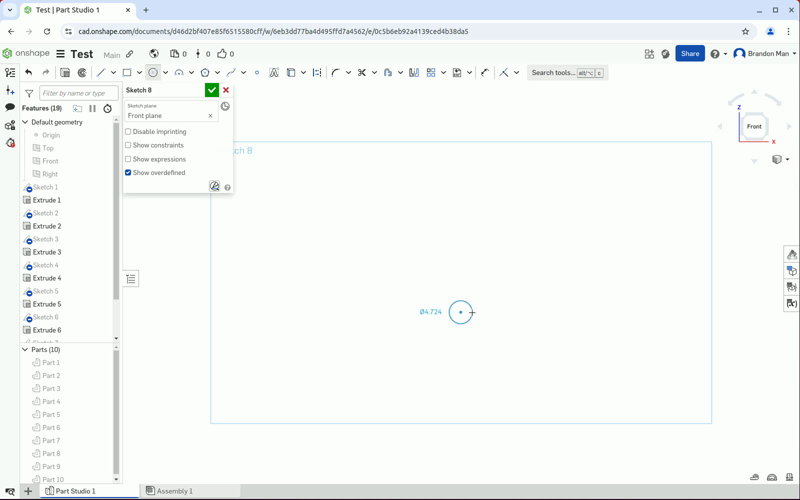
key(esc)
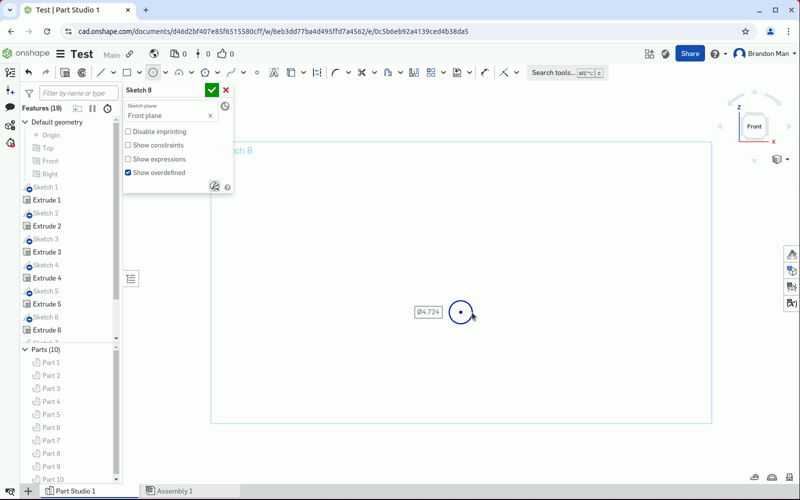
key(c)
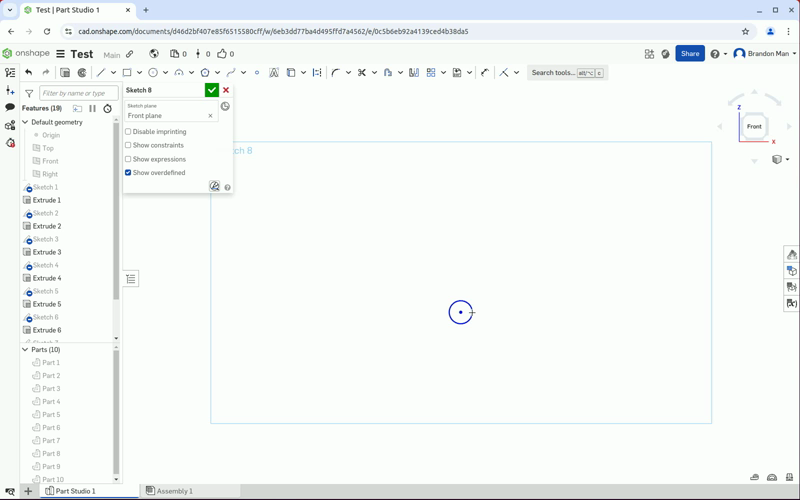
key_down(shift)
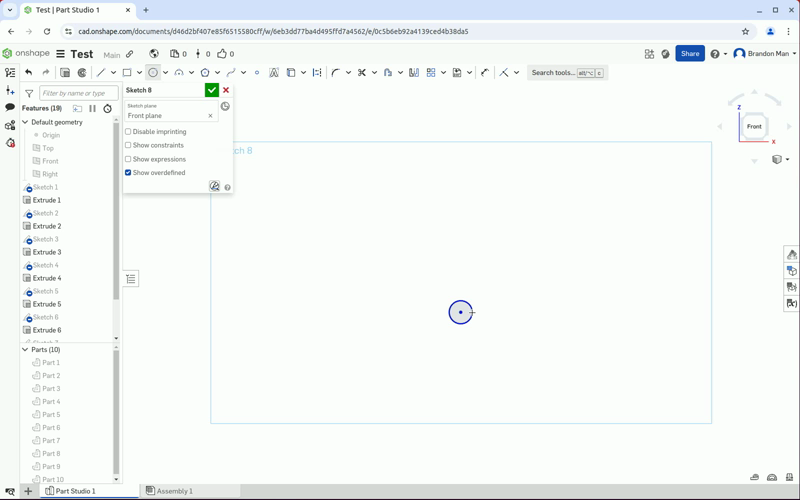
mouse_move(460, 312)
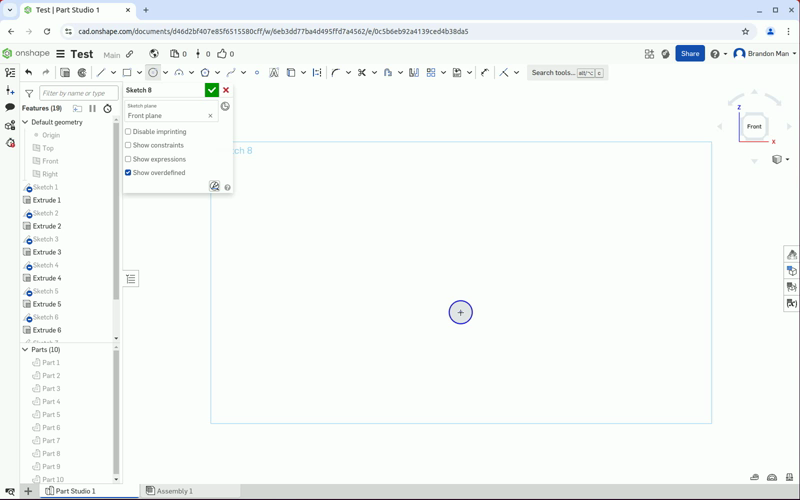
click(460, 312)
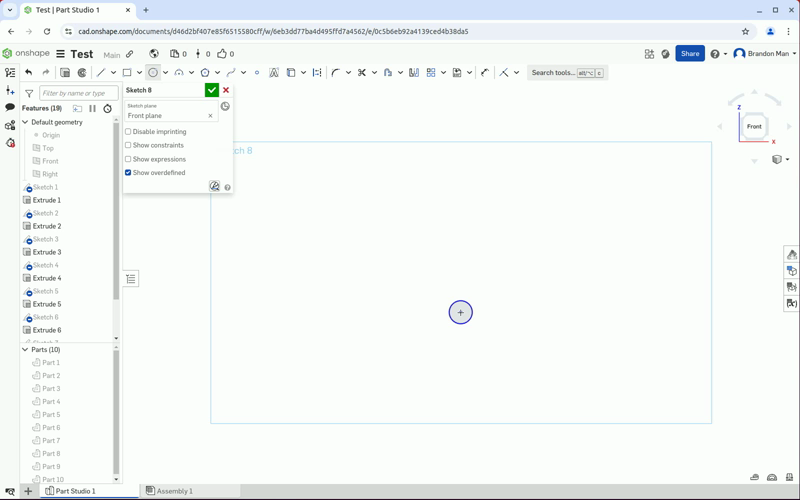
key_up(shift)
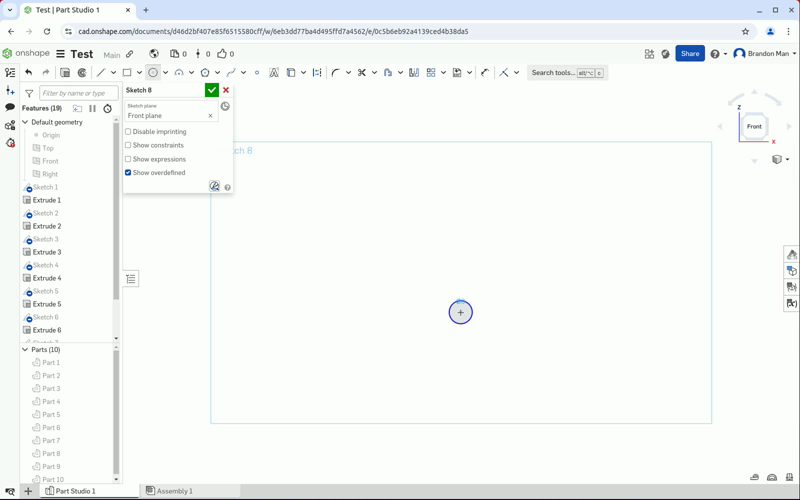
mouse_move(464, 312)
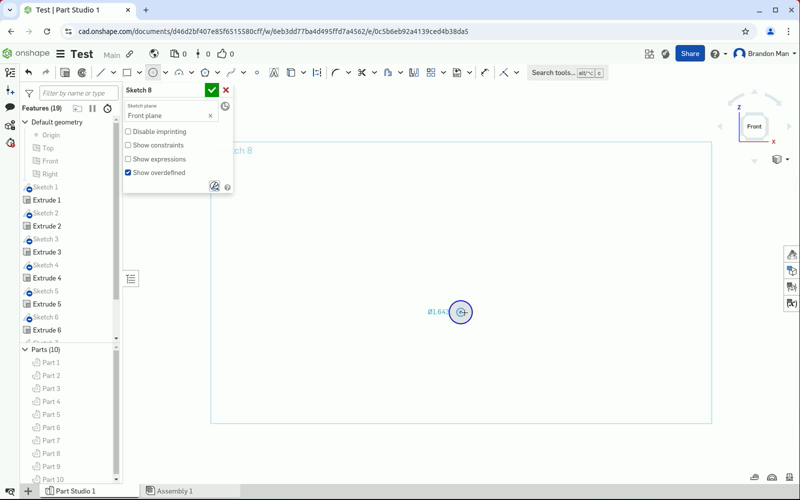
scroll(6)
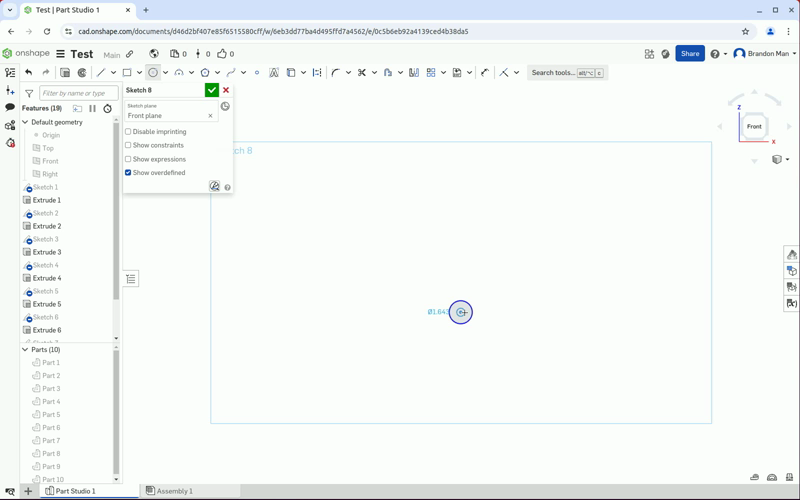
scroll(6)
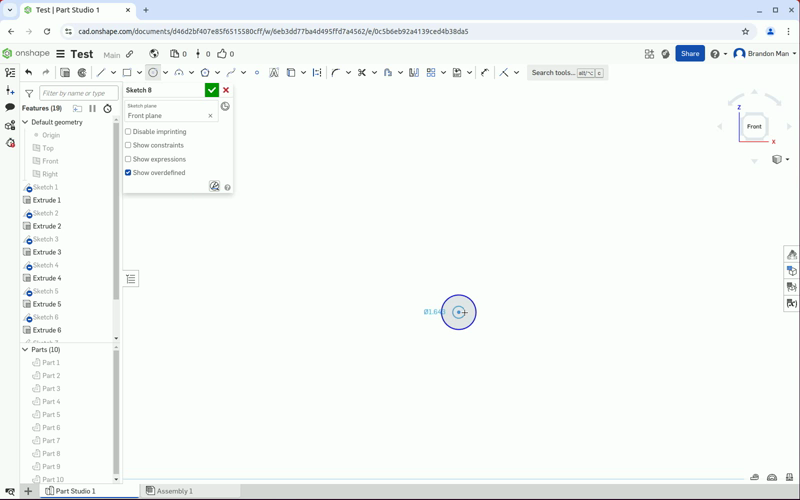
scroll(6)
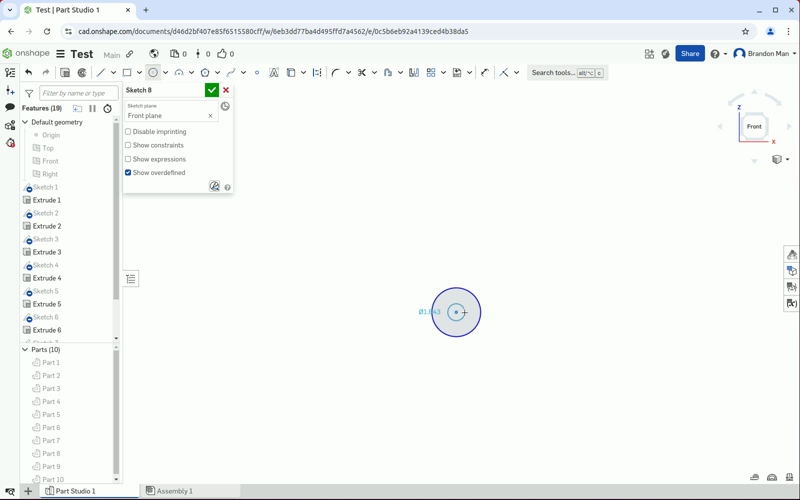
scroll(6)
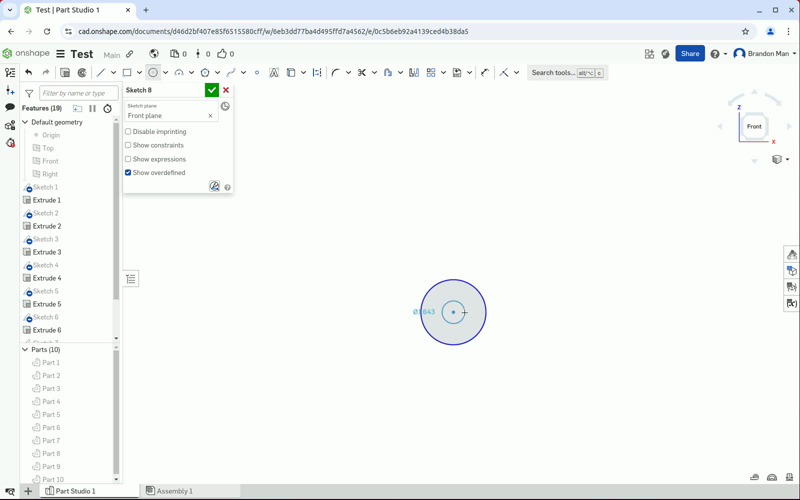
scroll(6)
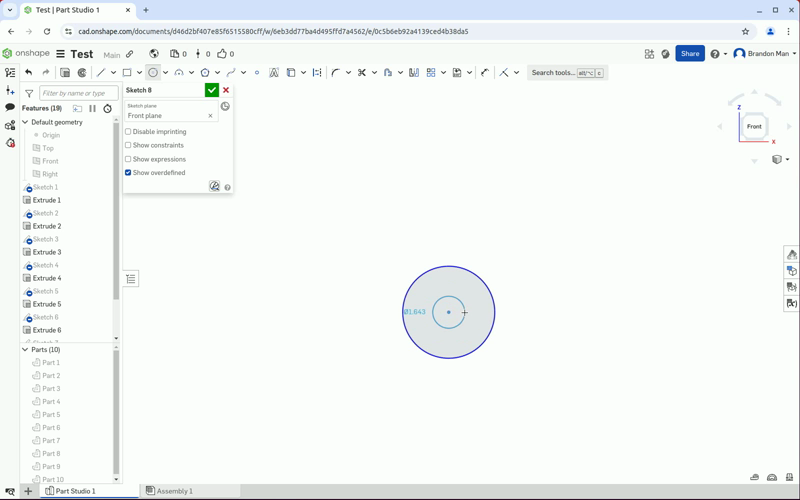
scroll(6)
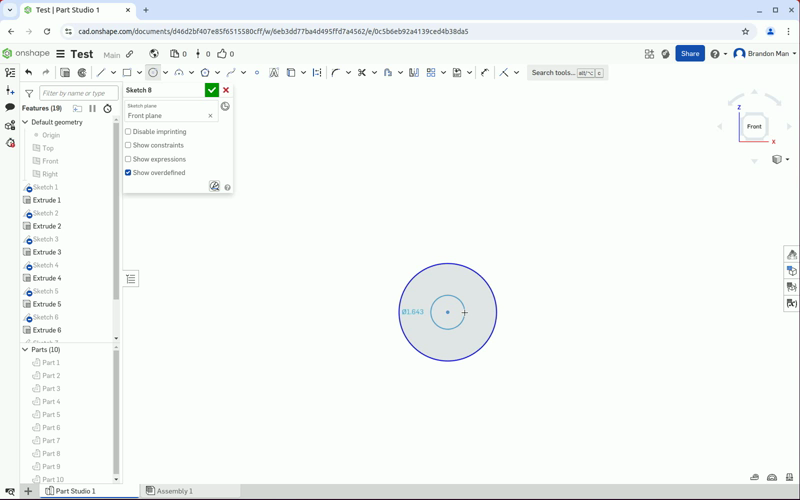
scroll(6)
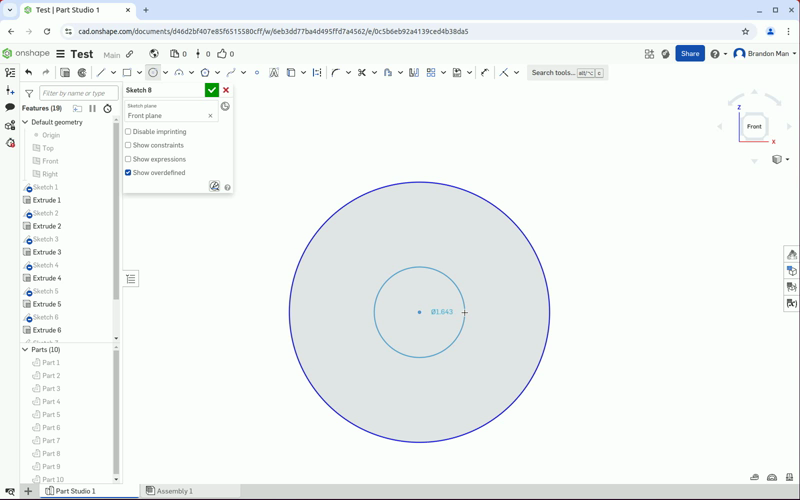
click(464, 312)
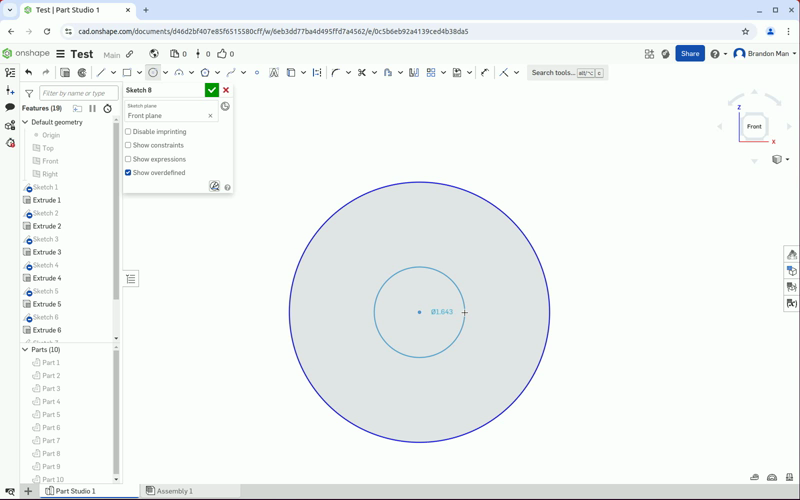
scroll(-6)
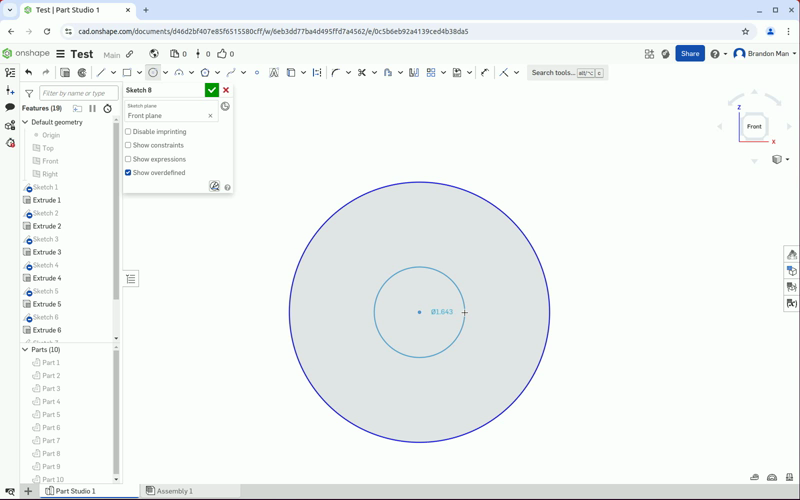
scroll(-6)
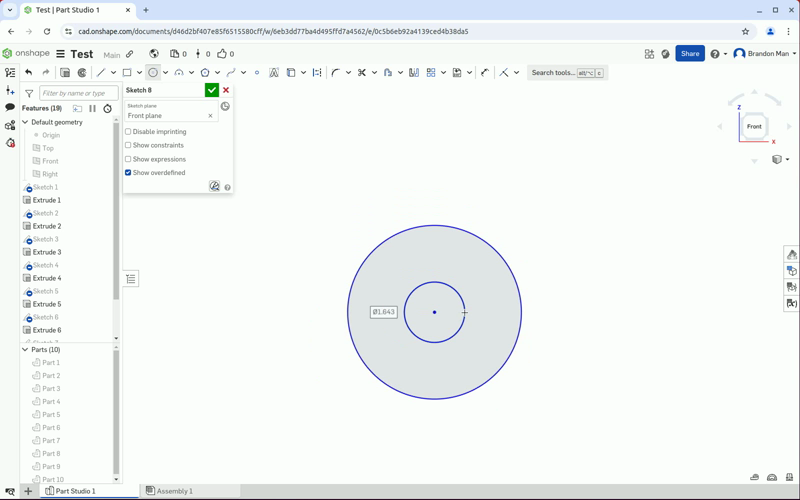
scroll(-6)
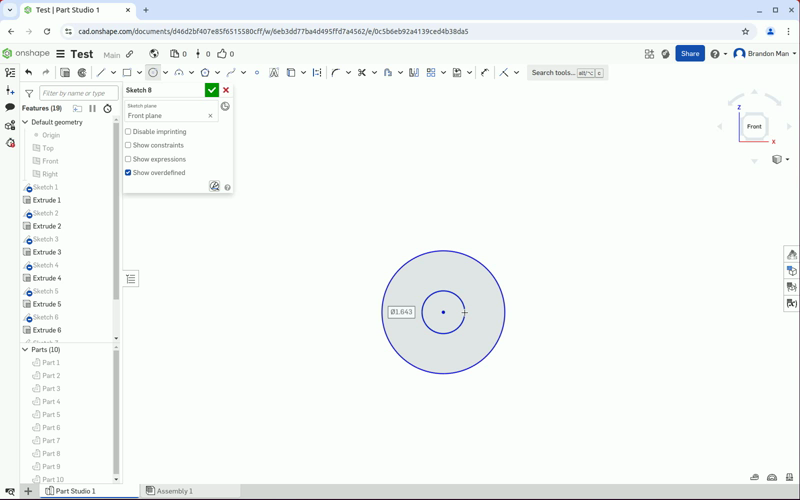
scroll(-6)
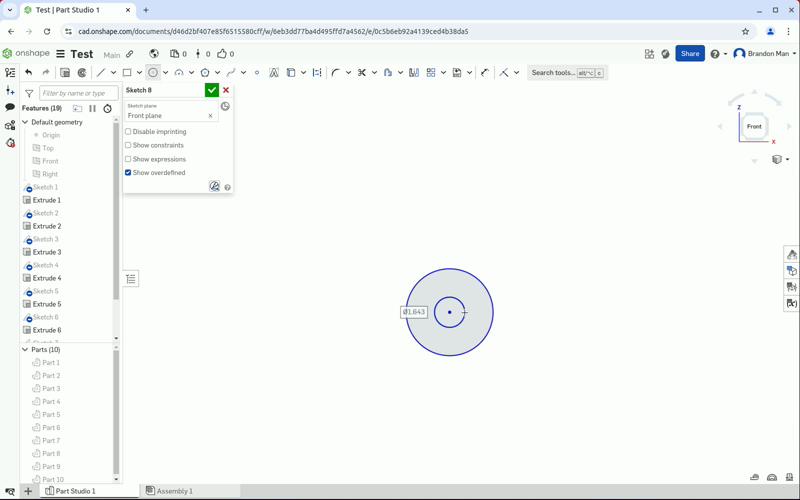
scroll(-6)
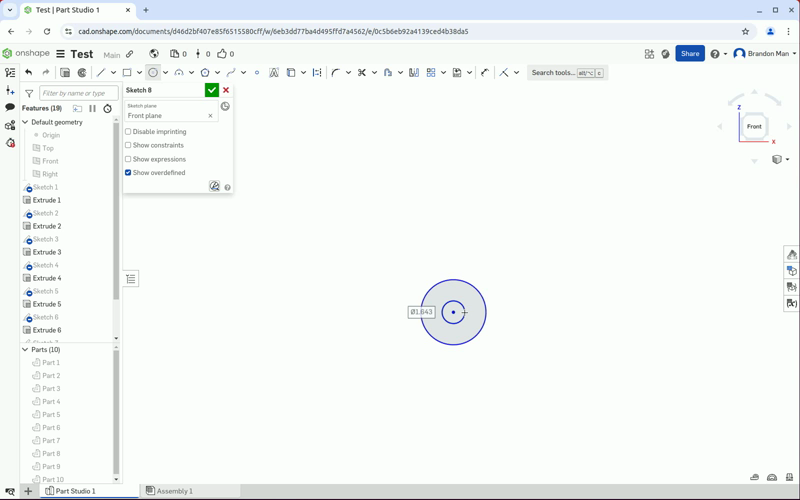
scroll(-6)
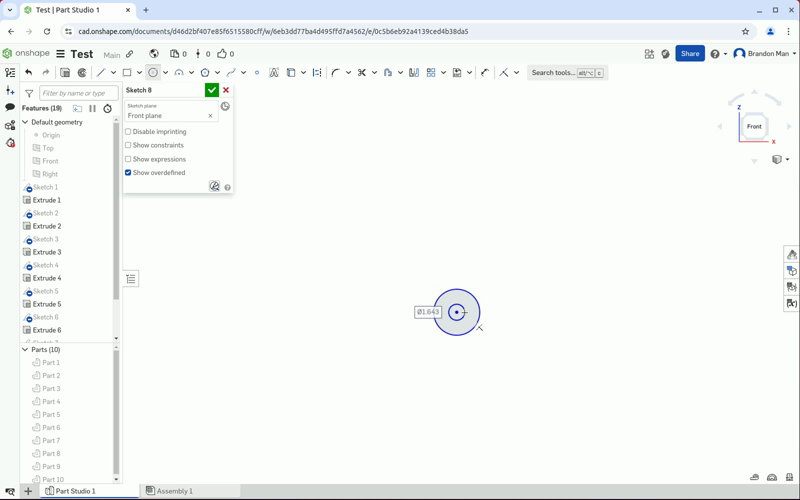
scroll(-6)
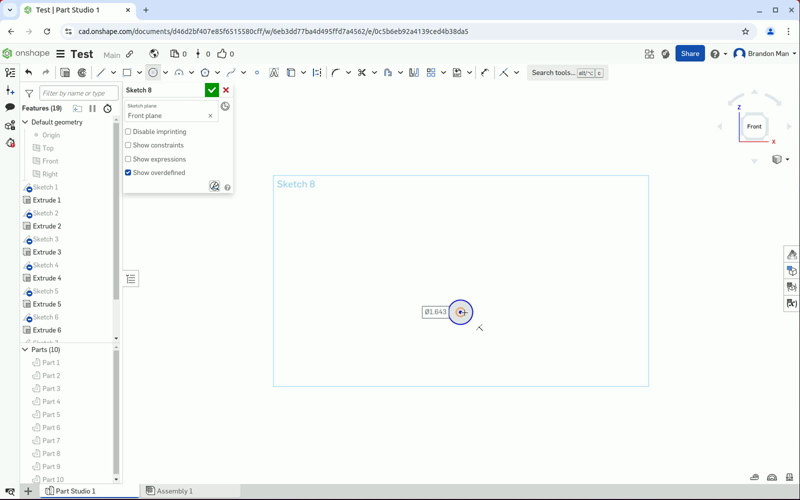
key(esc)
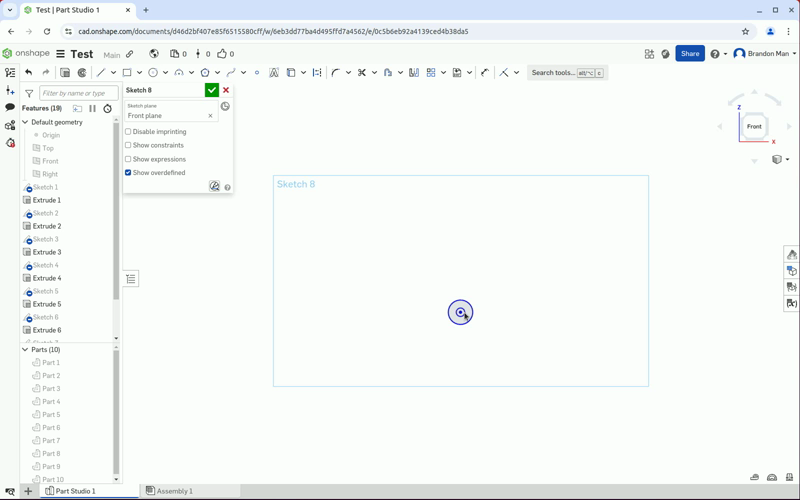
mouse_move(450, 309)
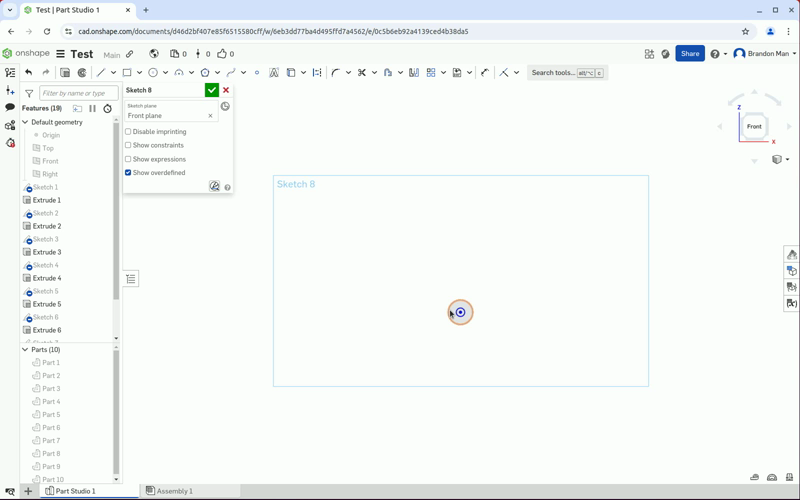
scroll(6)
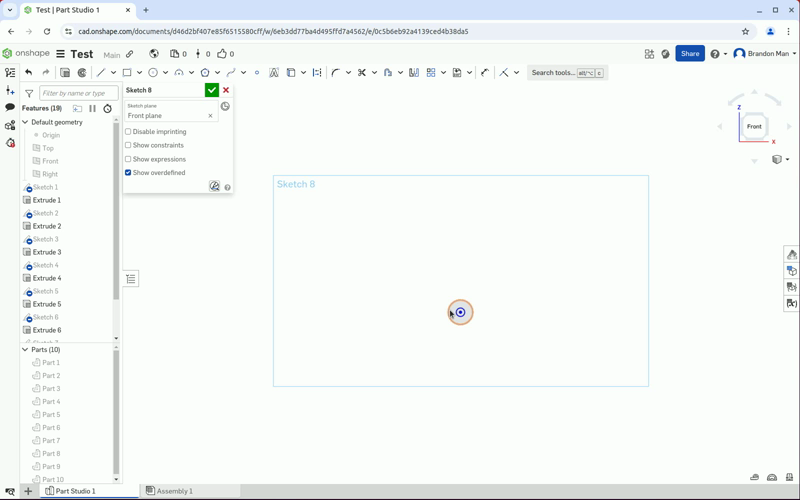
scroll(6)
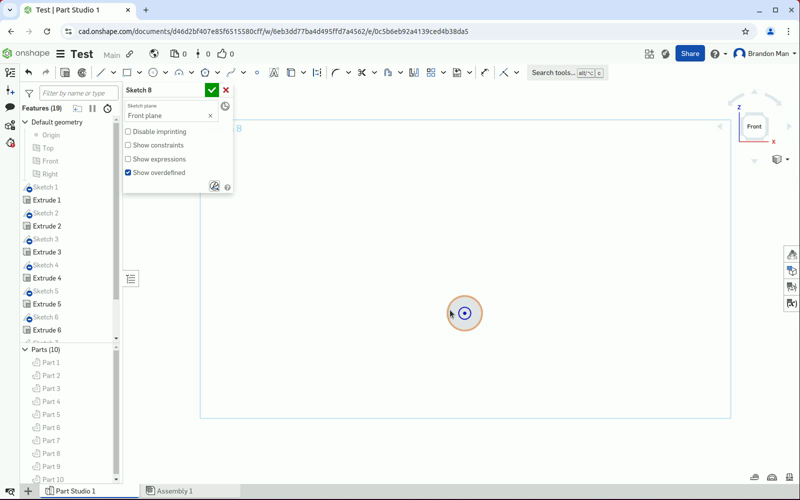
scroll(6)
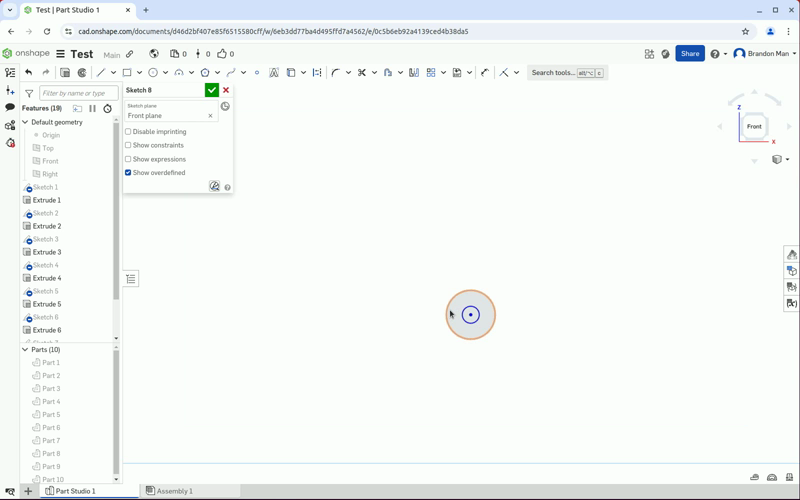
scroll(6)
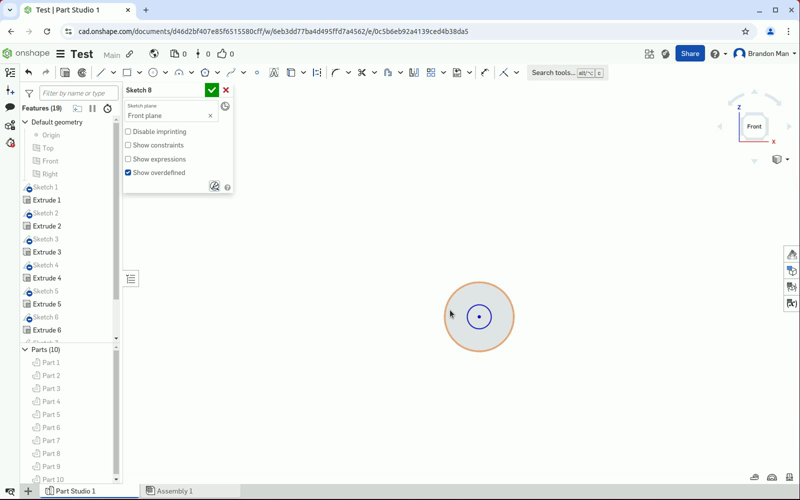
scroll(6)
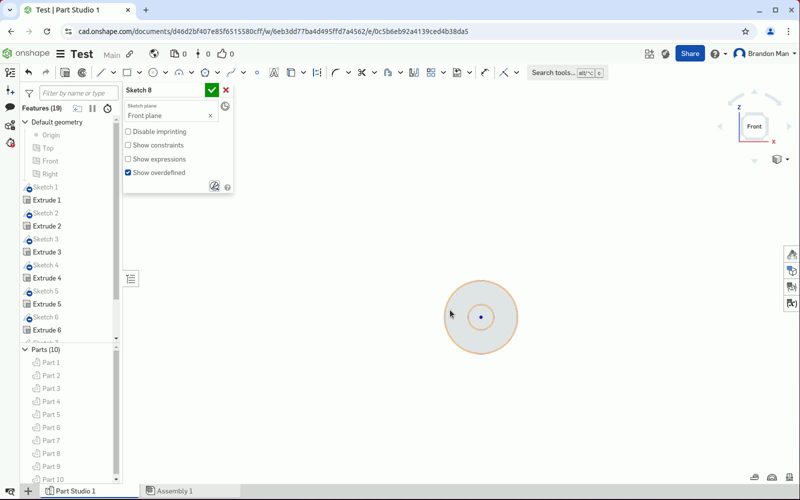
scroll(6)
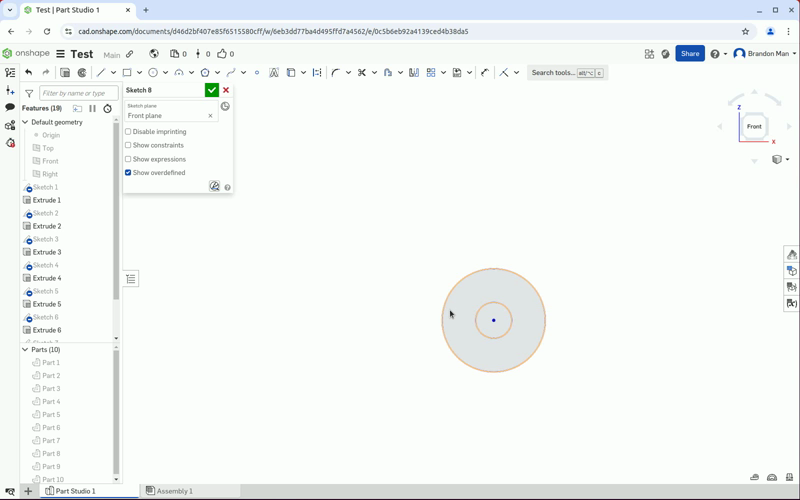
scroll(6)
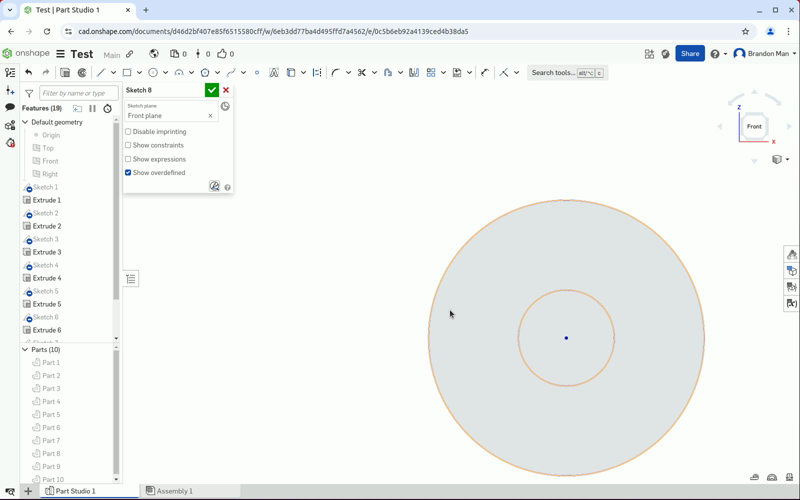
click(450, 309)
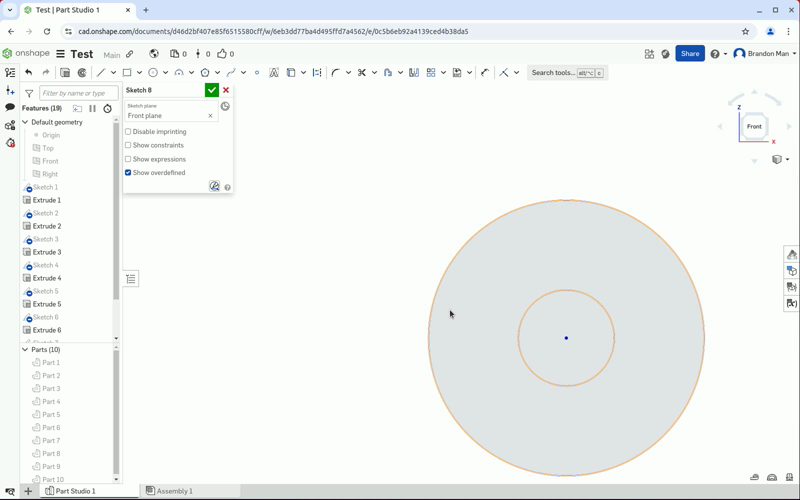
scroll(-6)
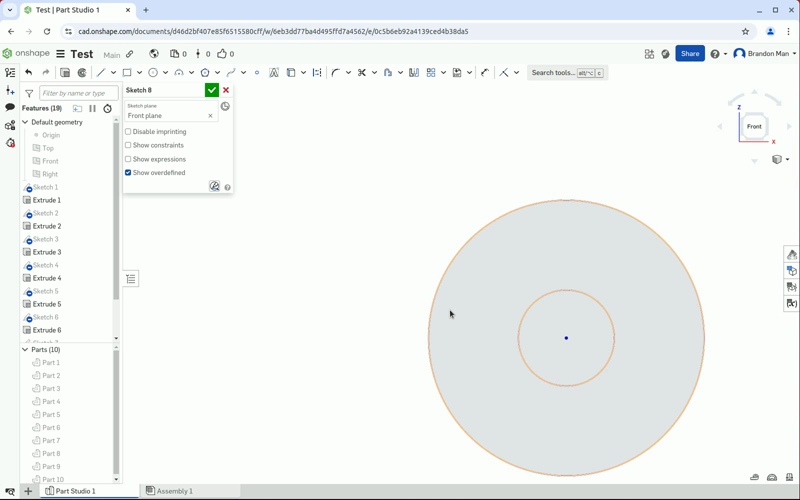
scroll(-6)
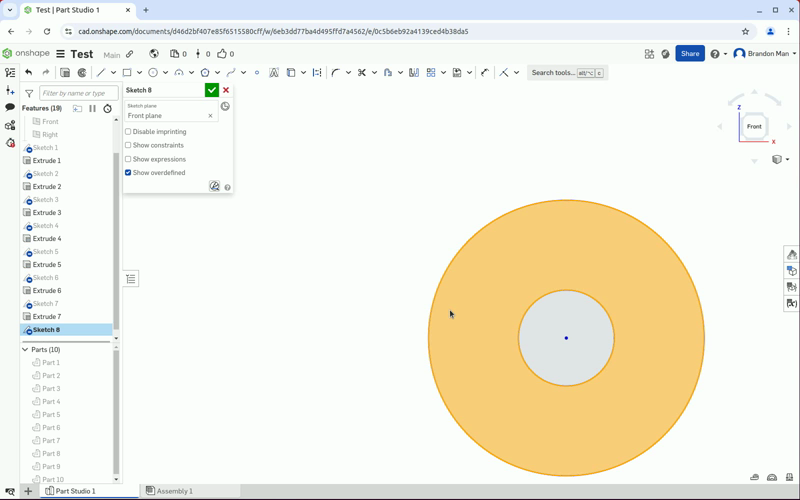
scroll(-6)
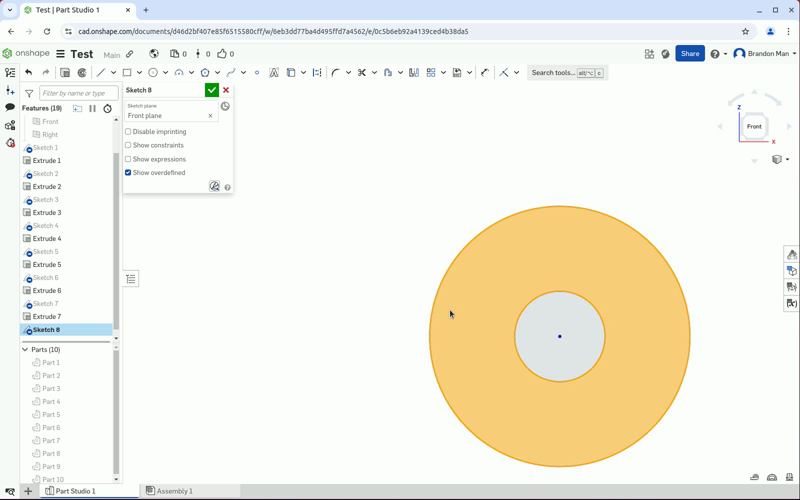
scroll(-6)
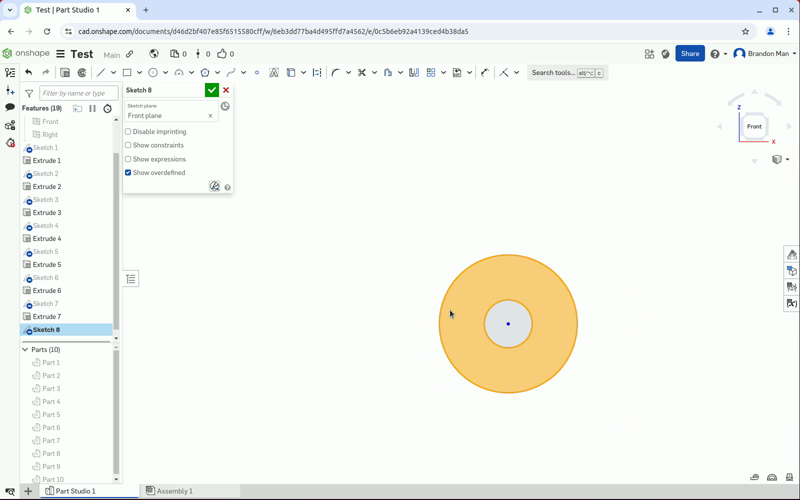
scroll(-6)
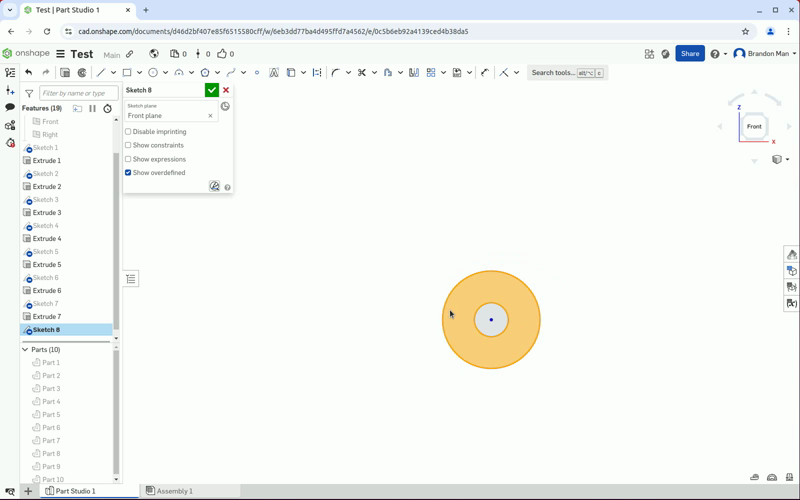
scroll(-6)
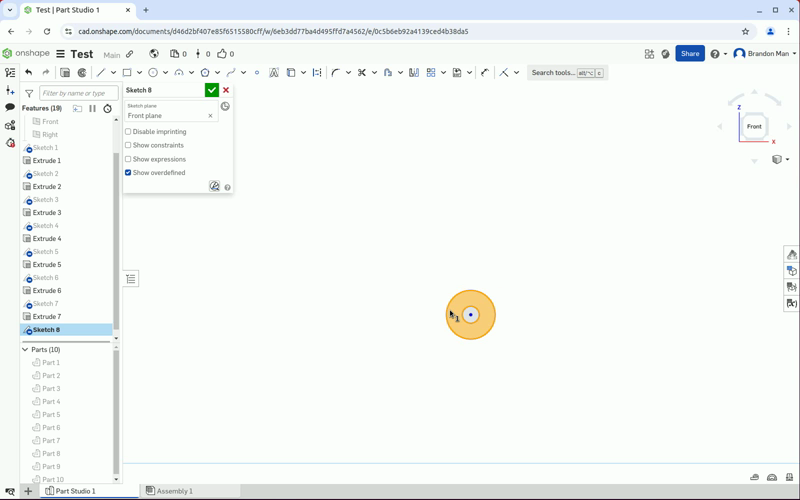
scroll(-6)
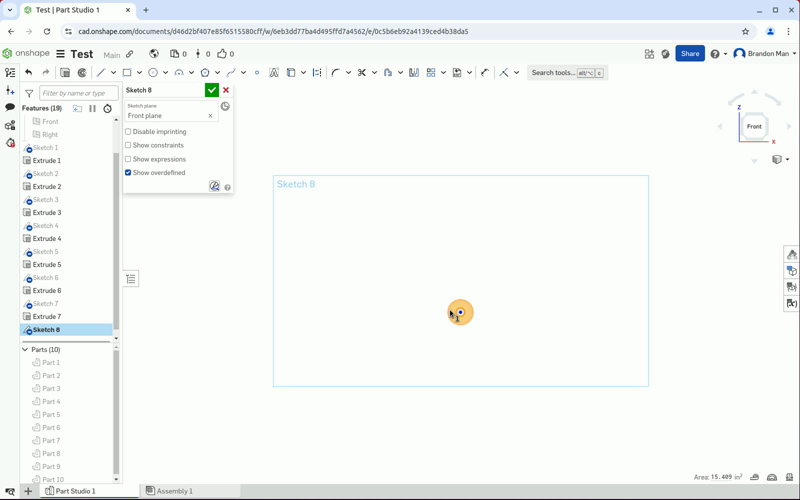
mouse_move(69, 352)
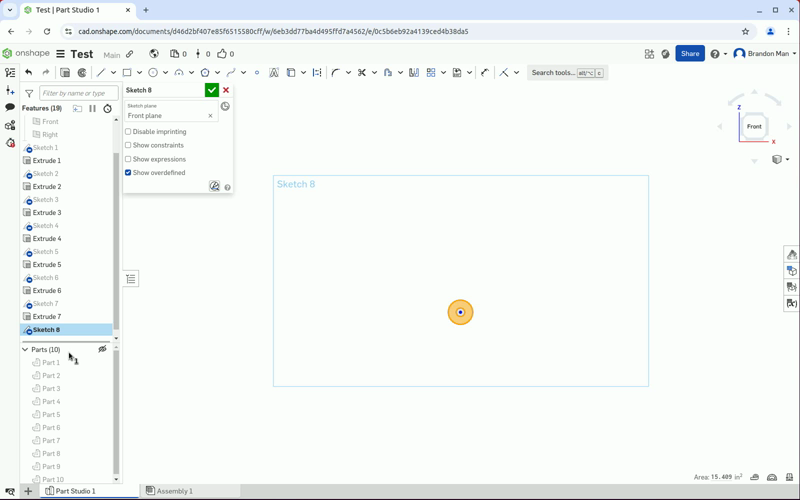
key(shift+y)
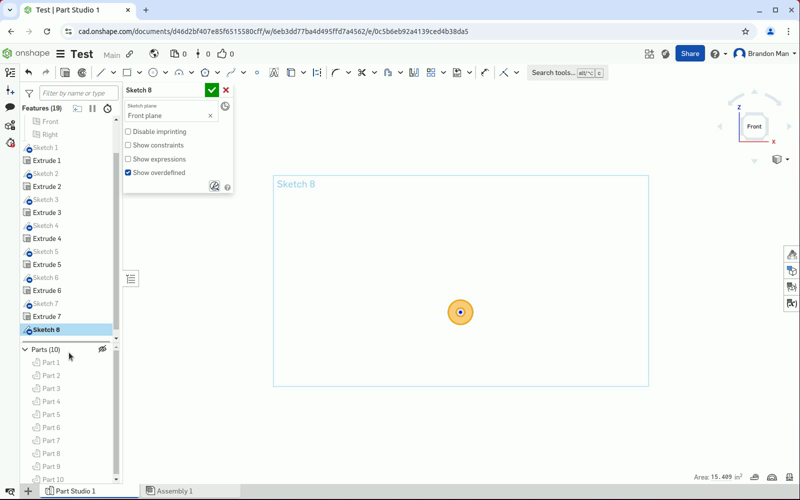
key(shift+e)
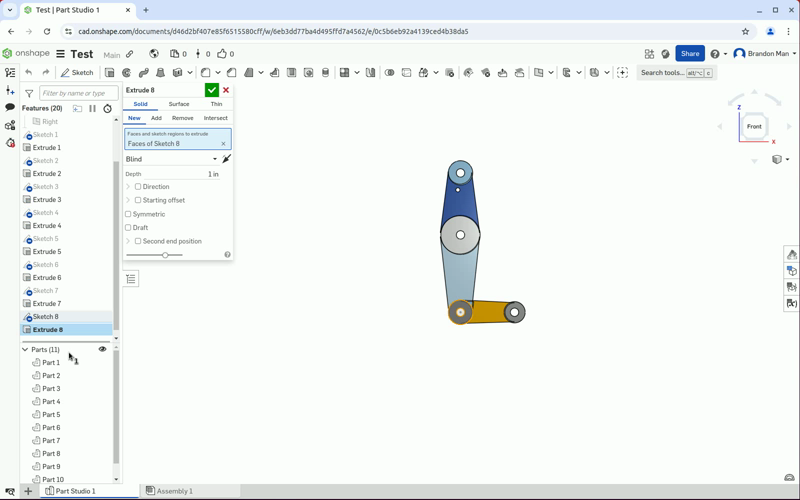
mouse_move(143, 106)
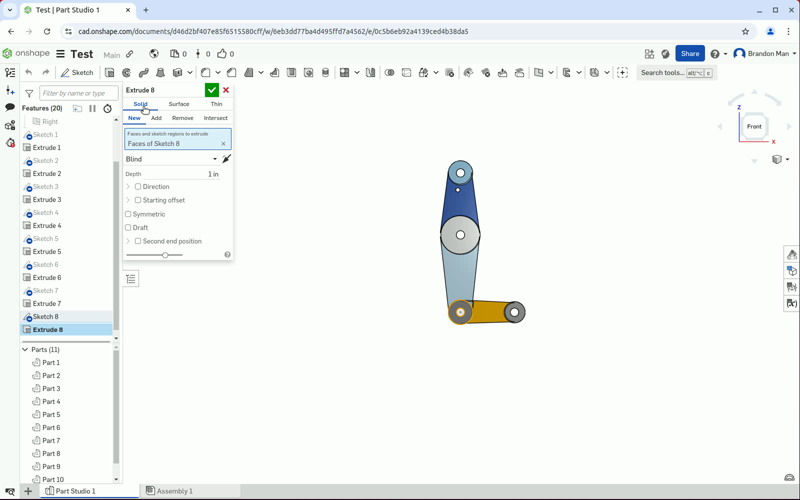
click(143, 106)
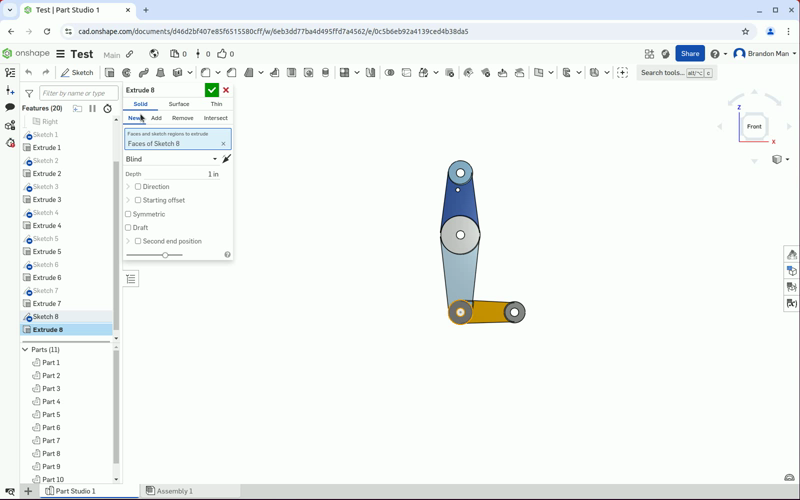
mouse_move(137, 120)
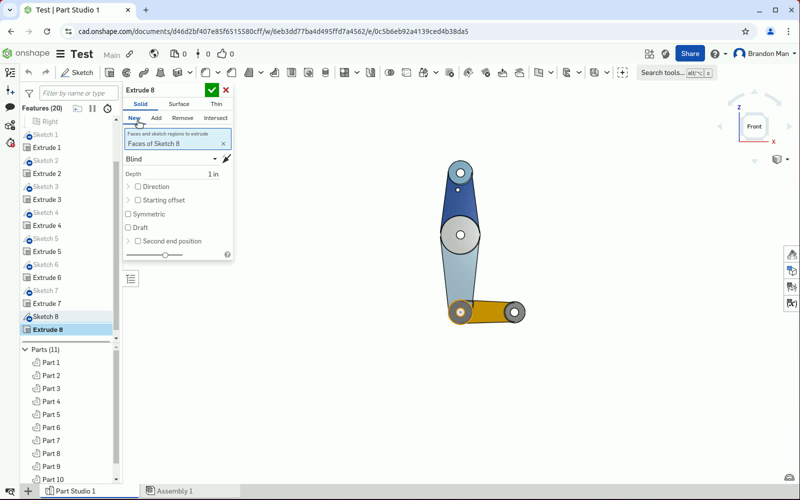
click(137, 120)
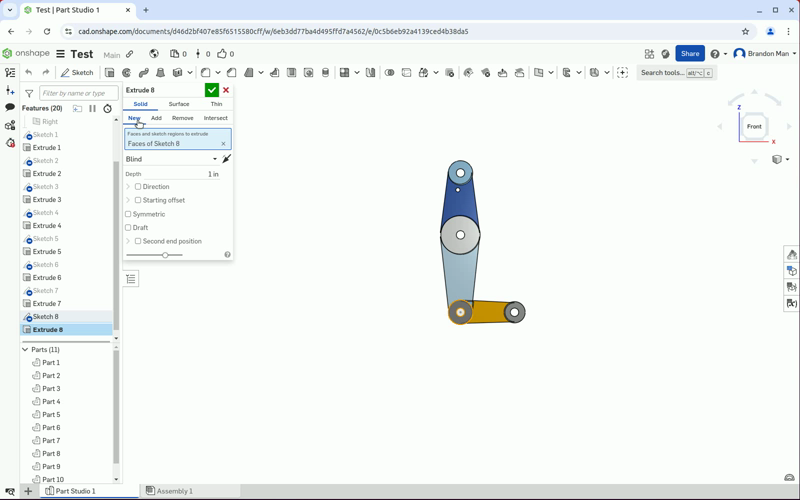
key(tab, 4)
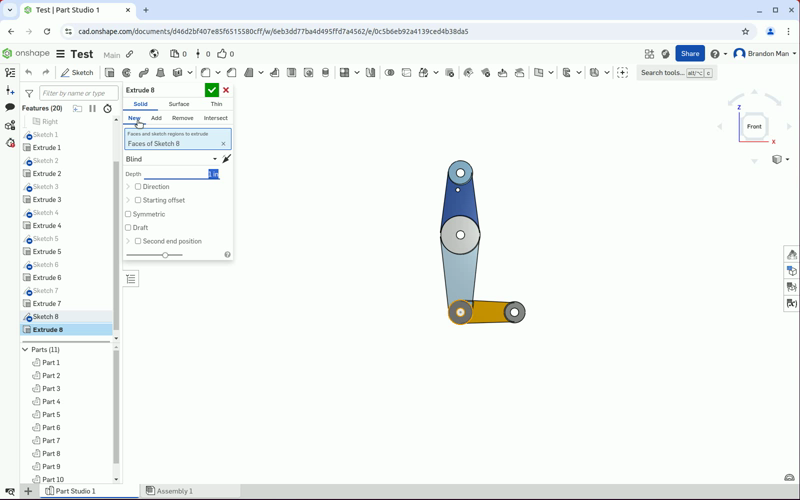
text(0.722)
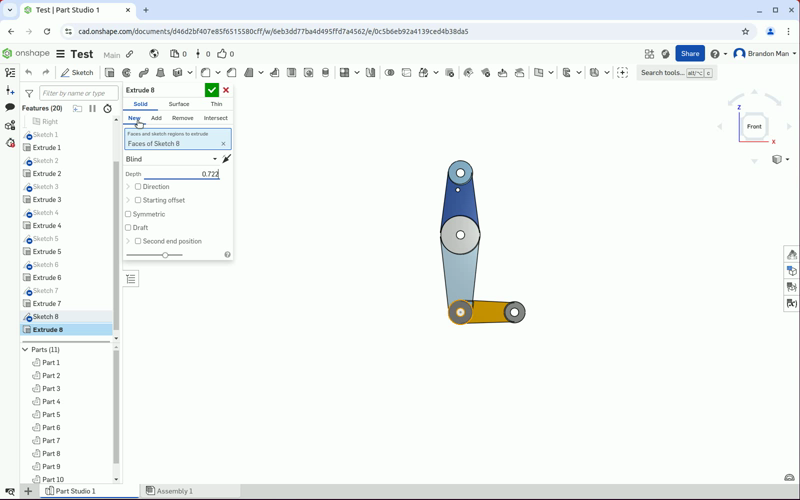
key(enter)
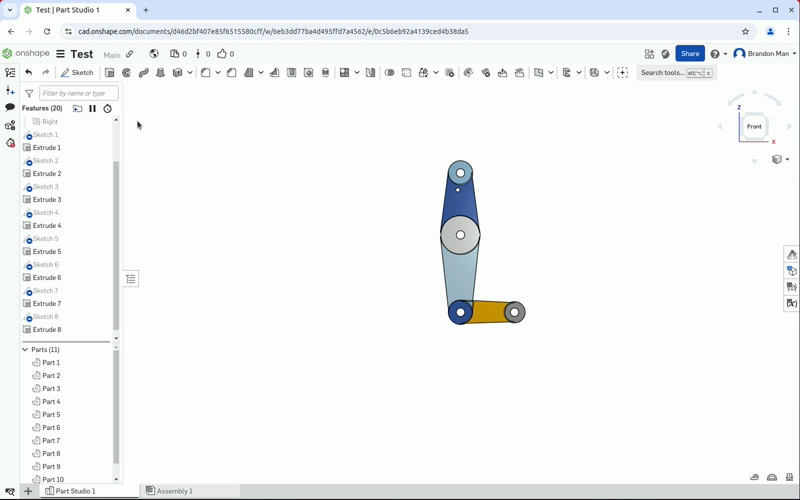
key(shift+h)
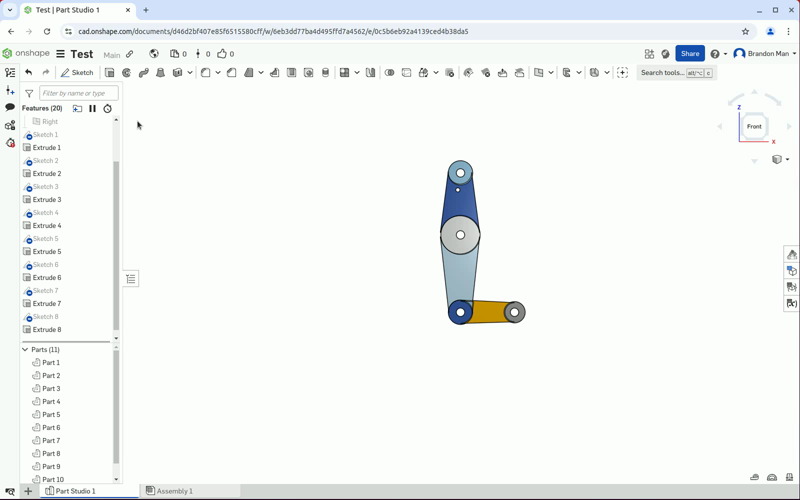
key(shift+h)
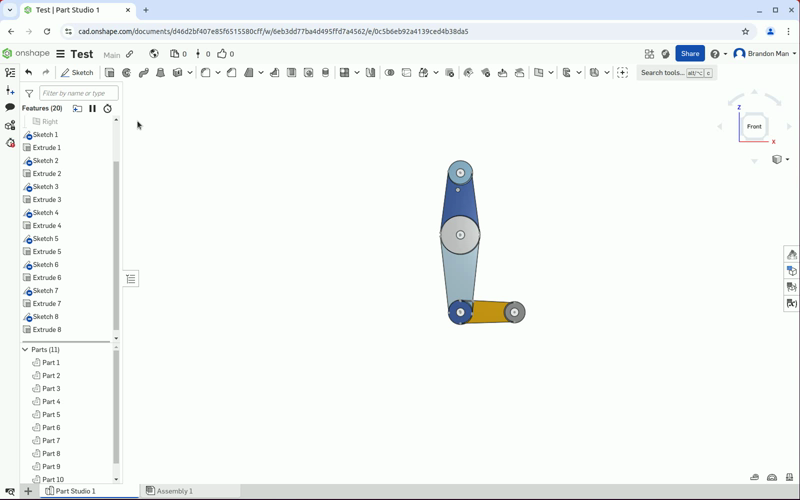
key(shift+7)
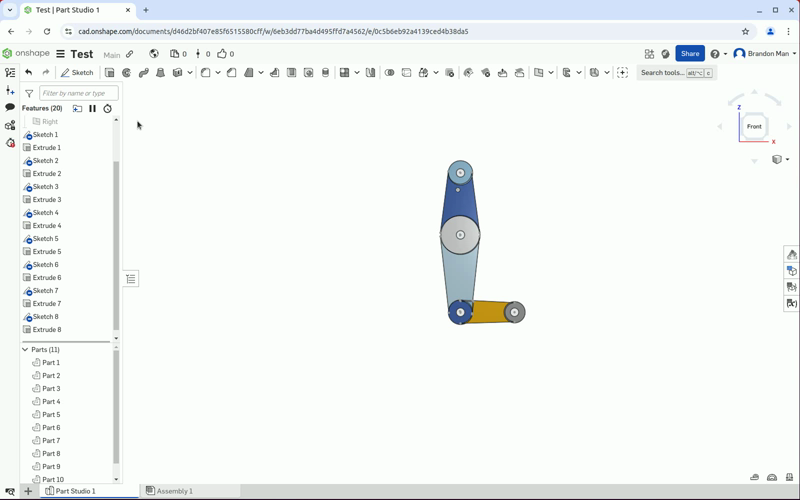
key(left, 2)
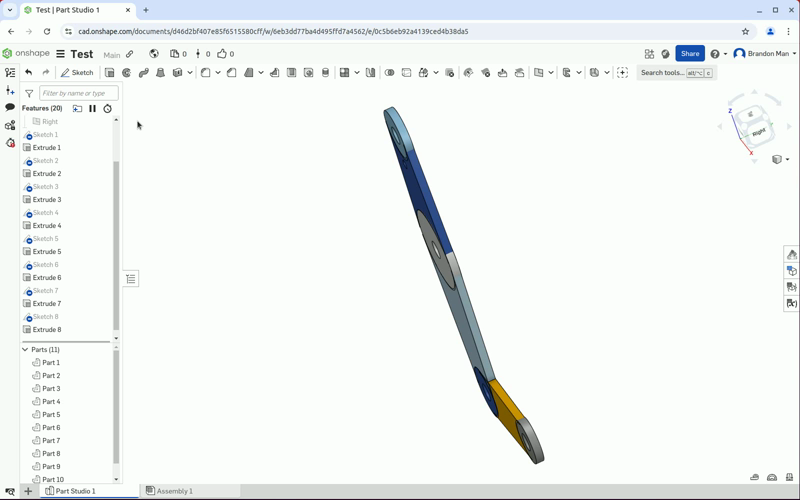
key(down, 2)
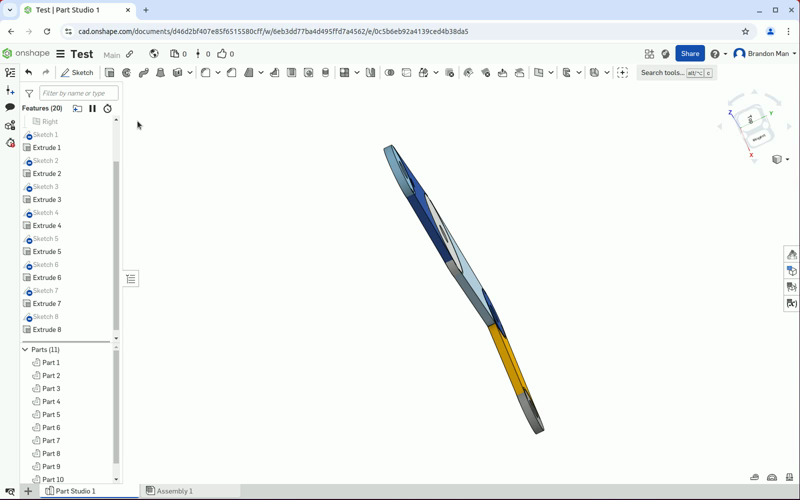
key(up, 2)
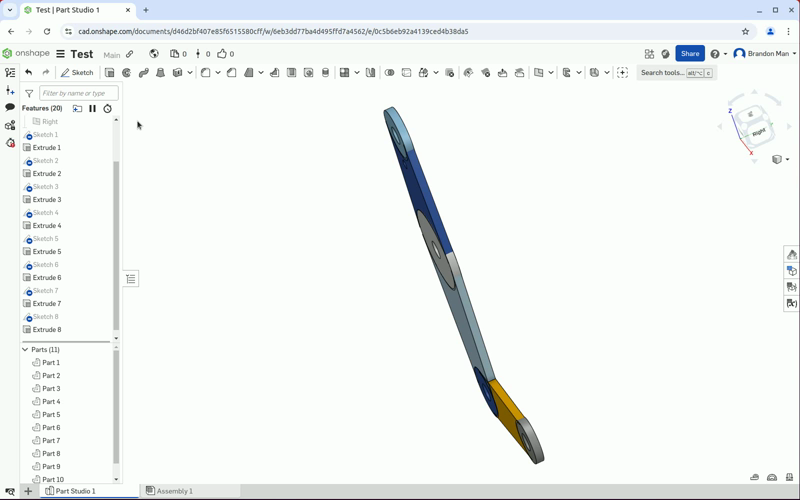
key(right, 2)
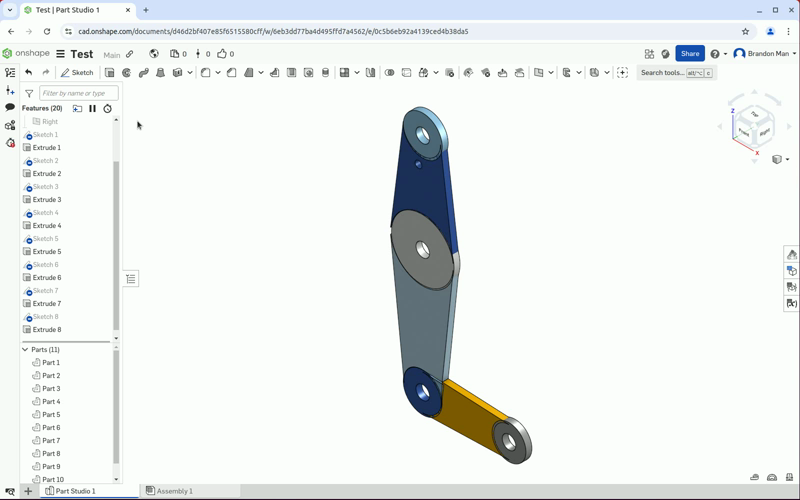
mouse_move(69, 137)
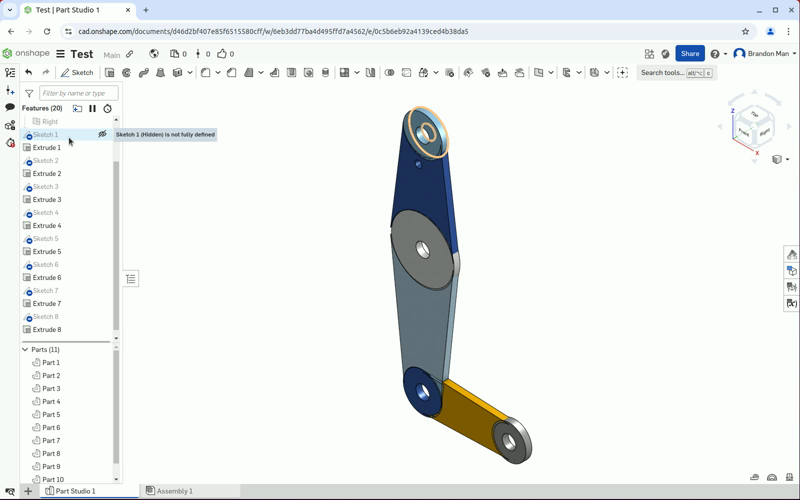
click(69, 137)